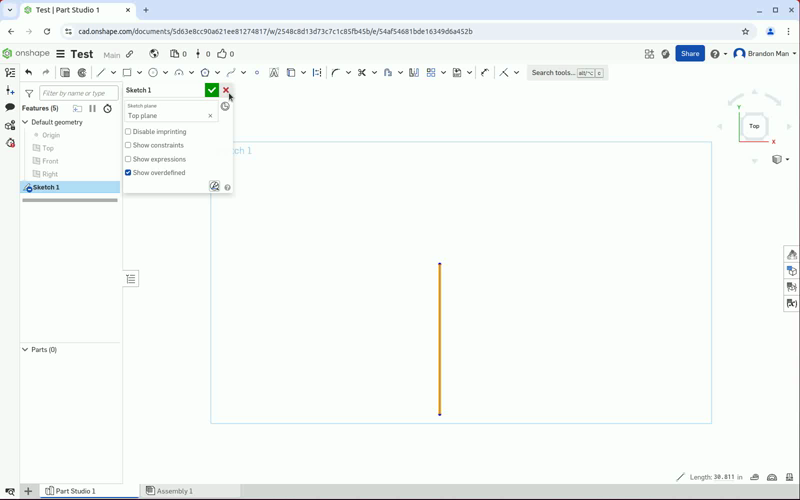
key(shift+h)
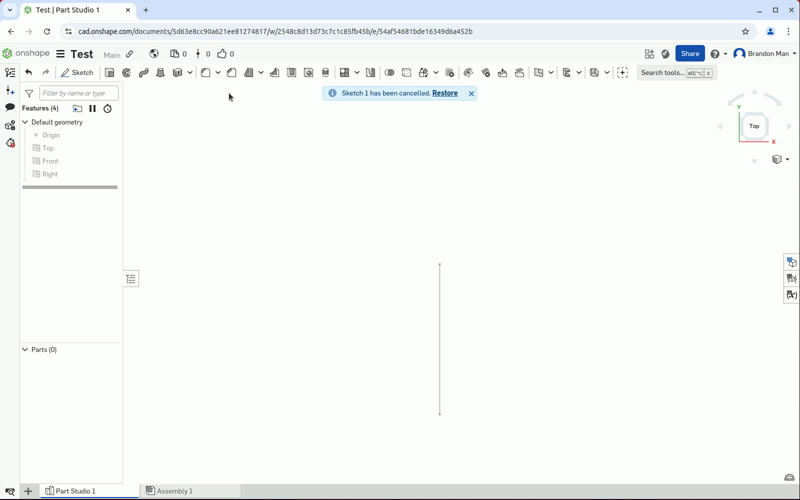
mouse_move(73, 352)
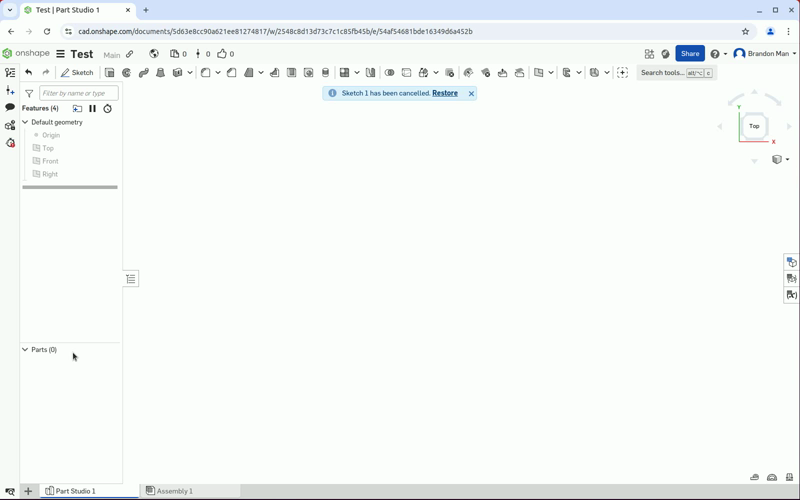
key(y)
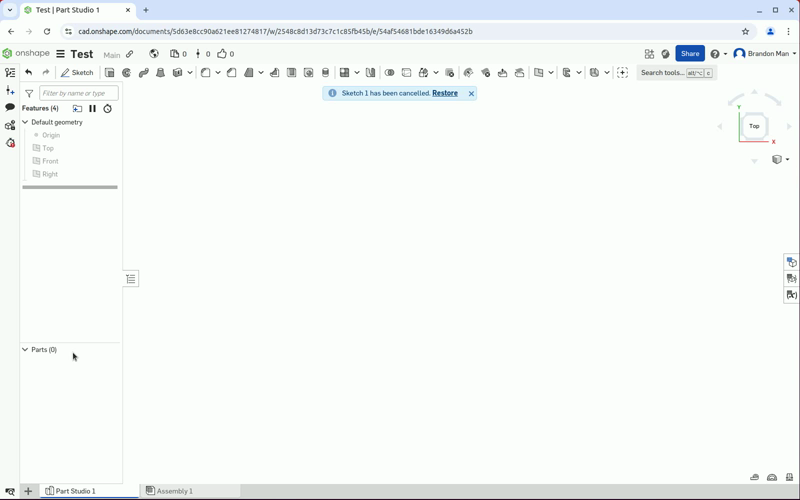
key(shift+p)
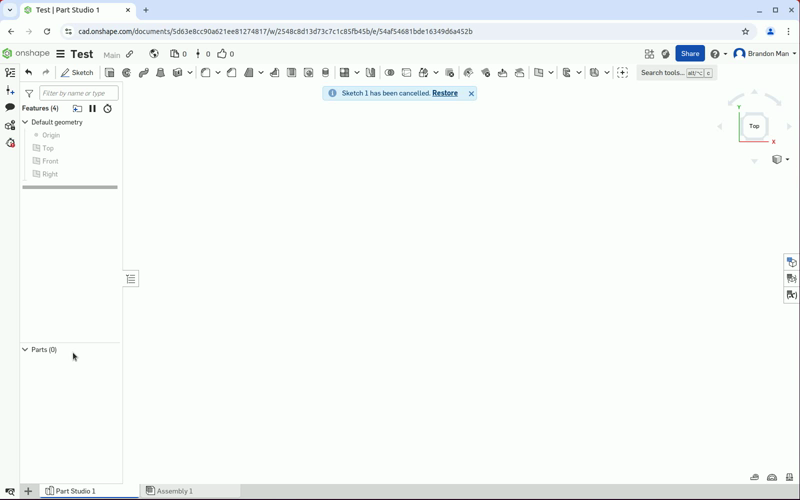
key(space)
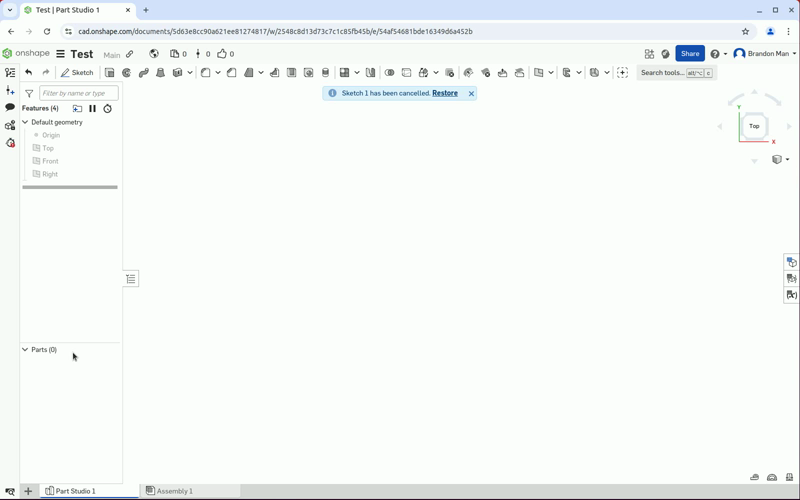
key_down(shift)
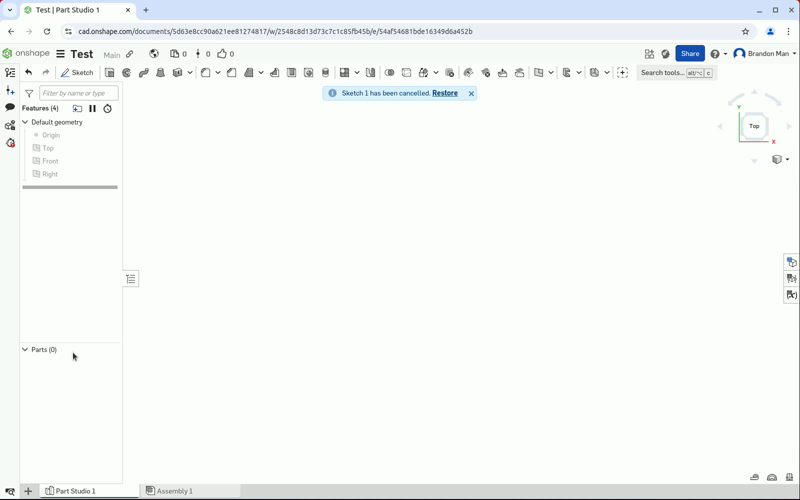
key(up)
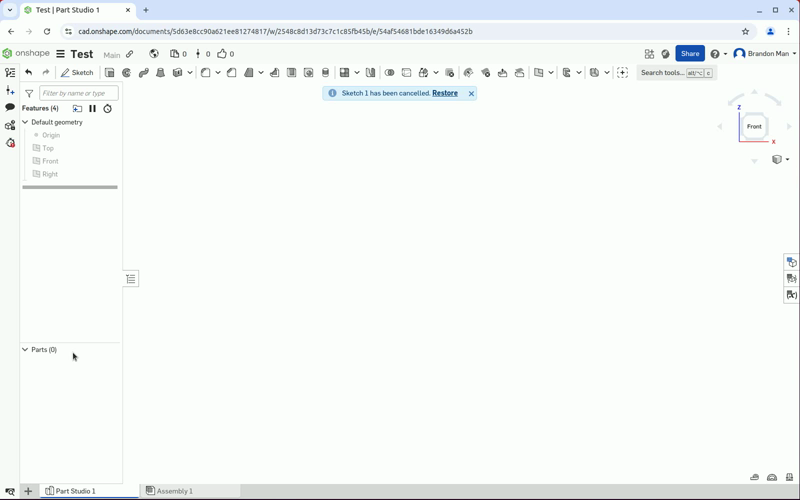
key_up(shift)
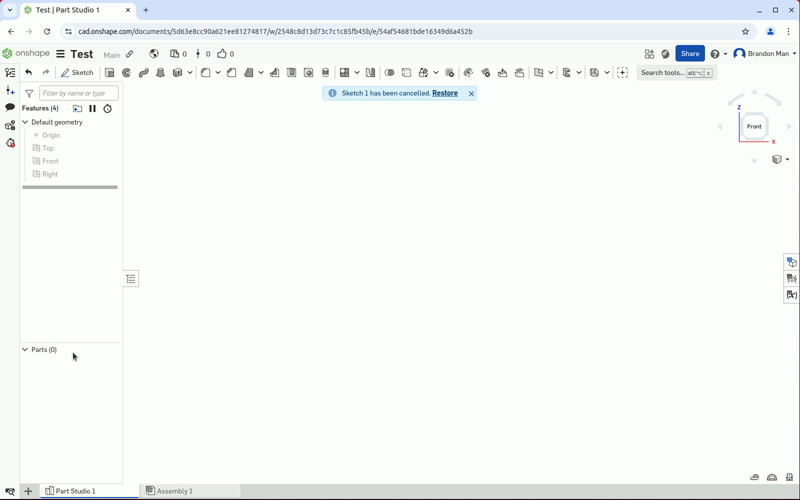
mouse_move(73, 352)
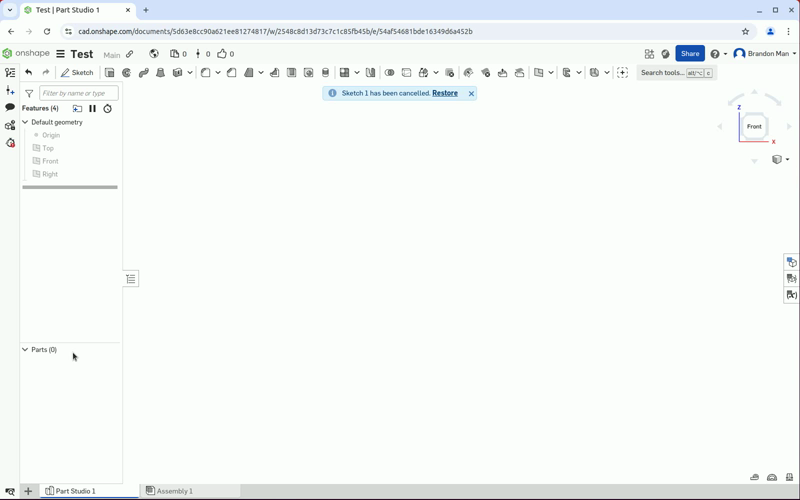
key(shift+y)
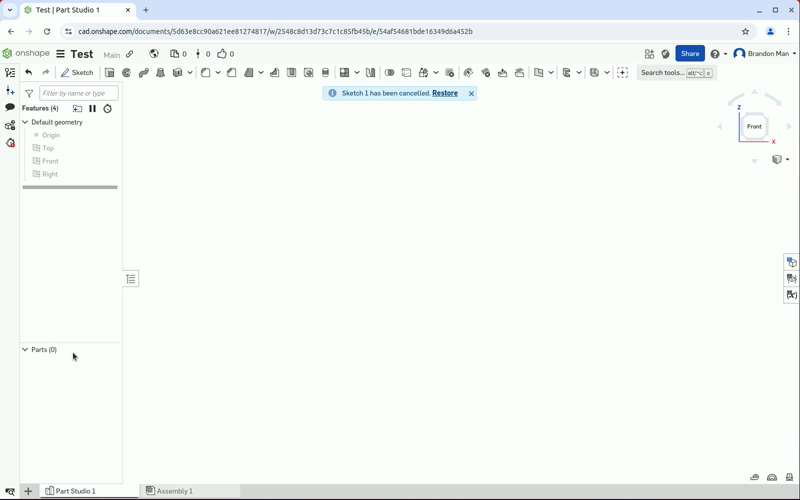
key(shift+s)
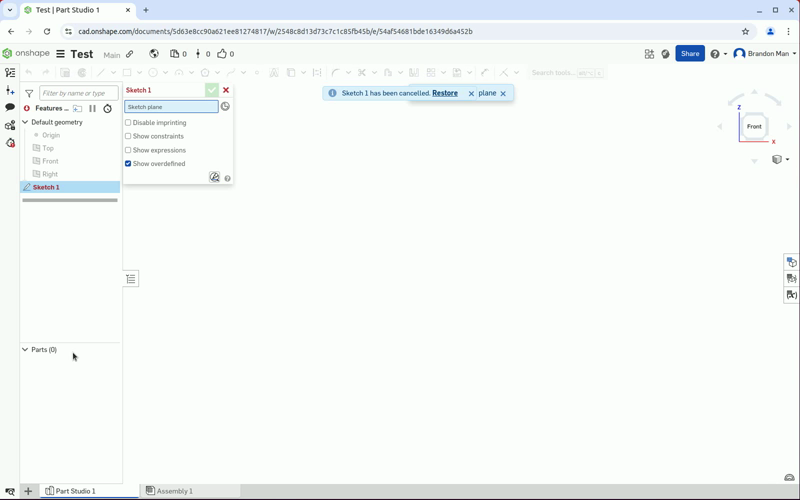
mouse_move(73, 163)
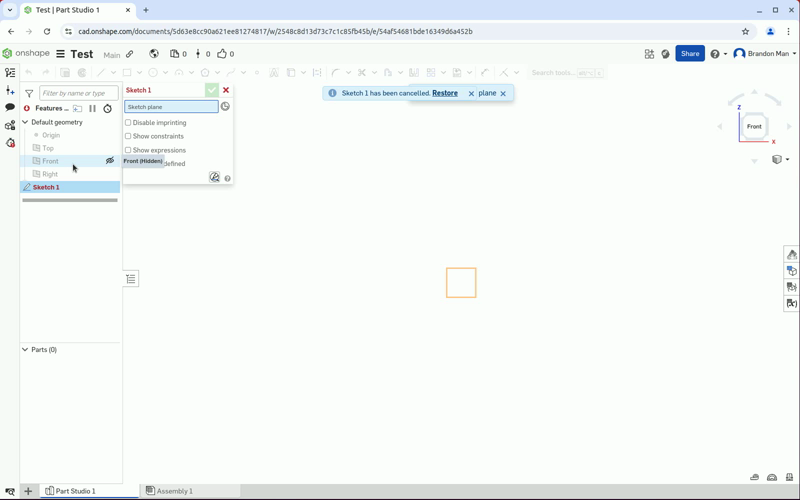
click(73, 163)
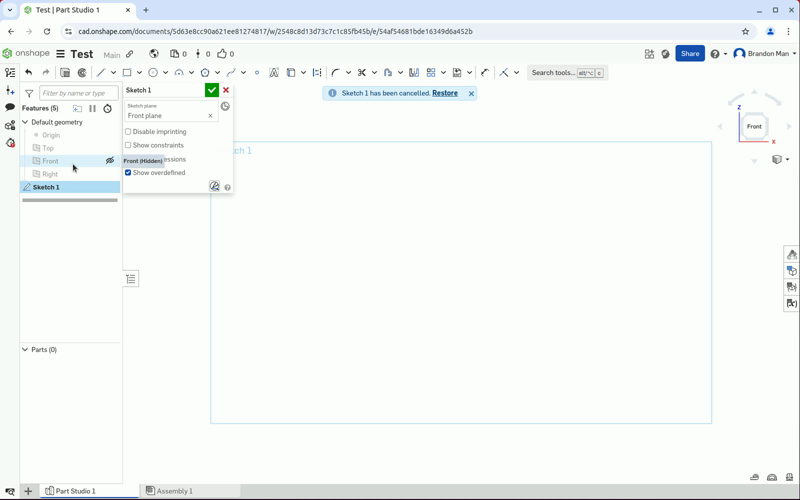
mouse_move(73, 352)
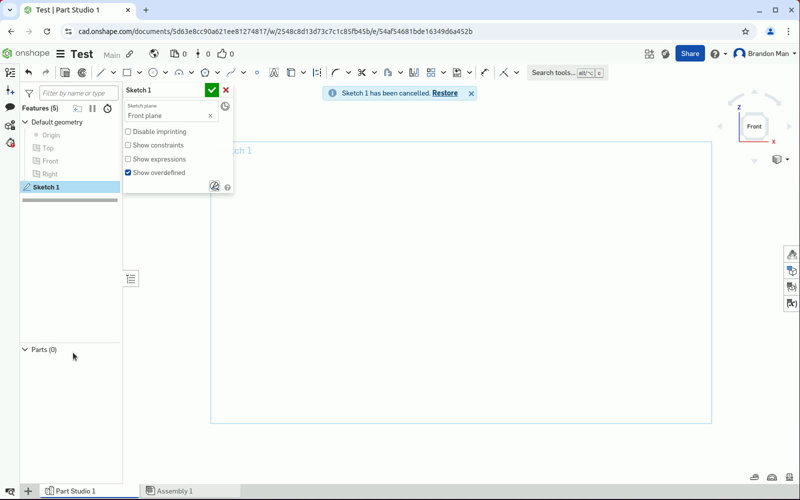
key(y)
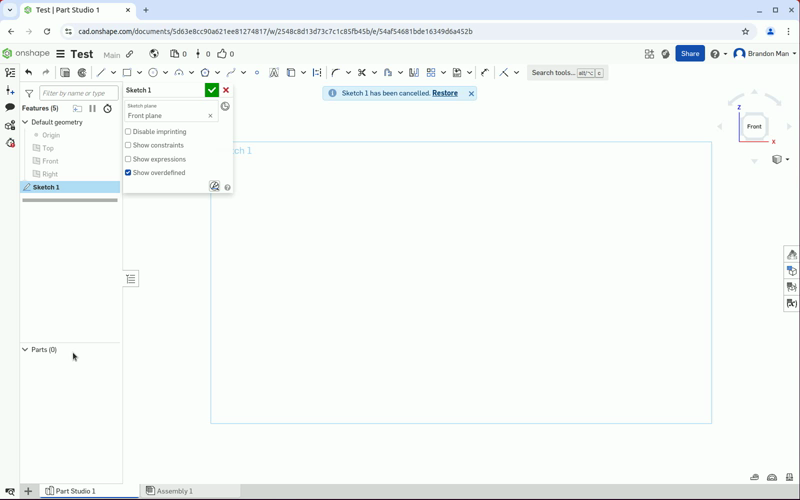
key(c)
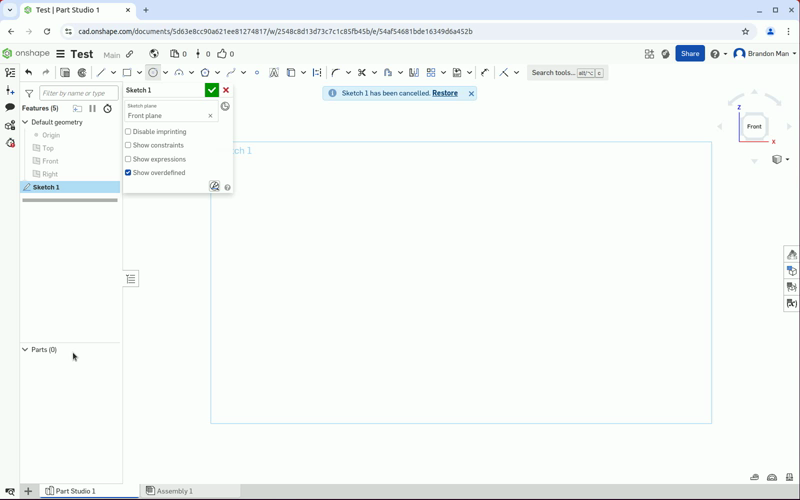
key_down(shift)
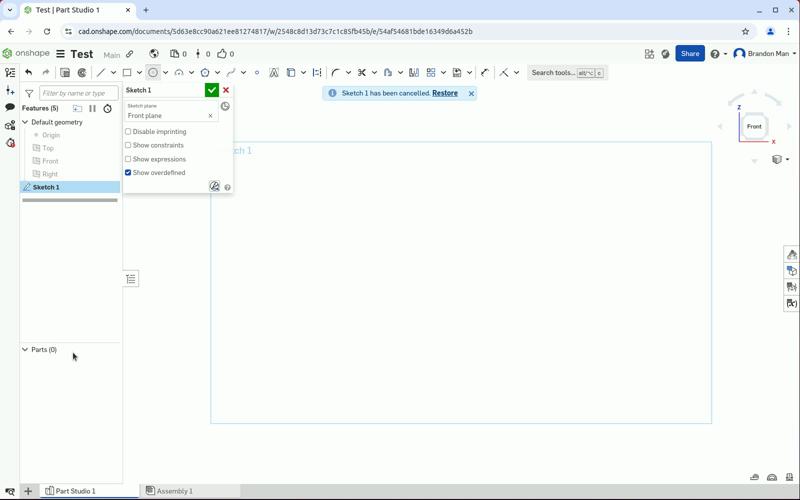
mouse_move(467, 237)
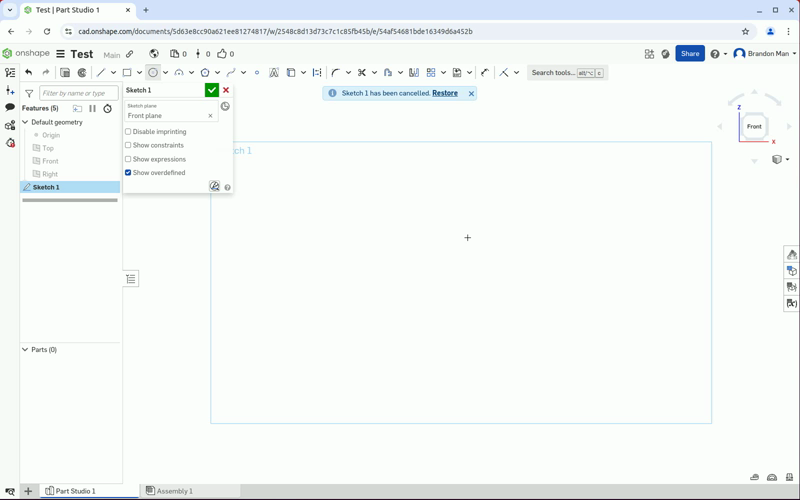
click(467, 237)
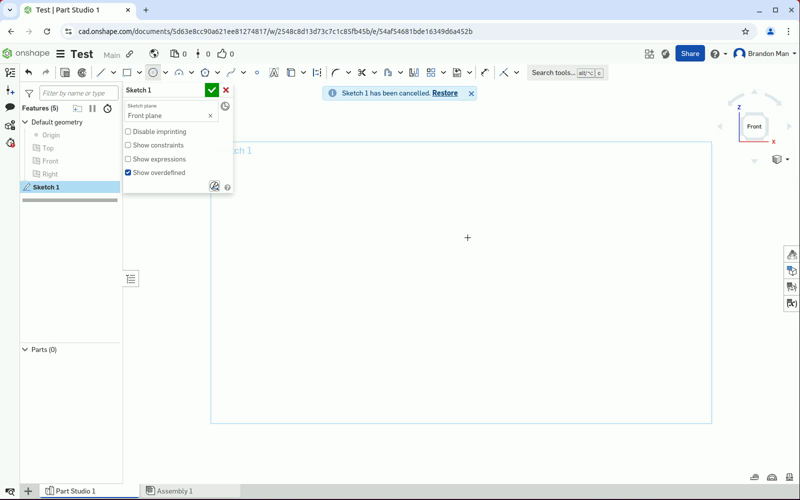
key_up(shift)
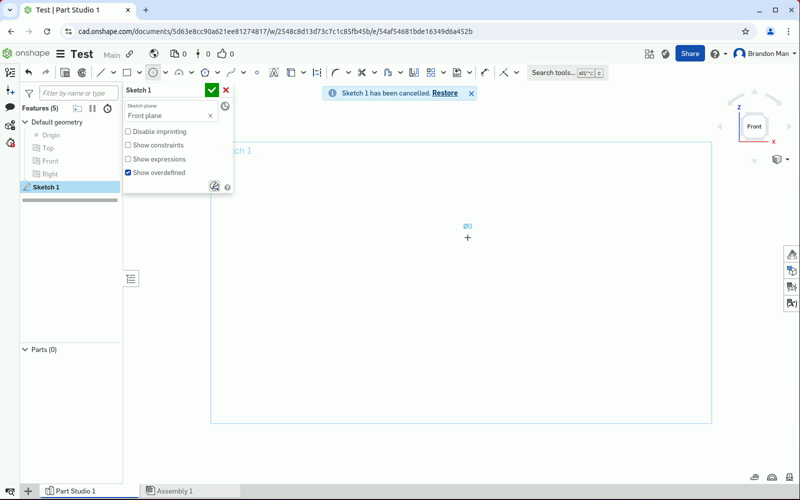
mouse_move(534, 237)
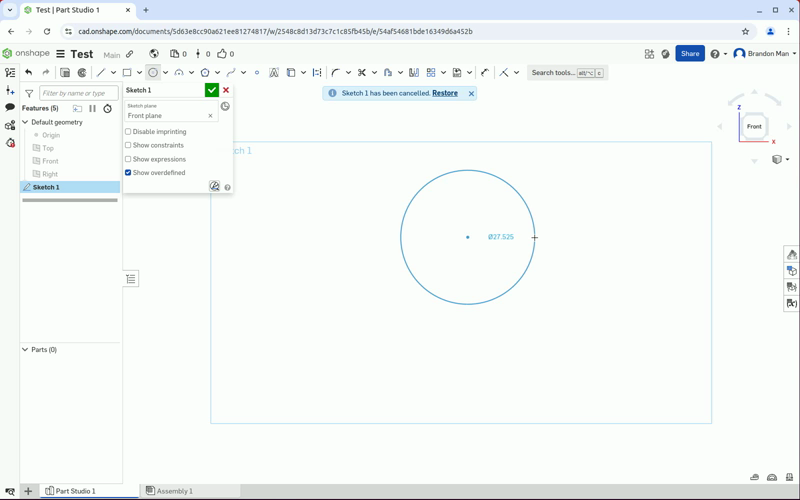
click(534, 237)
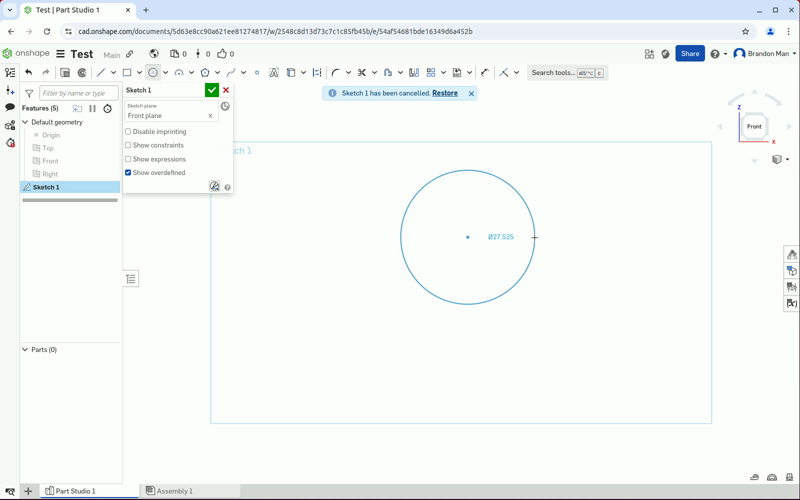
key(esc)
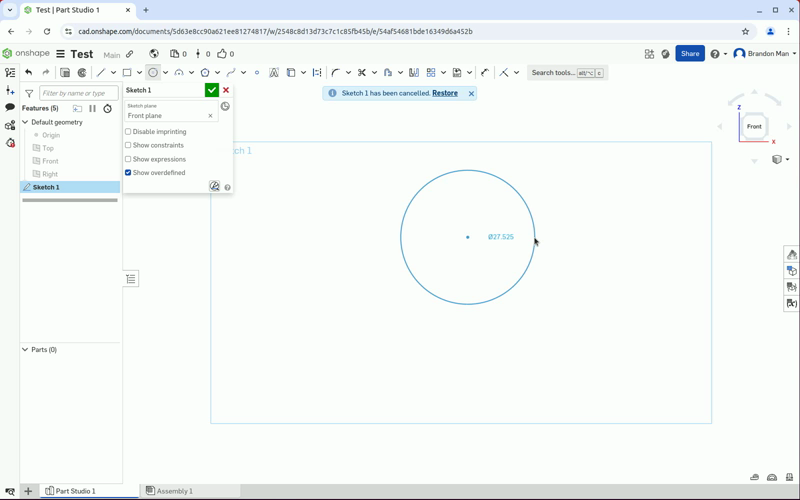
key(c)
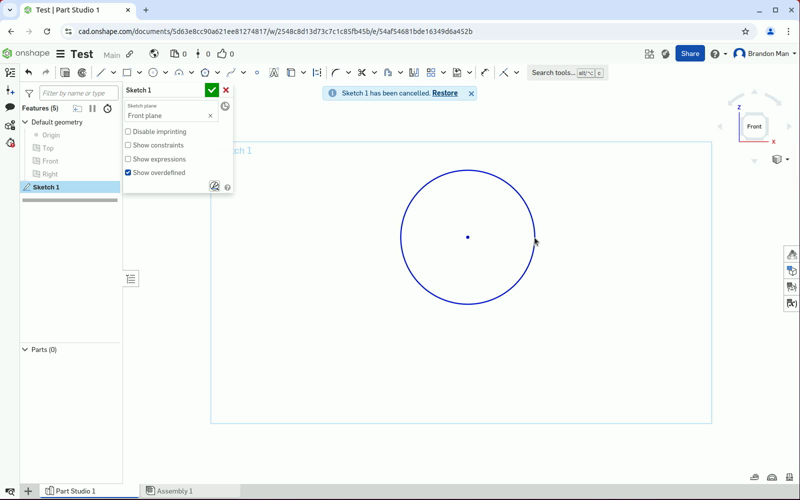
key_down(shift)
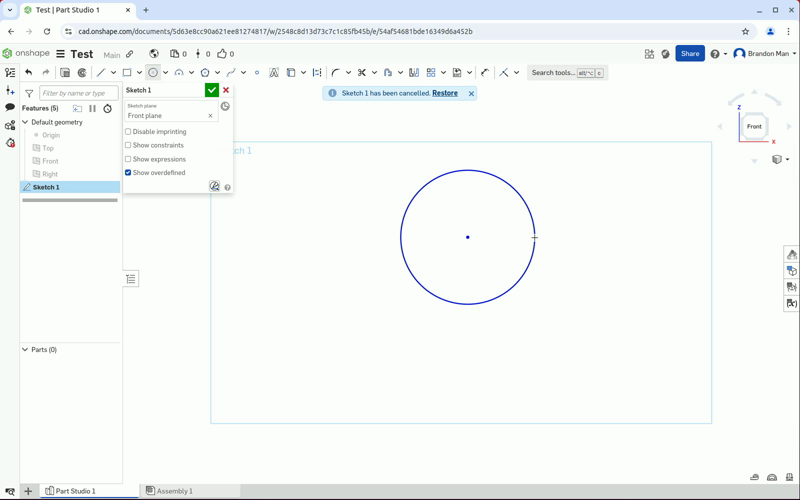
mouse_move(467, 237)
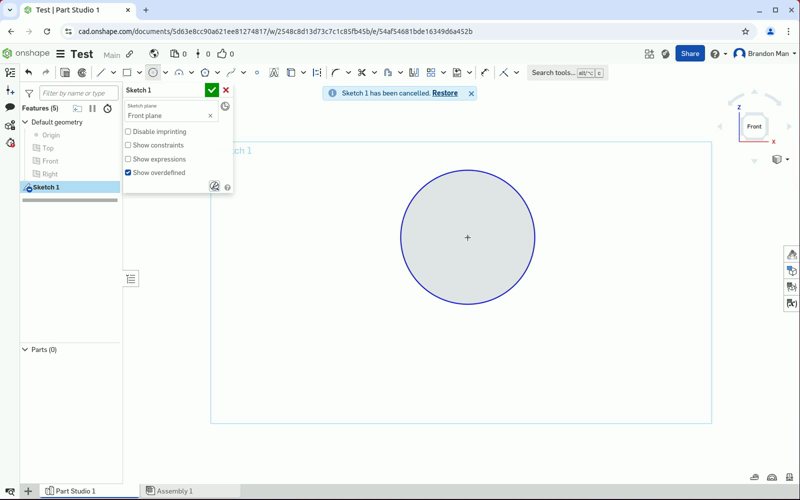
click(467, 237)
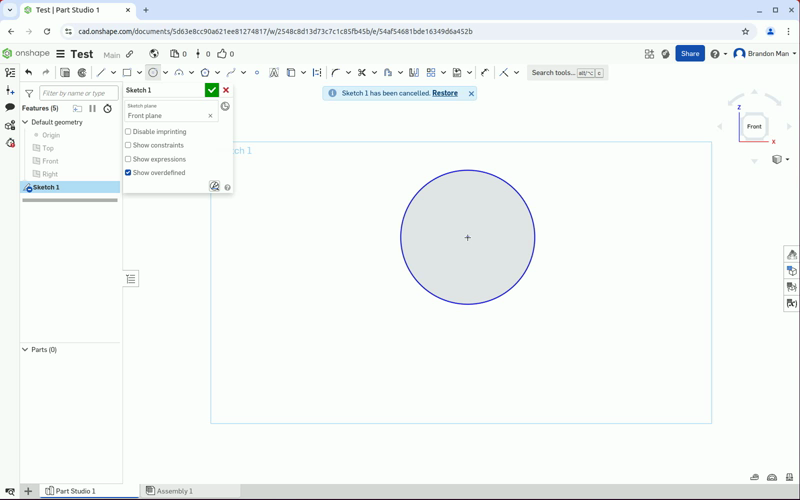
key_up(shift)
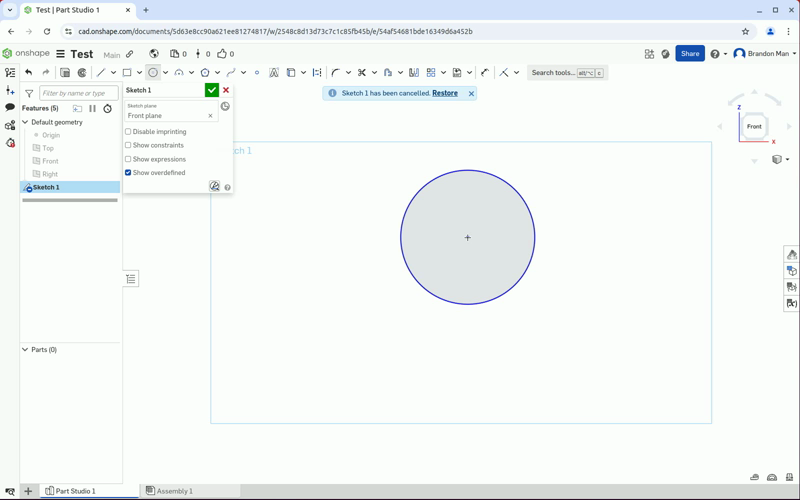
mouse_move(469, 237)
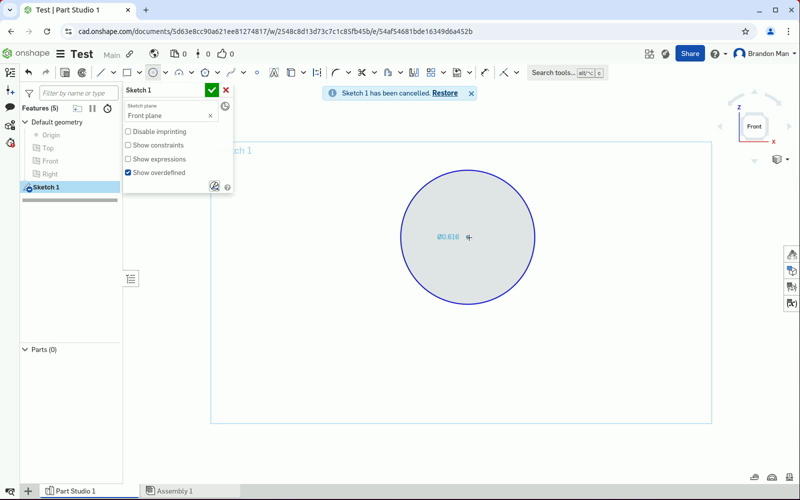
scroll(6)
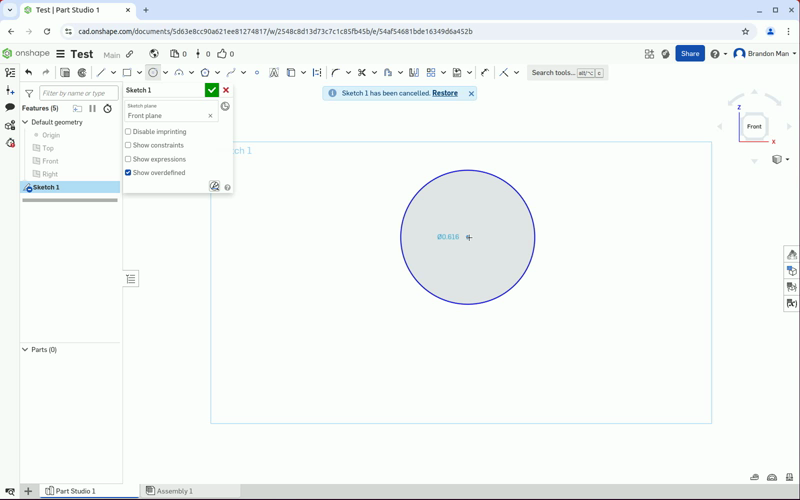
scroll(6)
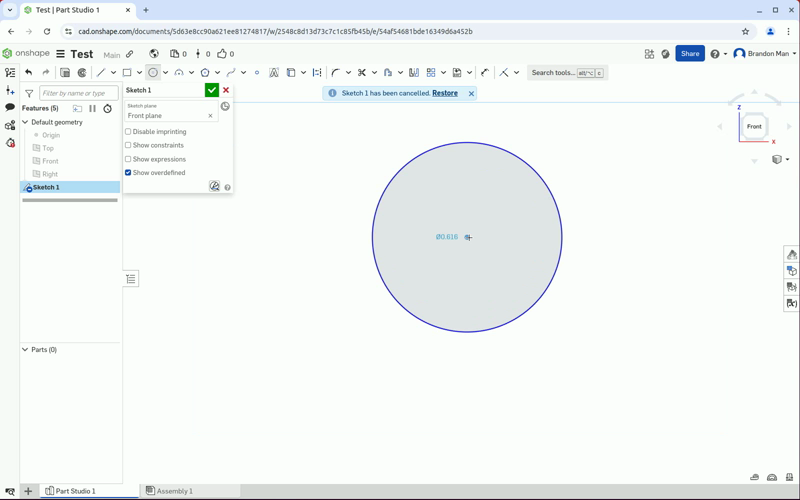
scroll(6)
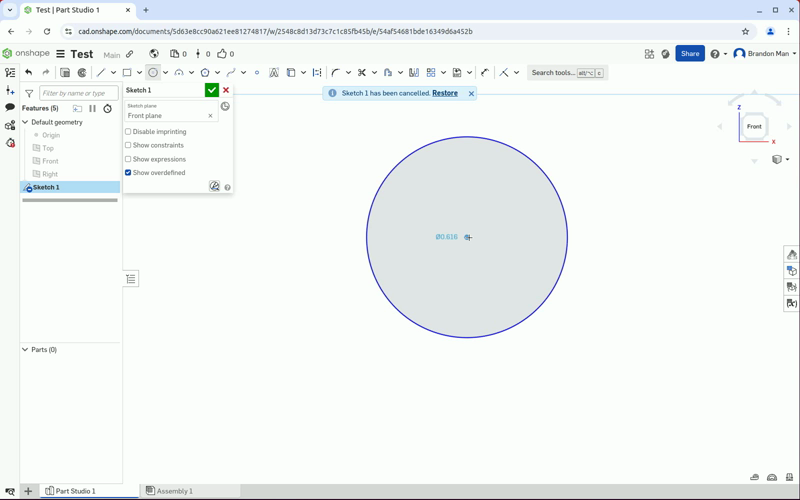
scroll(6)
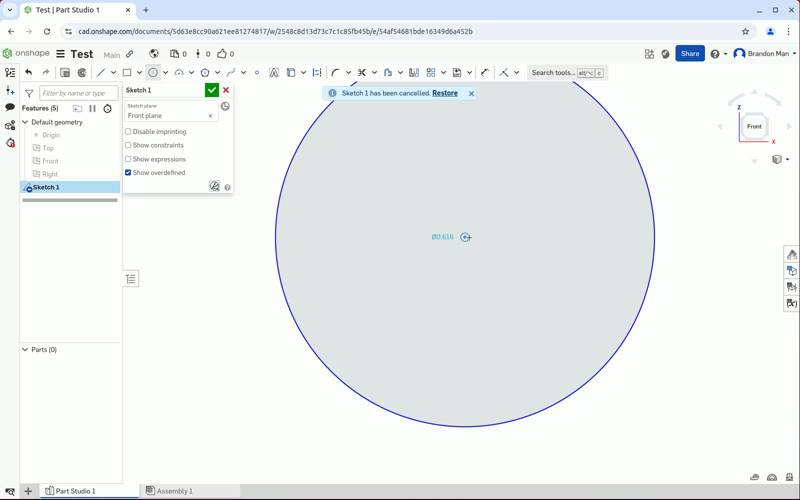
scroll(6)
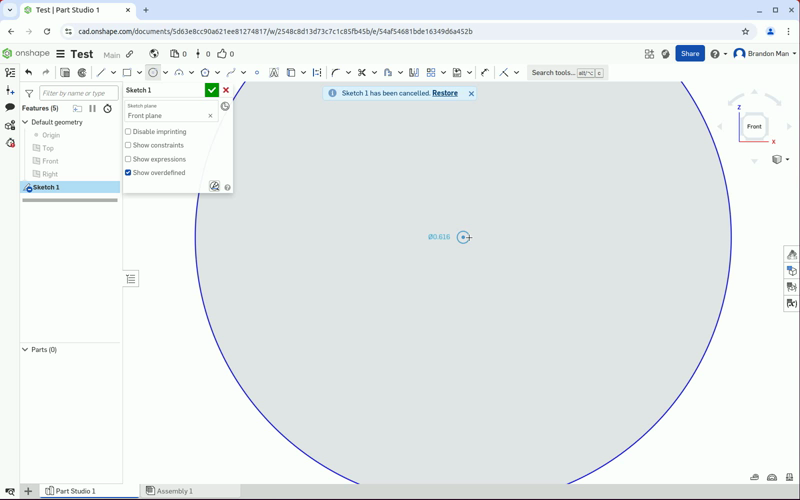
scroll(6)
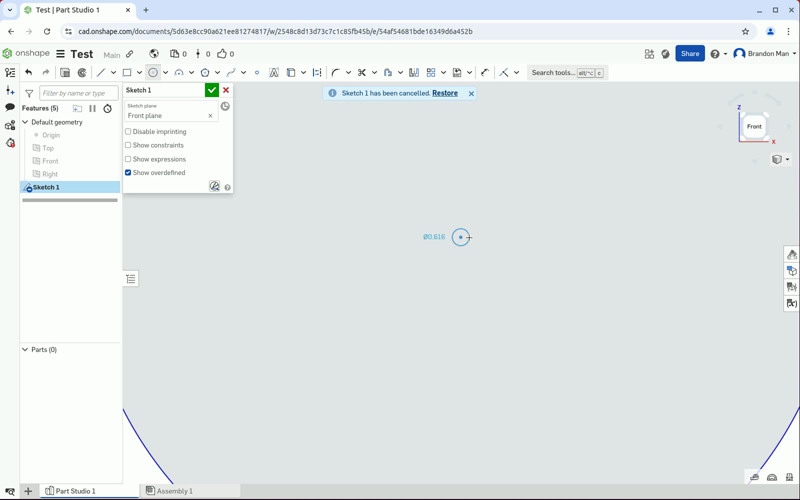
scroll(6)
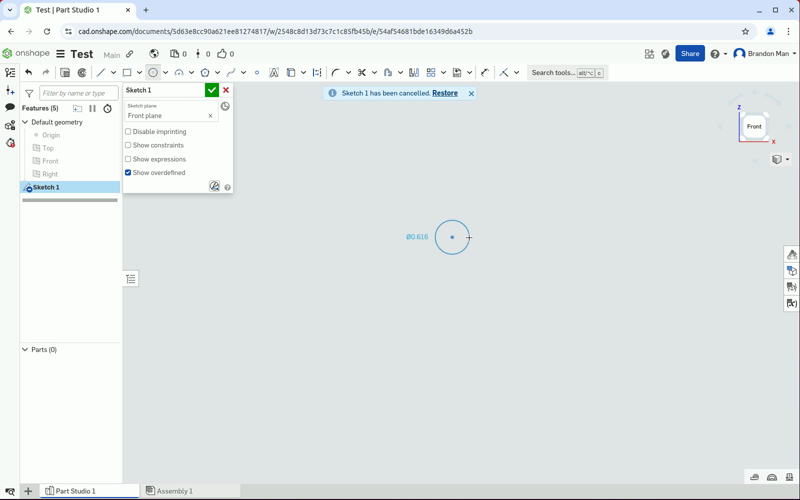
click(469, 237)
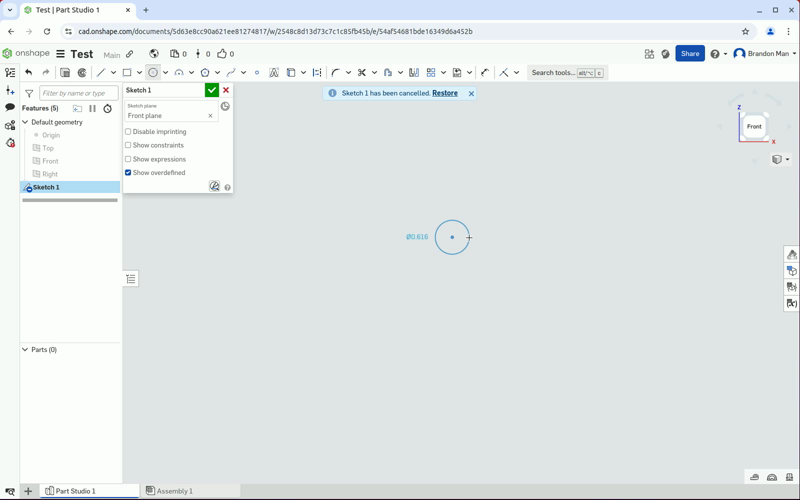
scroll(-6)
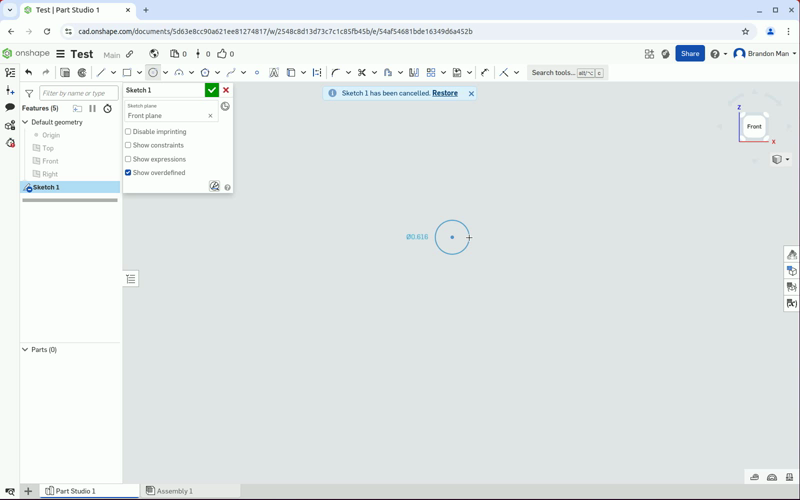
scroll(-6)
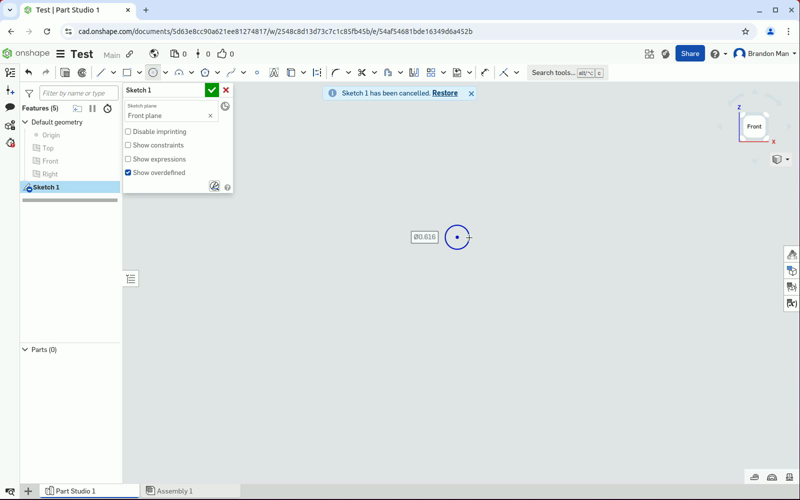
scroll(-6)
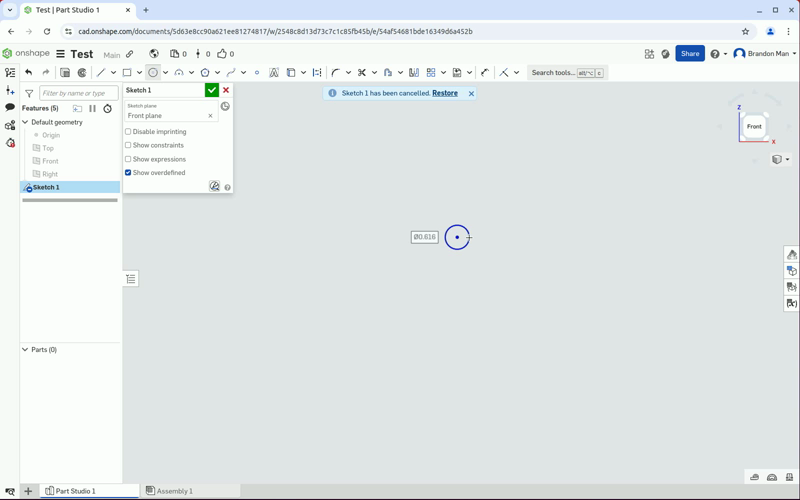
scroll(-6)
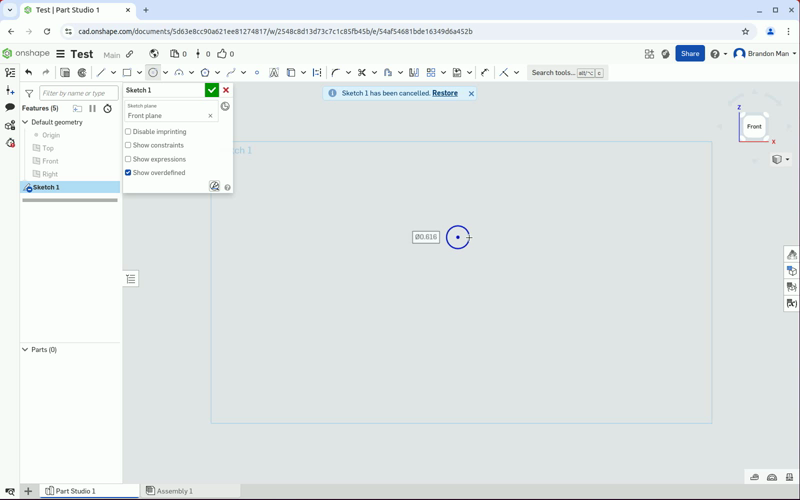
scroll(-6)
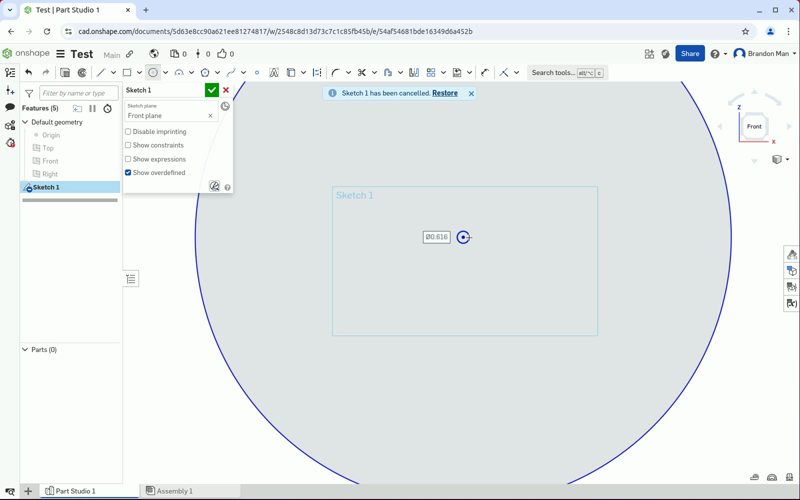
scroll(-6)
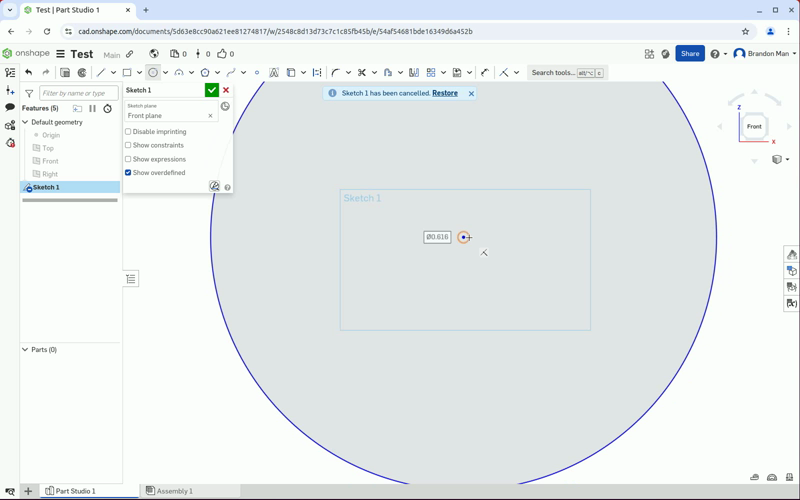
scroll(-6)
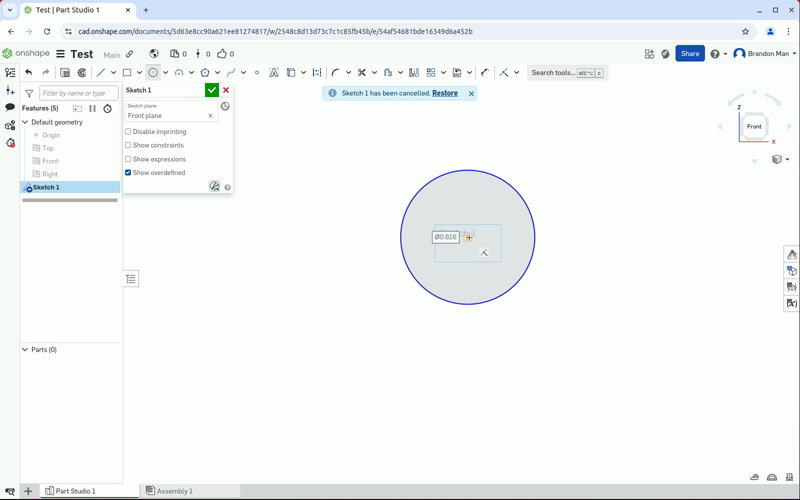
key(esc)
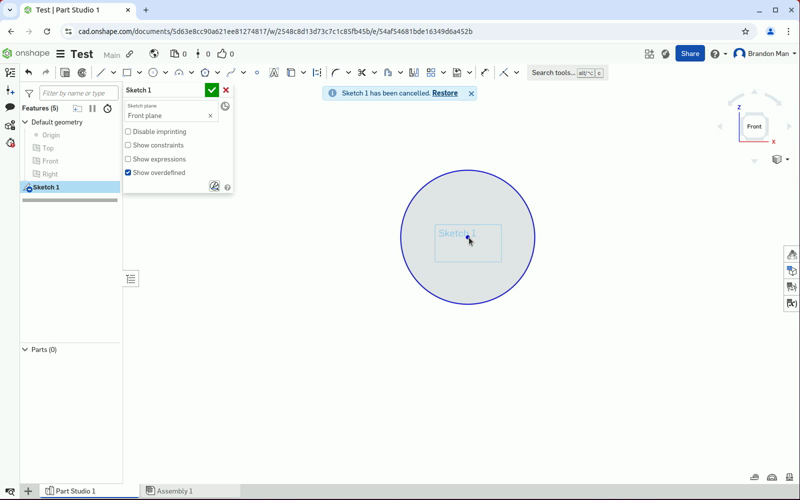
key(l)
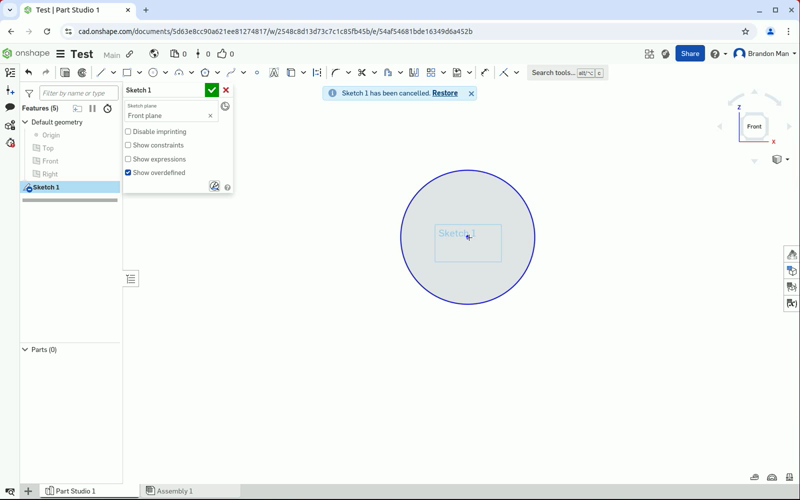
key_down(shift)
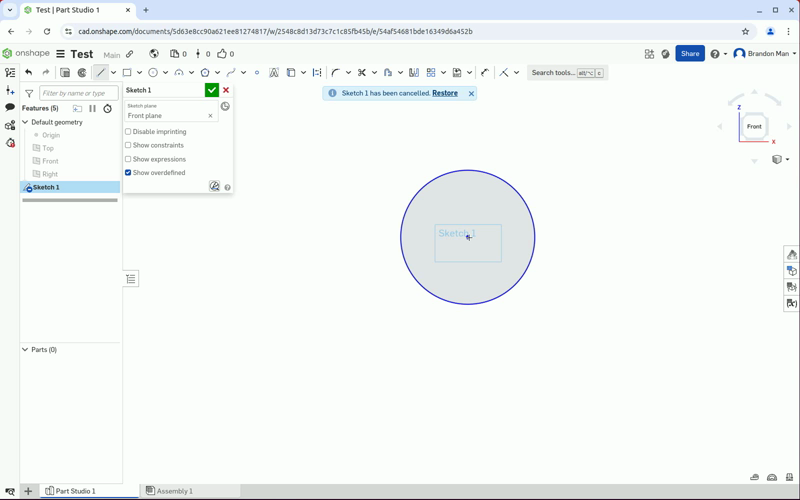
mouse_move(473, 180)
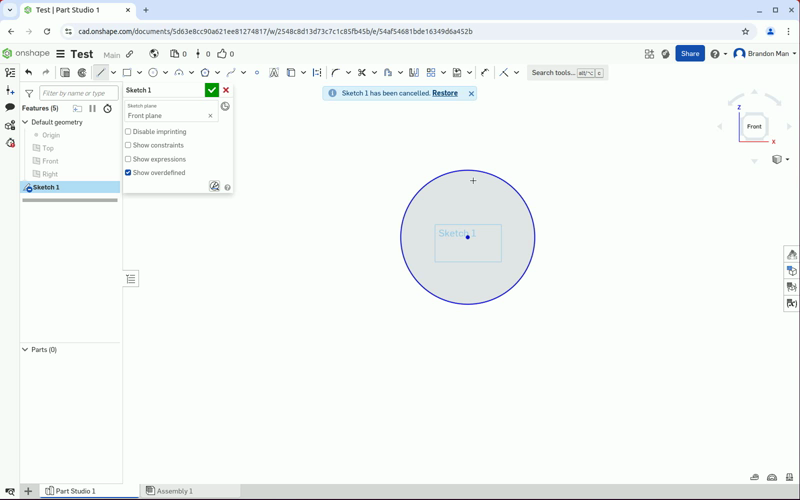
click(473, 180)
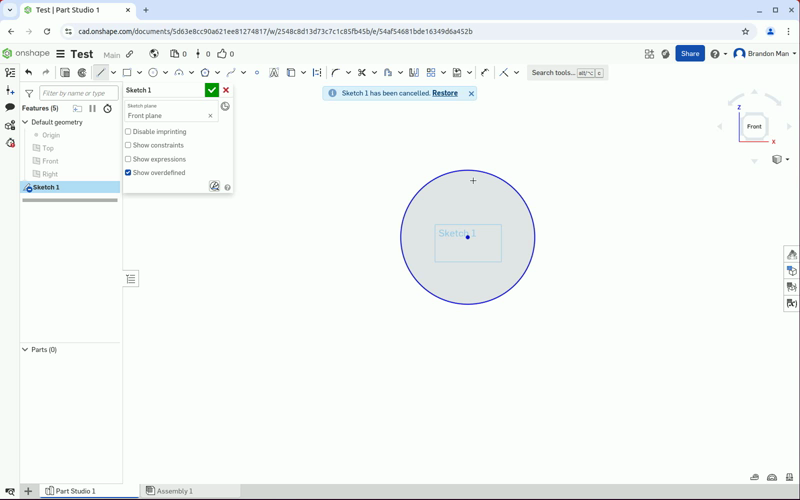
key_up(shift)
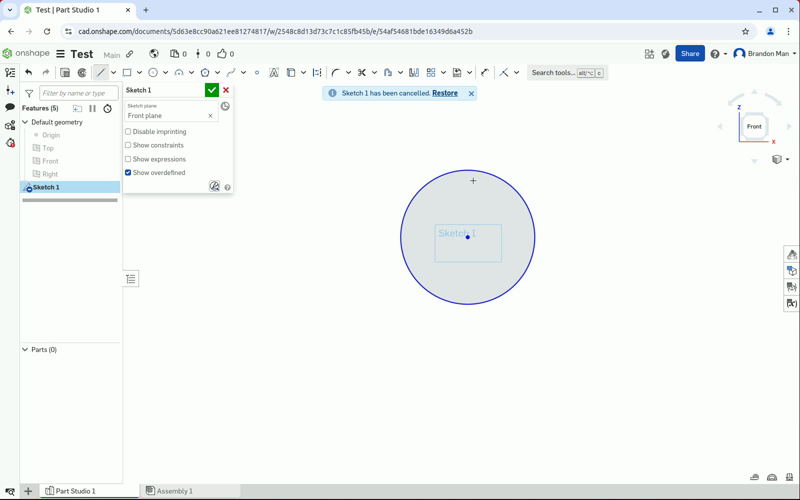
key_down(shift)
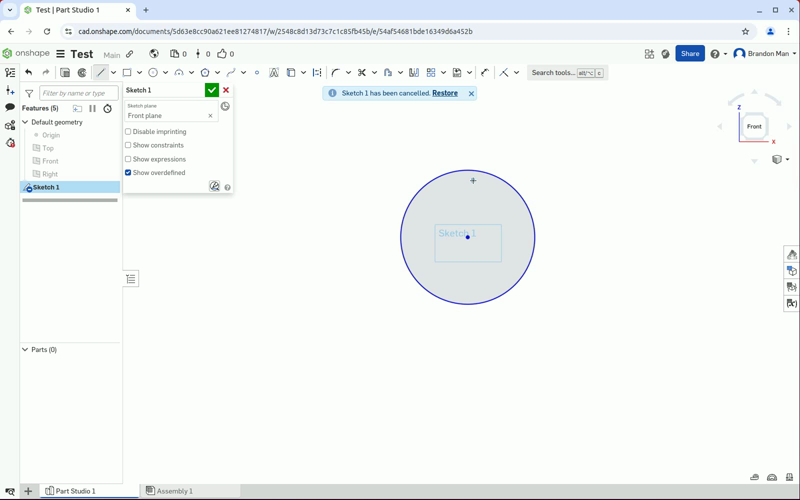
mouse_move(503, 180)
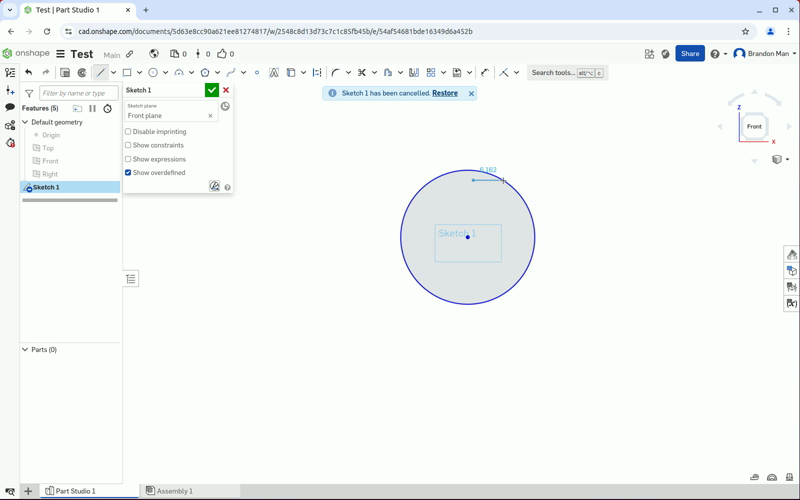
mouse_move(480, 180)
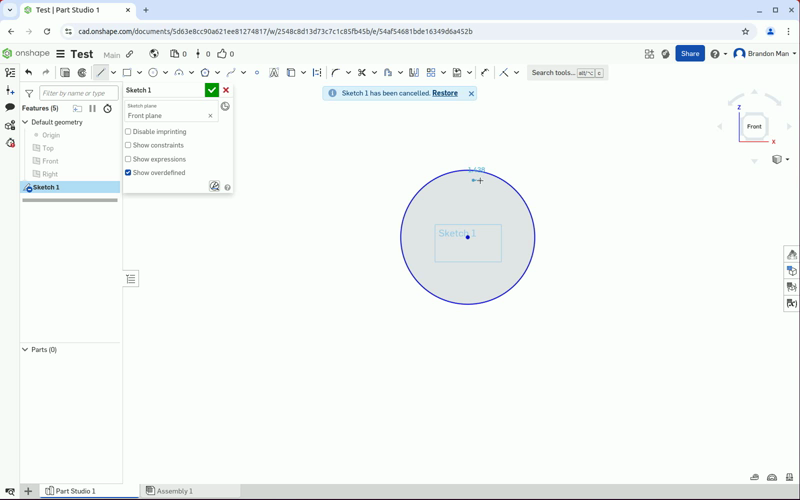
scroll(6)
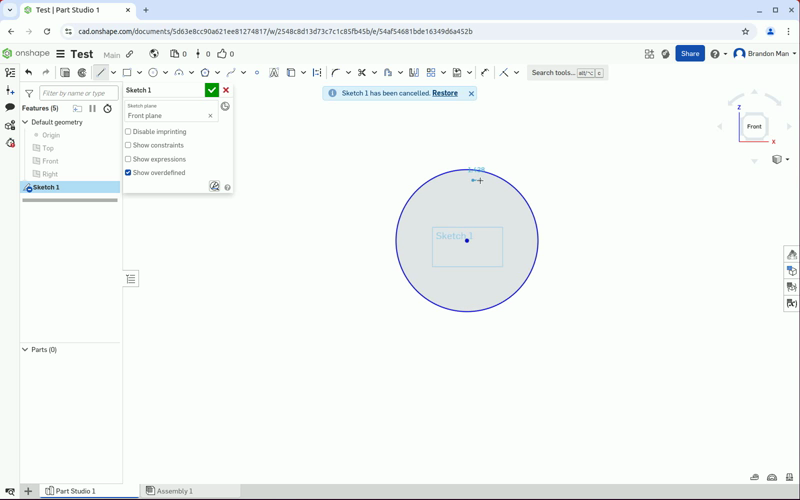
scroll(6)
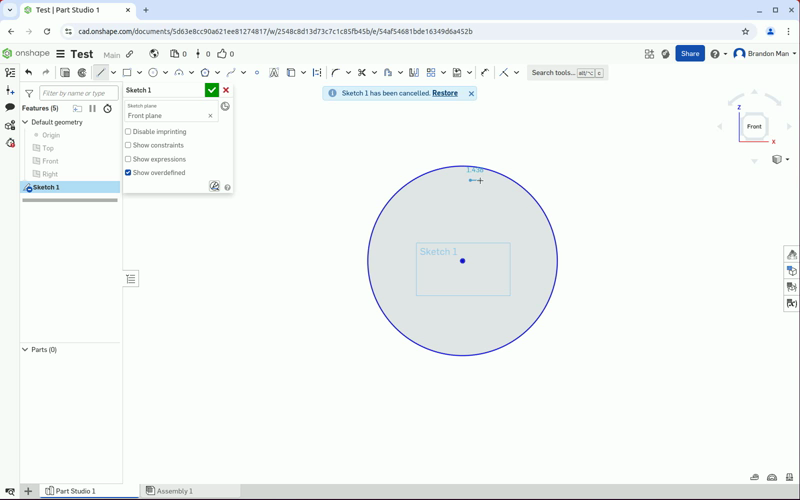
scroll(6)
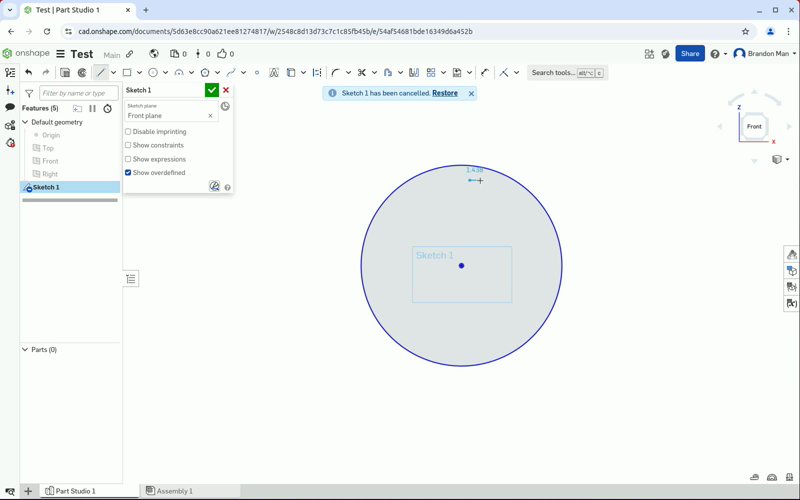
scroll(6)
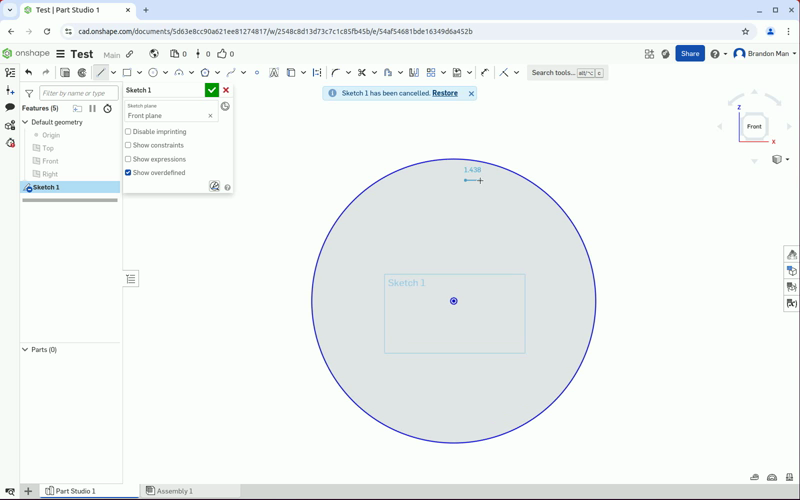
scroll(6)
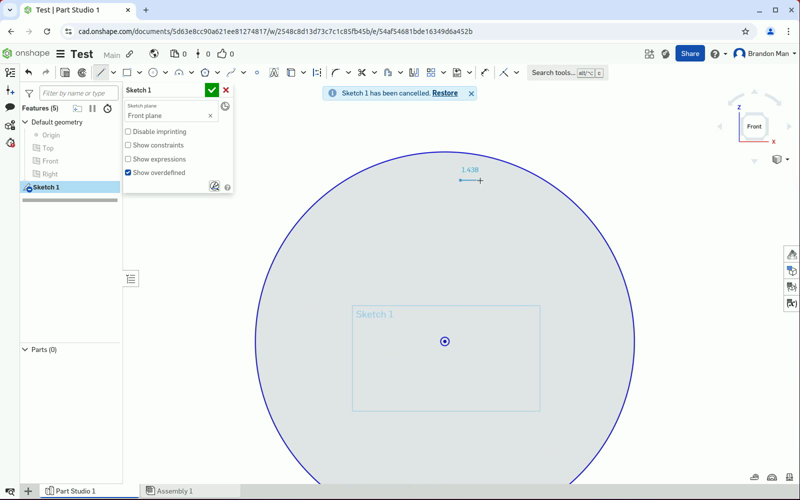
scroll(6)
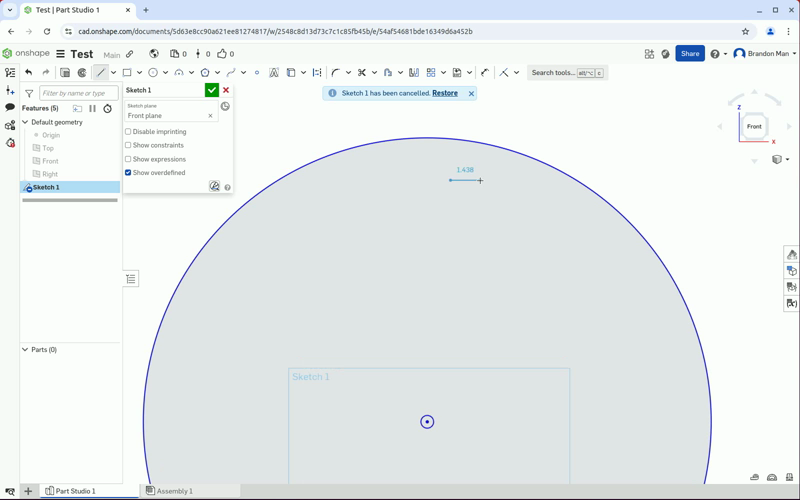
scroll(6)
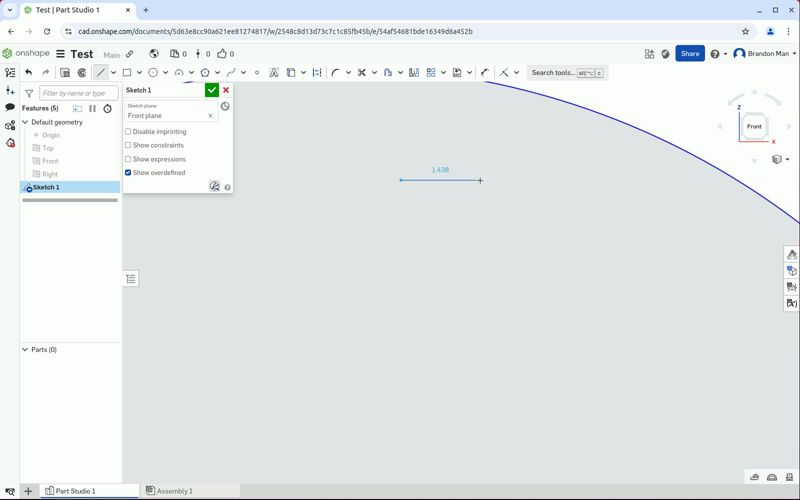
click(480, 180)
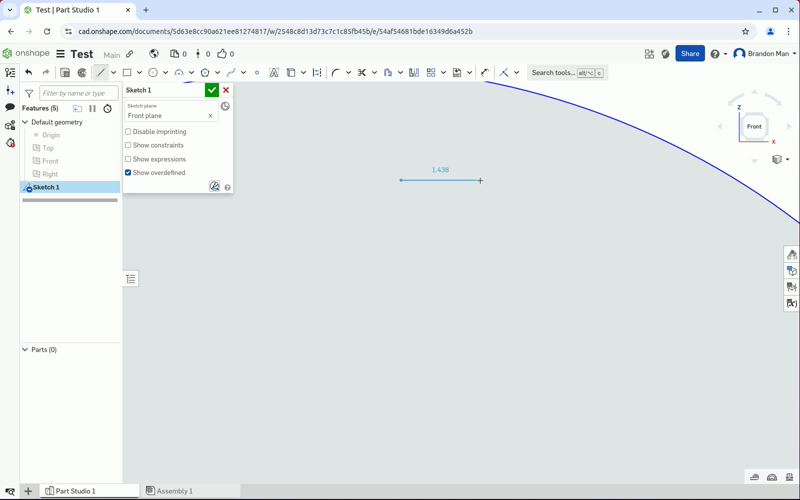
scroll(-6)
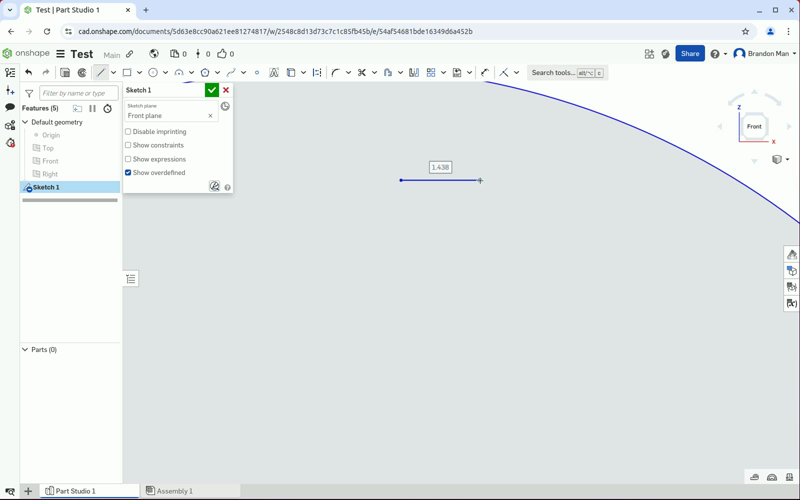
scroll(-6)
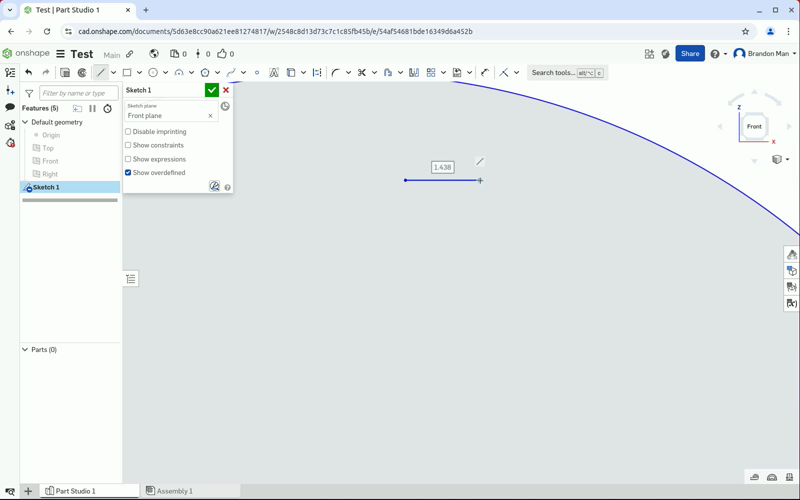
scroll(-6)
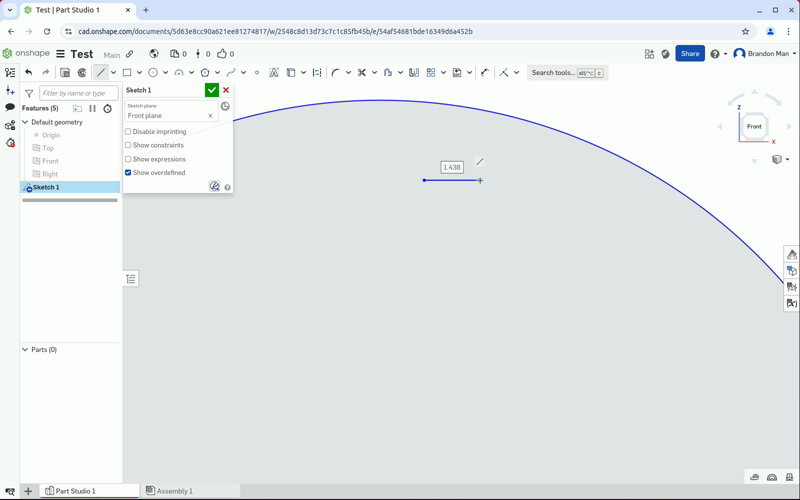
scroll(-6)
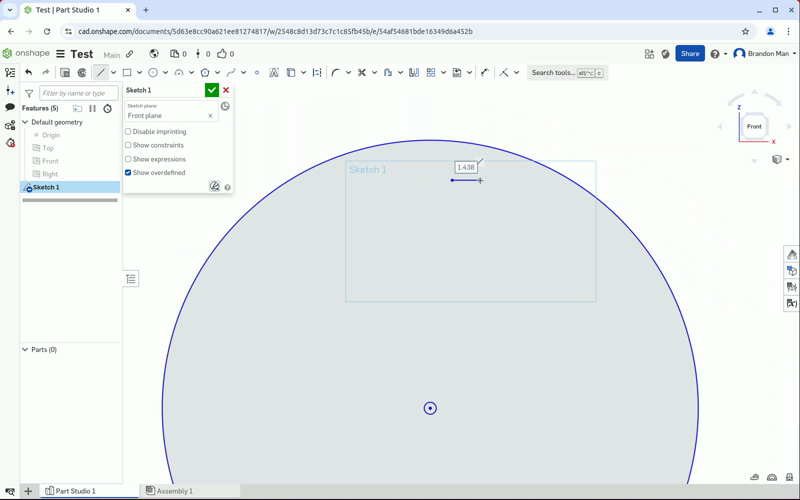
scroll(-6)
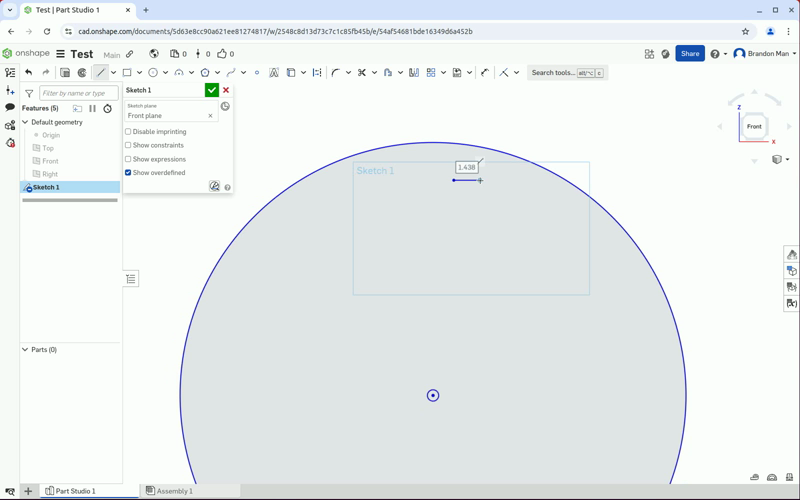
scroll(-6)
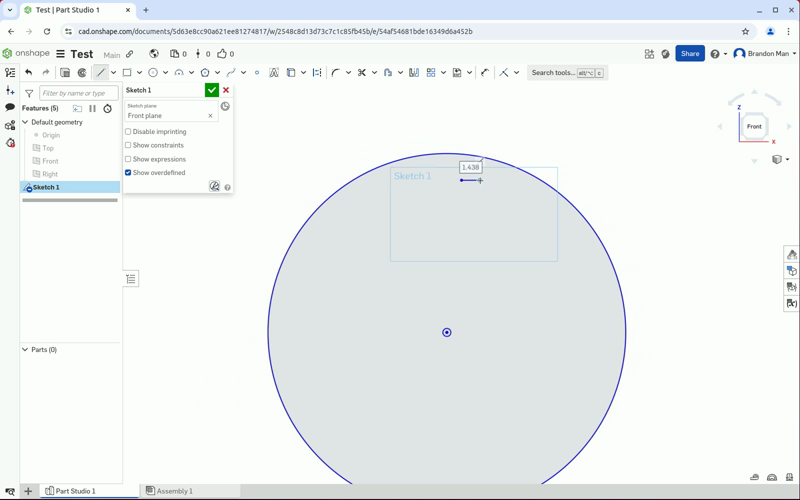
scroll(-6)
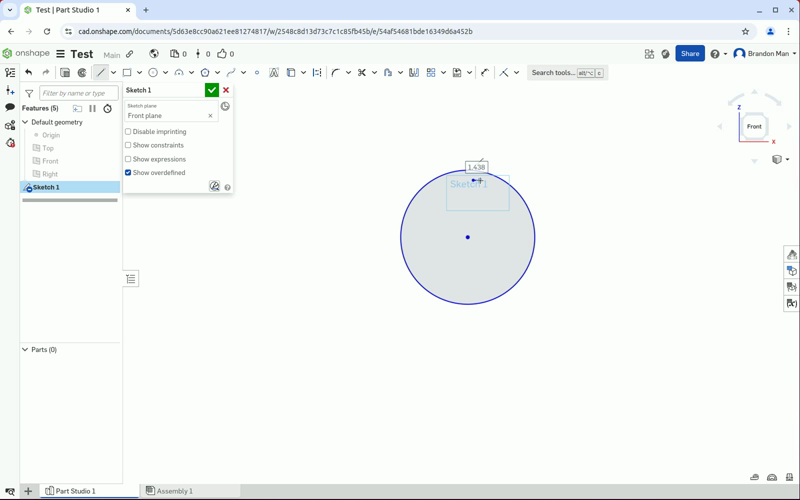
key_up(shift)
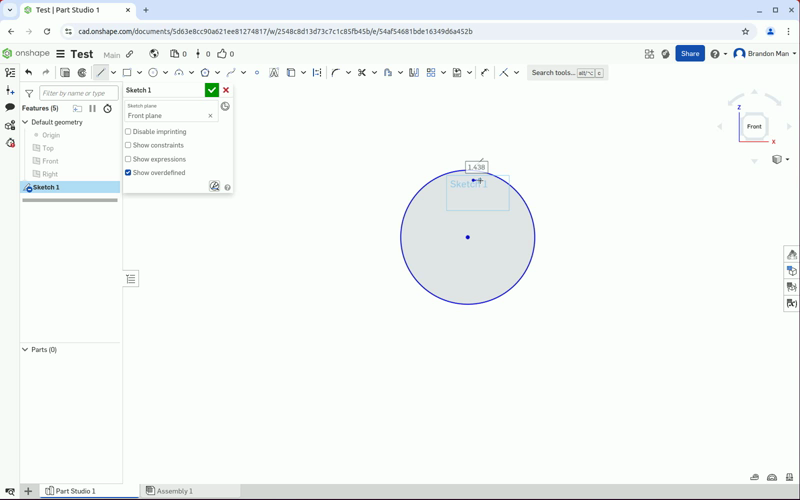
key_down(shift)
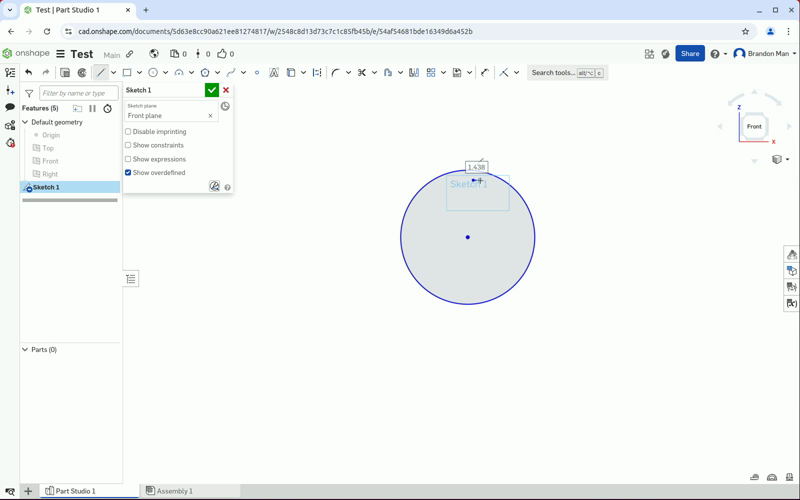
mouse_move(510, 180)
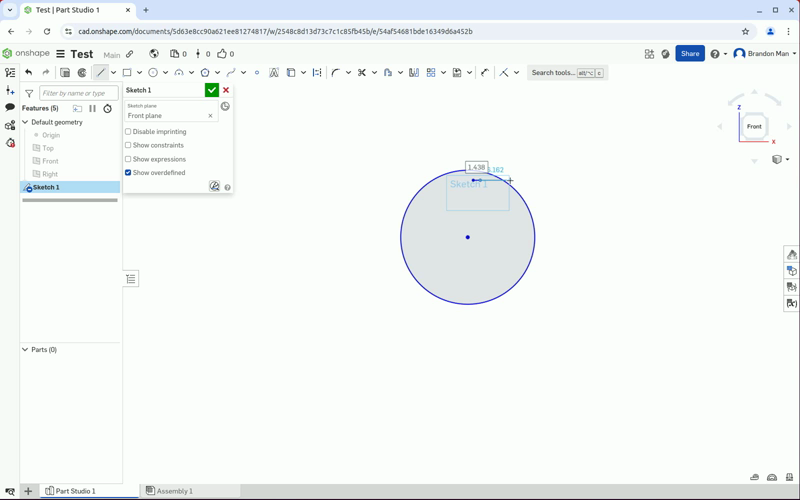
mouse_move(480, 174)
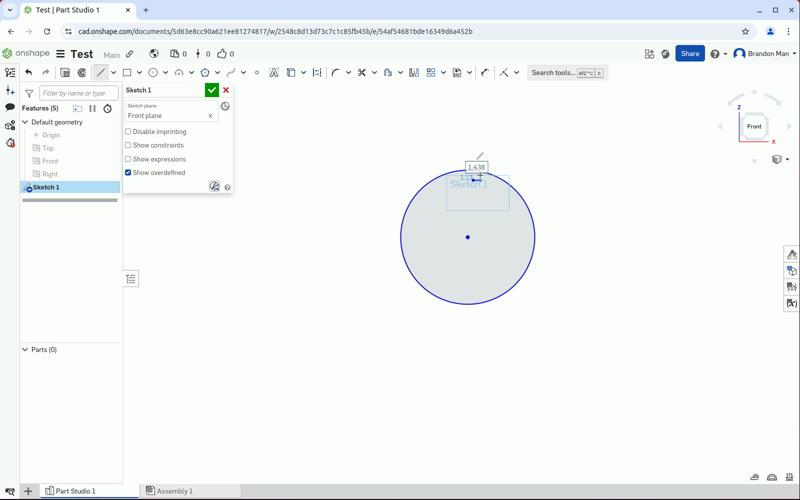
scroll(6)
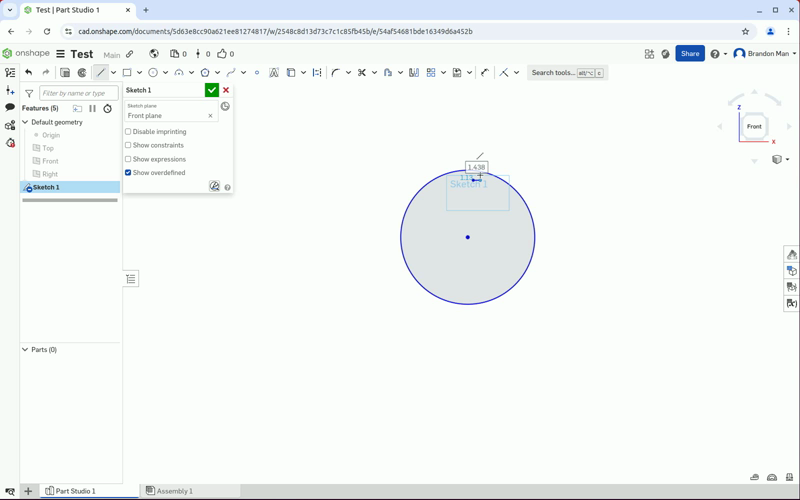
scroll(6)
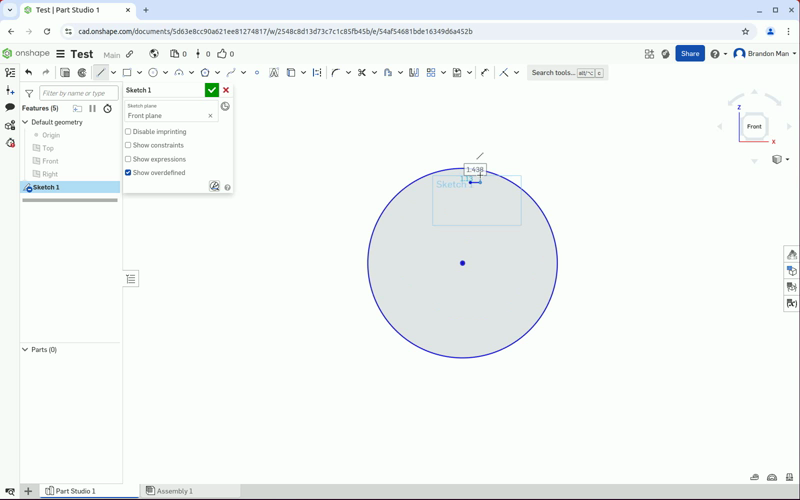
scroll(6)
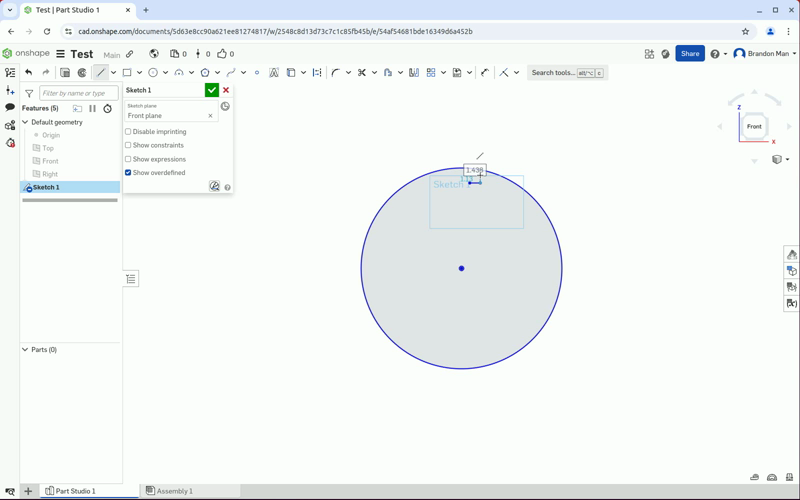
scroll(6)
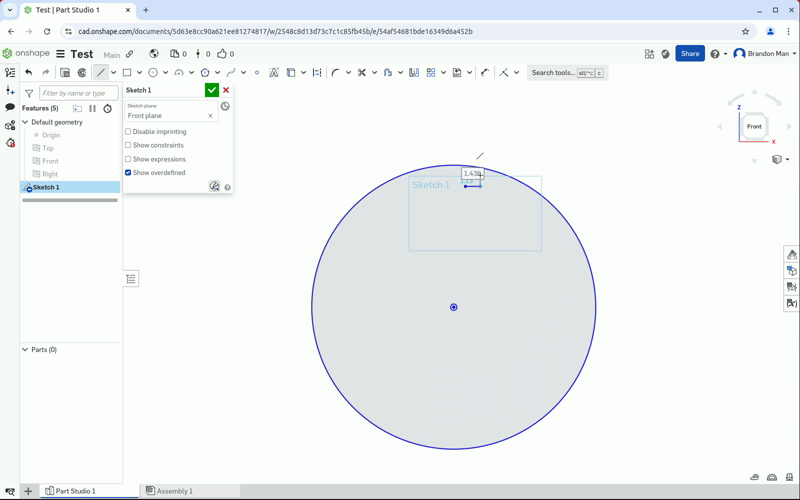
scroll(6)
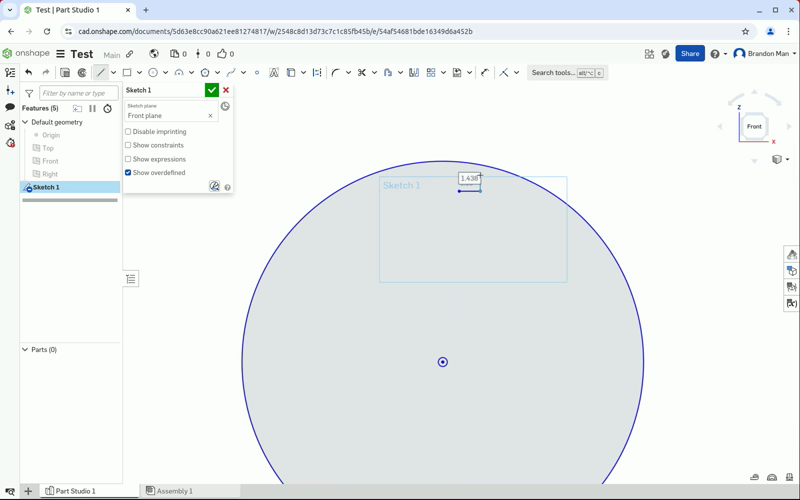
scroll(6)
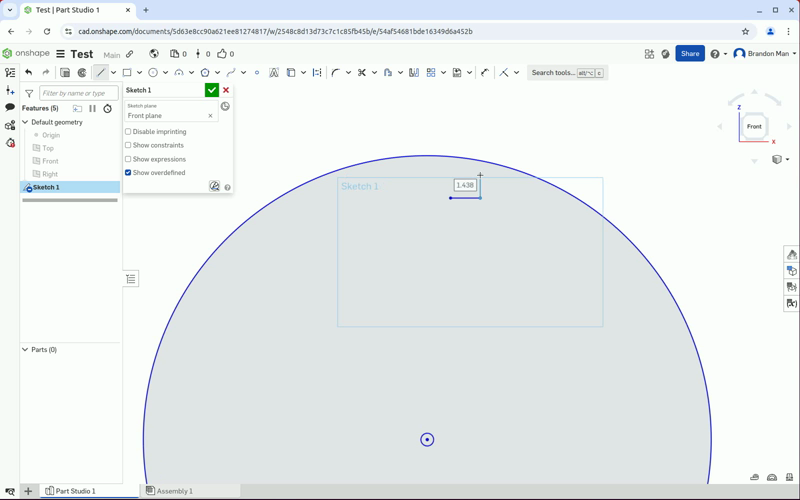
scroll(6)
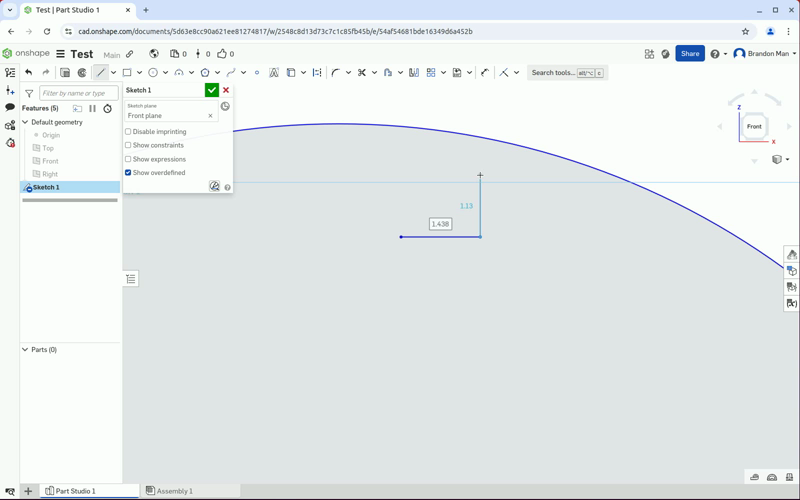
click(480, 174)
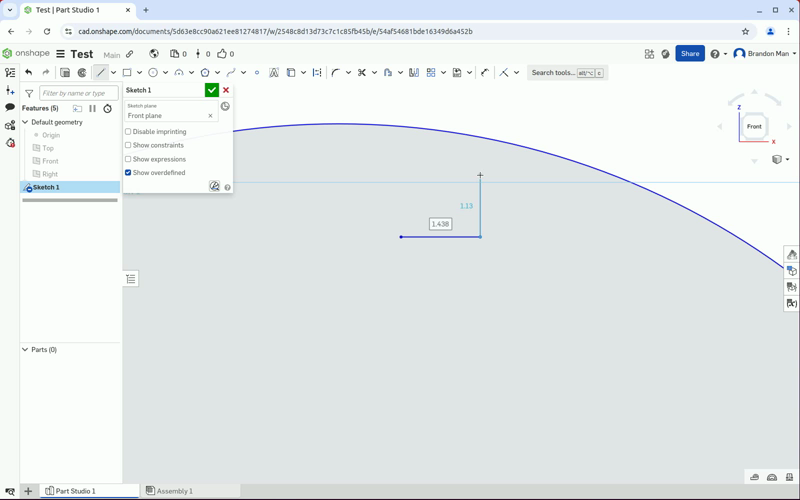
scroll(-6)
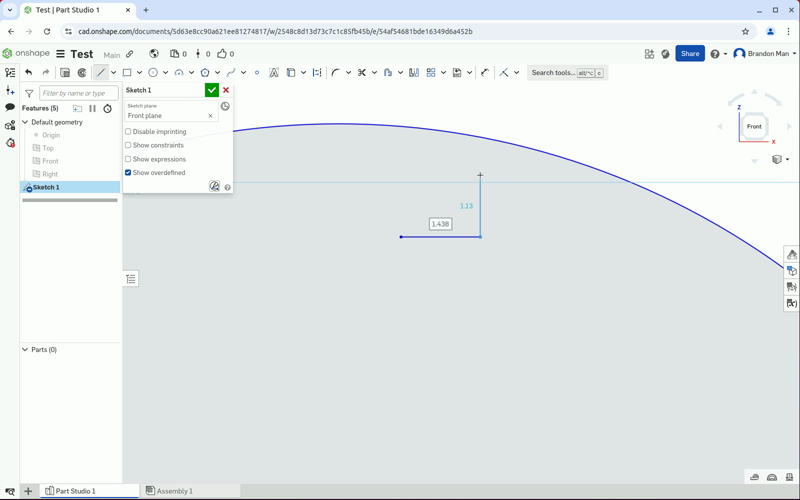
scroll(-6)
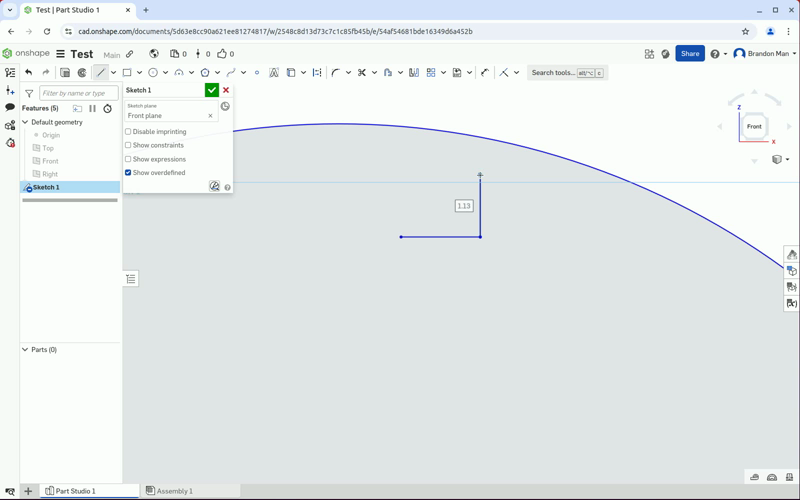
scroll(-6)
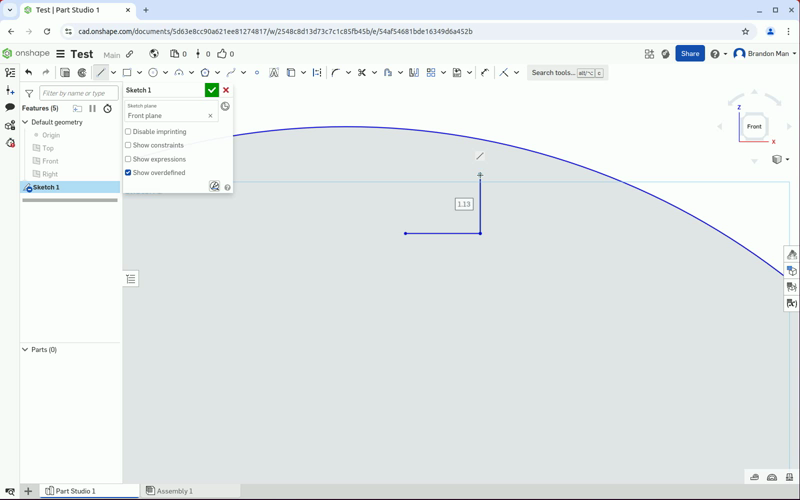
scroll(-6)
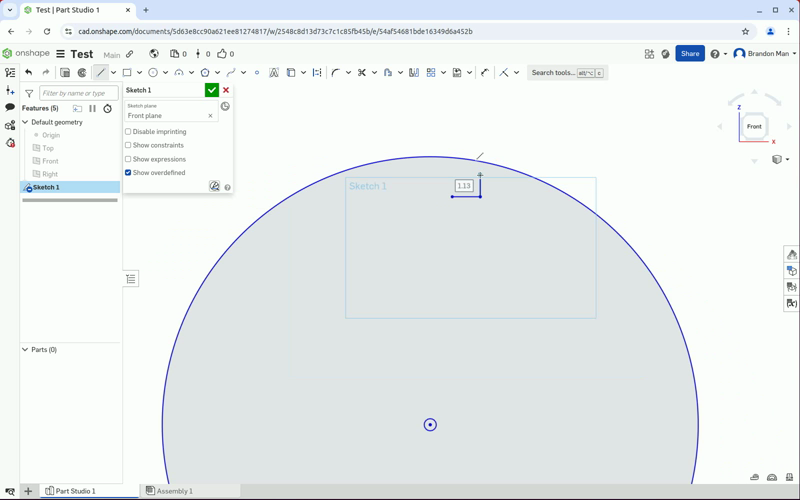
scroll(-6)
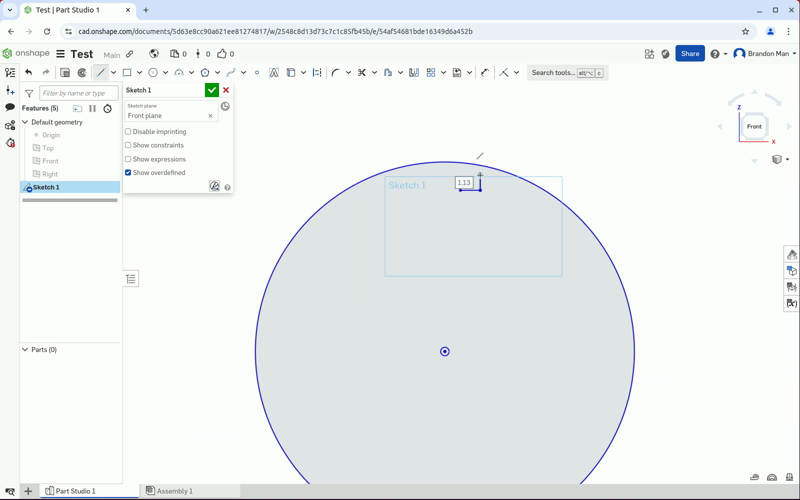
scroll(-6)
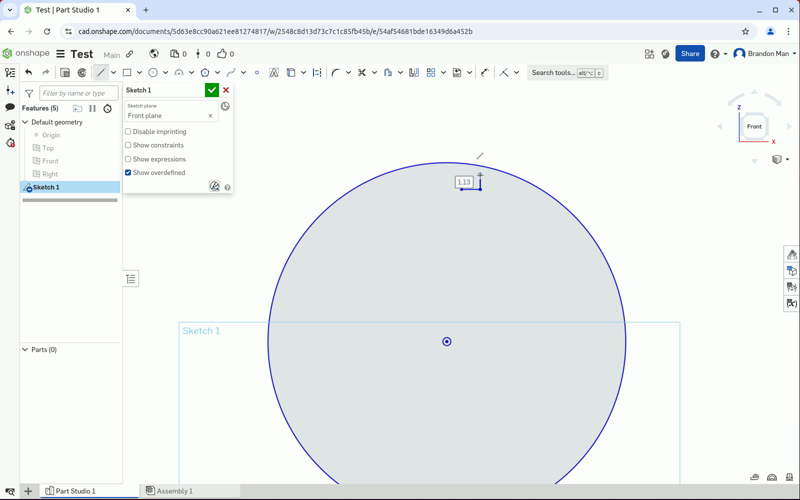
scroll(-6)
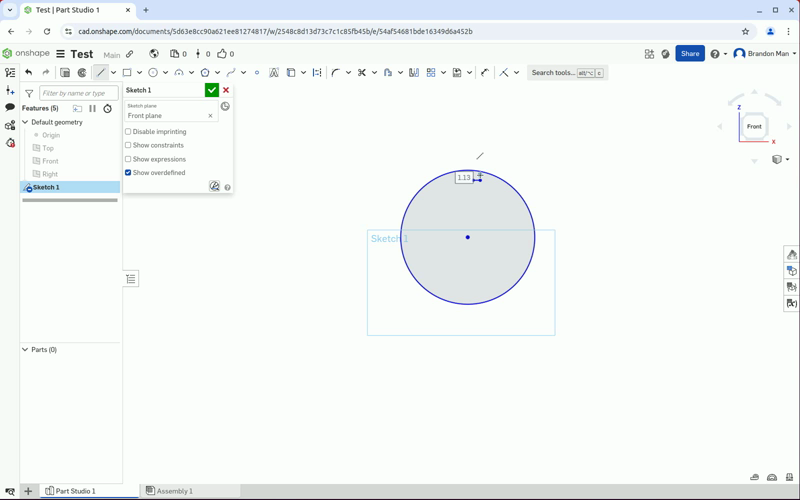
key_up(shift)
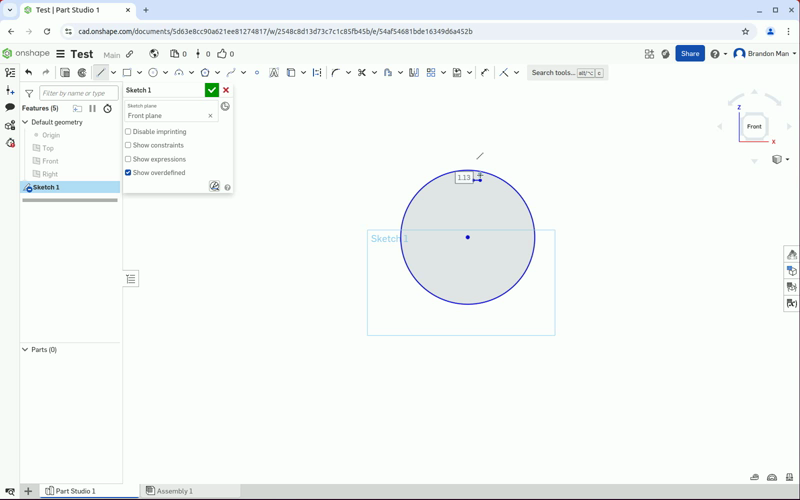
key_down(shift)
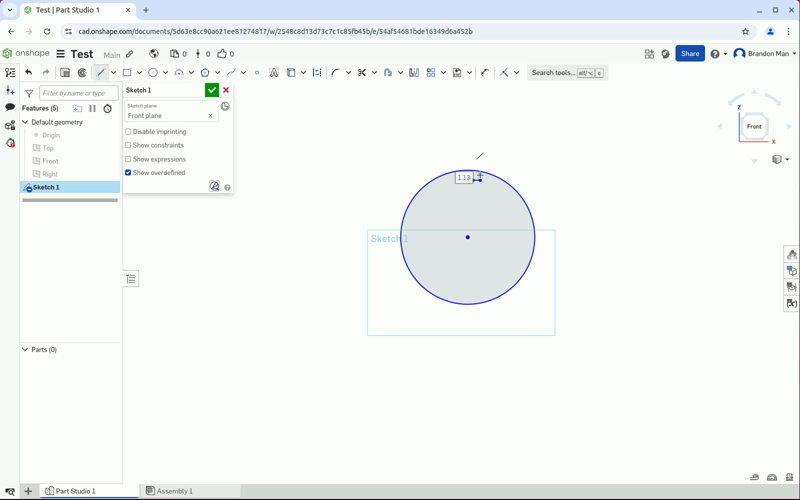
mouse_move(510, 174)
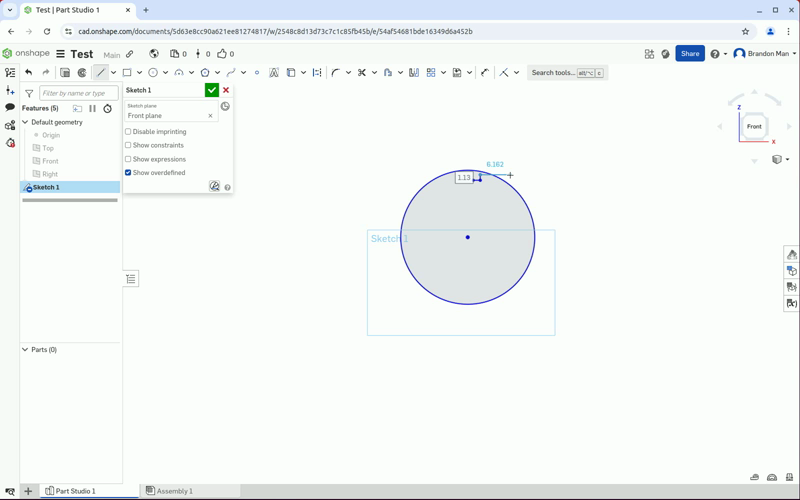
mouse_move(473, 174)
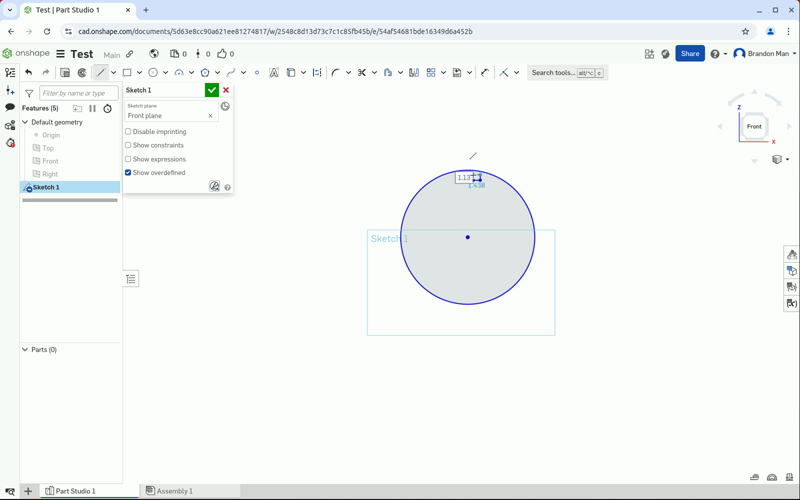
scroll(6)
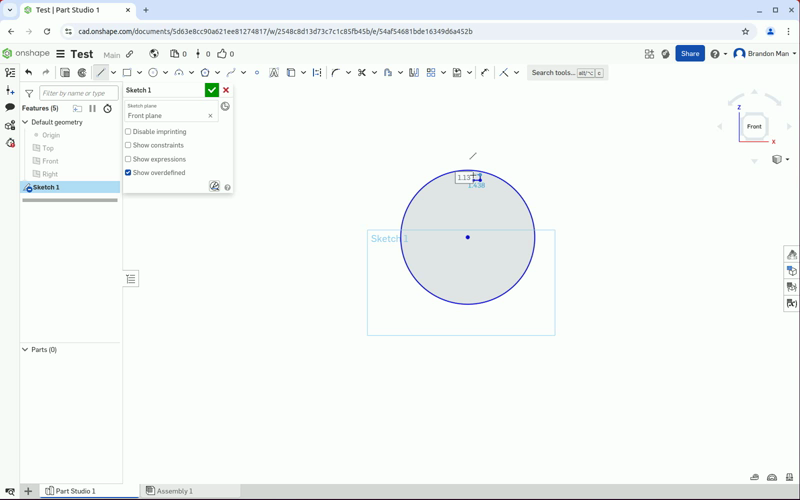
scroll(6)
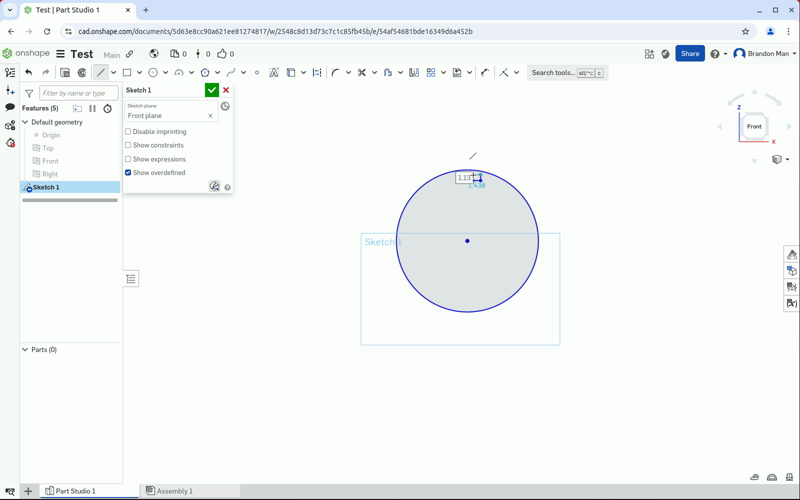
scroll(6)
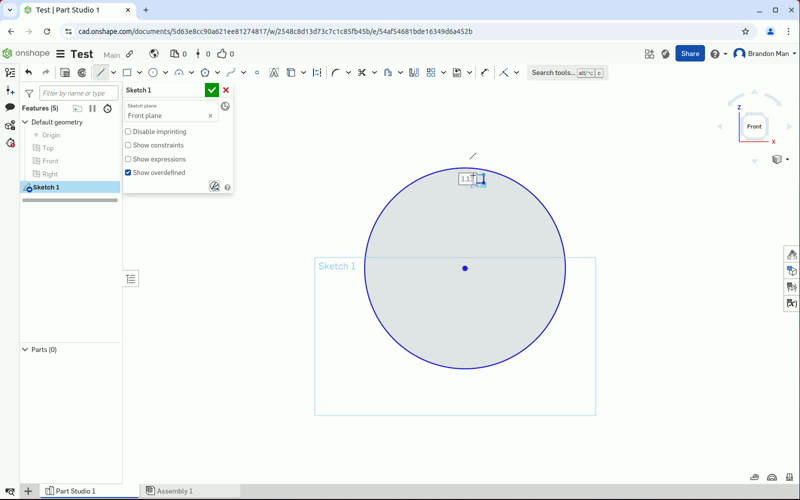
scroll(6)
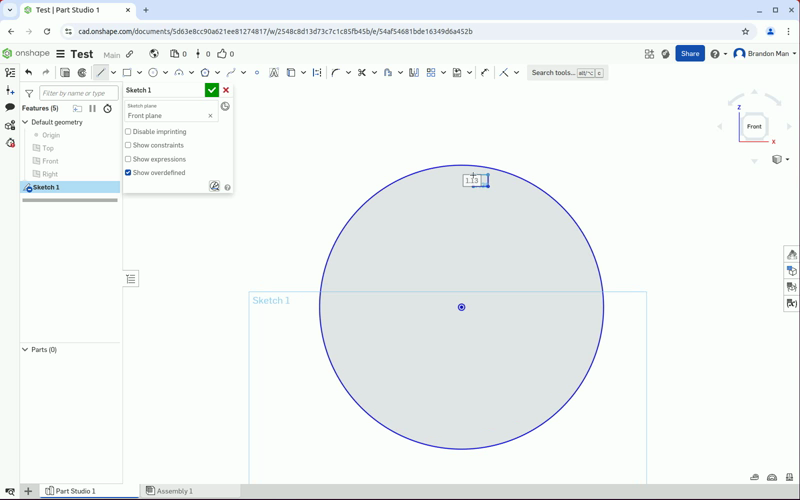
scroll(6)
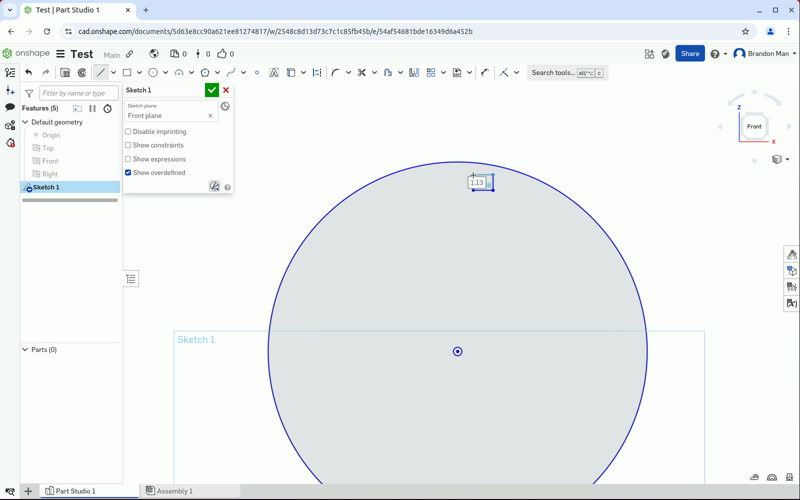
scroll(6)
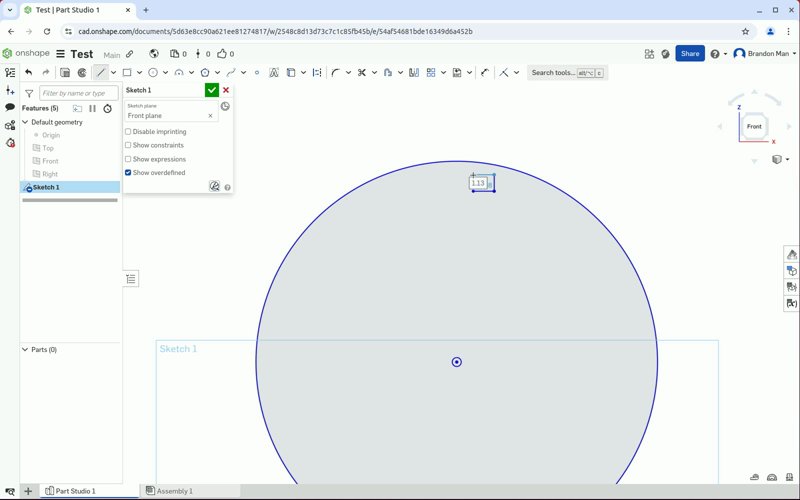
scroll(6)
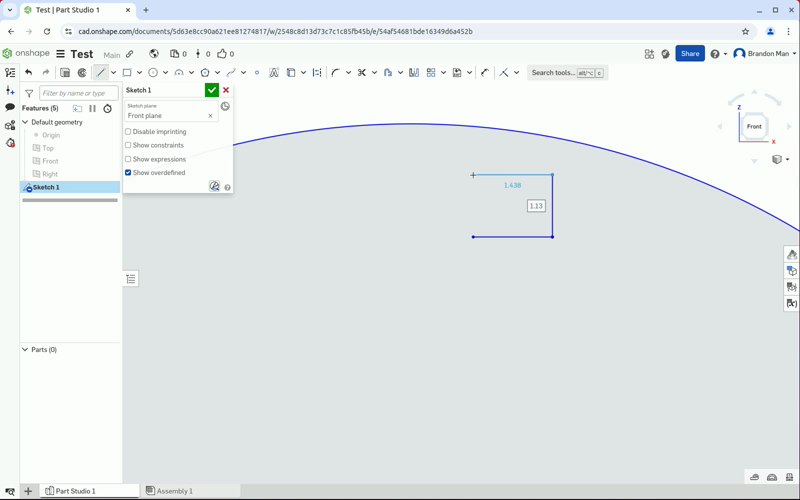
click(473, 174)
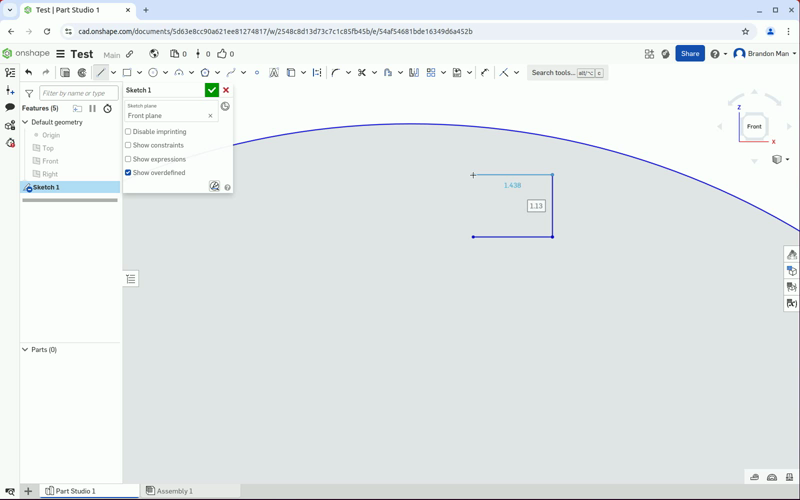
scroll(-6)
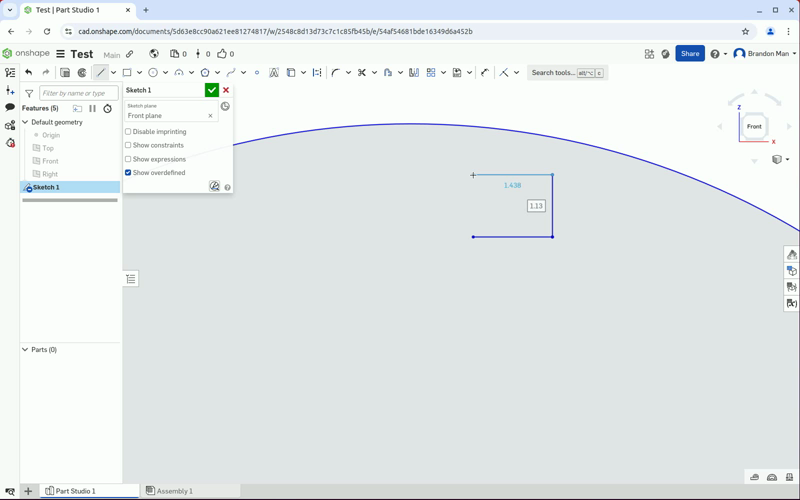
scroll(-6)
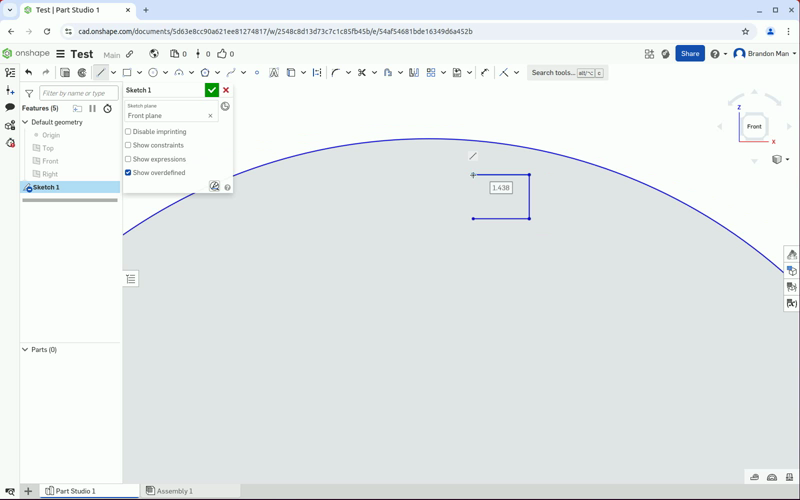
scroll(-6)
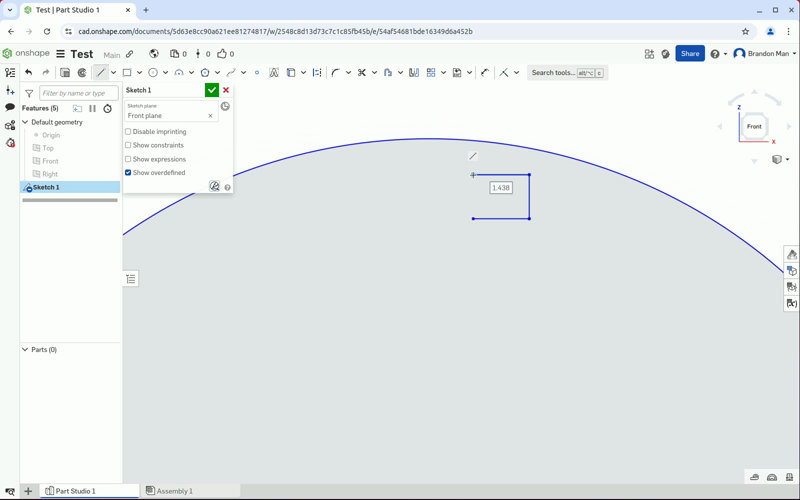
scroll(-6)
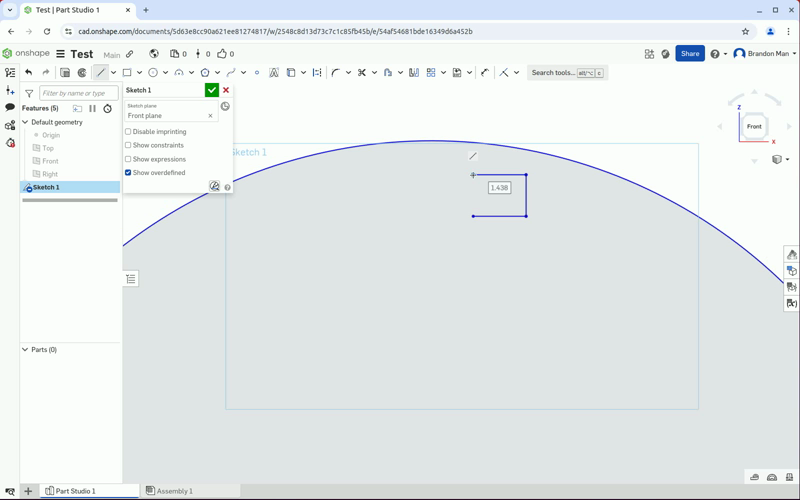
scroll(-6)
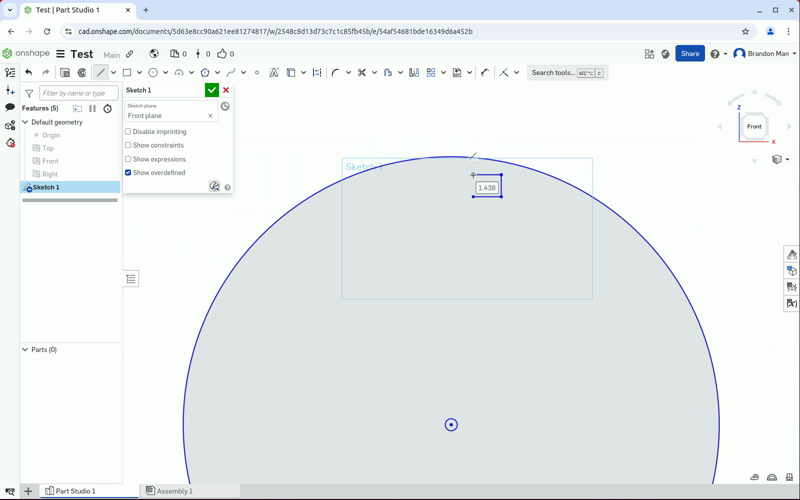
scroll(-6)
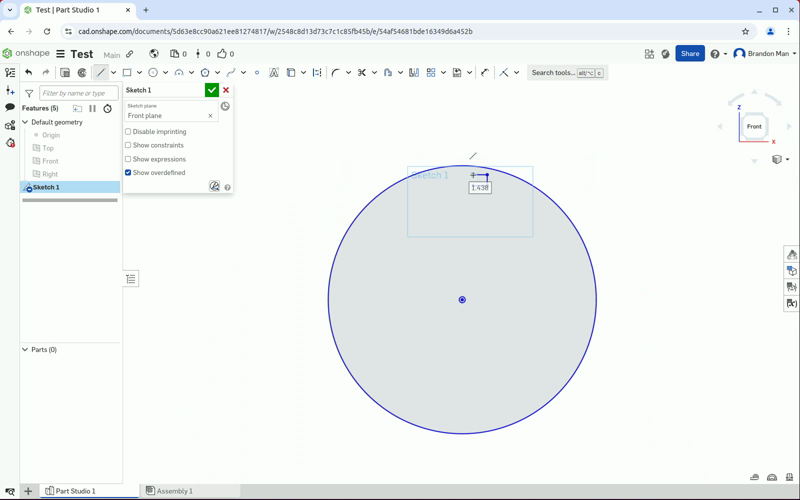
scroll(-6)
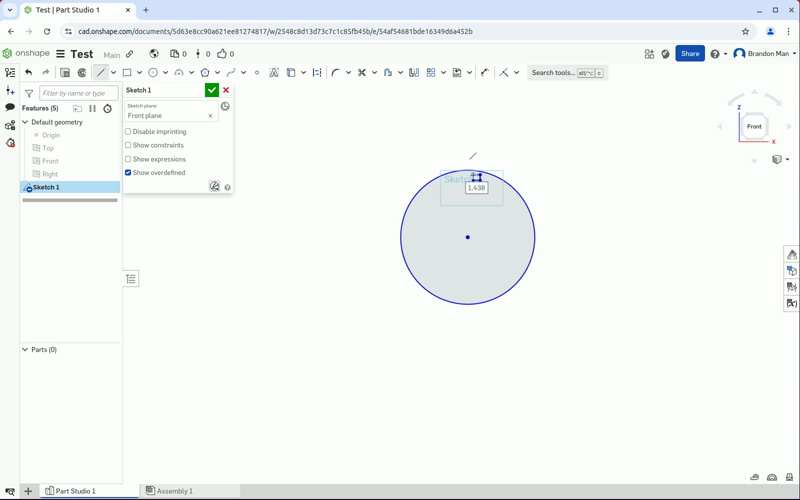
key_up(shift)
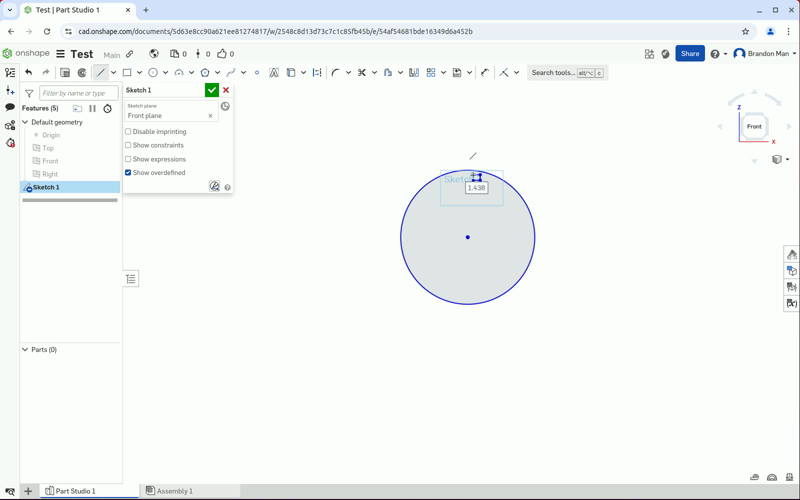
mouse_move(503, 174)
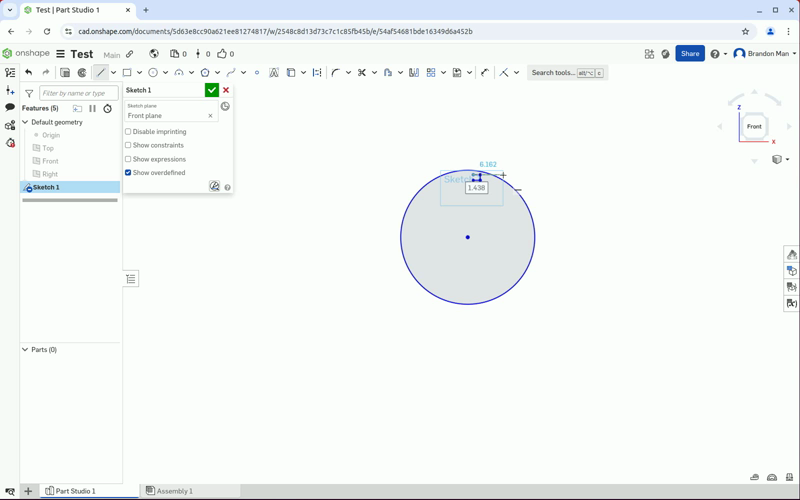
key_down(shift)
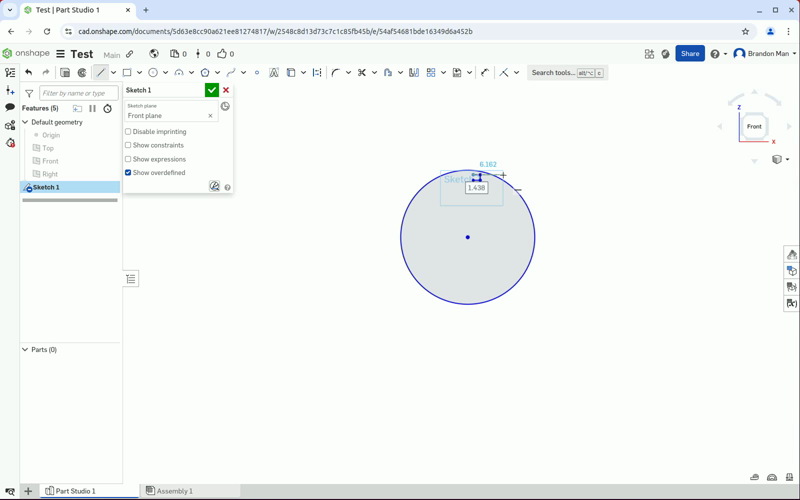
mouse_move(473, 180)
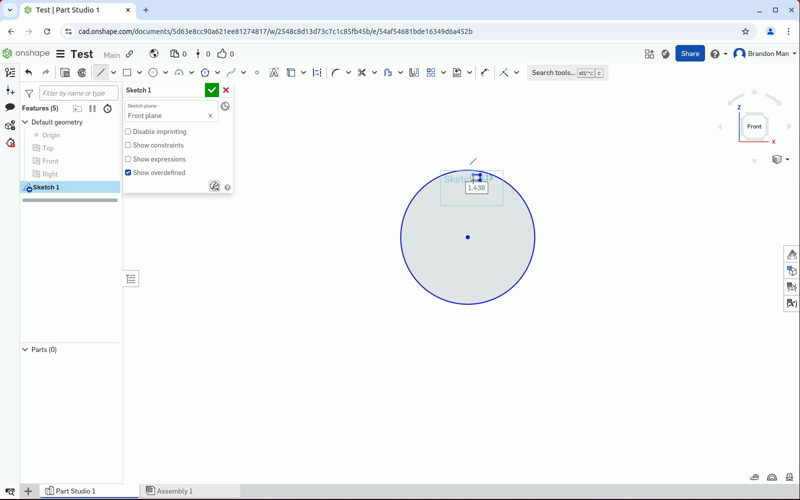
scroll(6)
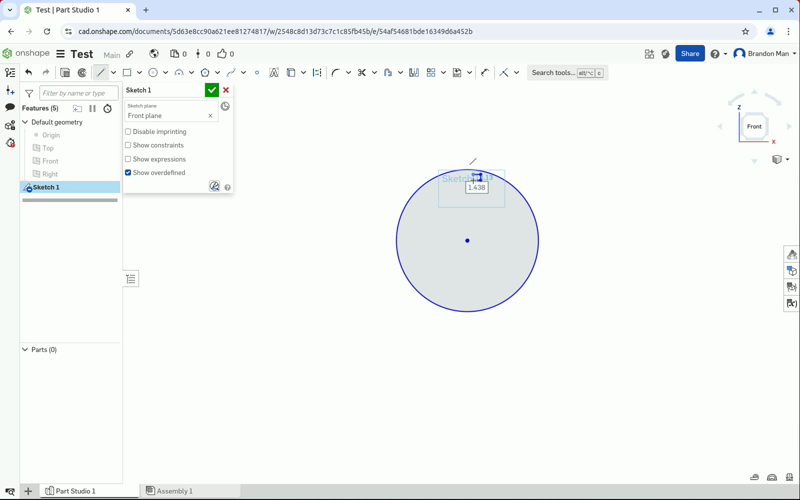
scroll(6)
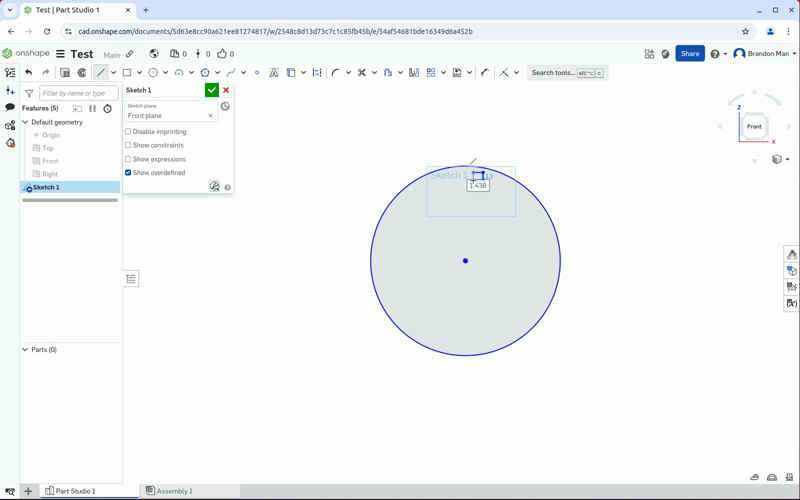
scroll(6)
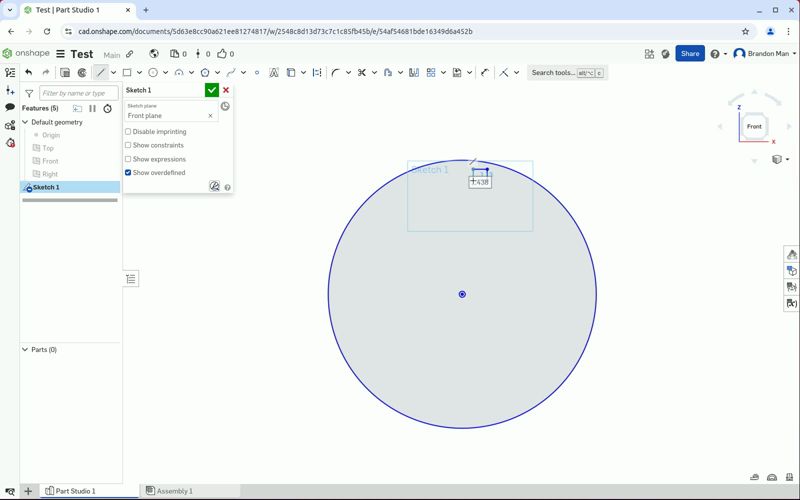
scroll(6)
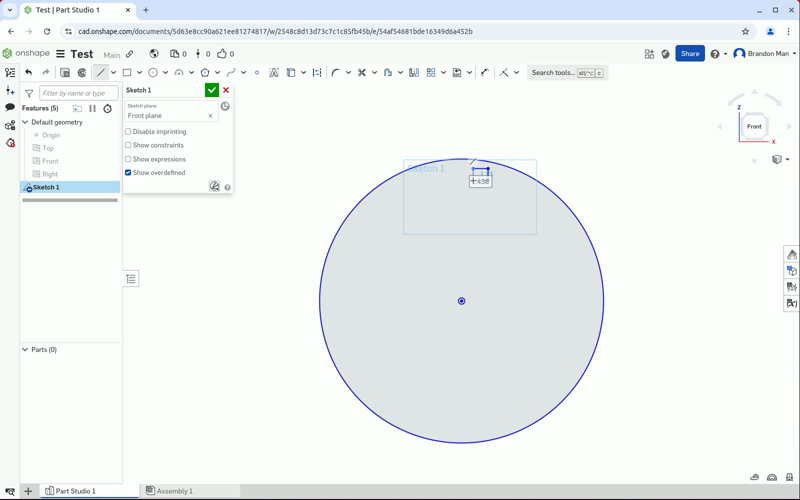
scroll(6)
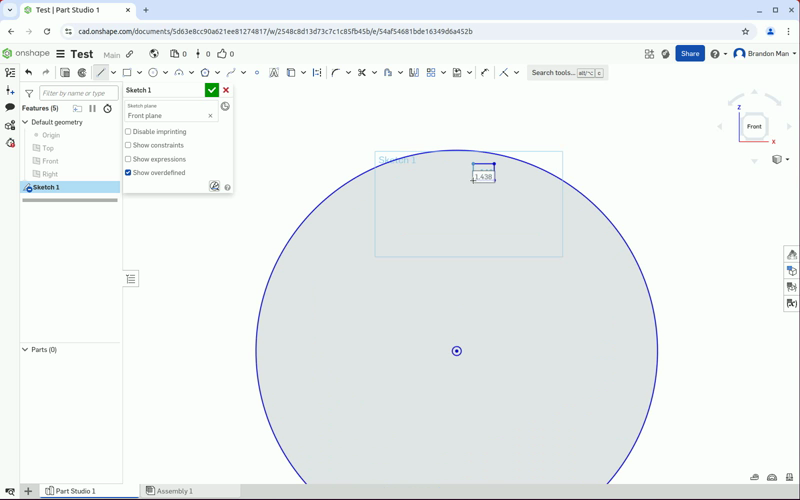
scroll(6)
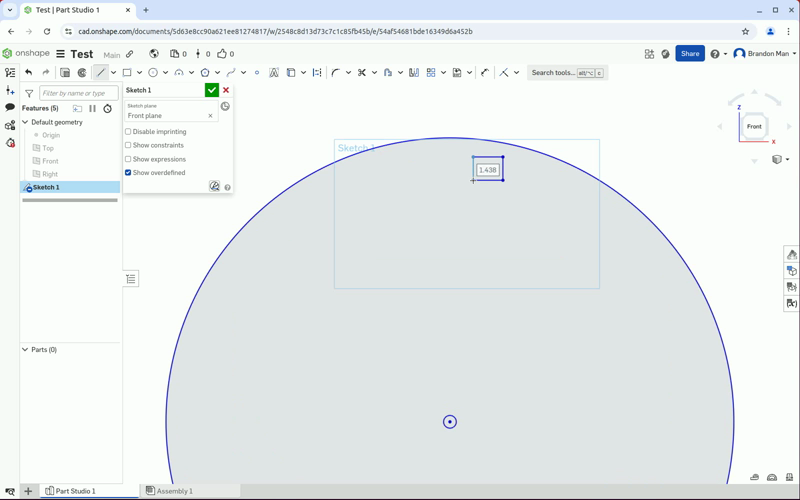
scroll(6)
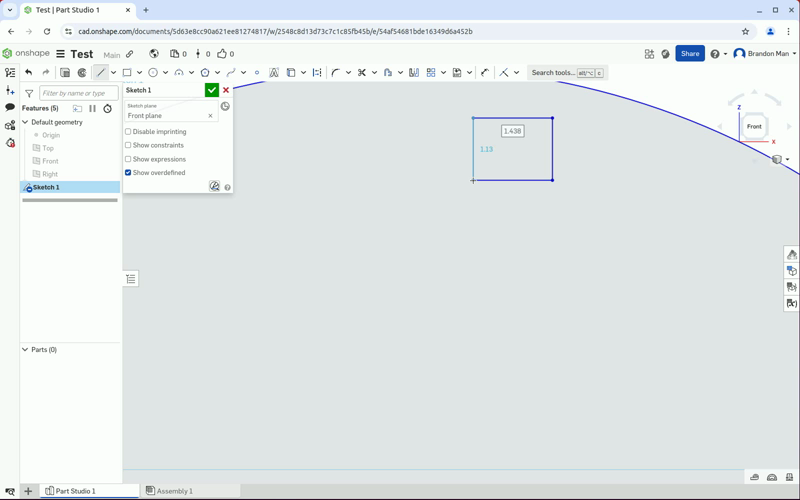
key_up(shift)
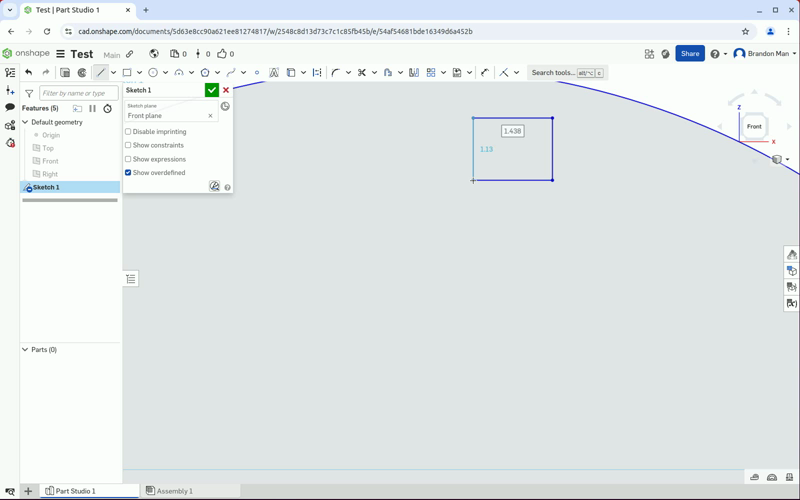
click(473, 180)
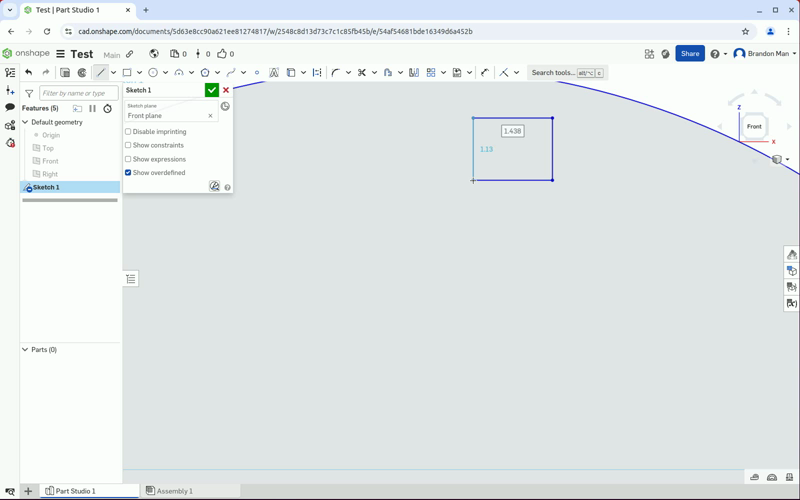
scroll(-6)
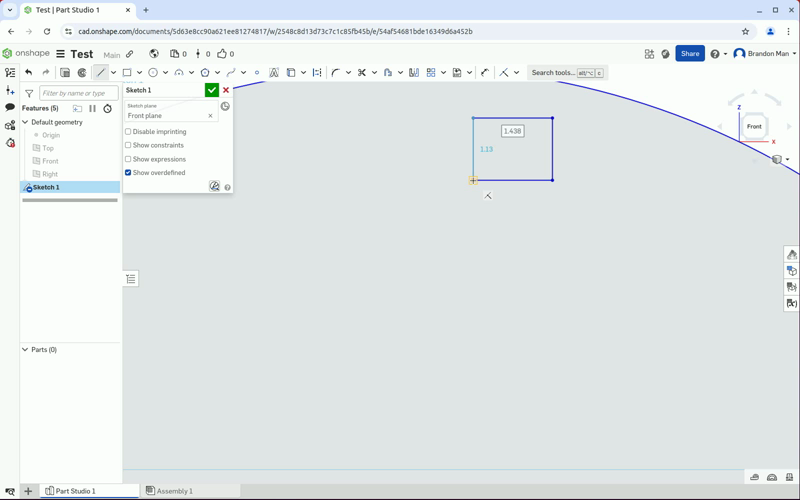
scroll(-6)
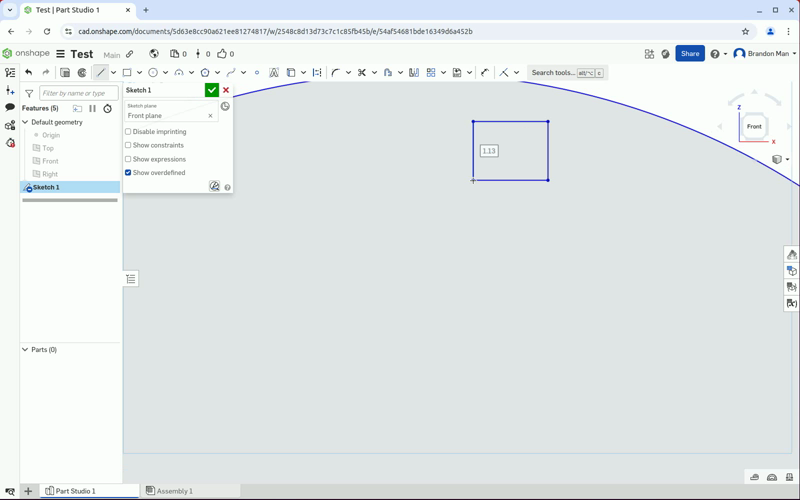
scroll(-6)
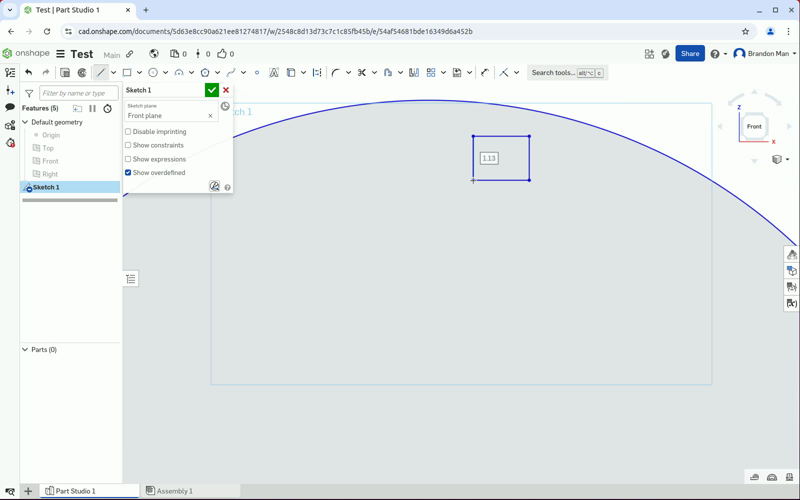
scroll(-6)
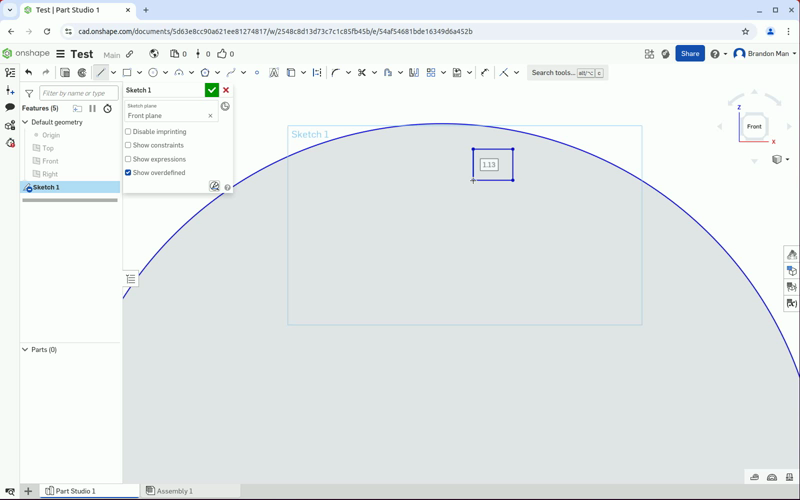
scroll(-6)
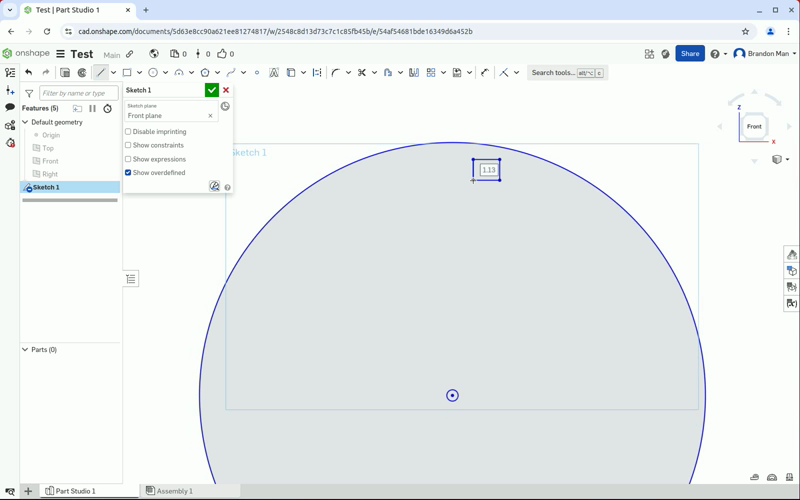
scroll(-6)
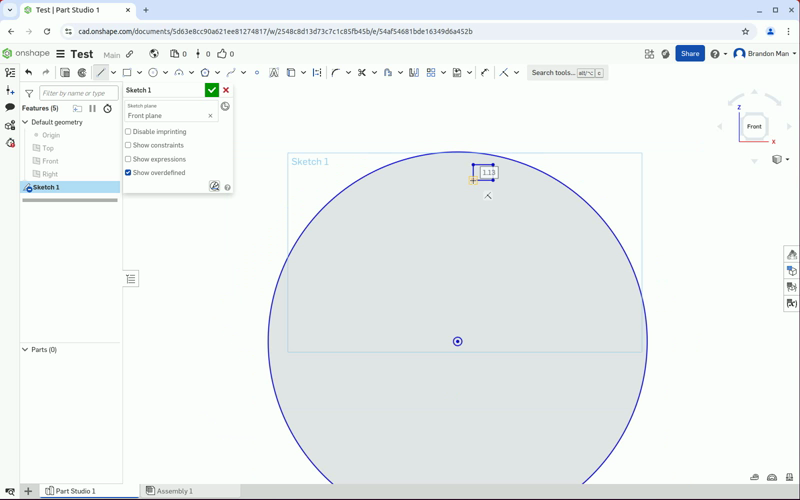
scroll(-6)
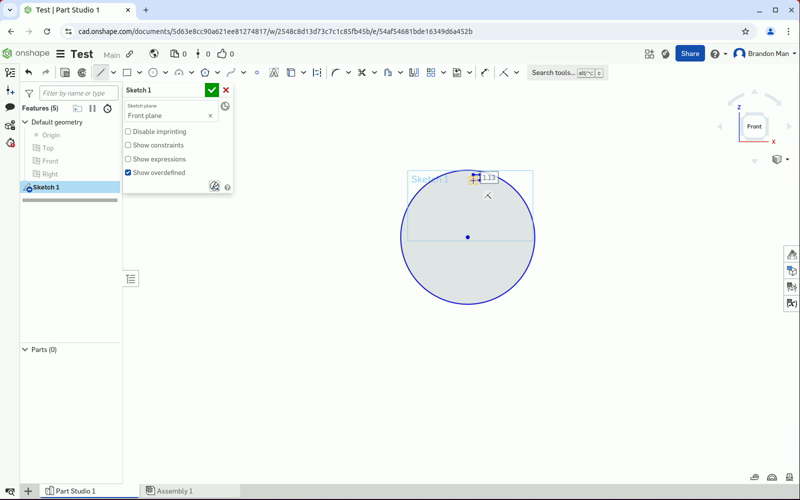
key(esc)
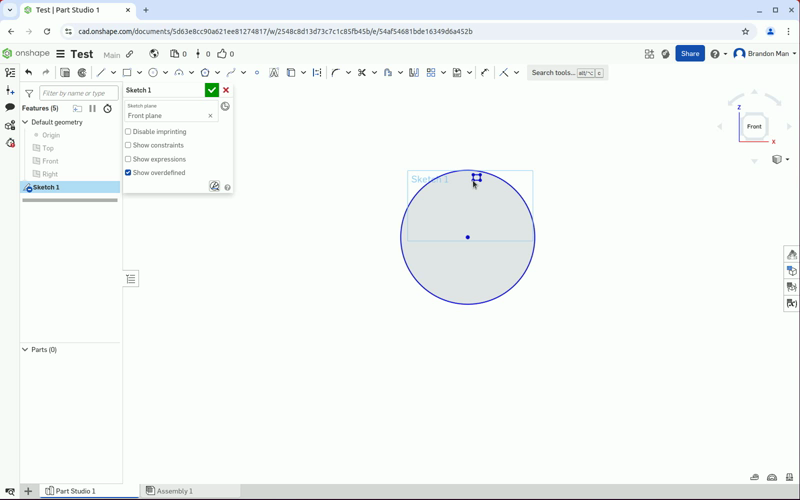
mouse_move(469, 203)
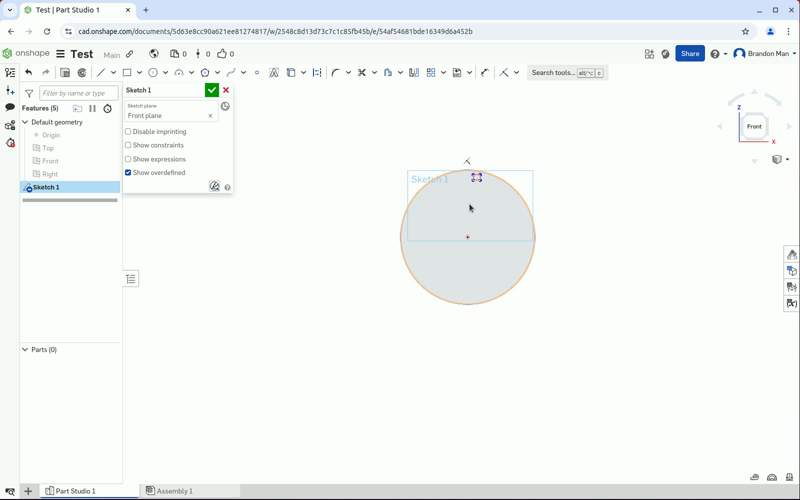
click(469, 203)
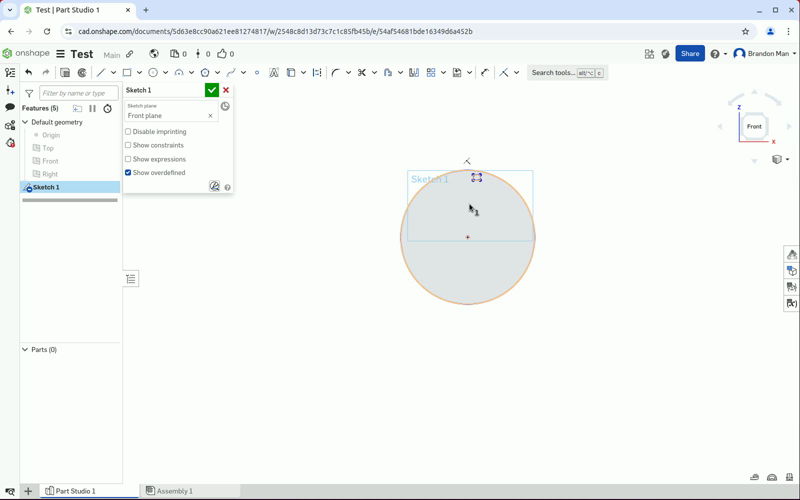
mouse_move(73, 352)
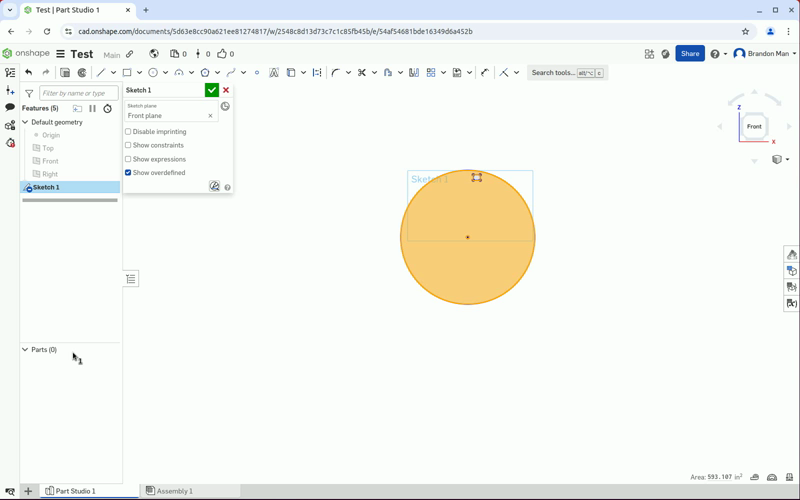
key(shift+y)
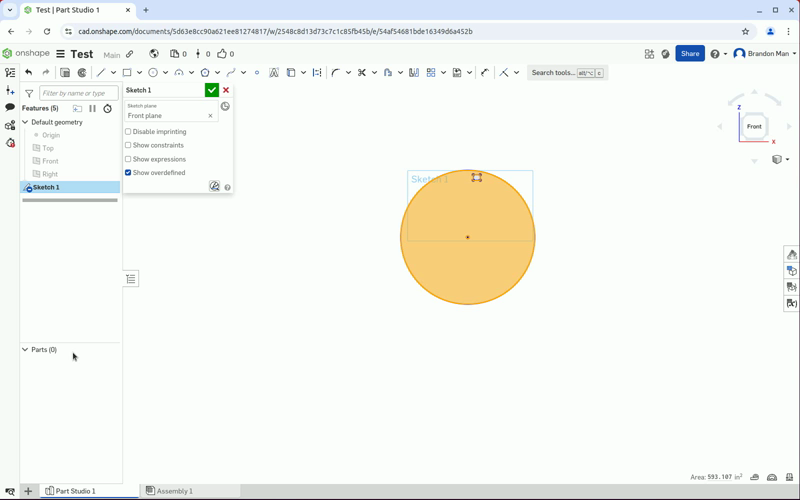
key(shift+e)
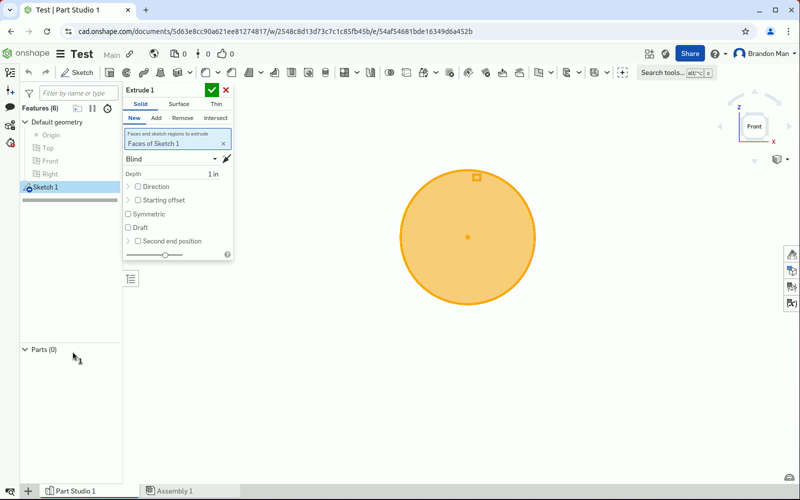
mouse_move(143, 106)
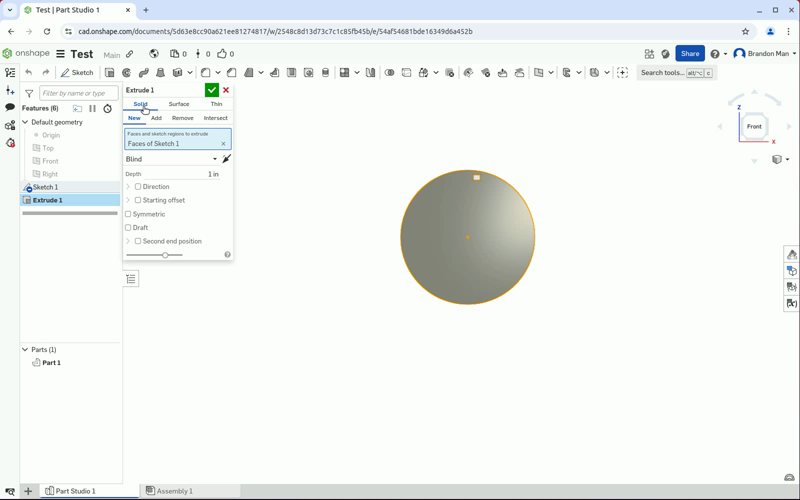
click(143, 106)
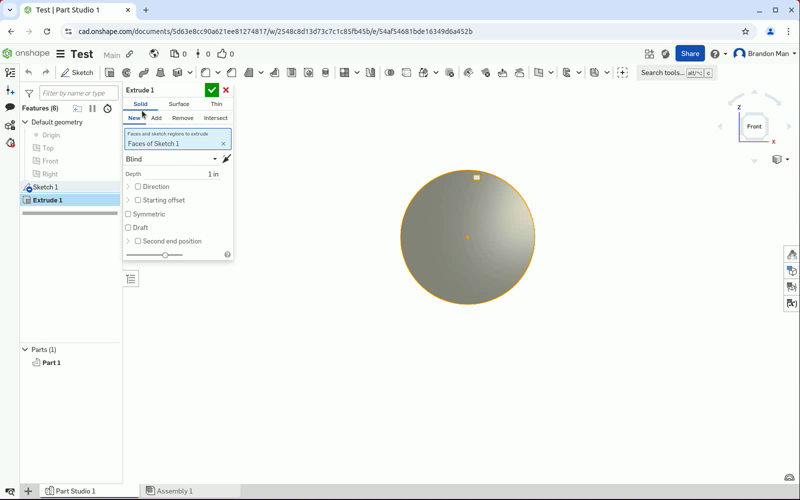
mouse_move(137, 120)
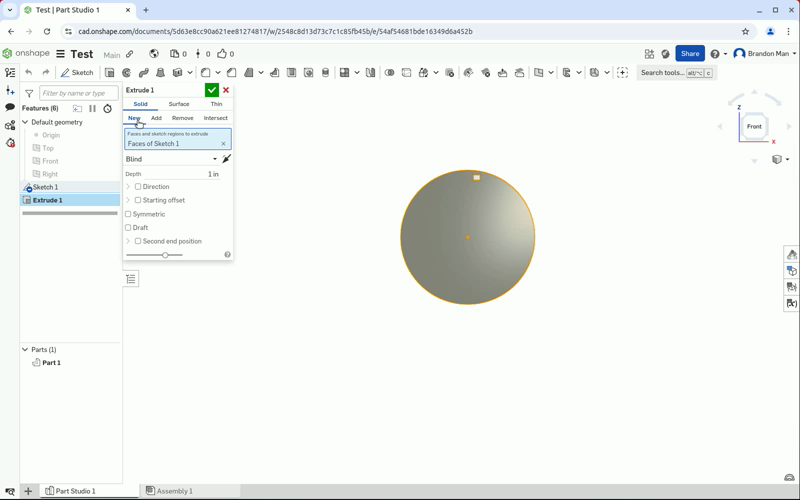
click(137, 120)
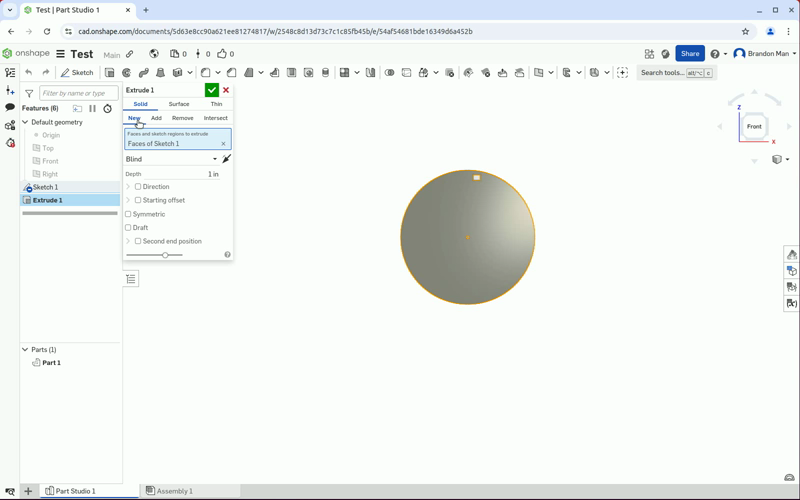
key(tab, 4)
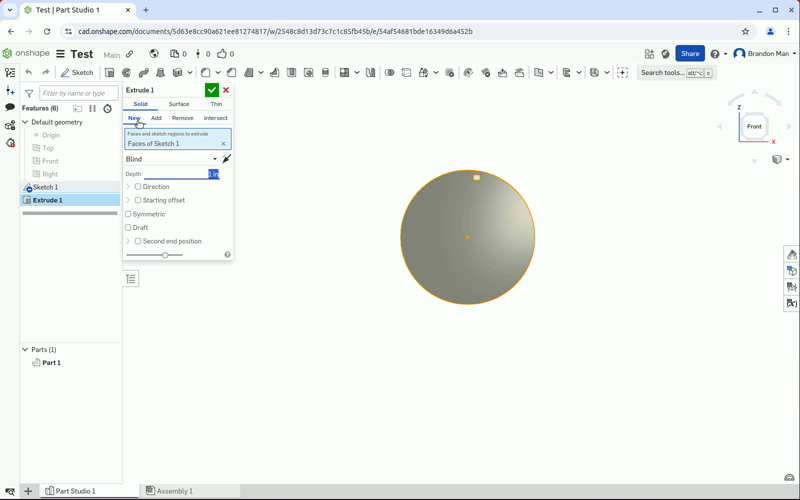
text(3.37)
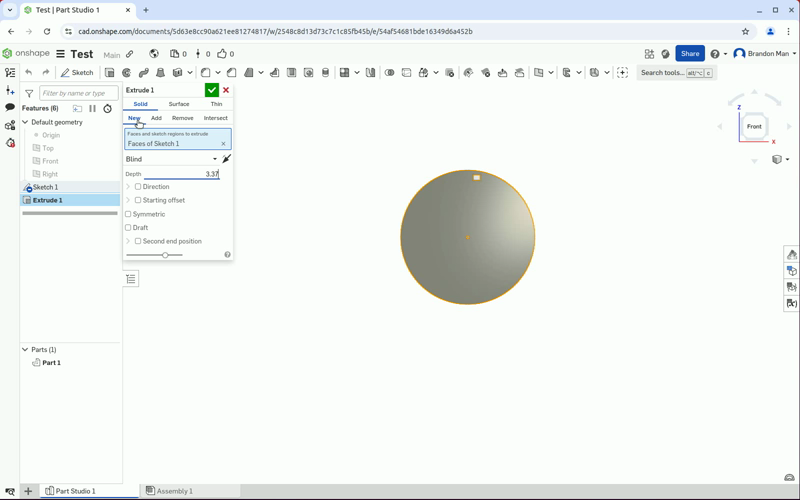
key(enter)
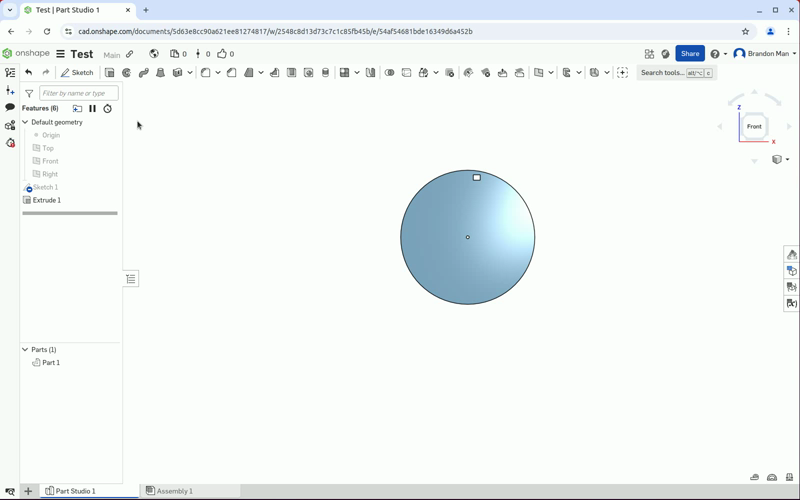
key(shift+h)
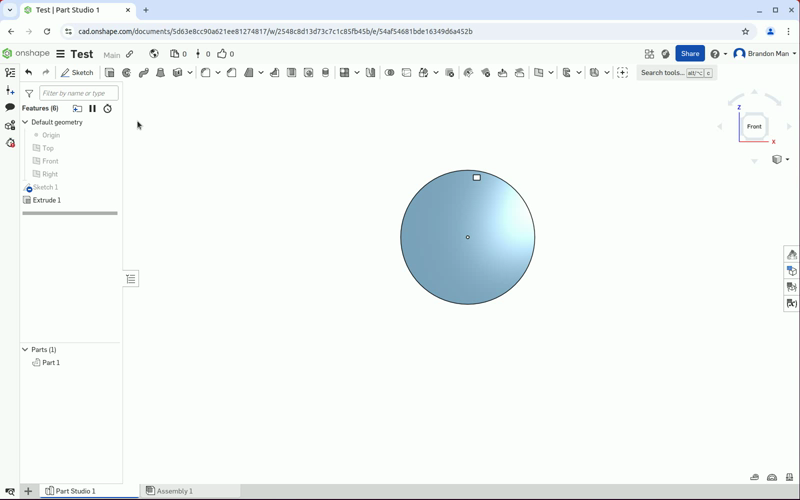
key(shift+h)
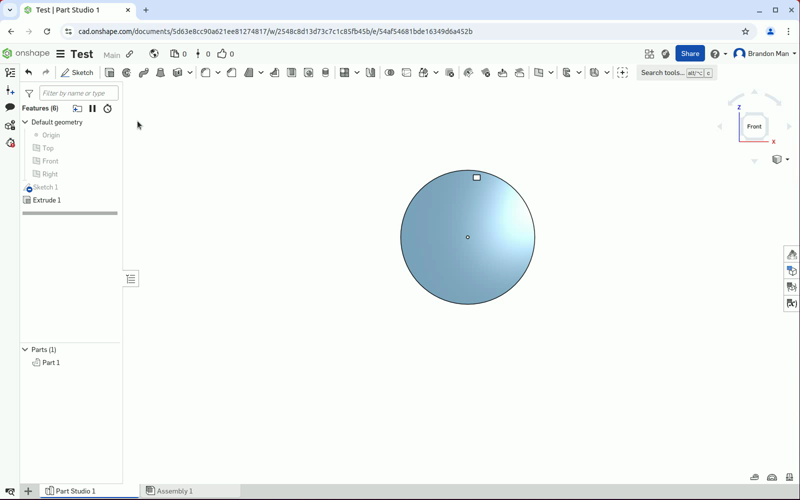
mouse_move(73, 189)
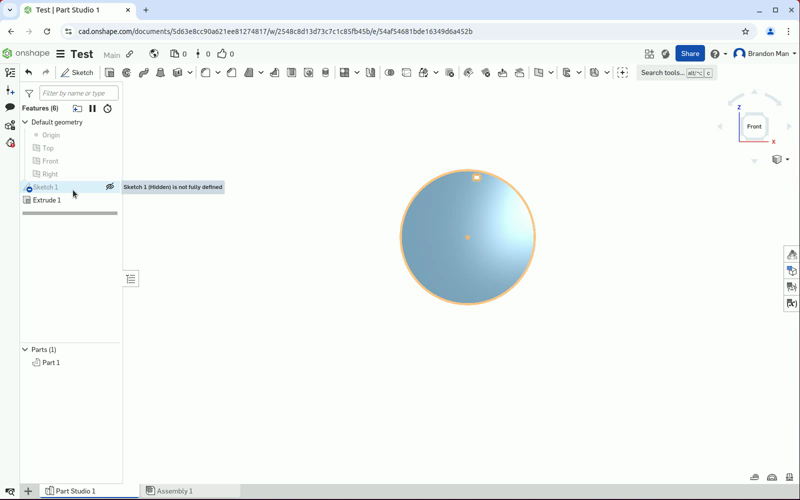
click(73, 189)
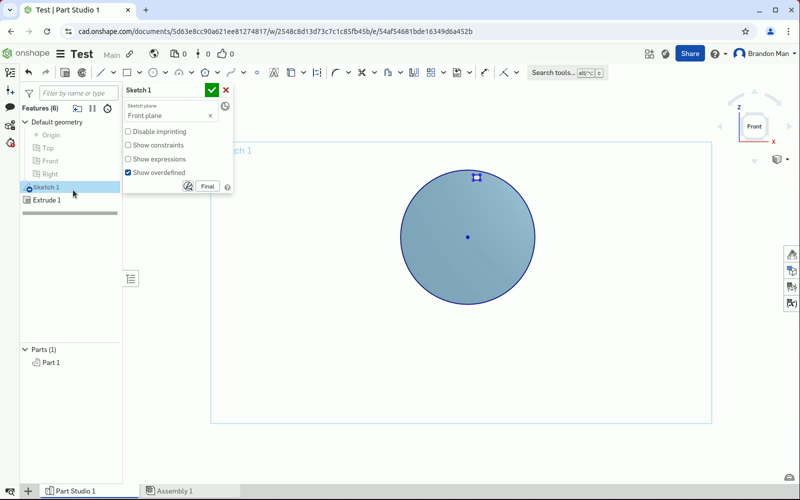
mouse_move(229, 92)
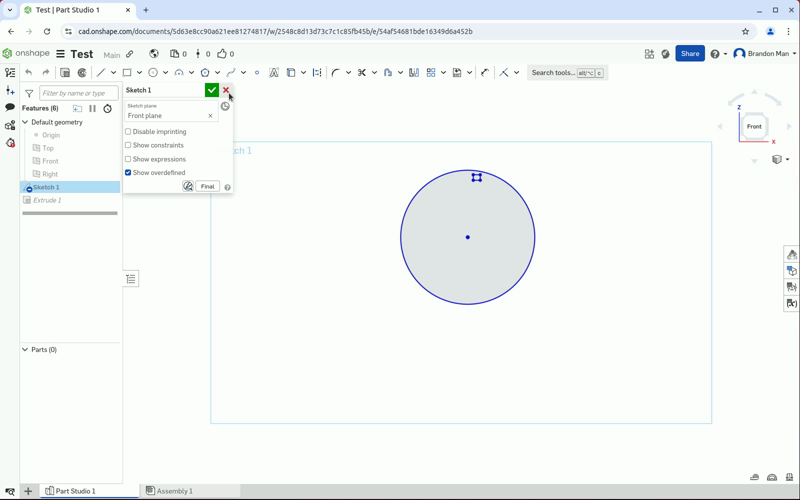
click(229, 92)
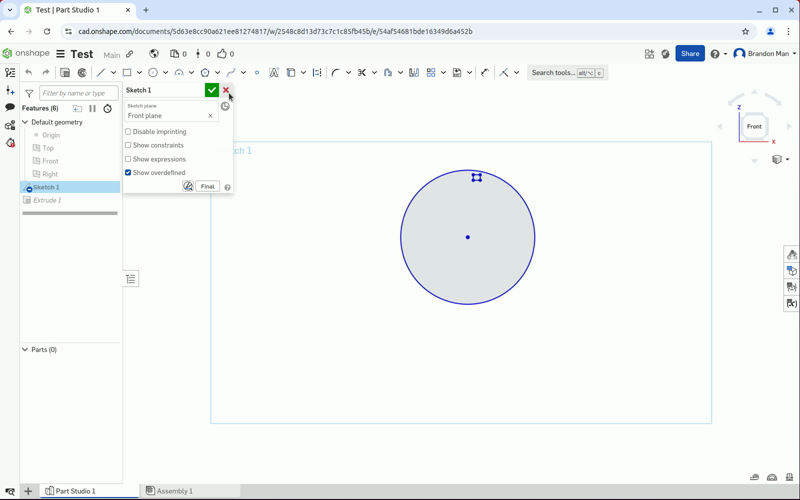
key(shift+s)
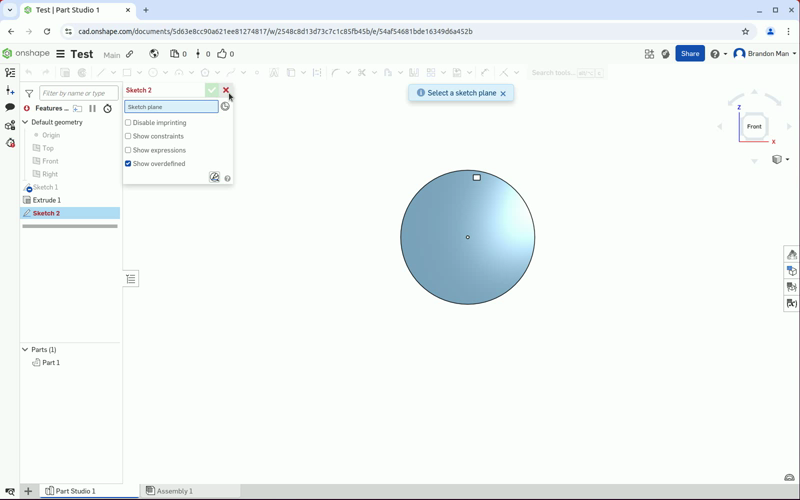
mouse_move(73, 163)
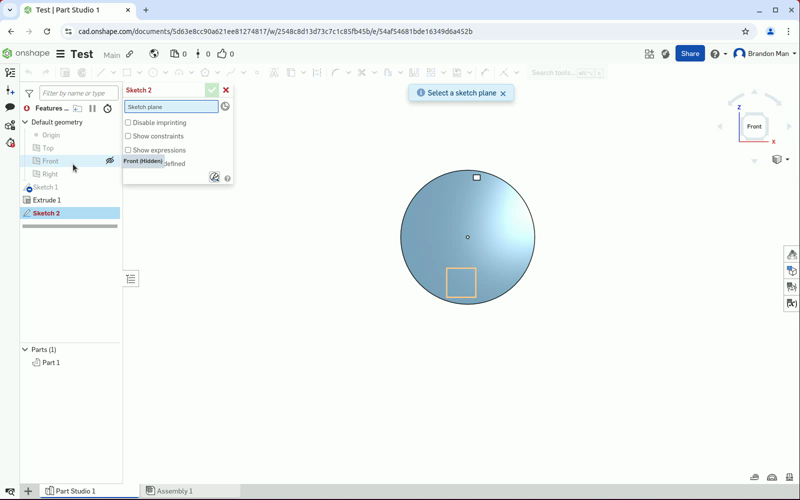
click(73, 163)
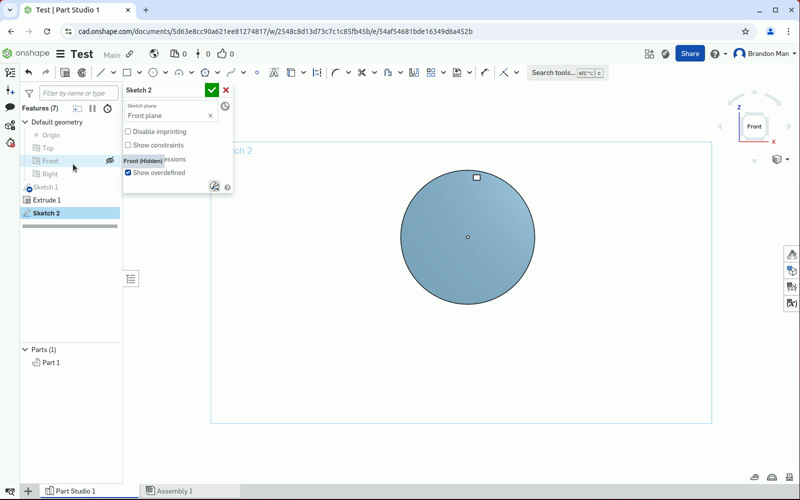
mouse_move(73, 352)
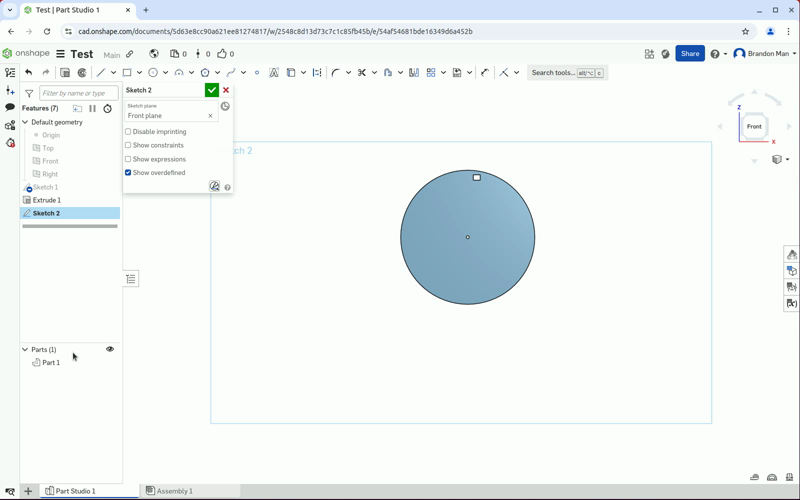
key(y)
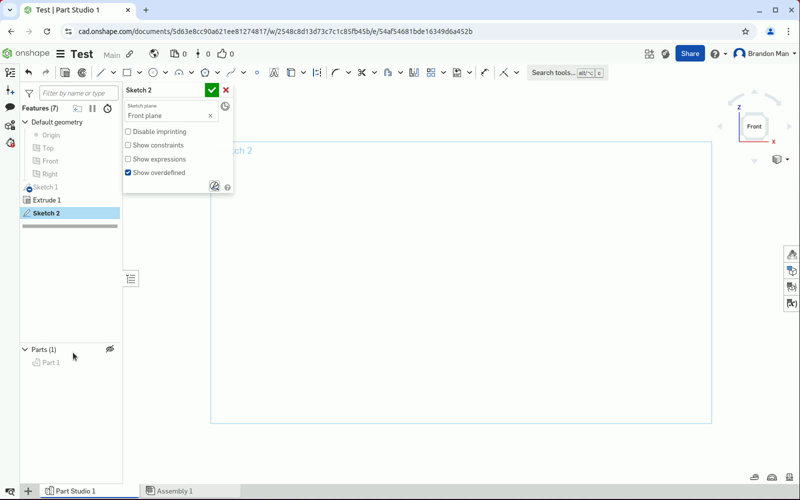
key(l)
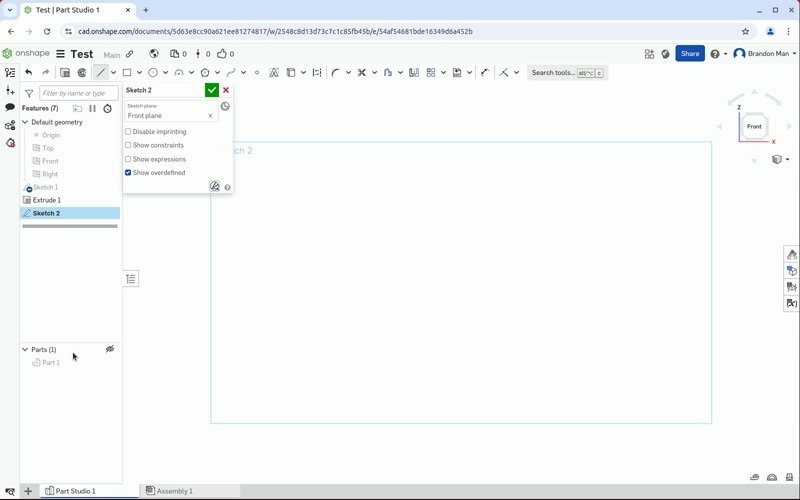
key_down(shift)
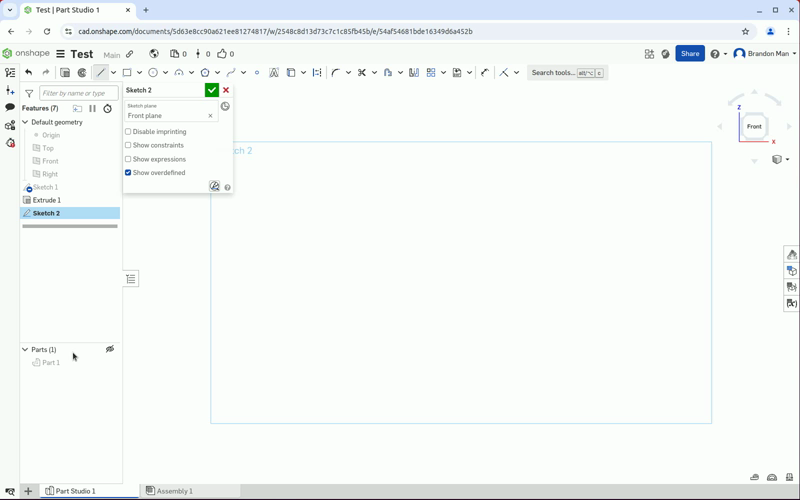
mouse_move(473, 178)
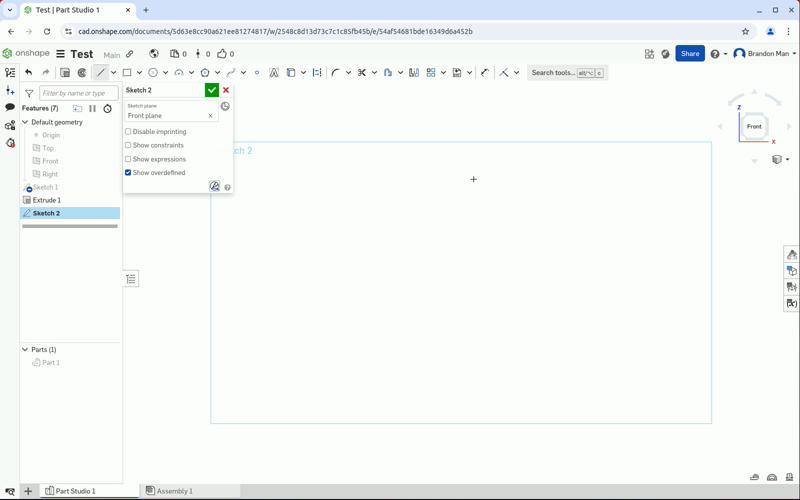
click(473, 178)
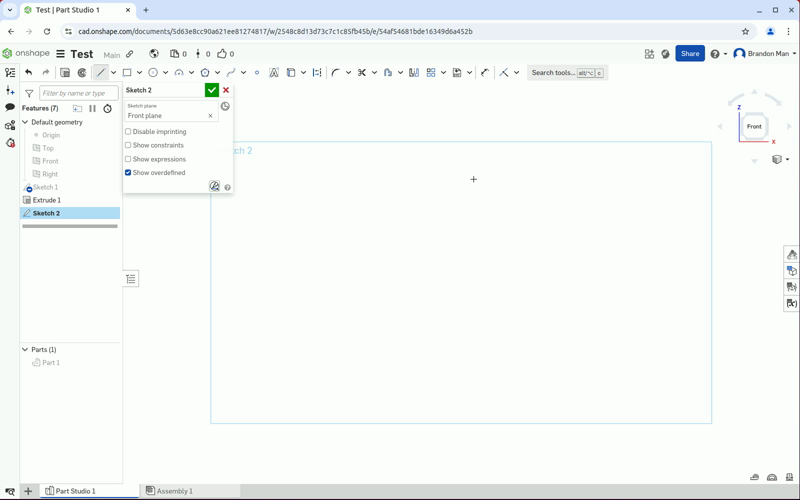
key_up(shift)
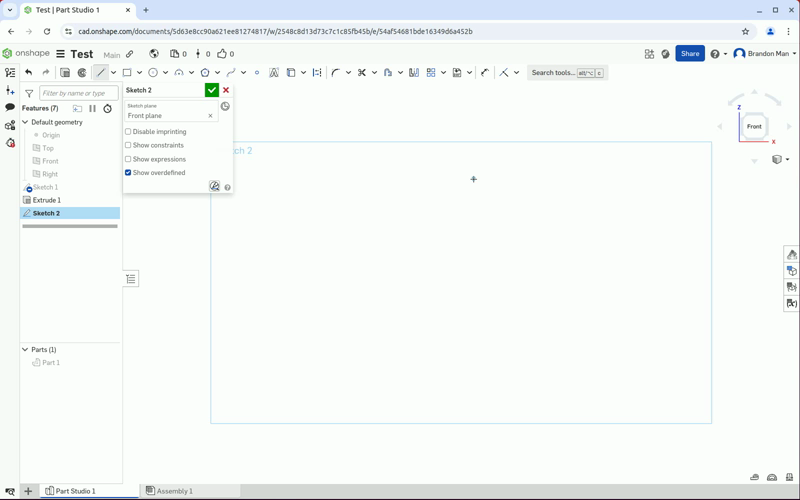
key_down(shift)
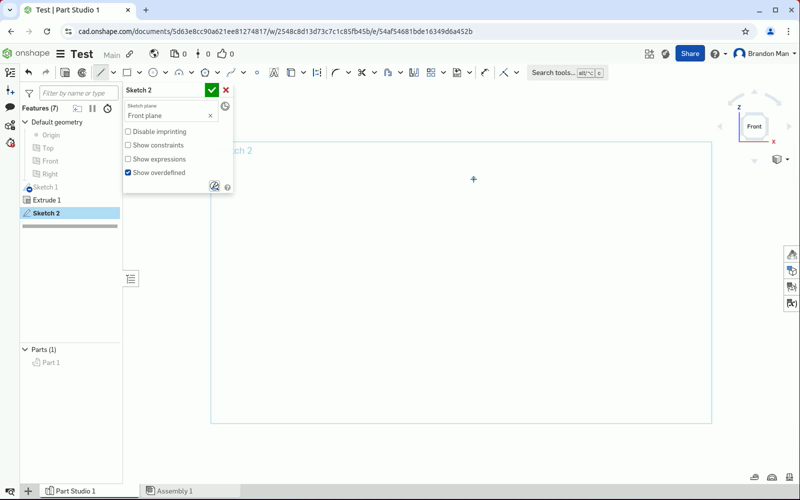
mouse_move(503, 178)
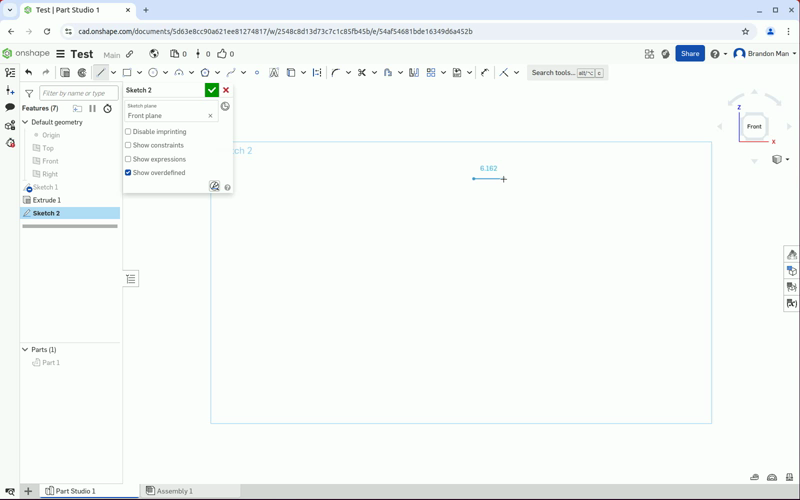
mouse_move(481, 178)
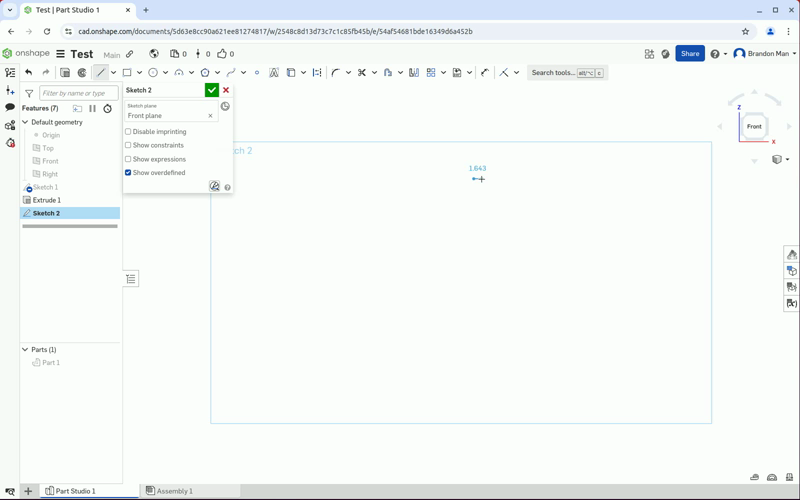
click(481, 178)
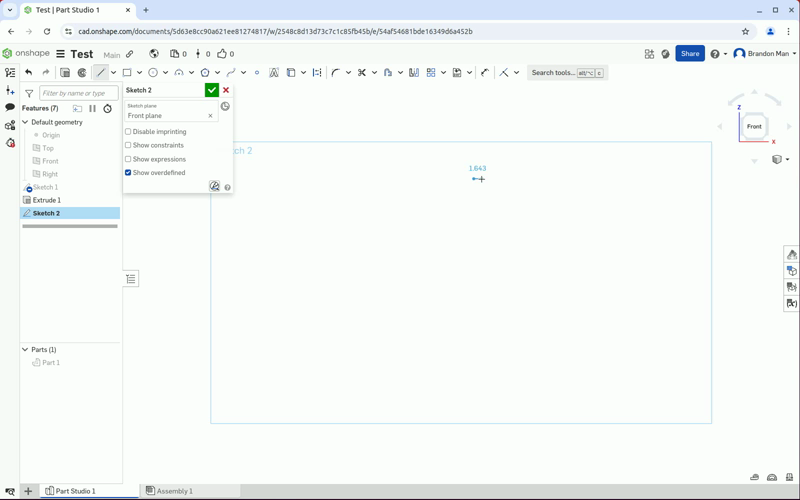
key_up(shift)
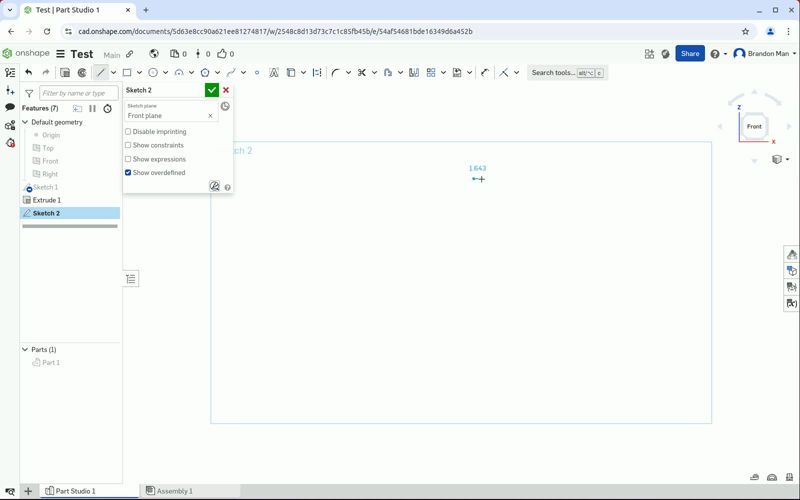
key_down(shift)
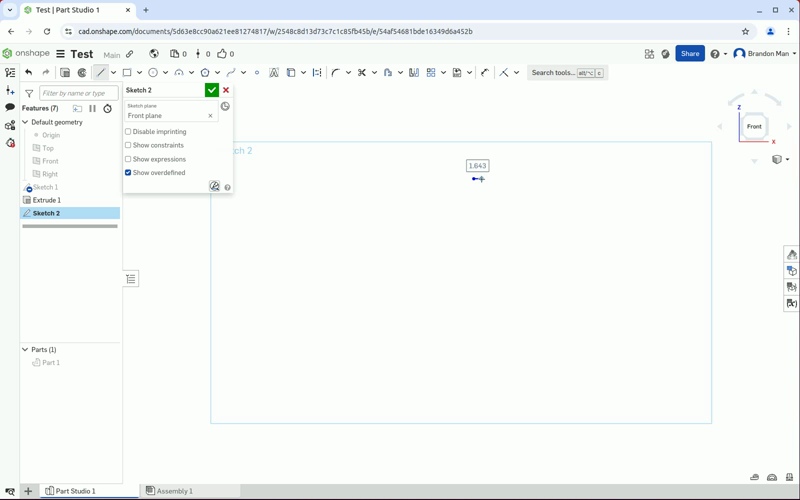
mouse_move(511, 178)
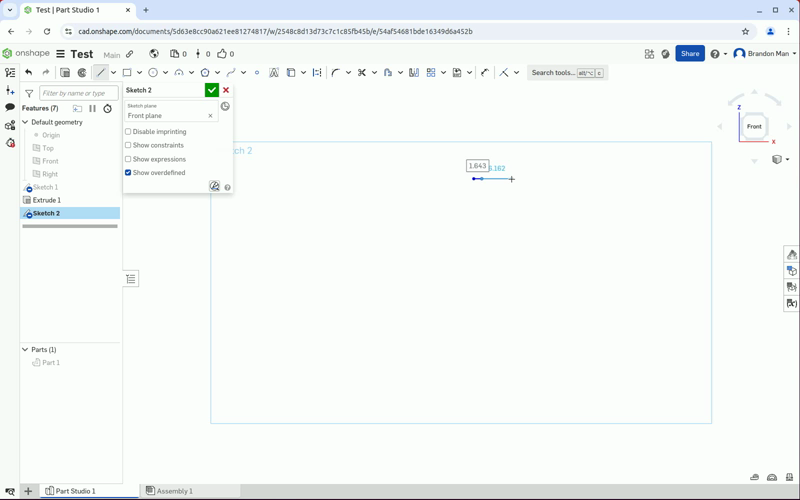
mouse_move(481, 172)
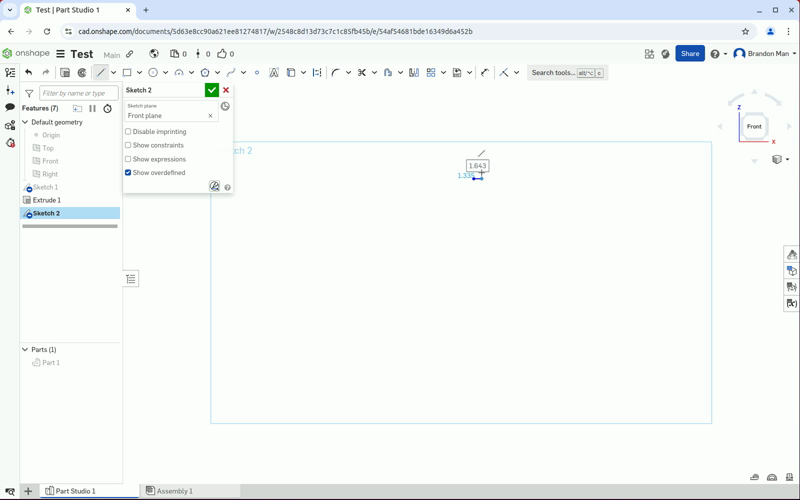
scroll(6)
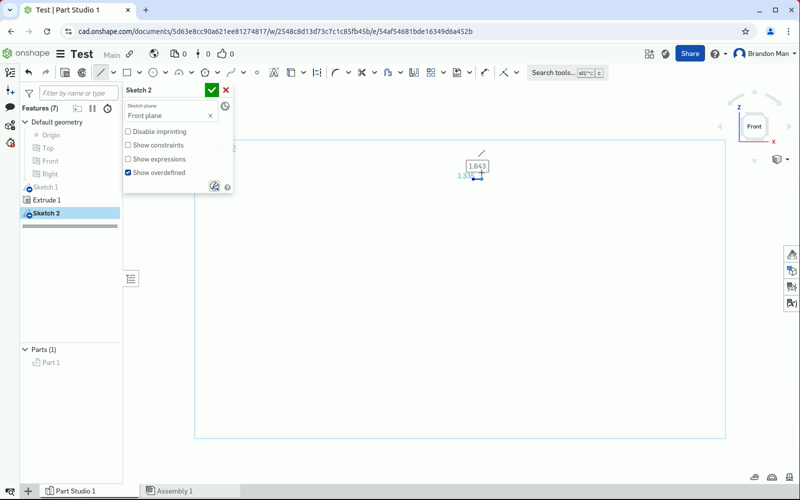
scroll(6)
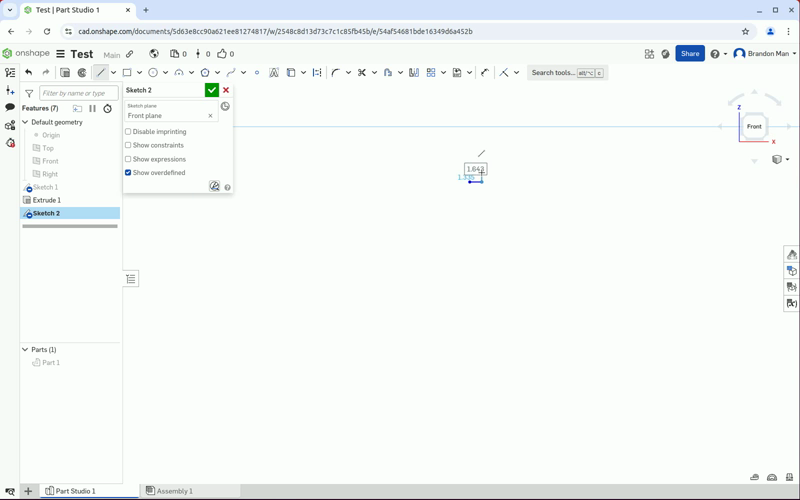
scroll(6)
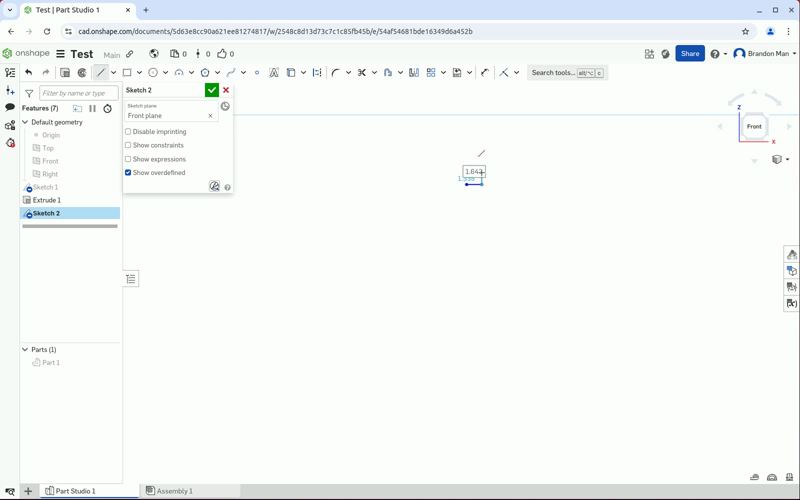
scroll(6)
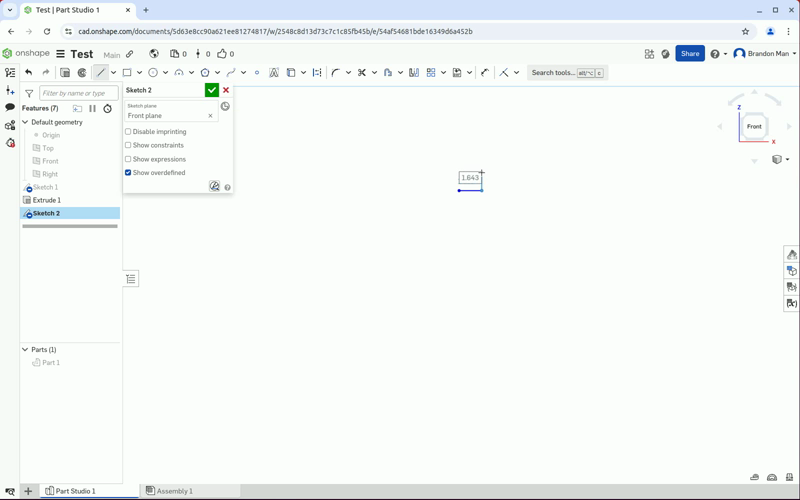
scroll(6)
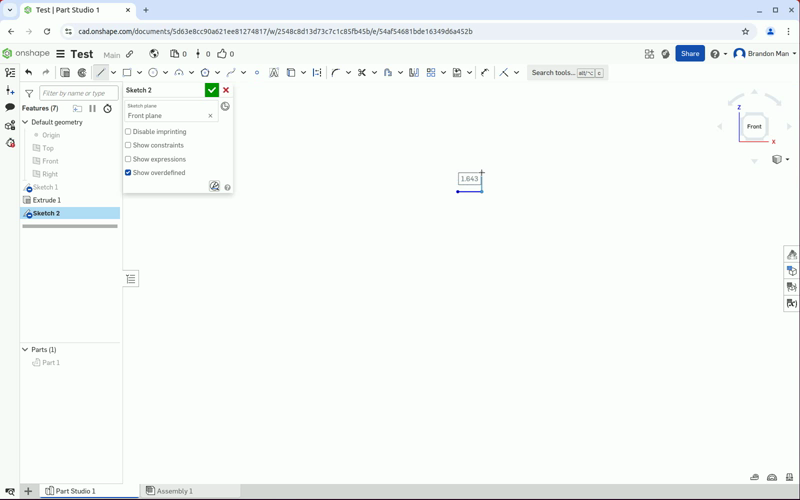
scroll(6)
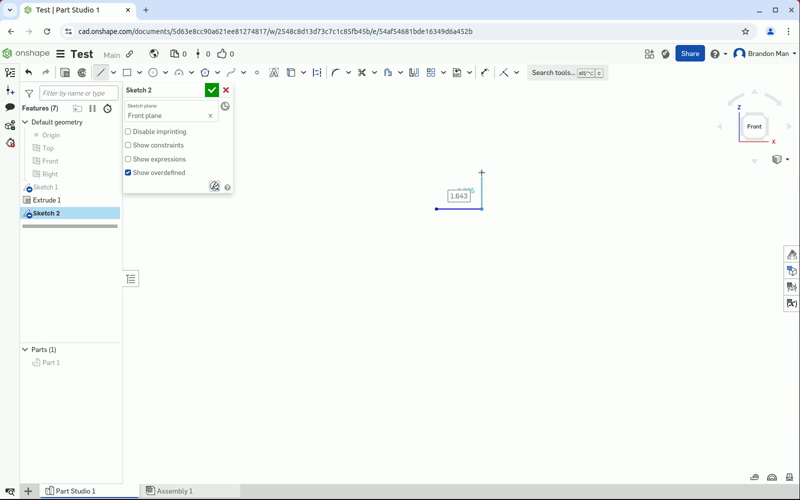
scroll(6)
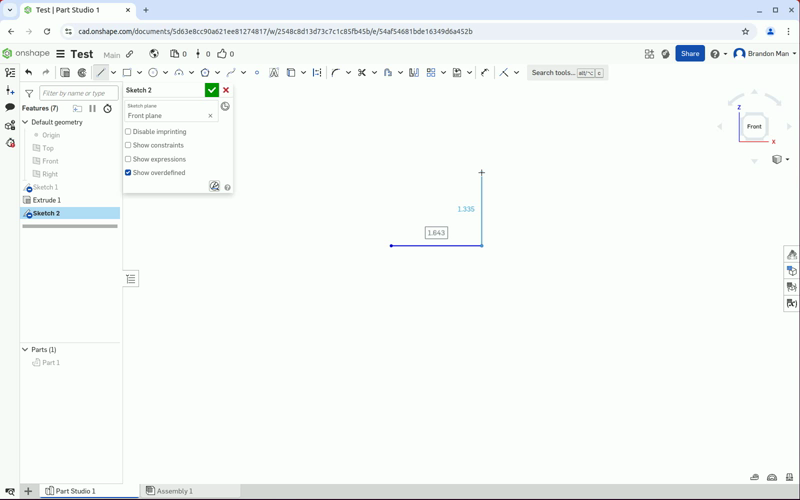
click(481, 172)
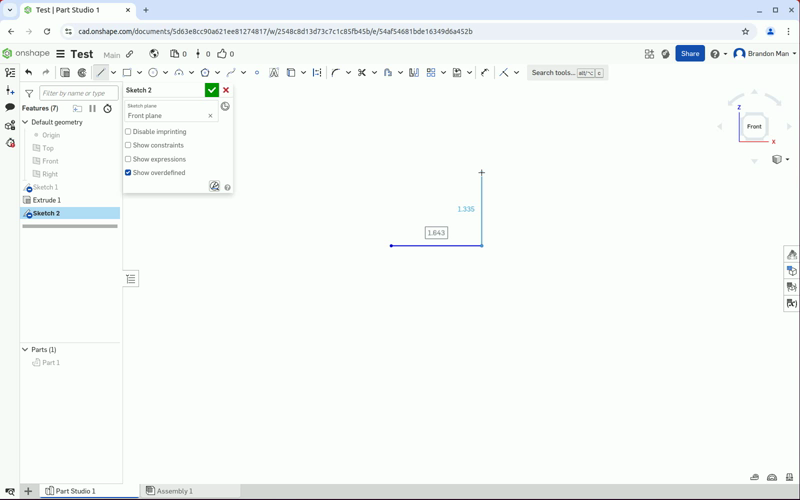
scroll(-6)
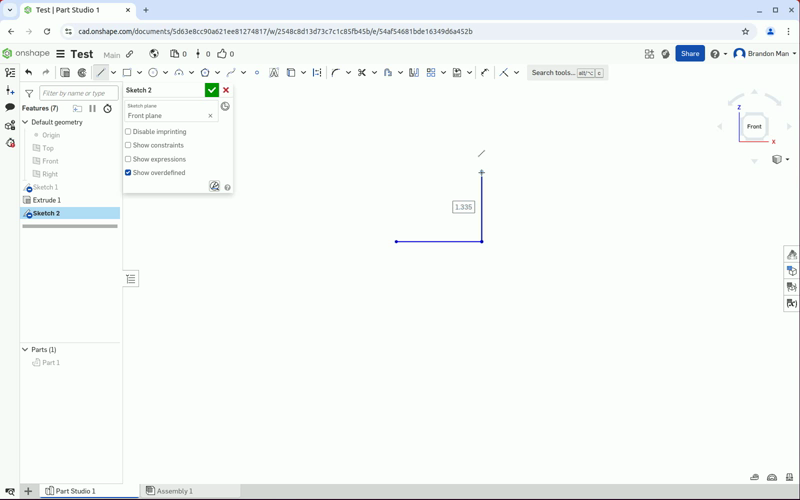
scroll(-6)
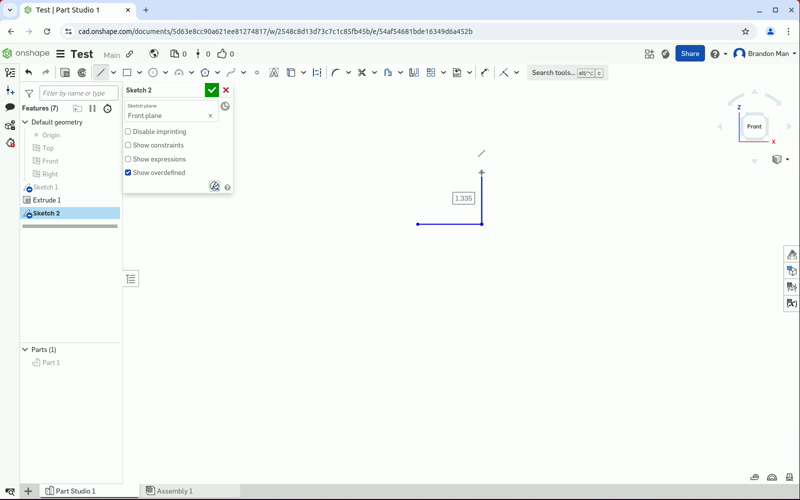
scroll(-6)
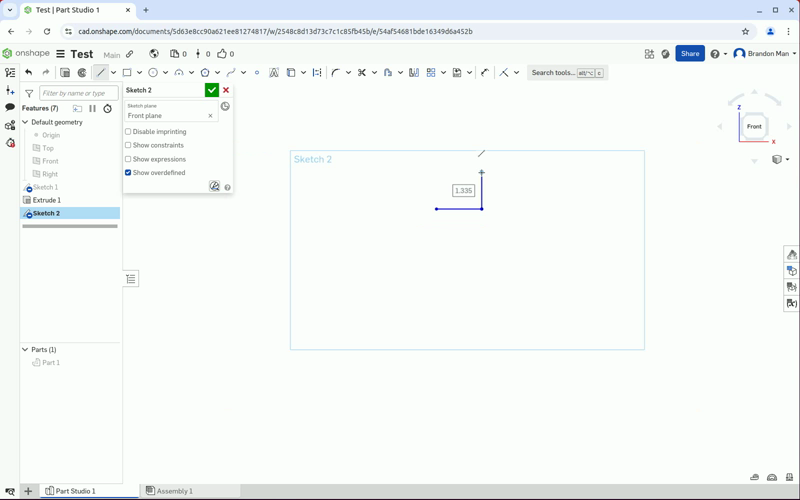
scroll(-6)
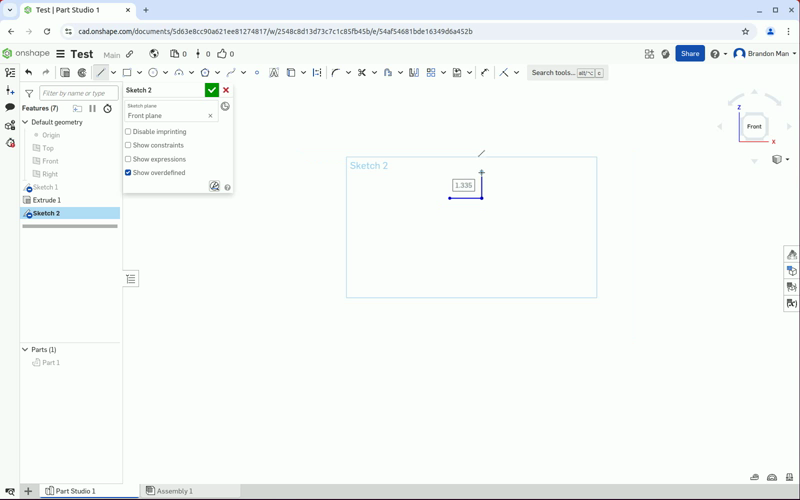
scroll(-6)
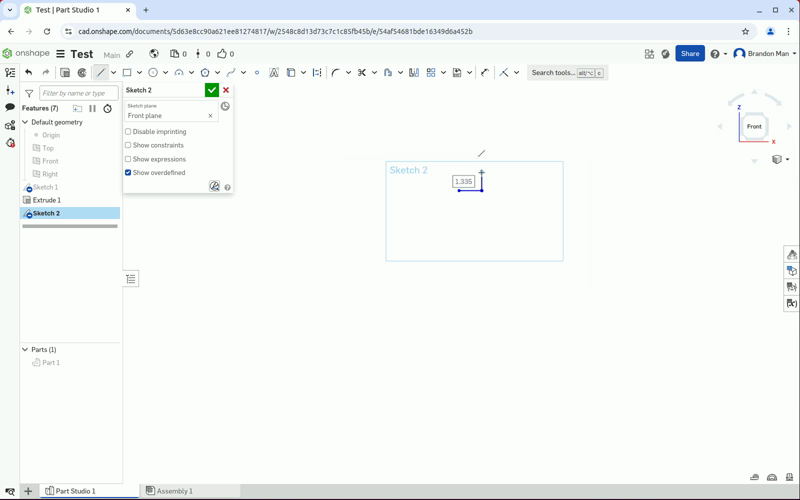
scroll(-6)
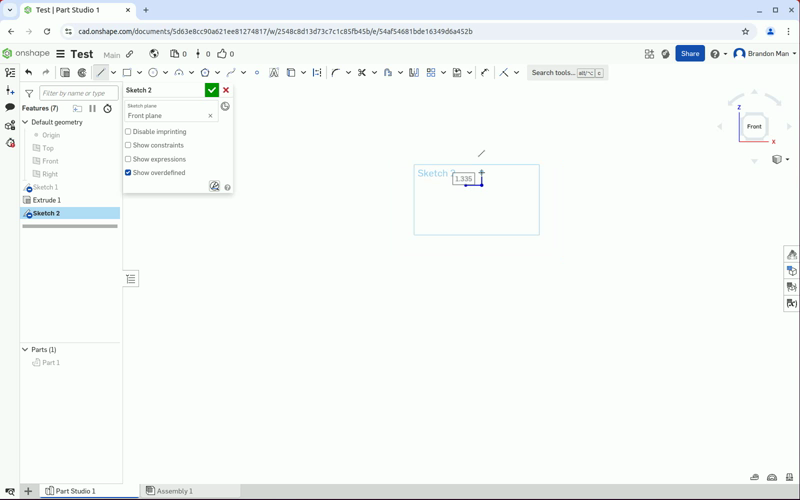
scroll(-6)
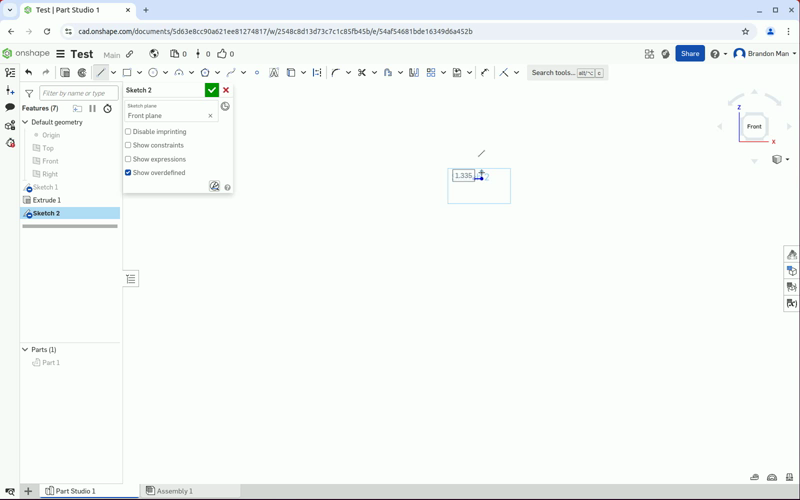
key_up(shift)
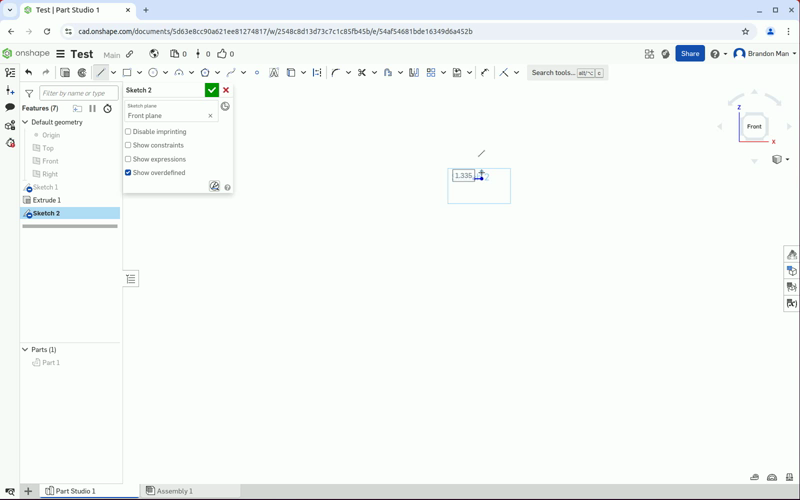
key_down(shift)
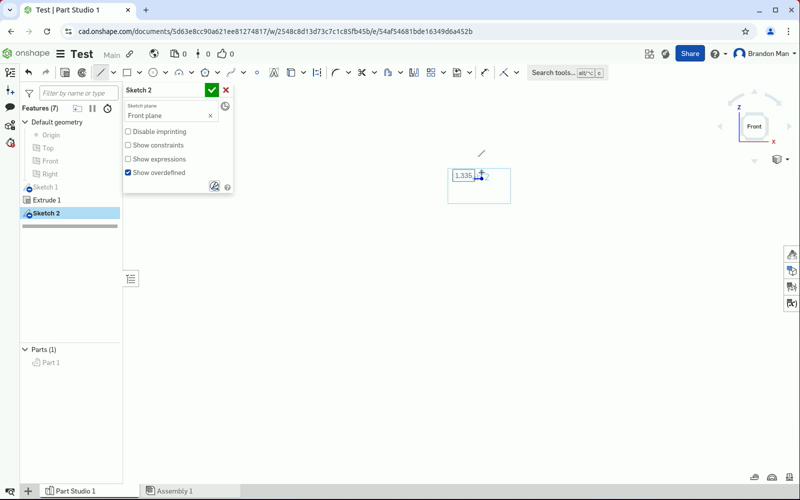
mouse_move(511, 172)
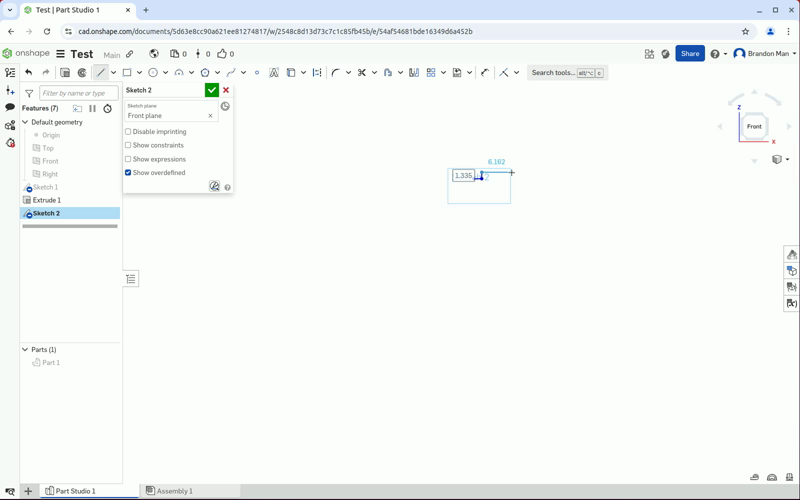
mouse_move(473, 172)
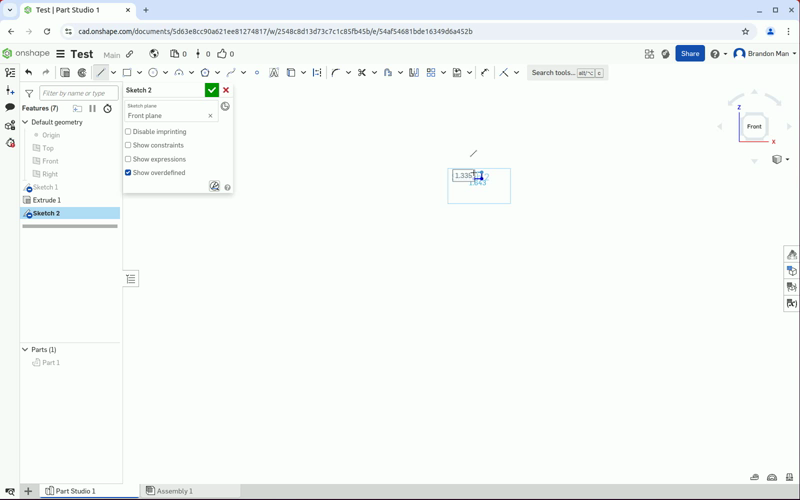
click(473, 172)
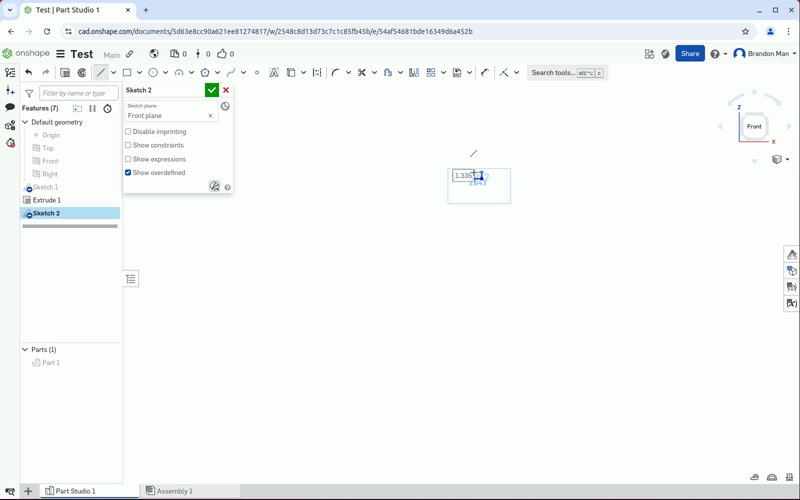
key_up(shift)
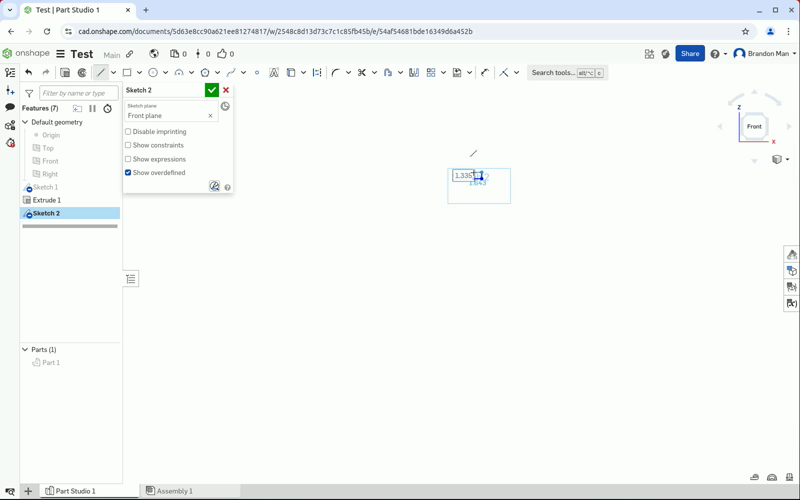
mouse_move(503, 172)
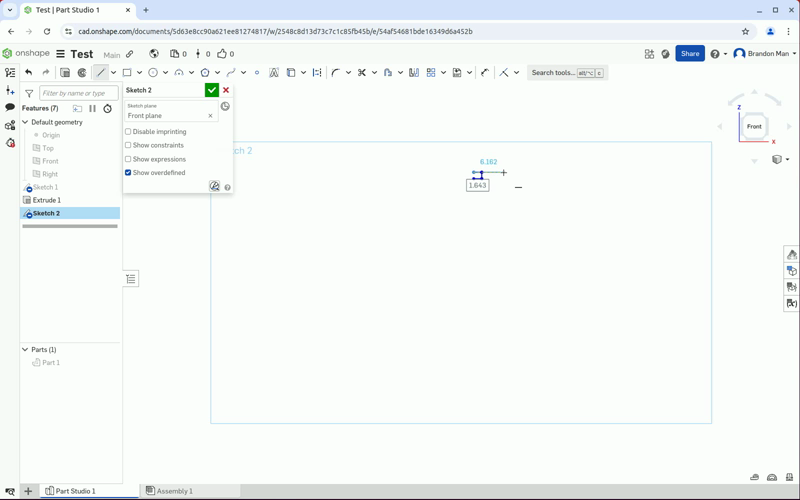
key_down(shift)
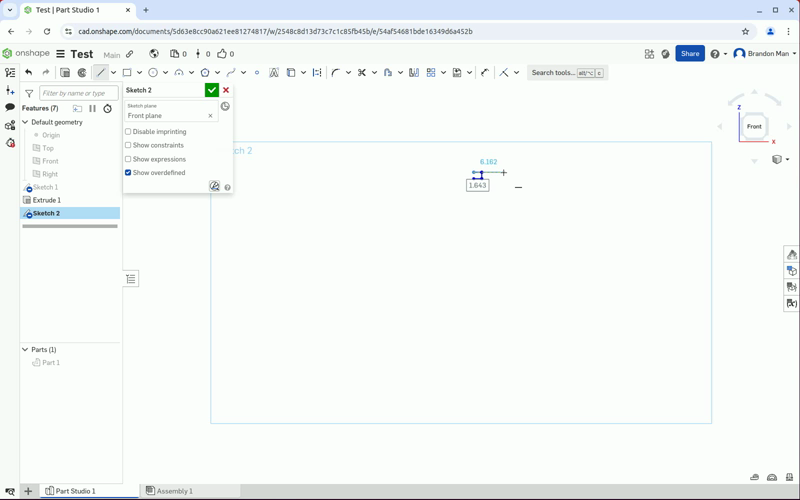
mouse_move(473, 178)
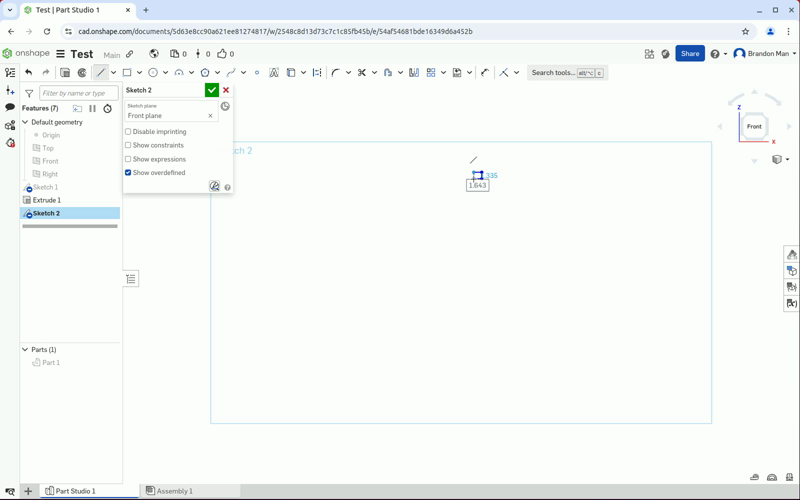
scroll(6)
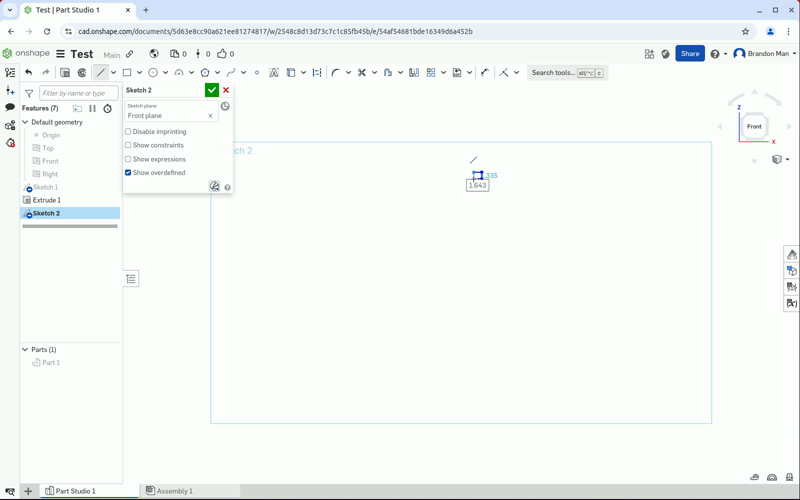
scroll(6)
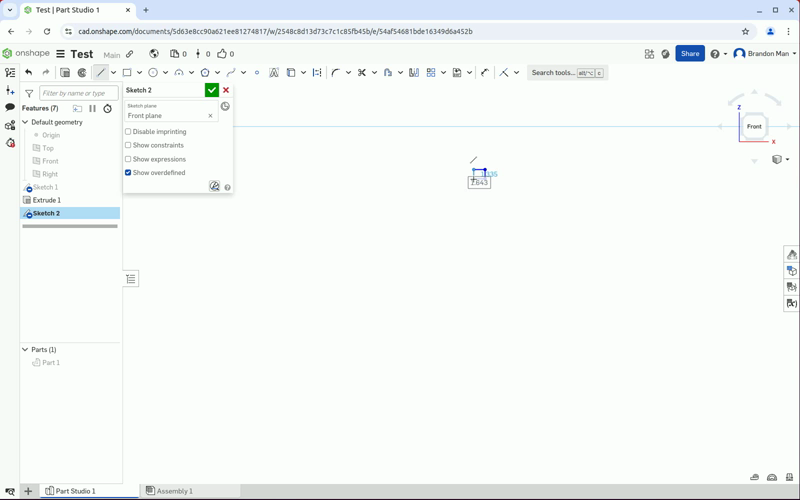
scroll(6)
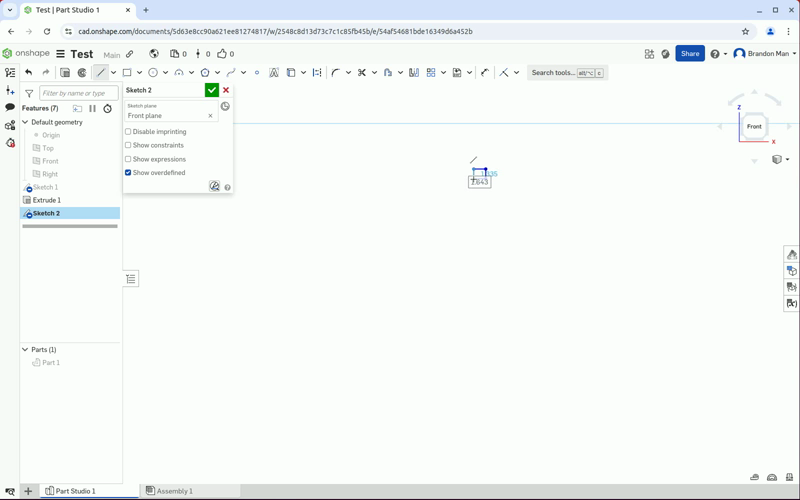
scroll(6)
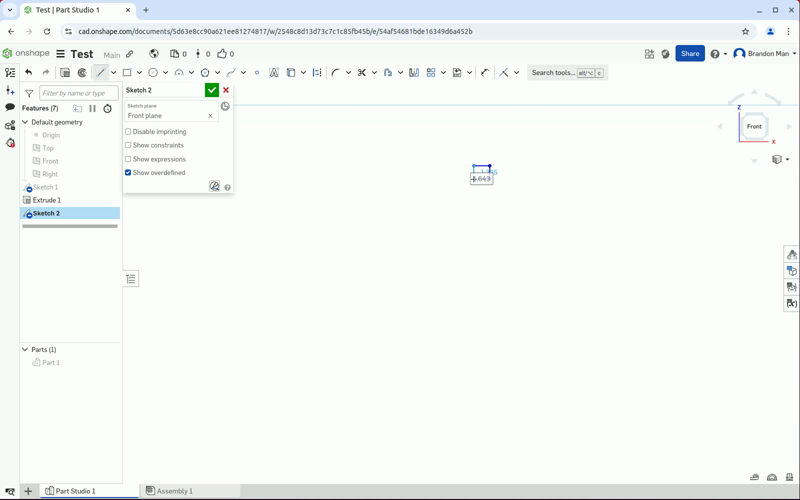
scroll(6)
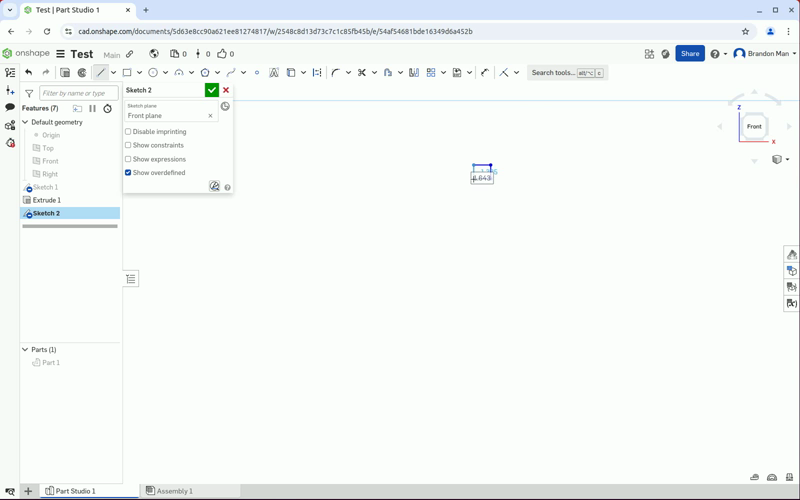
scroll(6)
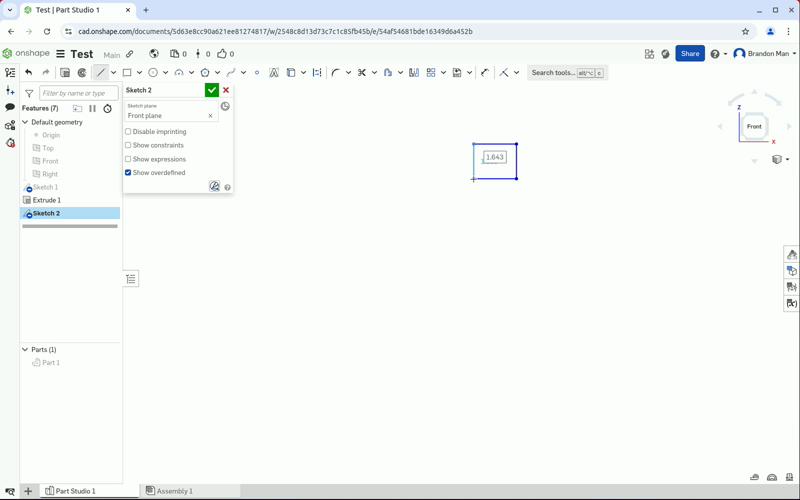
scroll(6)
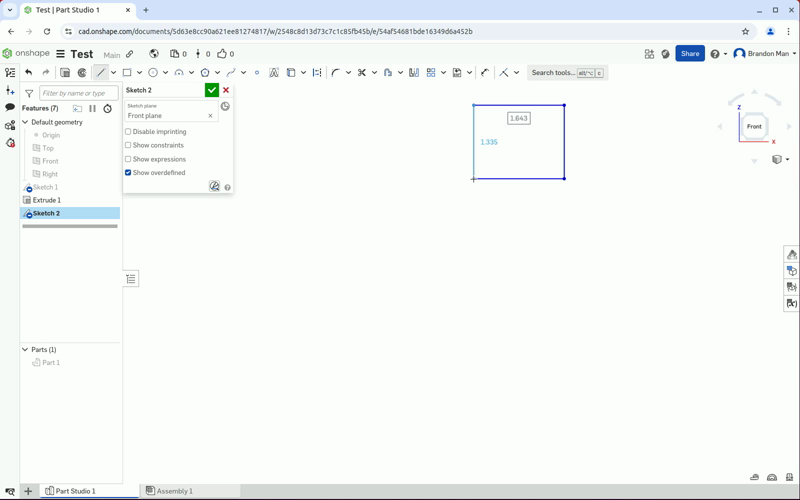
key_up(shift)
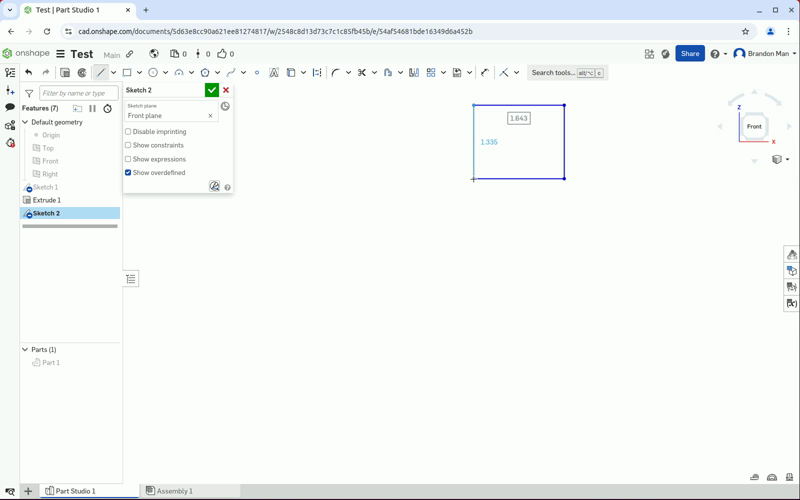
click(473, 178)
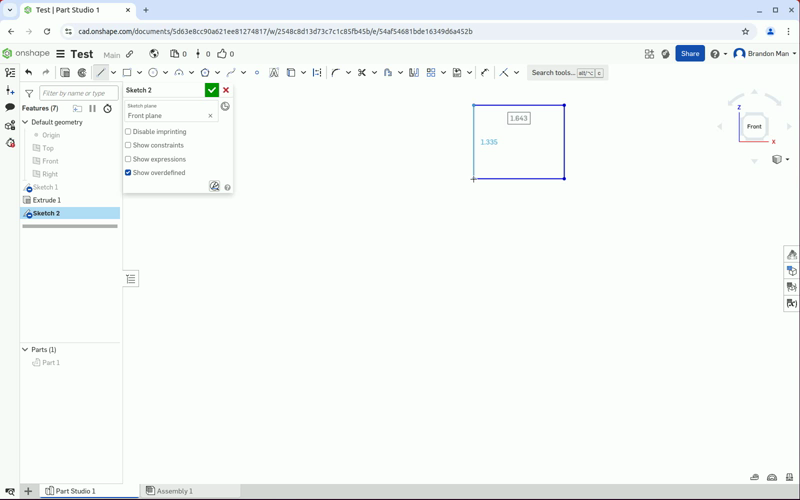
scroll(-6)
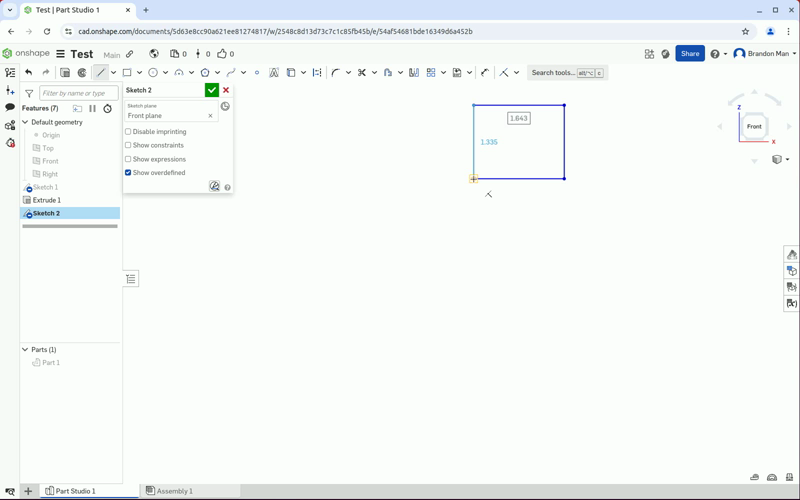
scroll(-6)
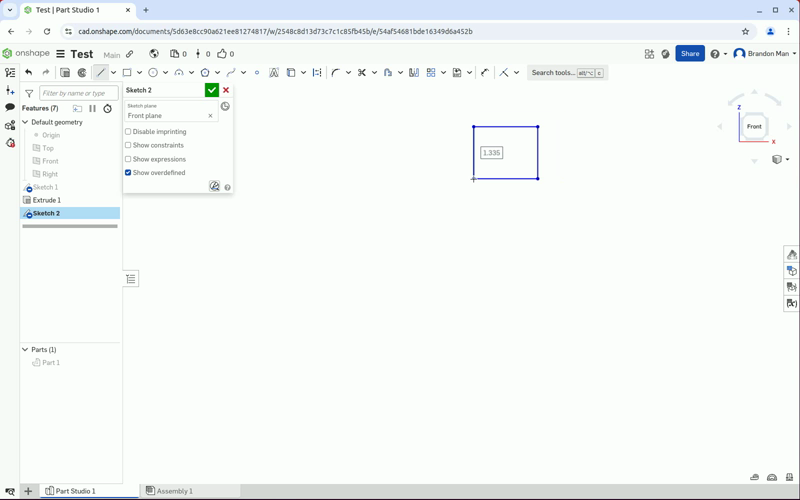
scroll(-6)
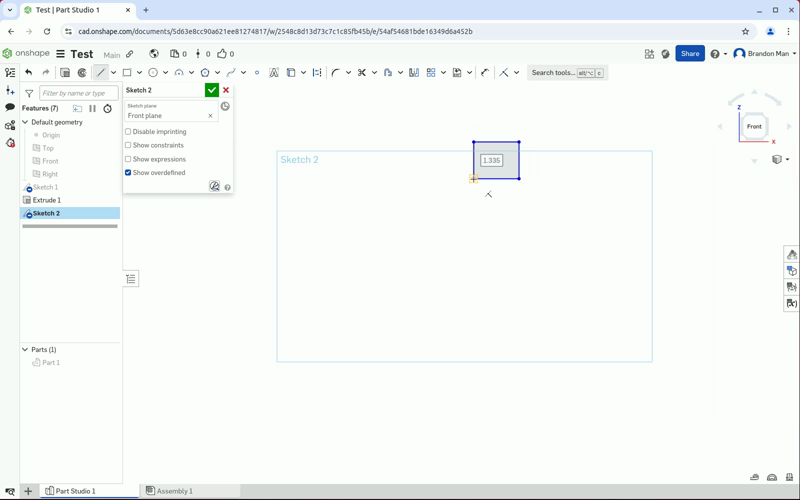
scroll(-6)
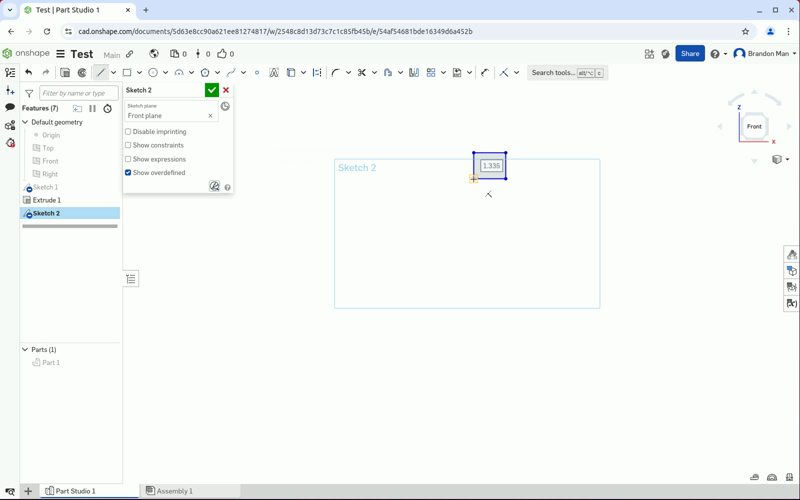
scroll(-6)
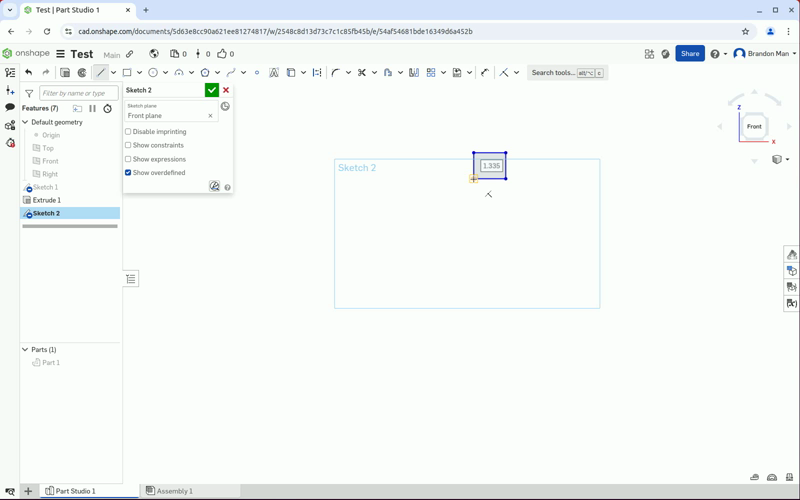
scroll(-6)
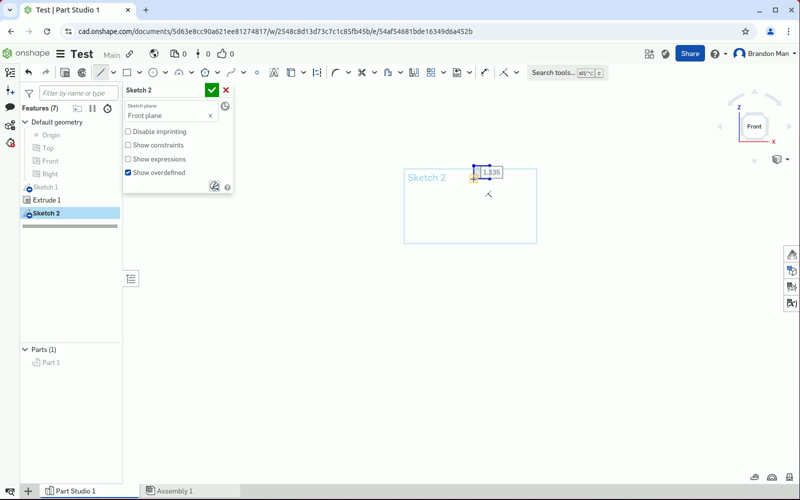
scroll(-6)
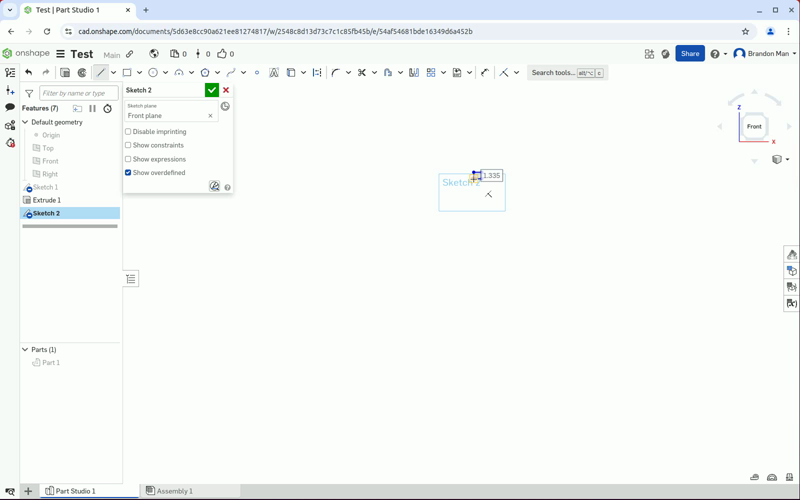
key(esc)
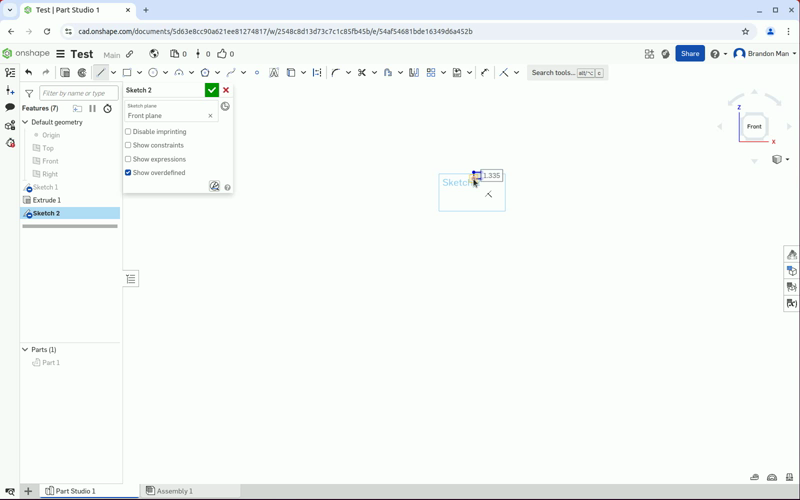
mouse_move(476, 174)
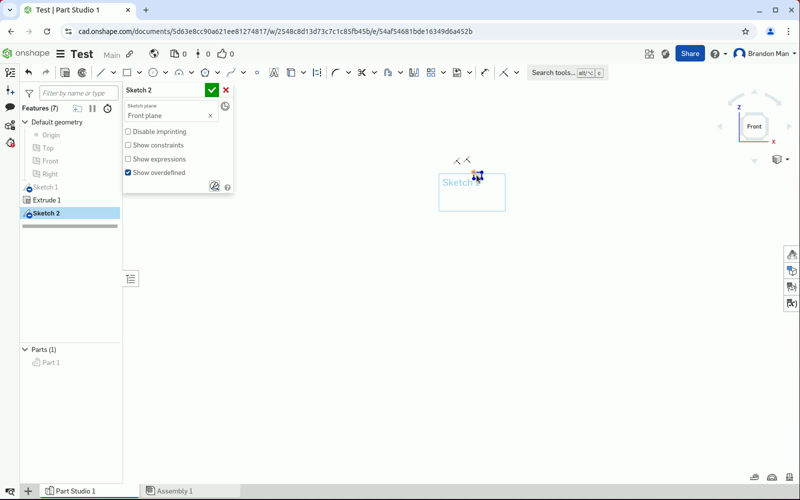
scroll(6)
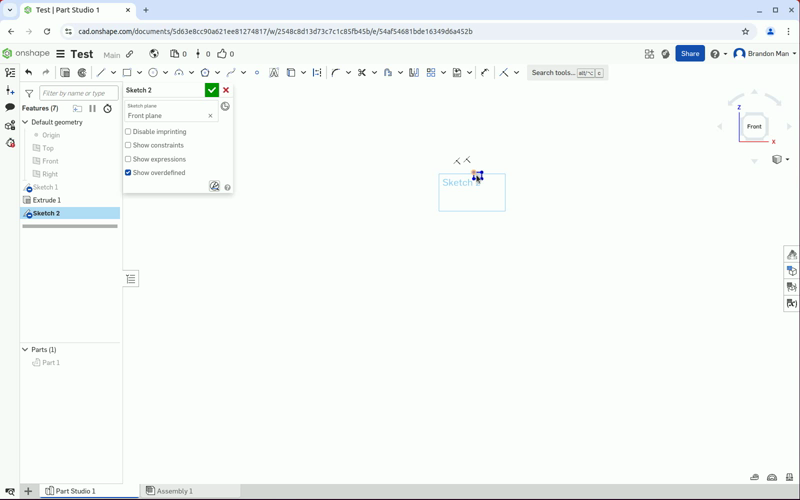
scroll(6)
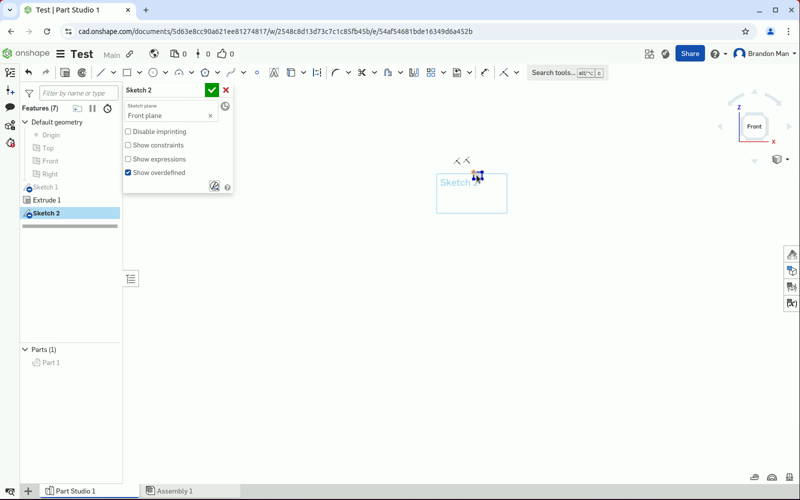
scroll(6)
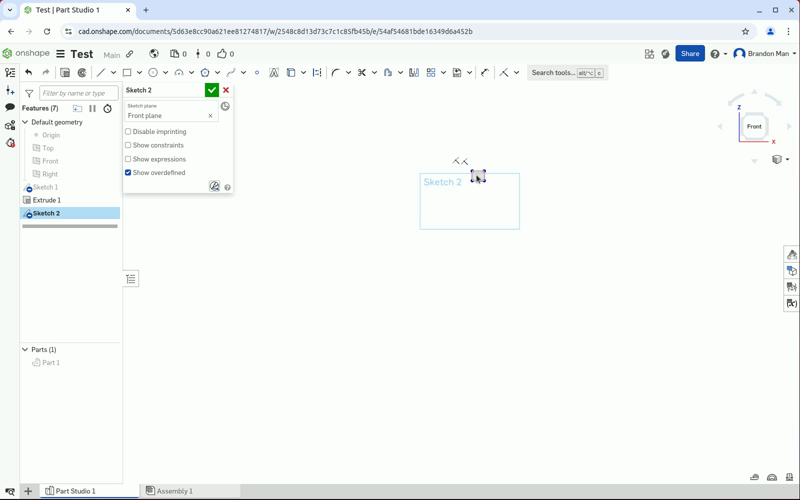
scroll(6)
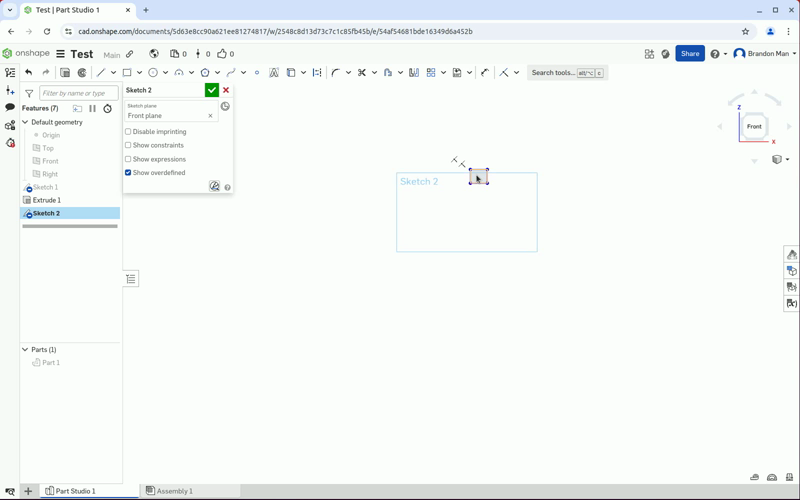
scroll(6)
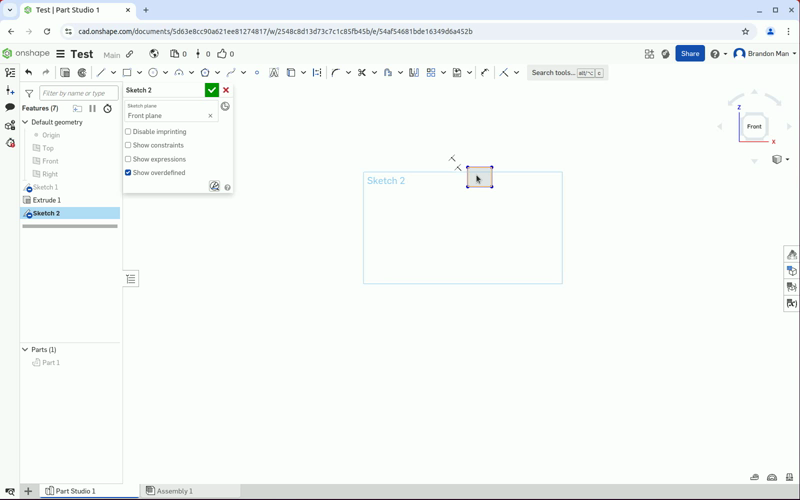
scroll(6)
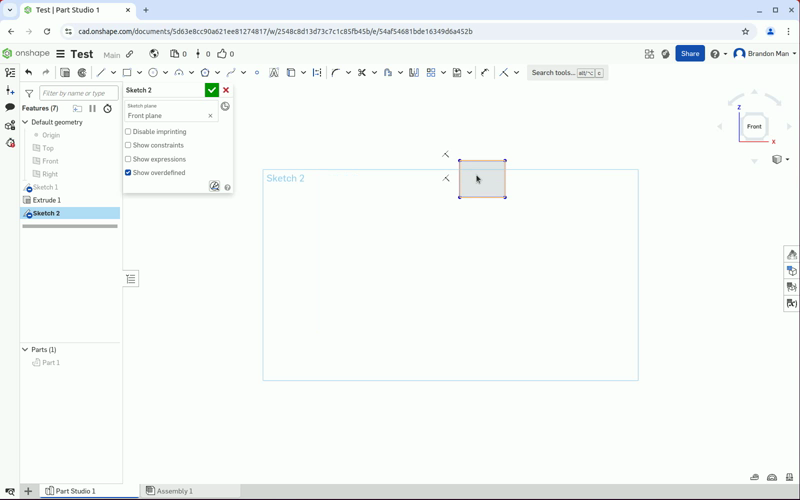
scroll(6)
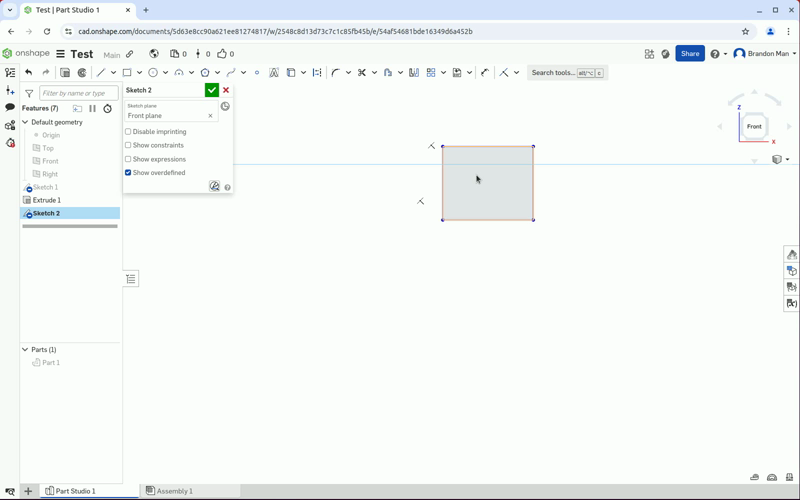
click(476, 174)
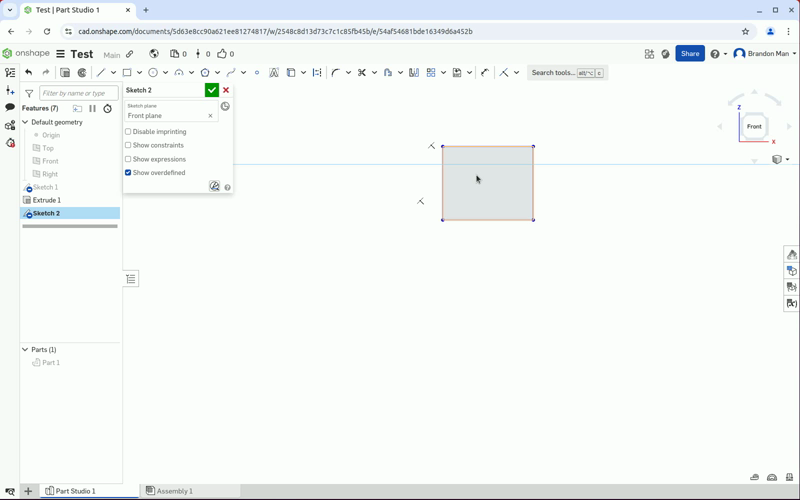
scroll(-6)
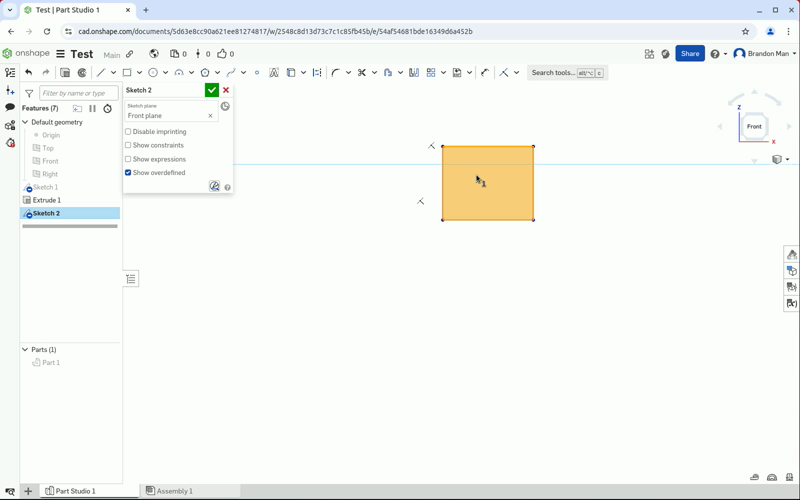
scroll(-6)
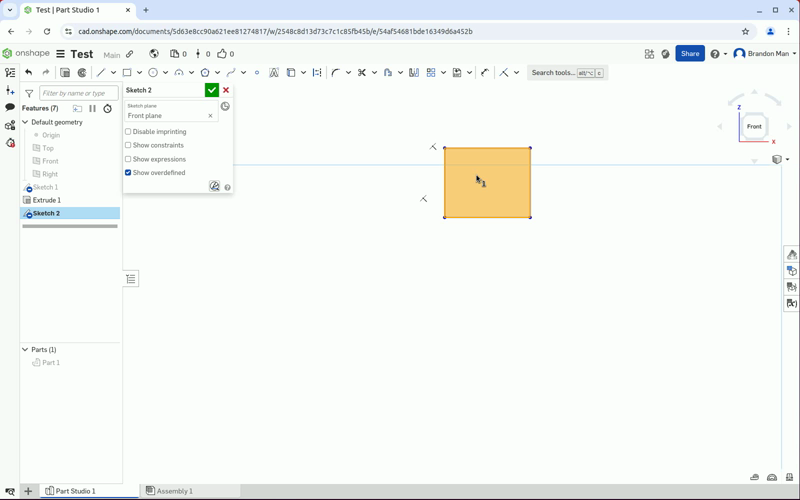
scroll(-6)
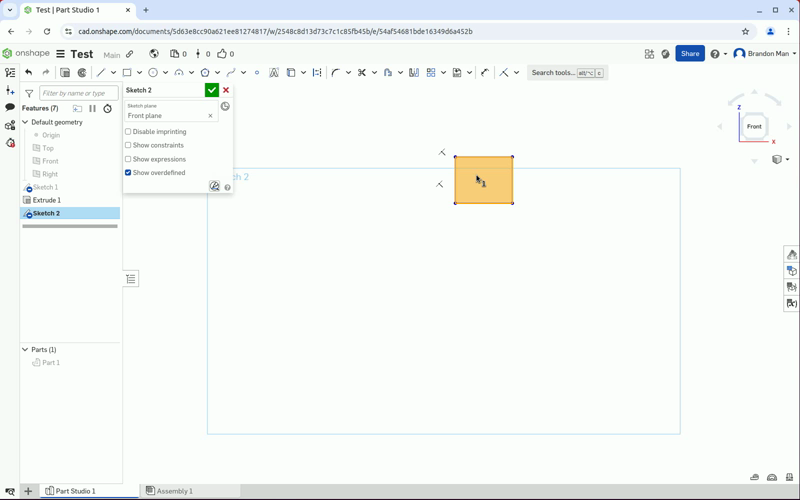
scroll(-6)
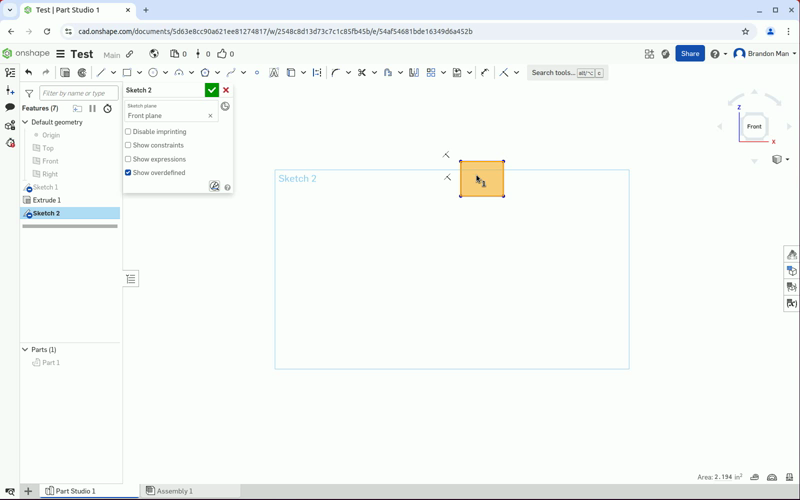
scroll(-6)
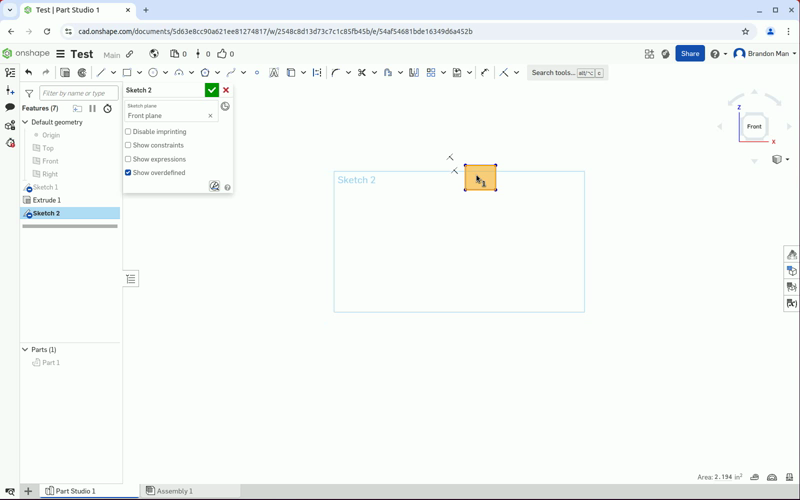
scroll(-6)
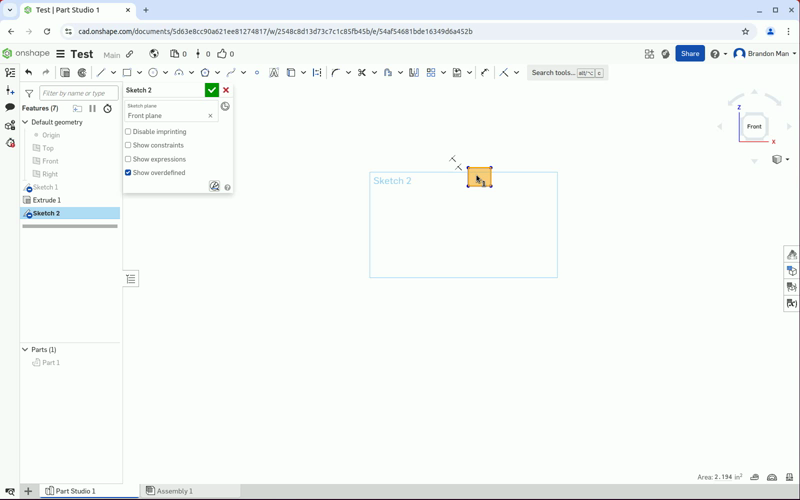
scroll(-6)
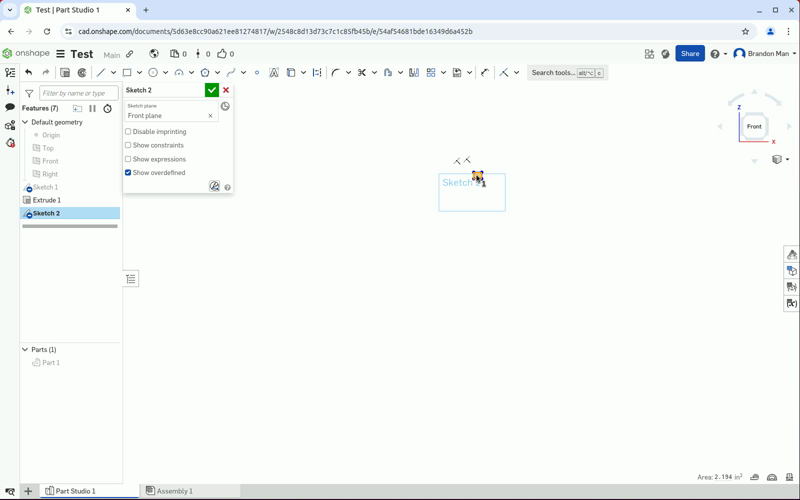
mouse_move(73, 352)
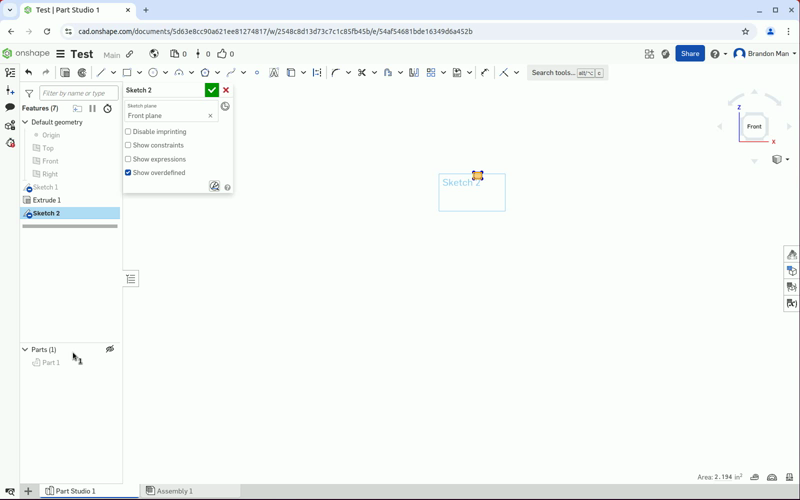
key(shift+y)
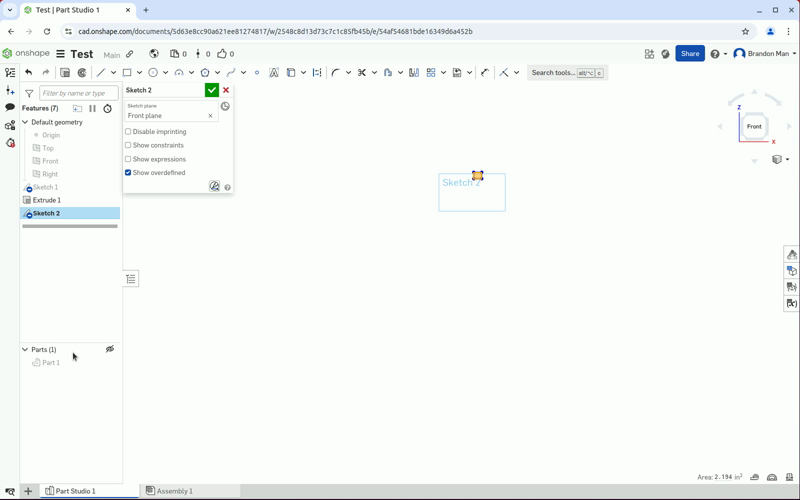
key(shift+e)
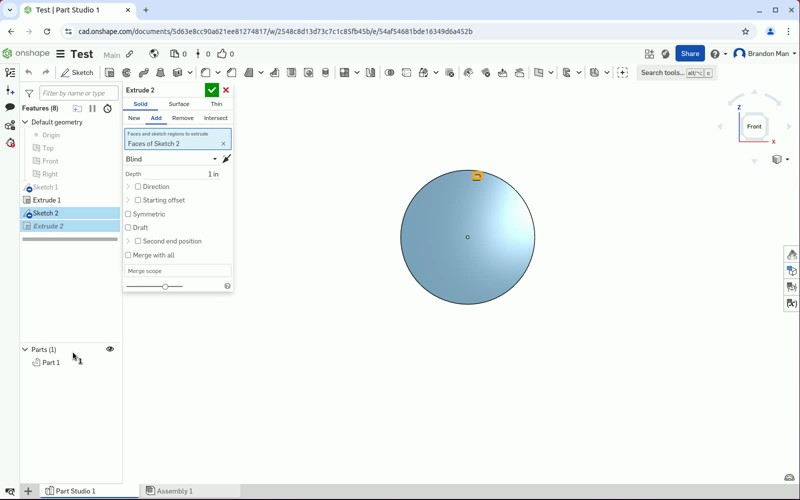
mouse_move(143, 106)
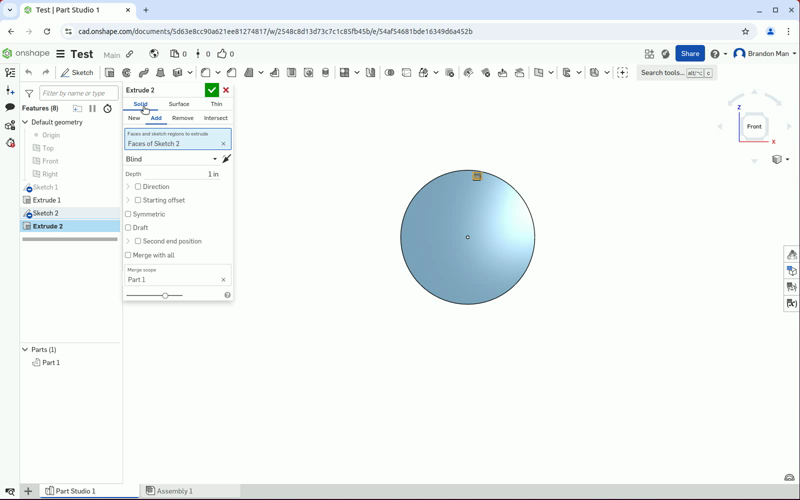
click(143, 106)
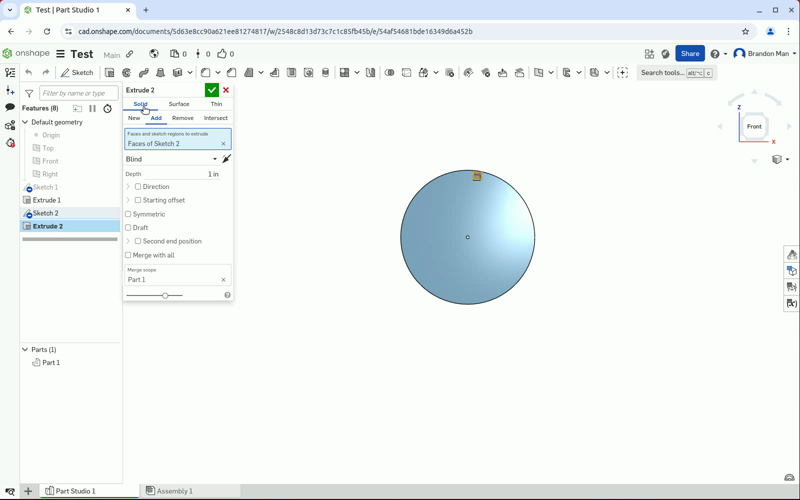
mouse_move(137, 120)
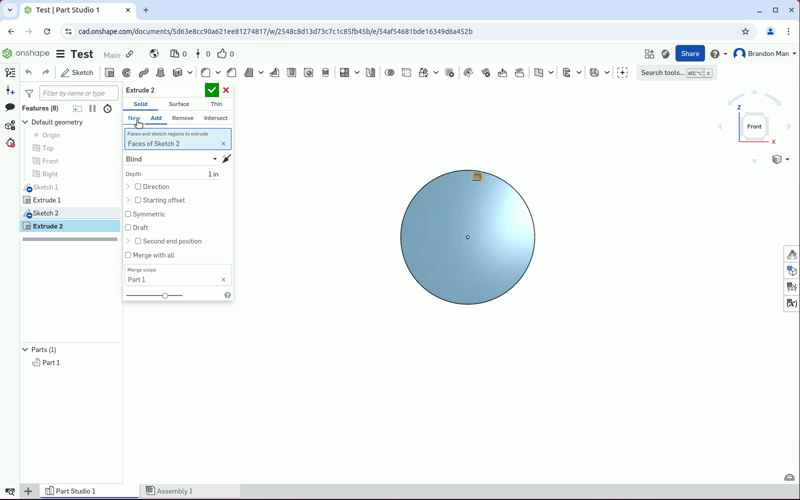
click(137, 120)
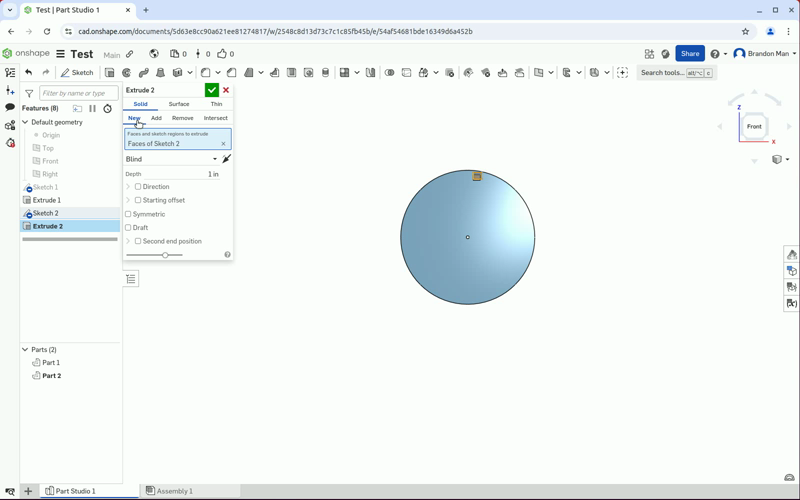
key(tab, 4)
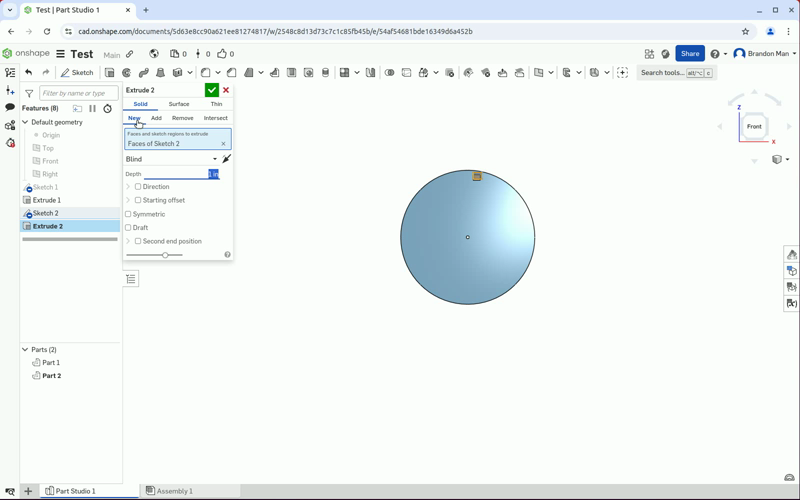
text(3.37)
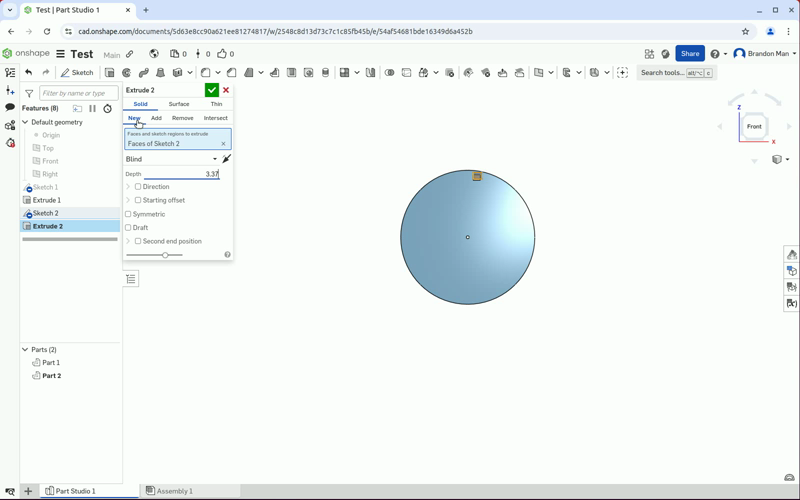
key(enter)
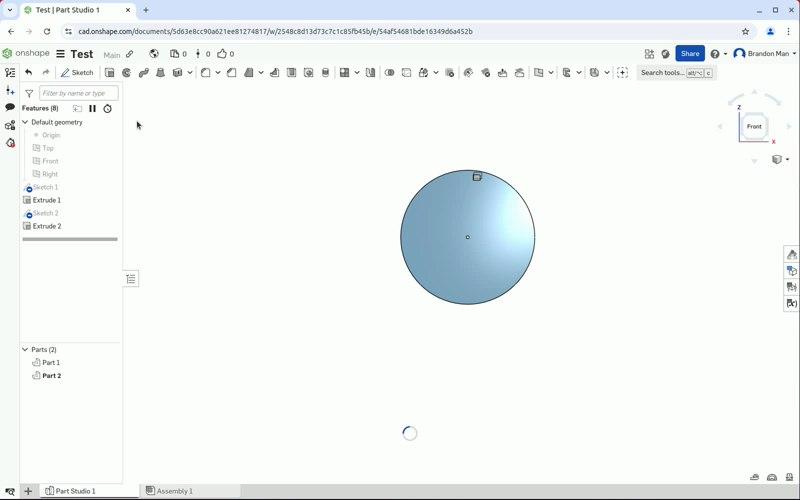
key(shift+h)
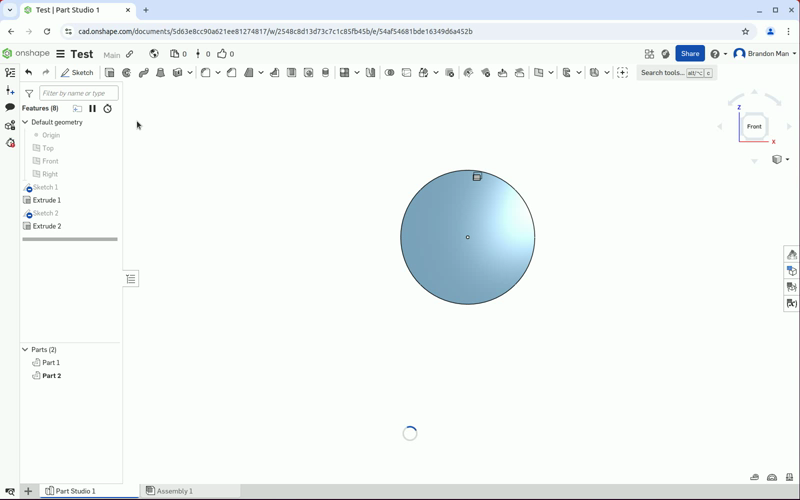
key(shift+h)
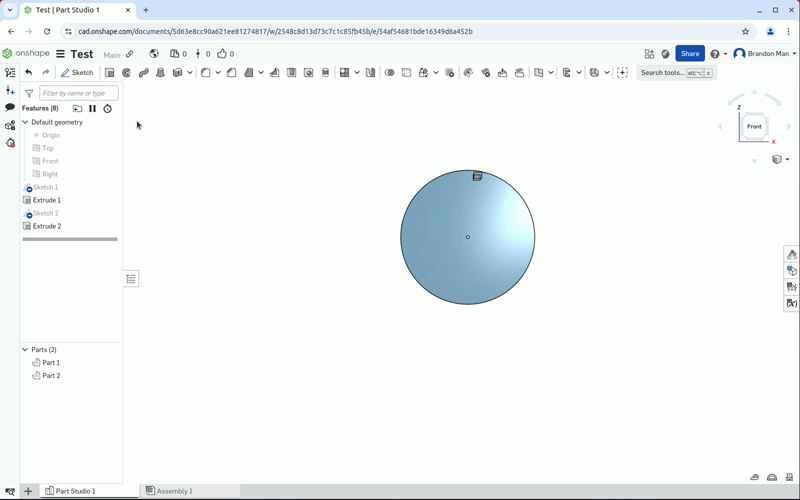
mouse_move(73, 189)
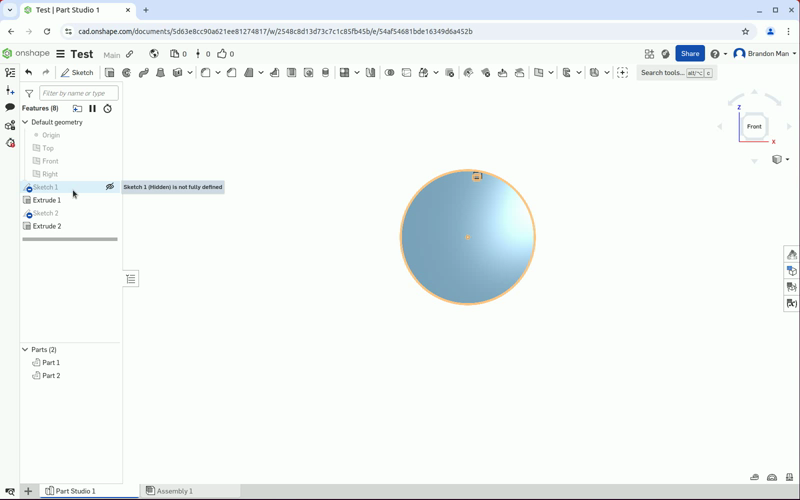
click(73, 189)
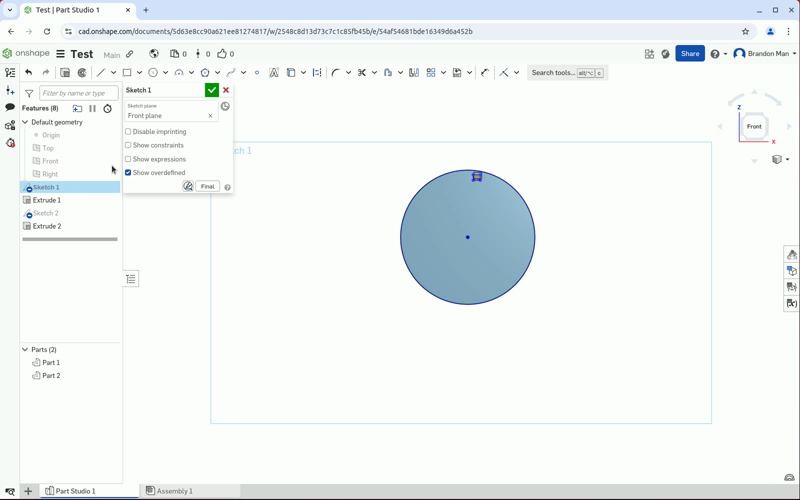
mouse_move(229, 92)
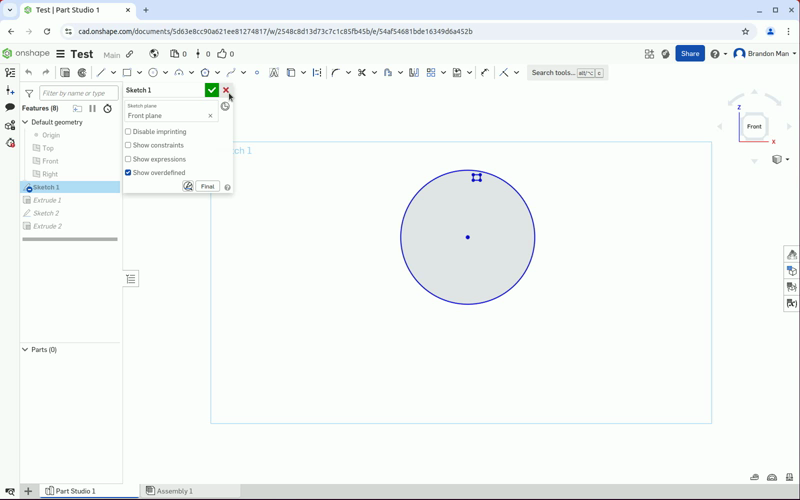
click(229, 92)
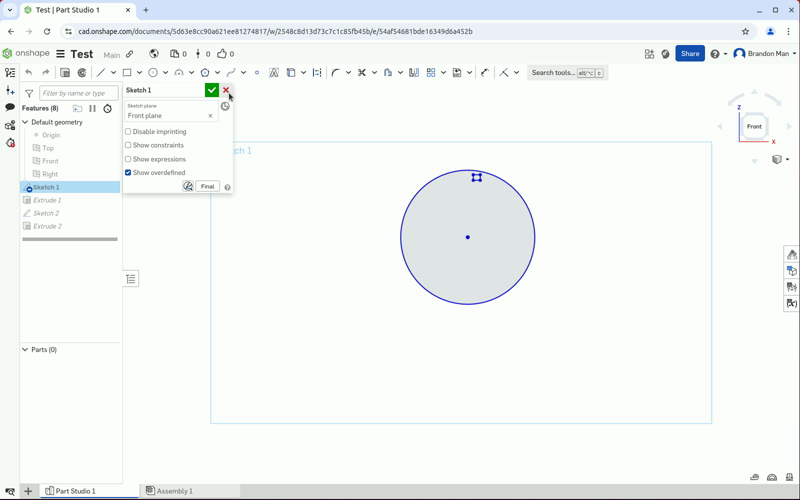
key(shift+s)
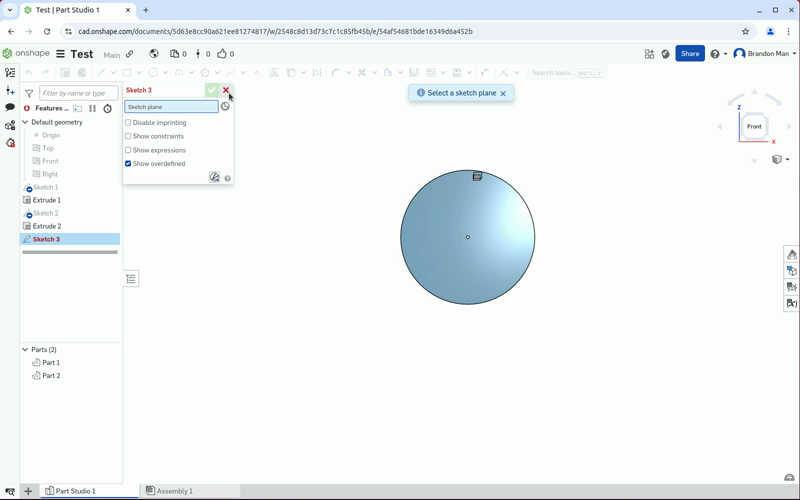
mouse_move(73, 163)
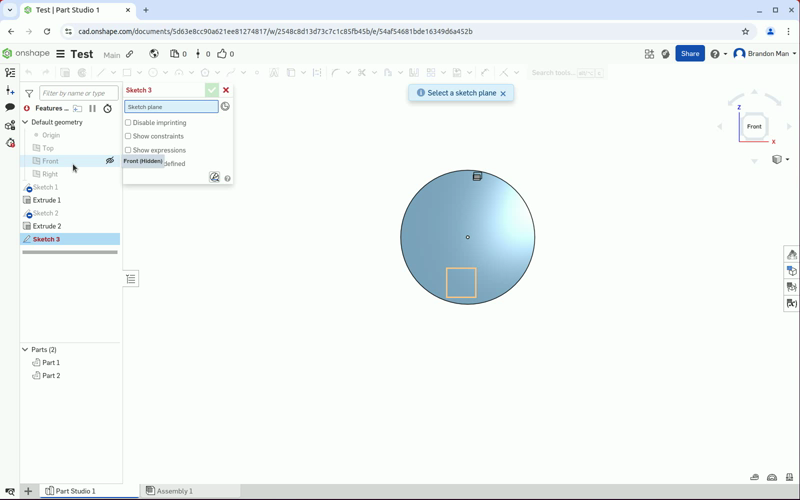
click(73, 163)
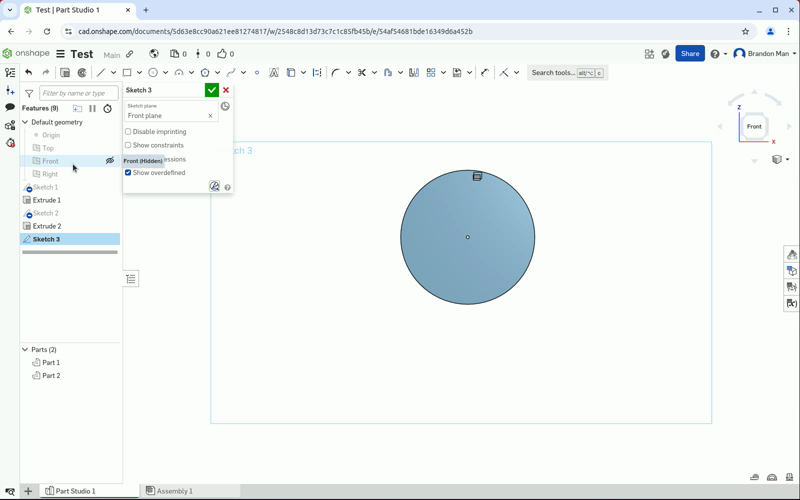
mouse_move(73, 352)
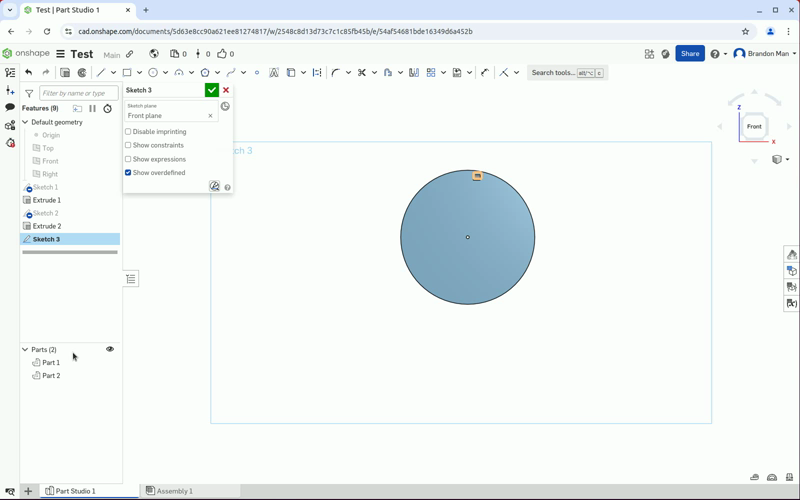
key(y)
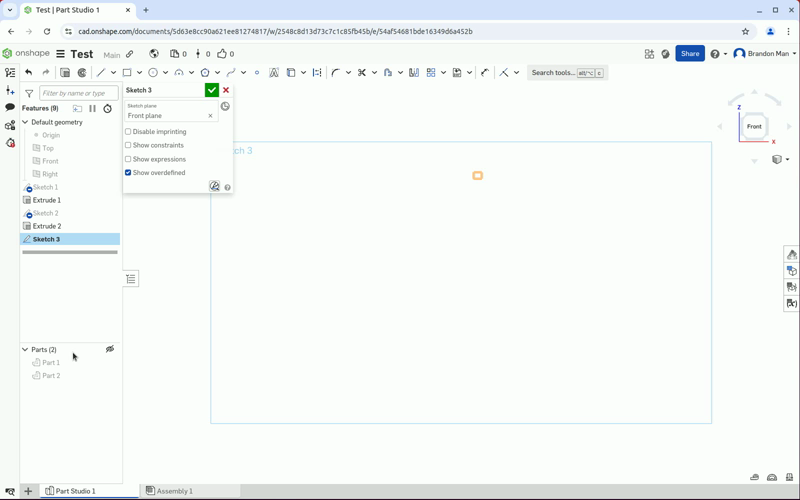
key(l)
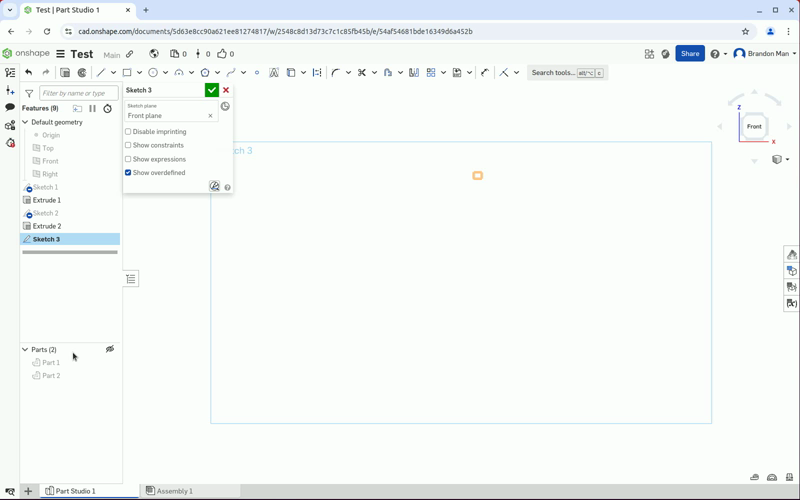
key_down(shift)
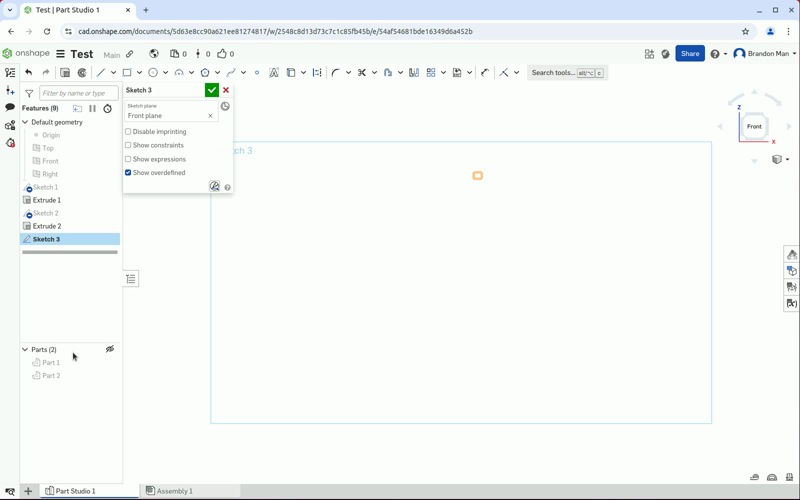
mouse_move(473, 178)
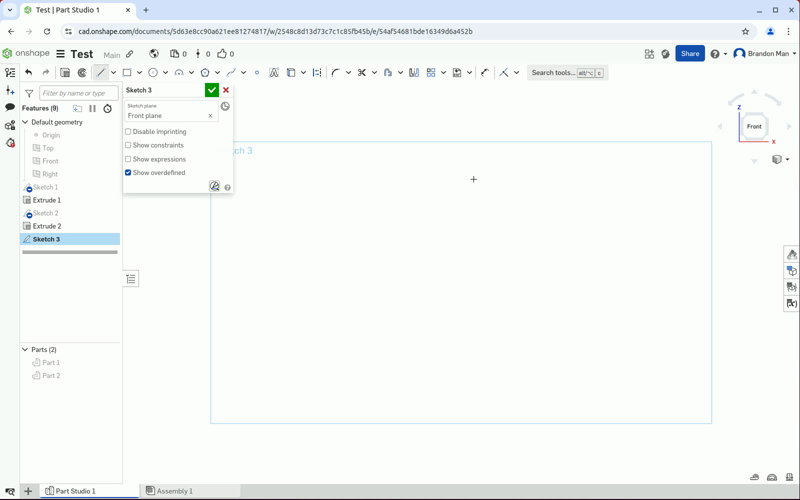
click(473, 178)
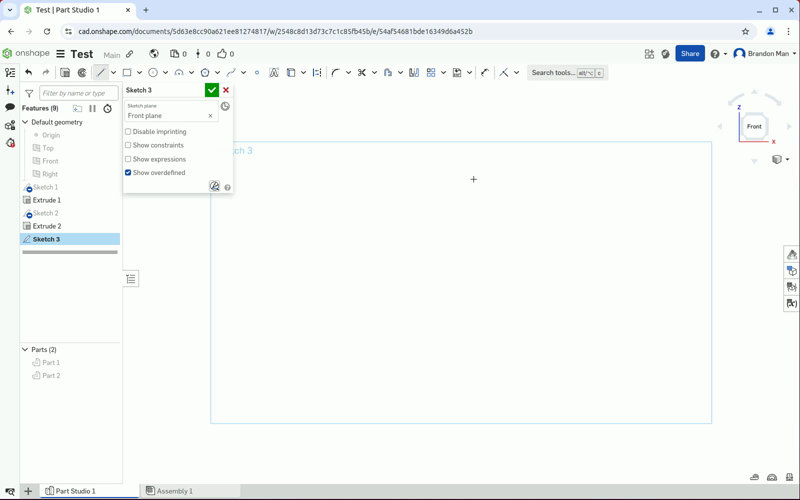
key_up(shift)
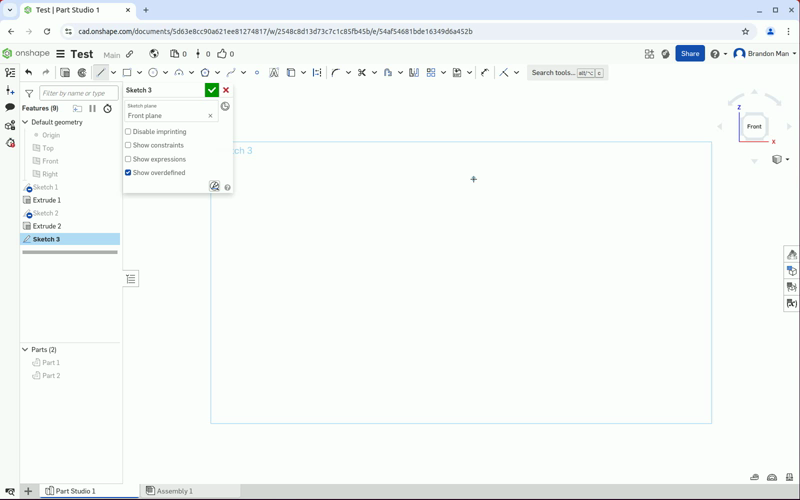
key_down(shift)
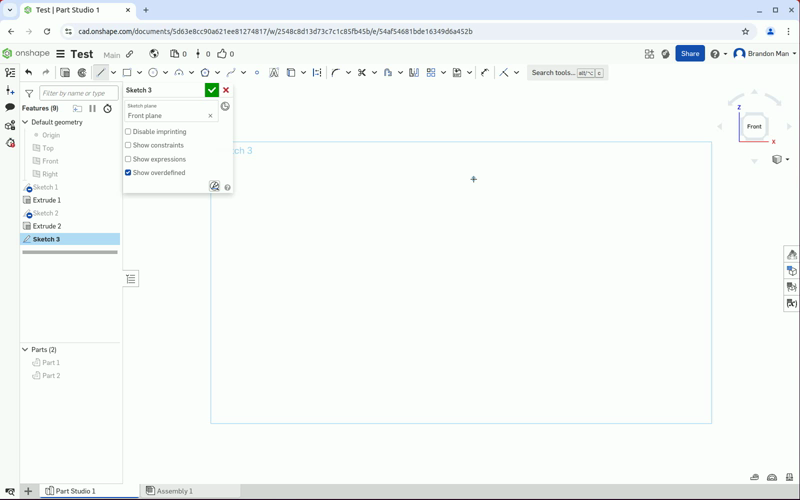
mouse_move(503, 178)
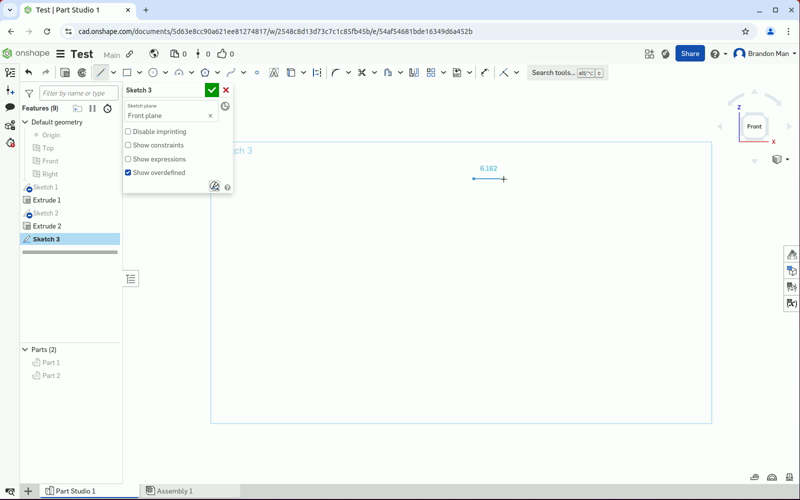
mouse_move(481, 178)
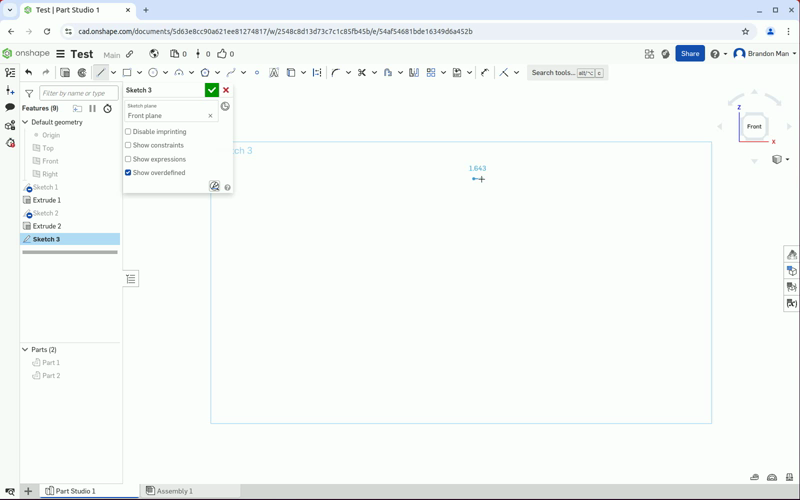
click(481, 178)
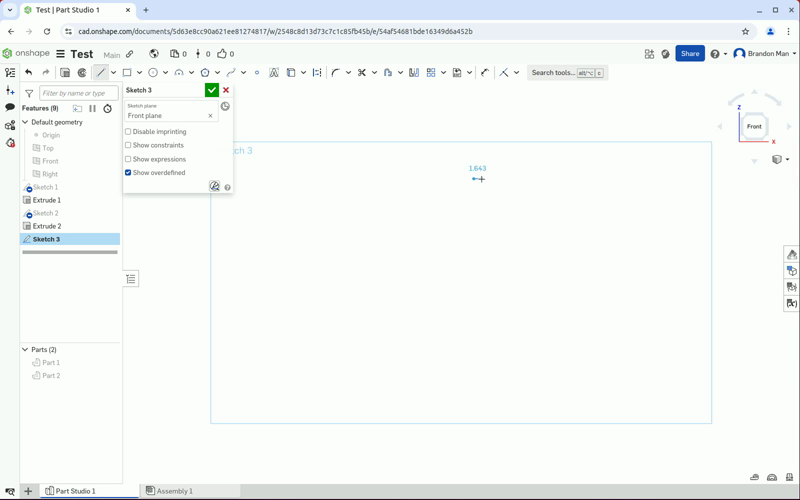
key_up(shift)
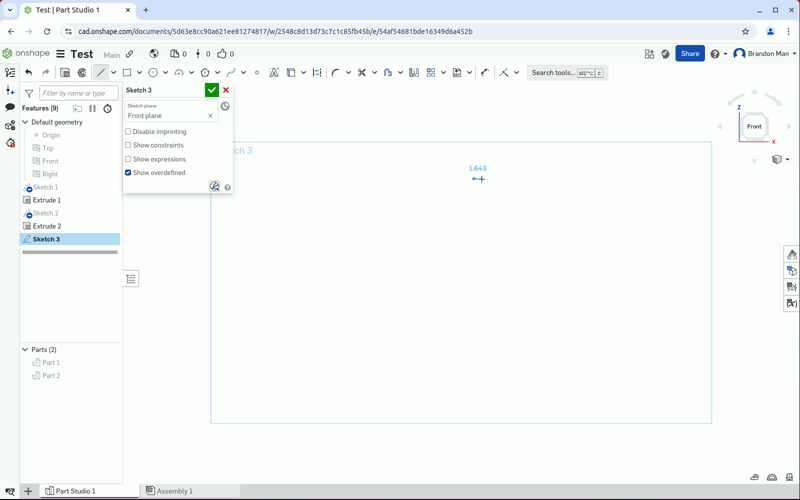
key_down(shift)
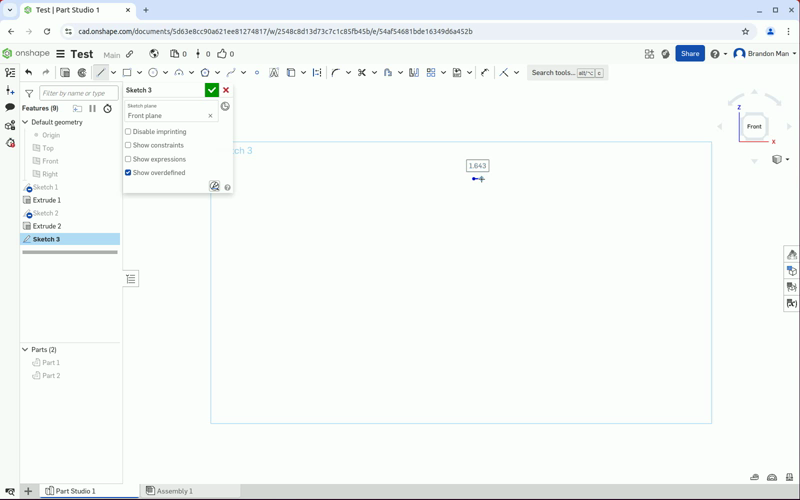
mouse_move(511, 178)
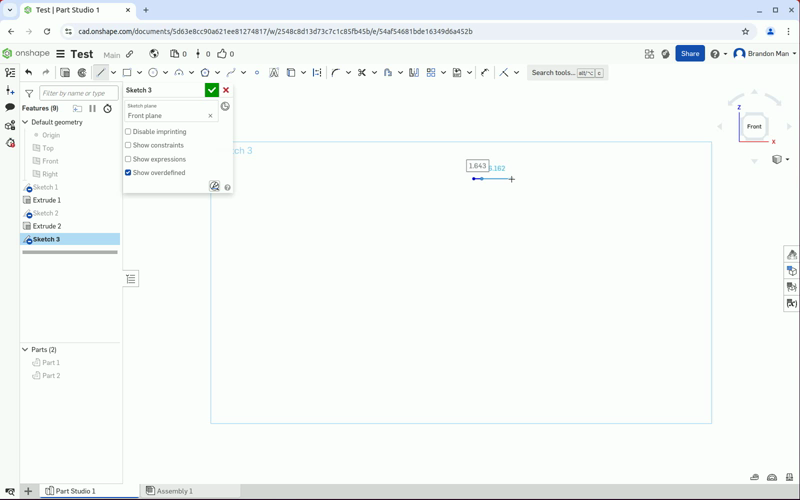
mouse_move(481, 172)
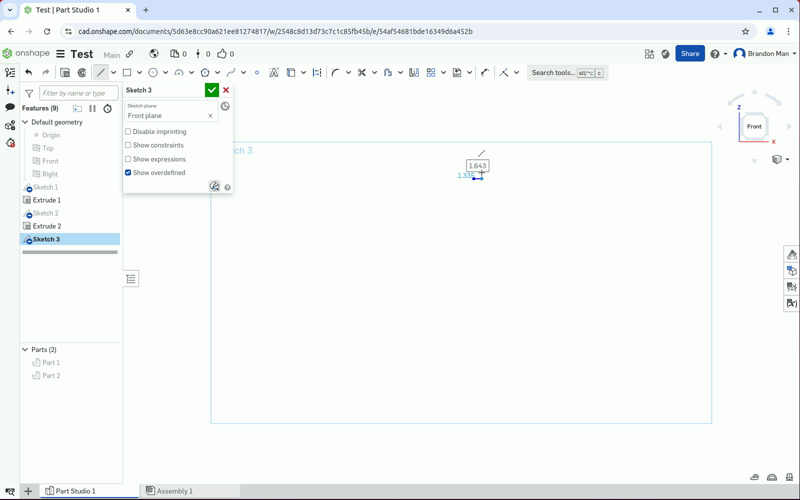
scroll(6)
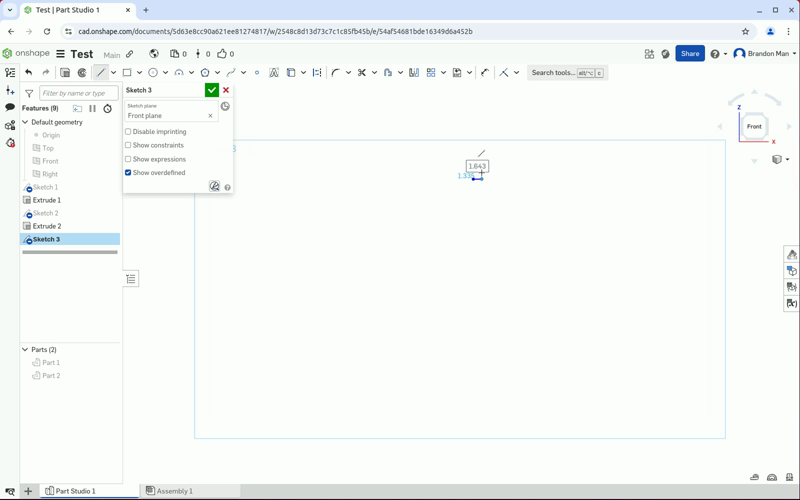
scroll(6)
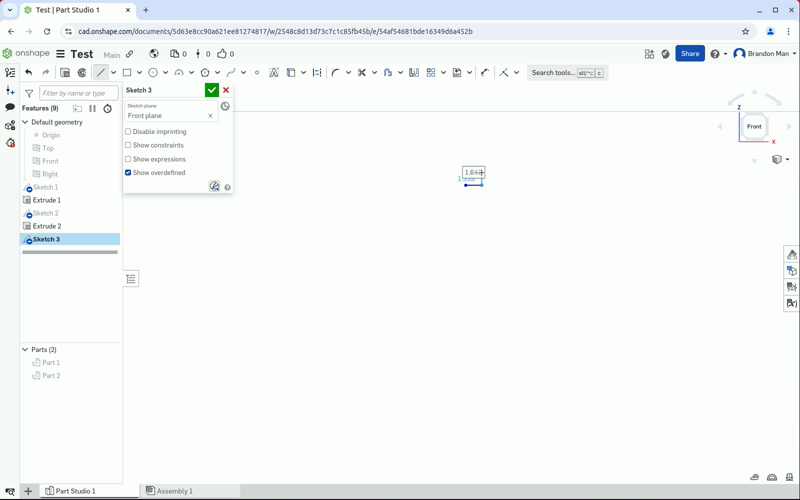
scroll(6)
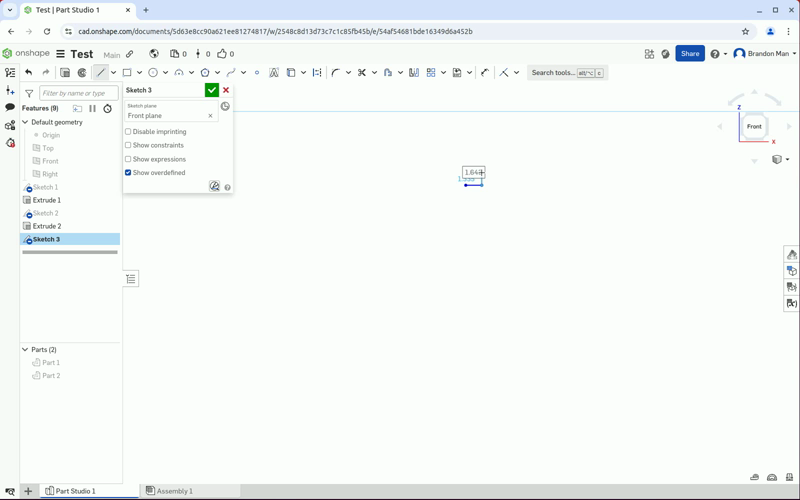
scroll(6)
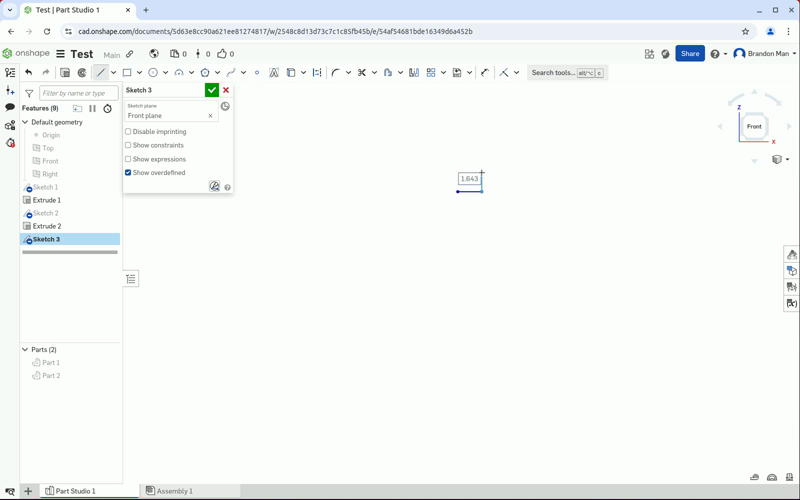
scroll(6)
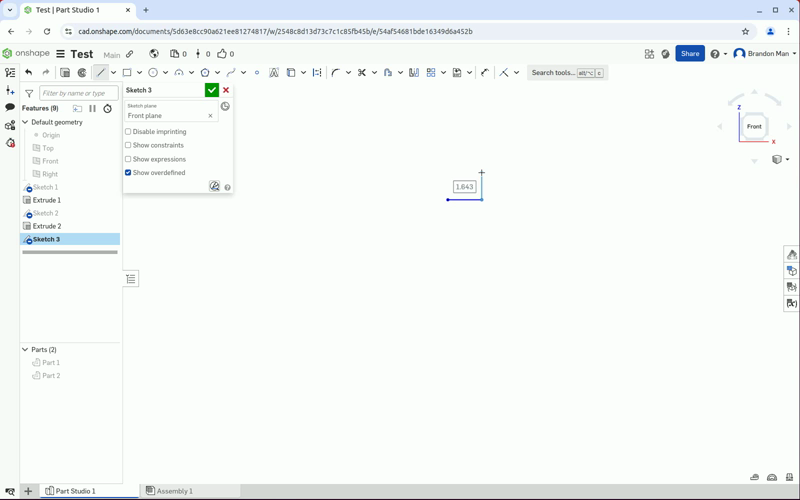
scroll(6)
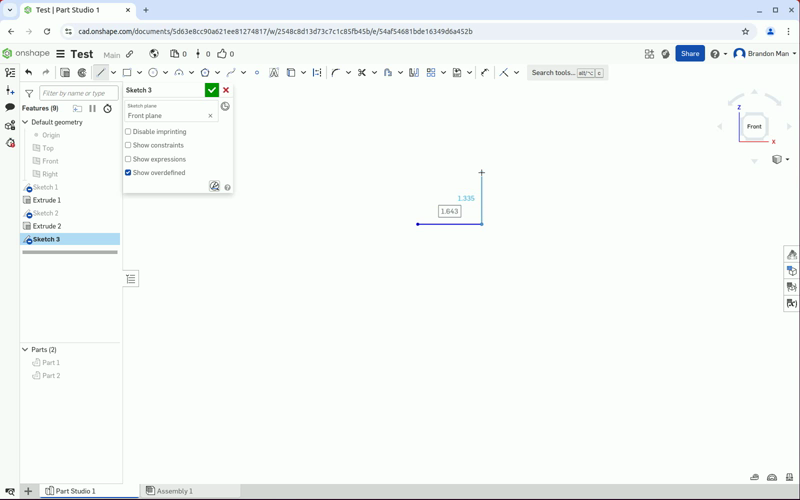
scroll(6)
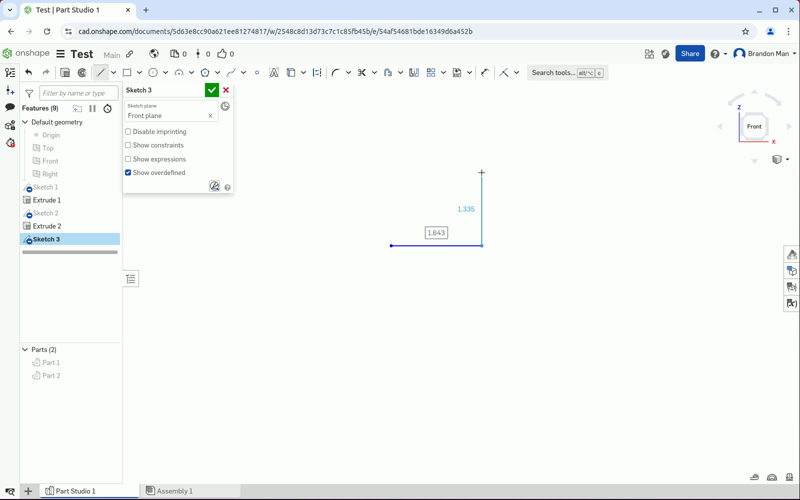
click(481, 172)
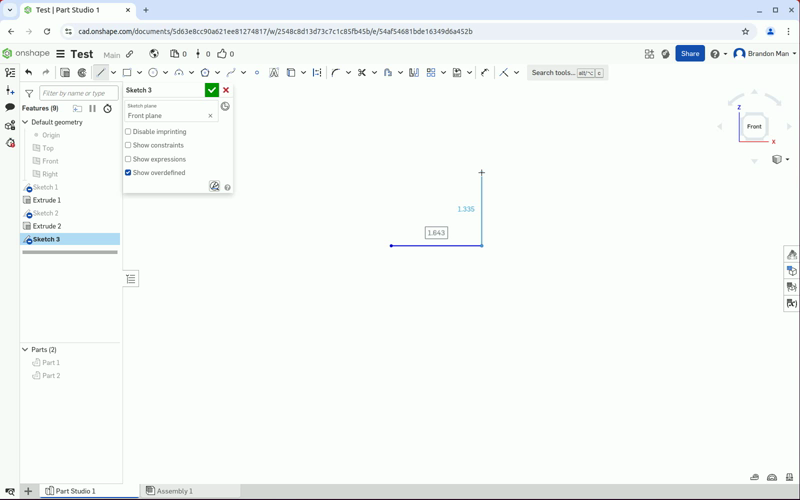
scroll(-6)
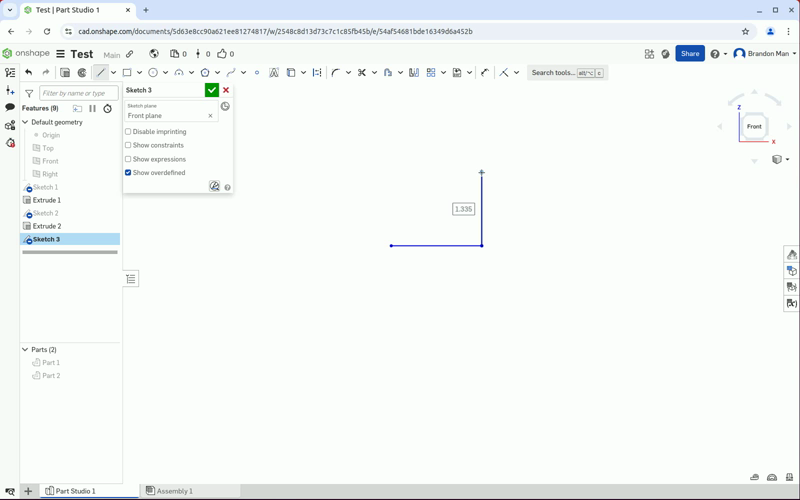
scroll(-6)
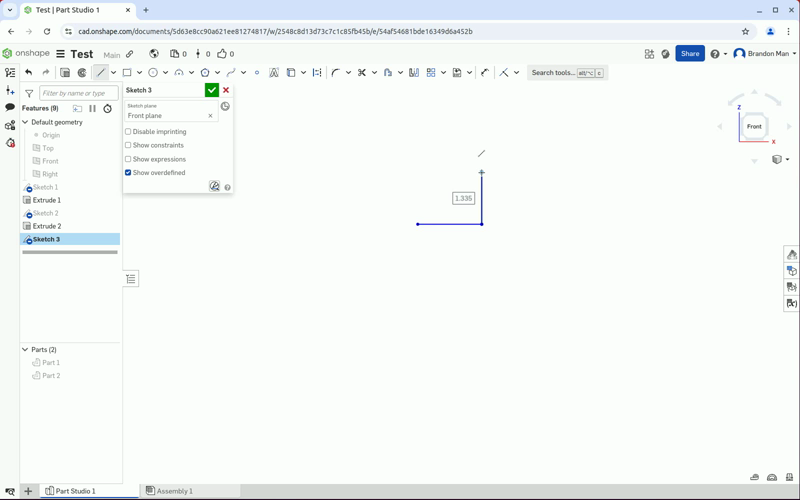
scroll(-6)
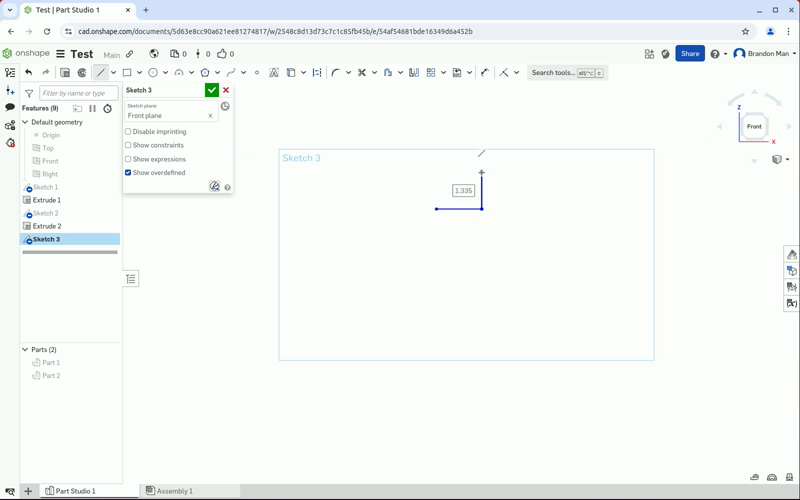
scroll(-6)
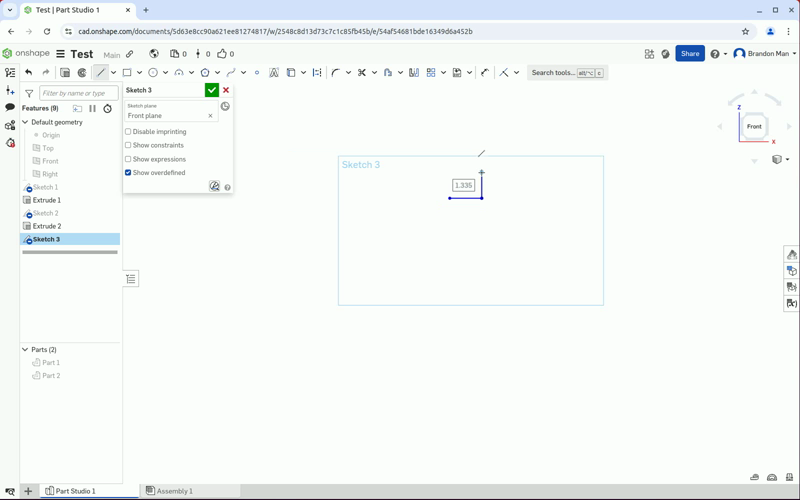
scroll(-6)
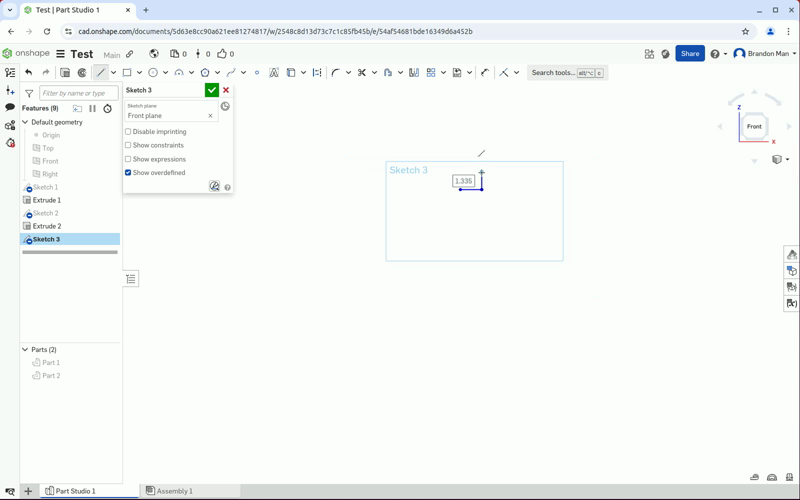
scroll(-6)
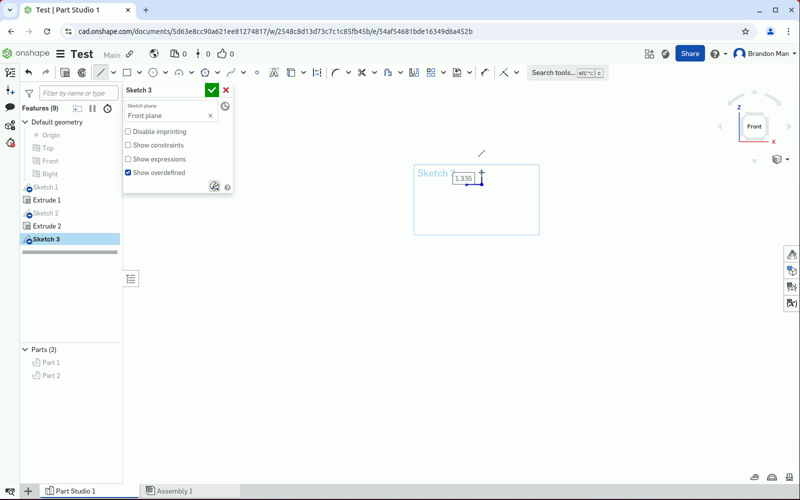
scroll(-6)
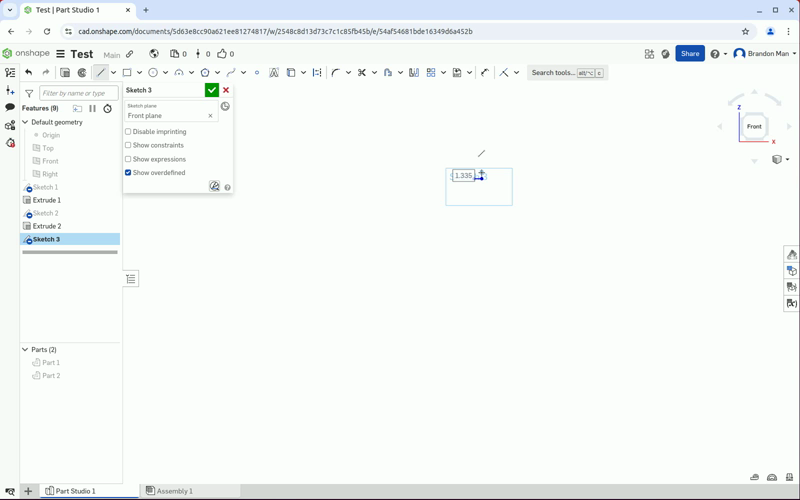
key_up(shift)
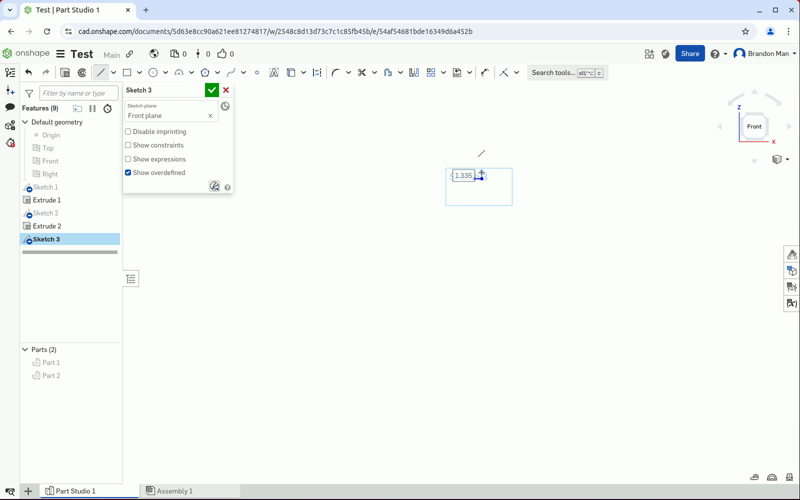
key_down(shift)
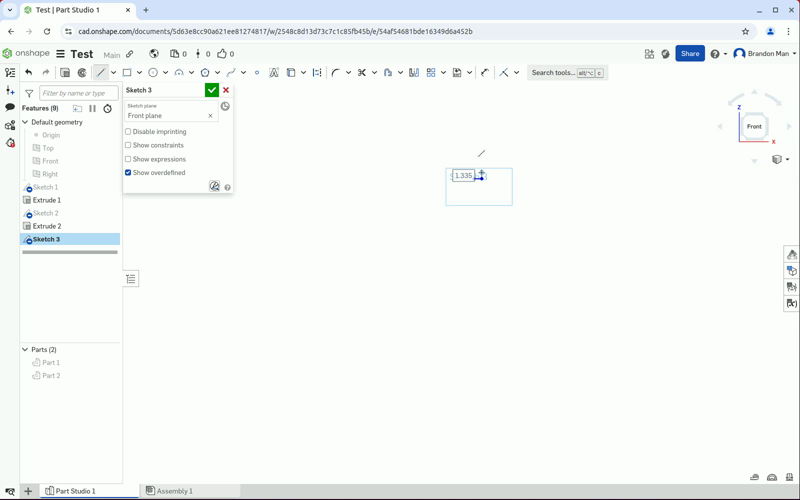
mouse_move(511, 172)
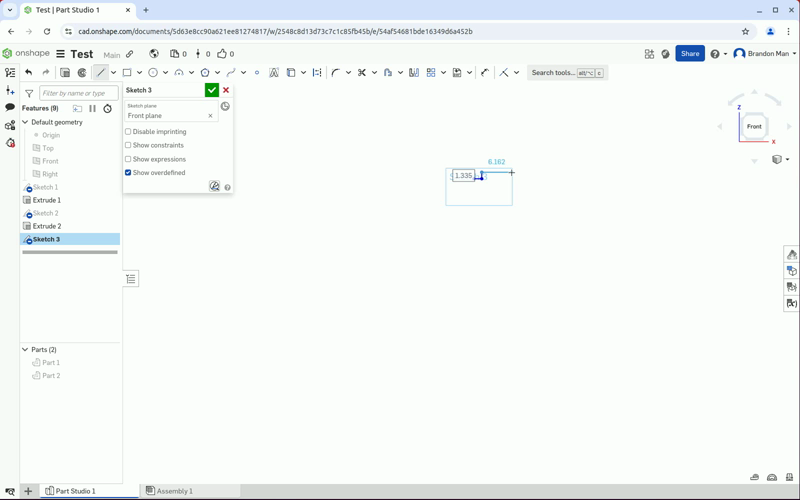
mouse_move(473, 172)
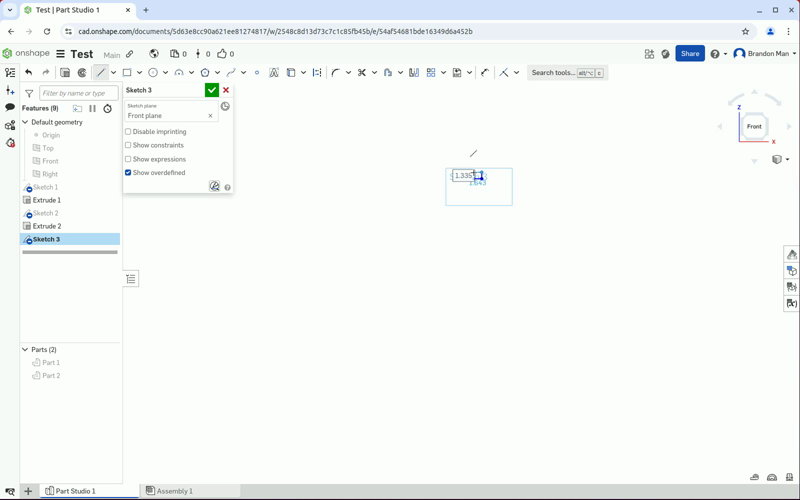
click(473, 172)
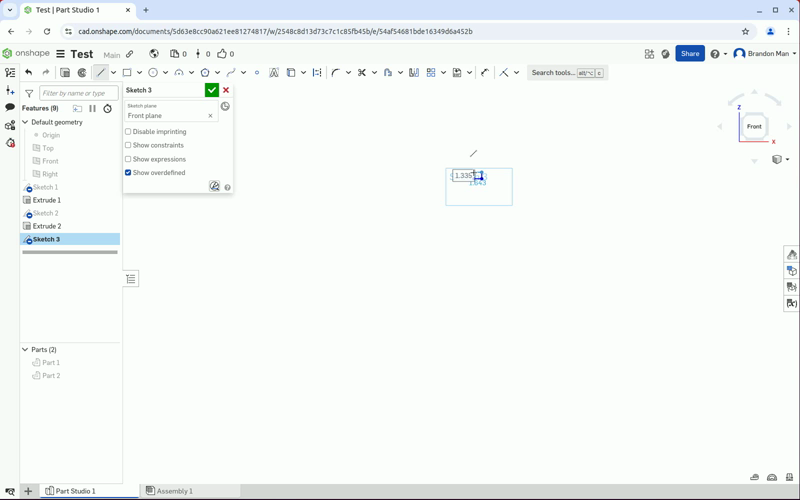
key_up(shift)
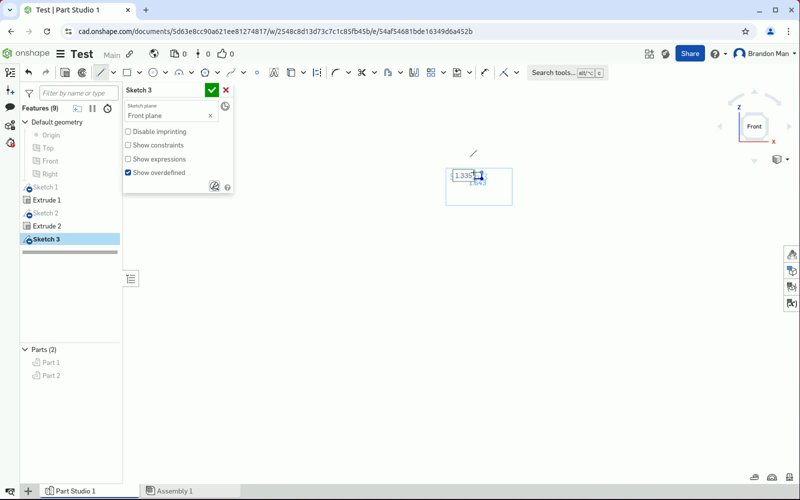
mouse_move(503, 172)
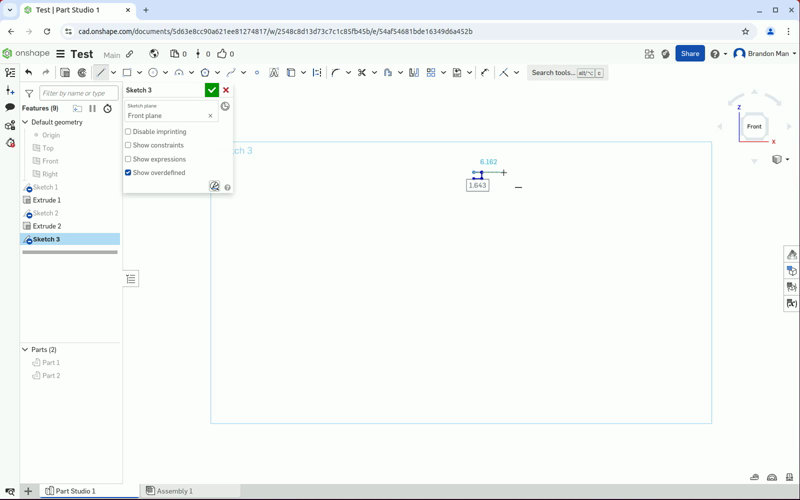
key_down(shift)
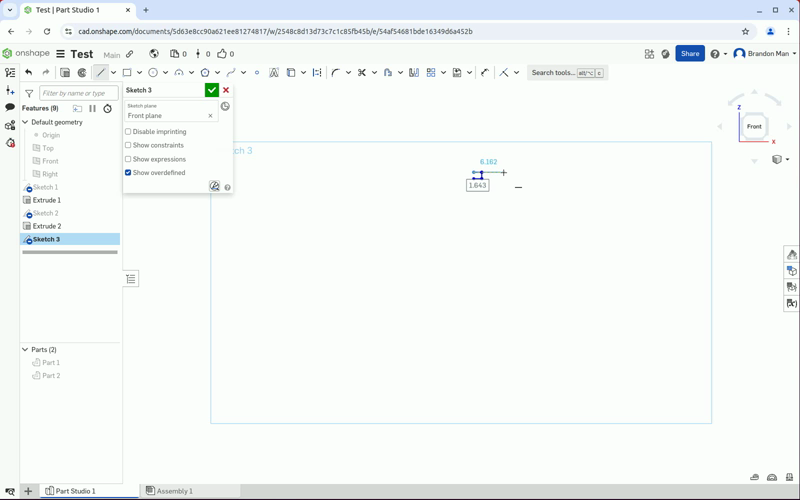
mouse_move(473, 178)
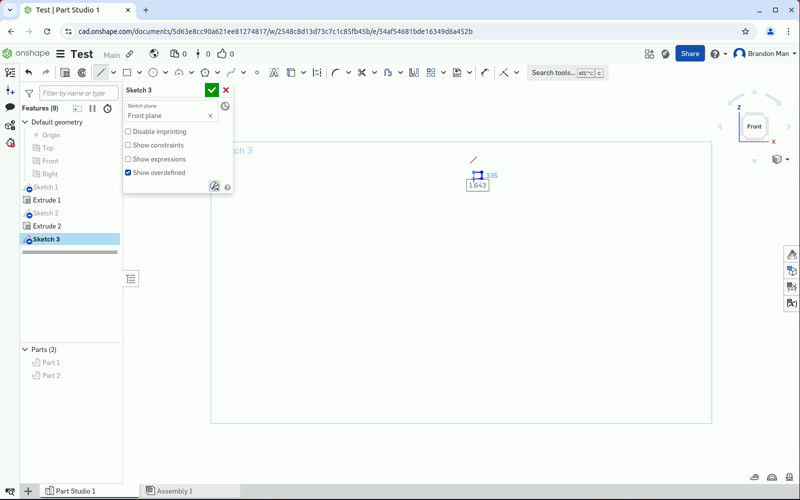
scroll(6)
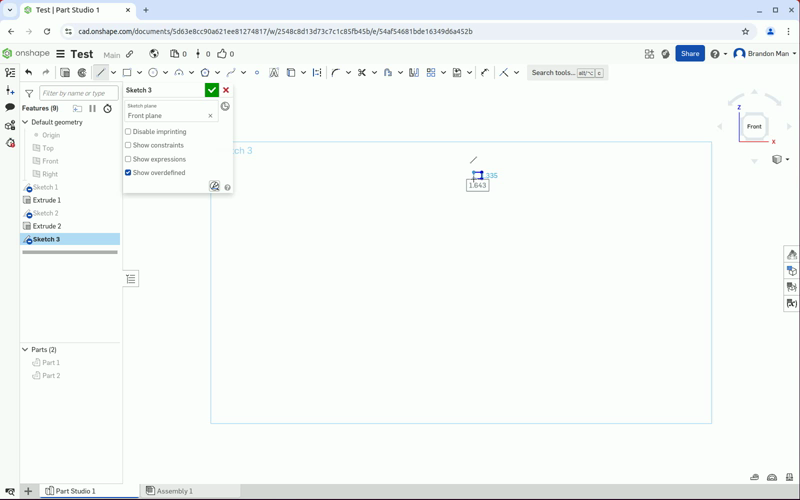
scroll(6)
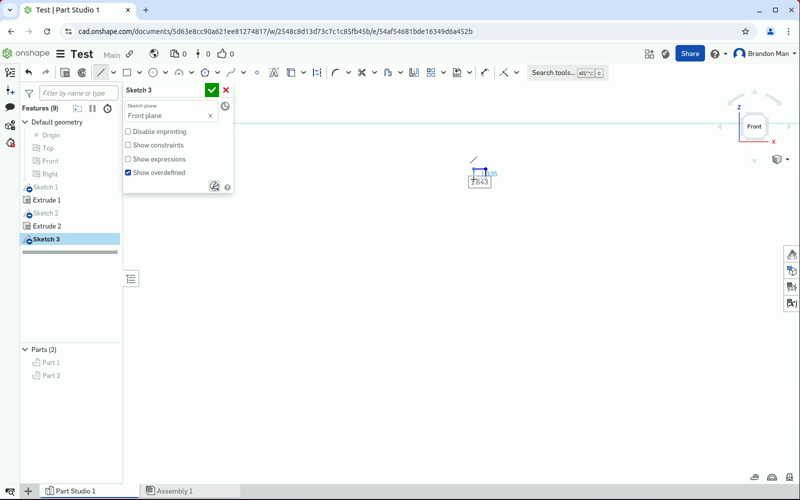
scroll(6)
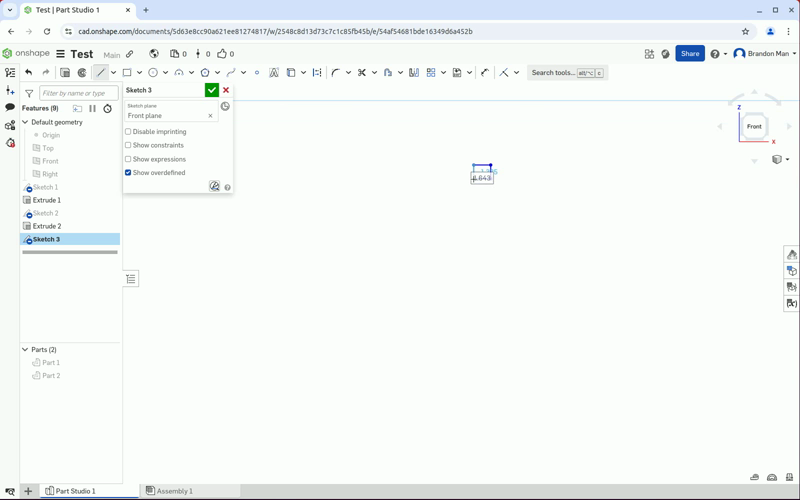
scroll(6)
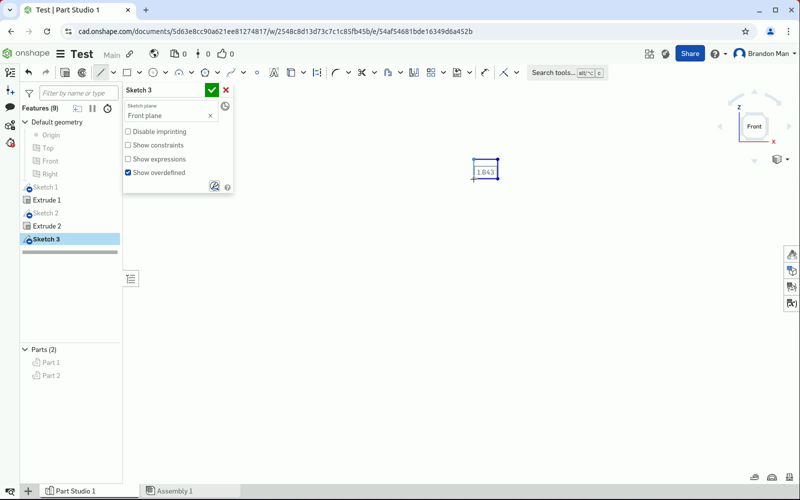
scroll(6)
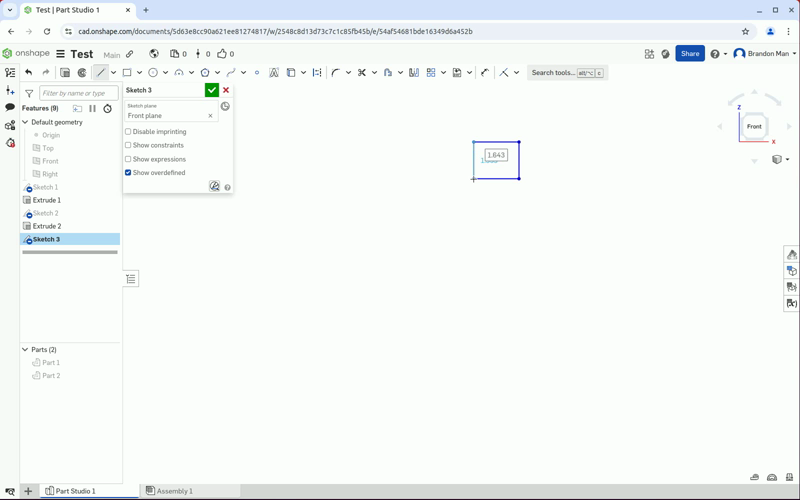
scroll(6)
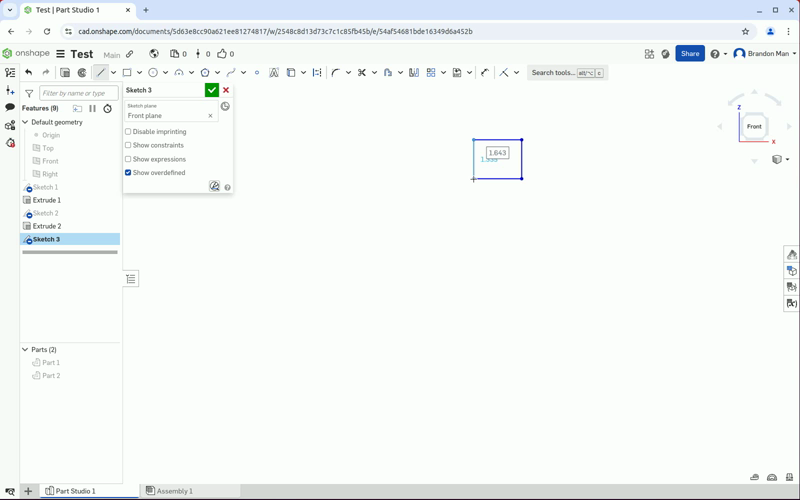
scroll(6)
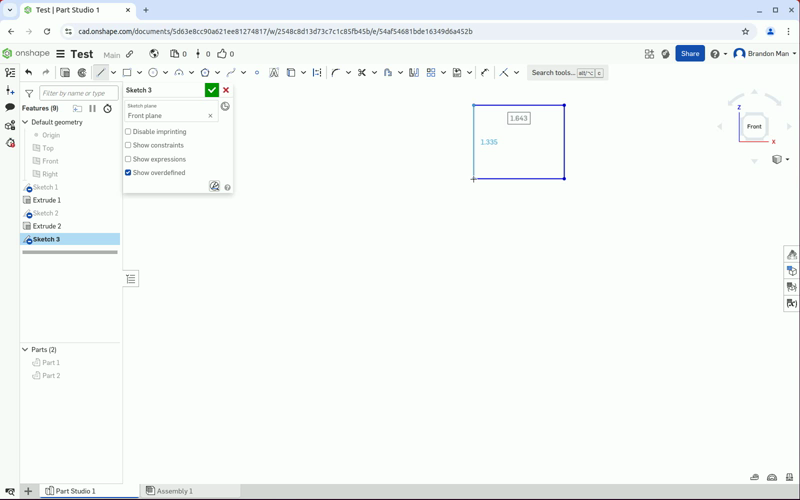
key_up(shift)
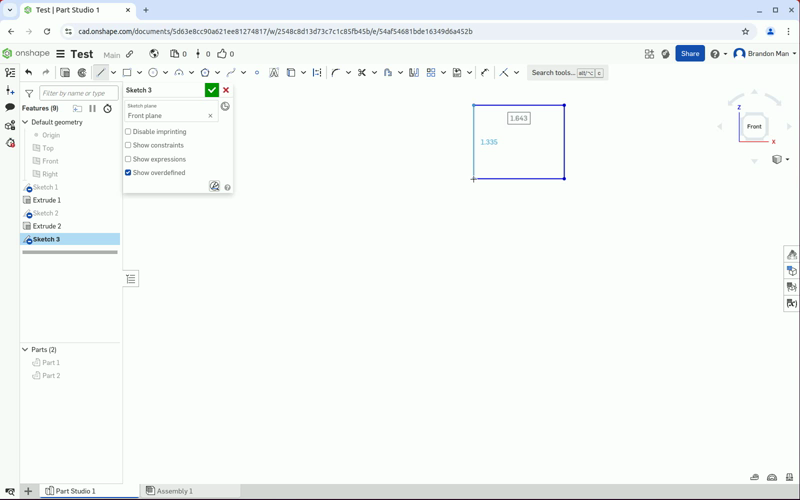
click(473, 178)
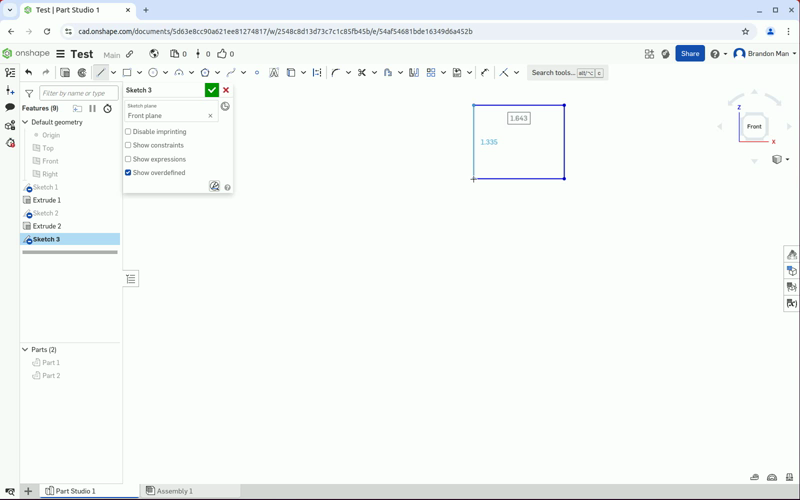
scroll(-6)
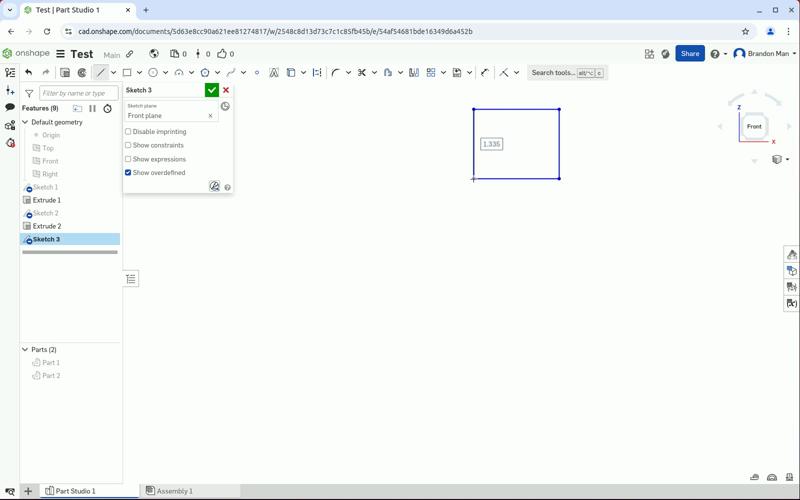
scroll(-6)
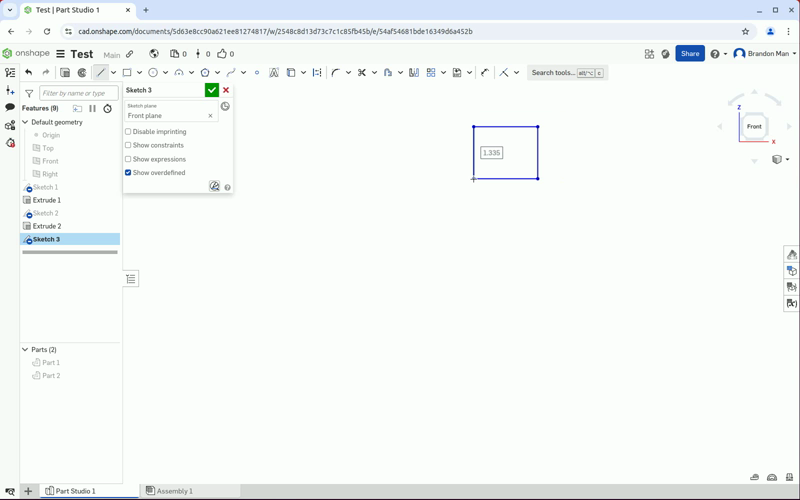
scroll(-6)
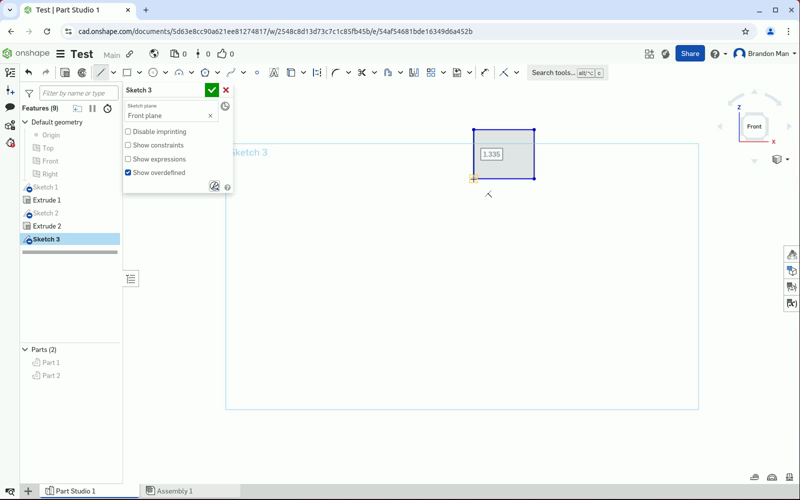
scroll(-6)
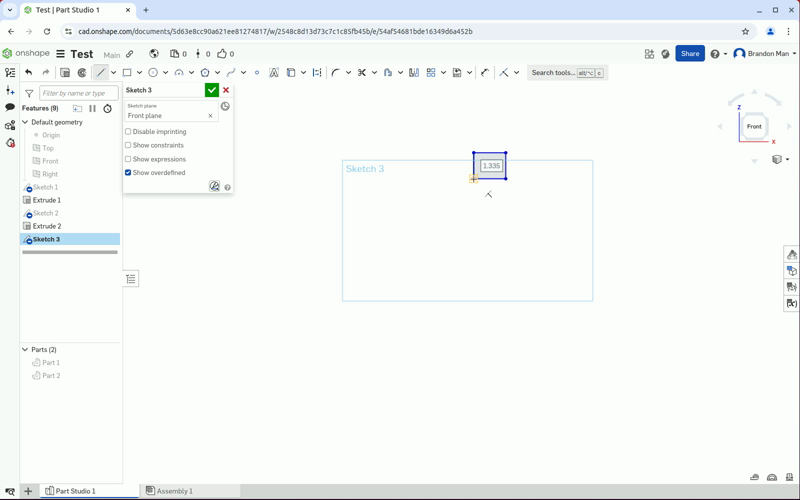
scroll(-6)
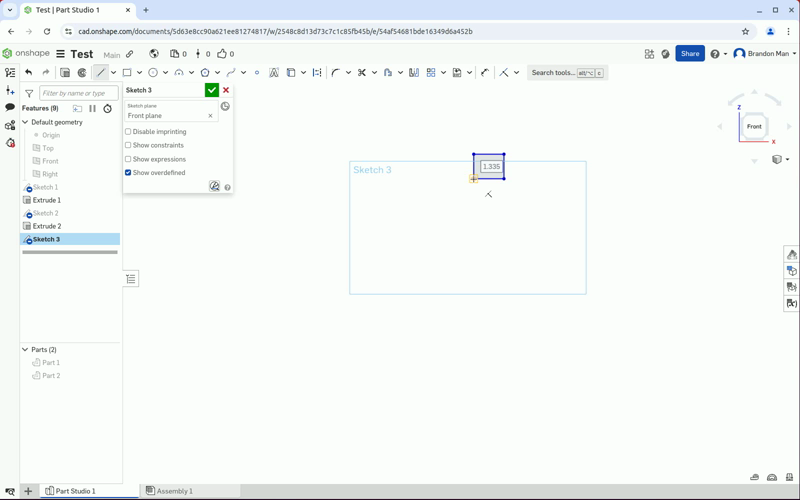
scroll(-6)
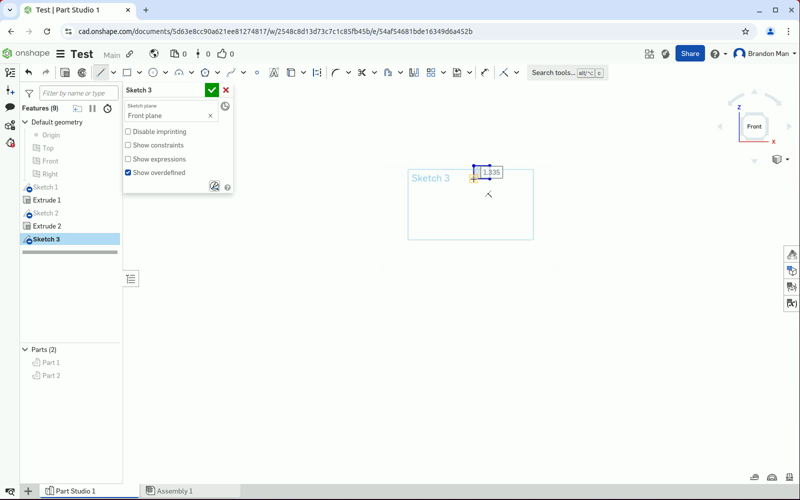
scroll(-6)
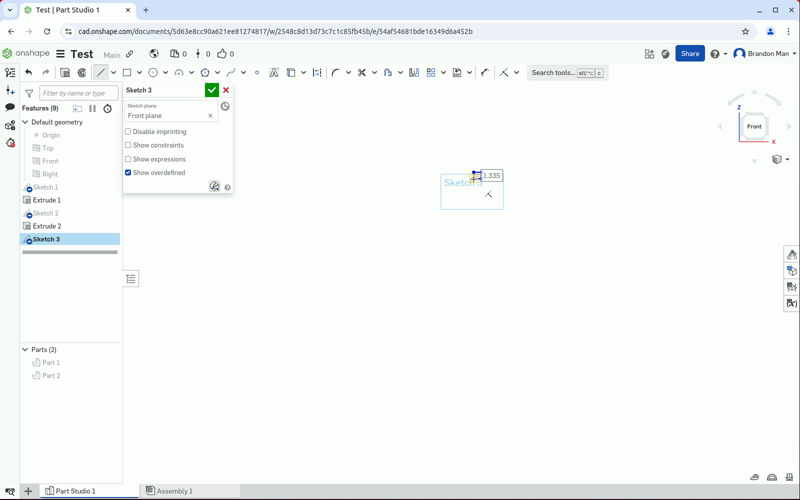
key(esc)
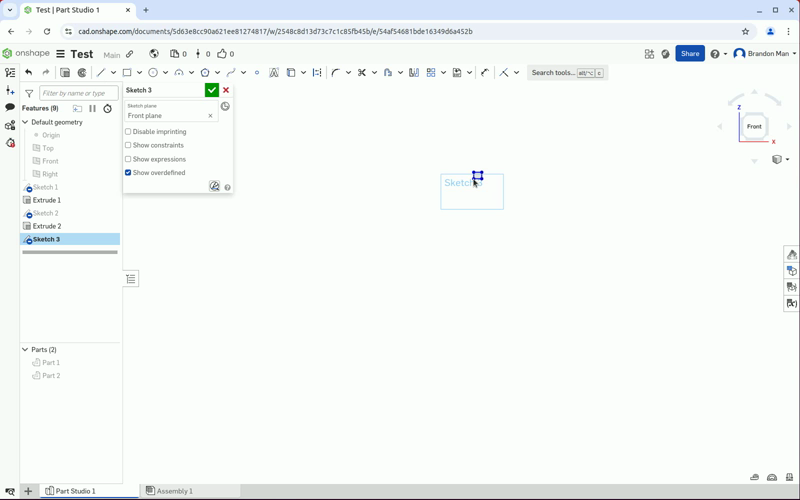
mouse_move(481, 174)
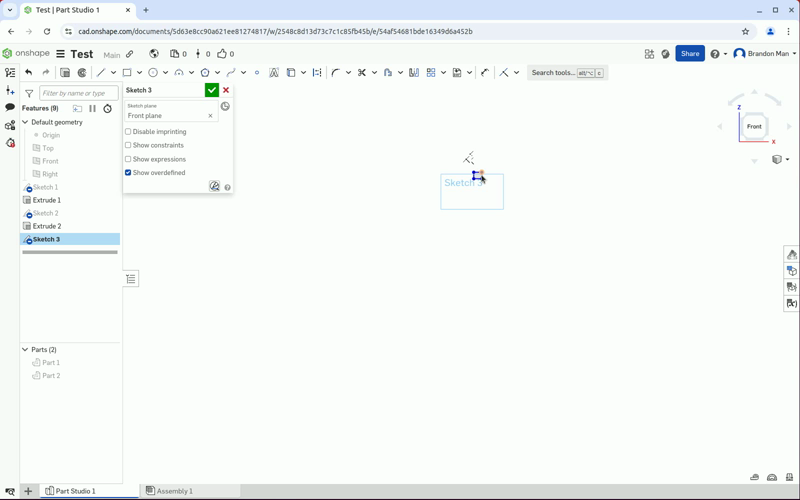
scroll(6)
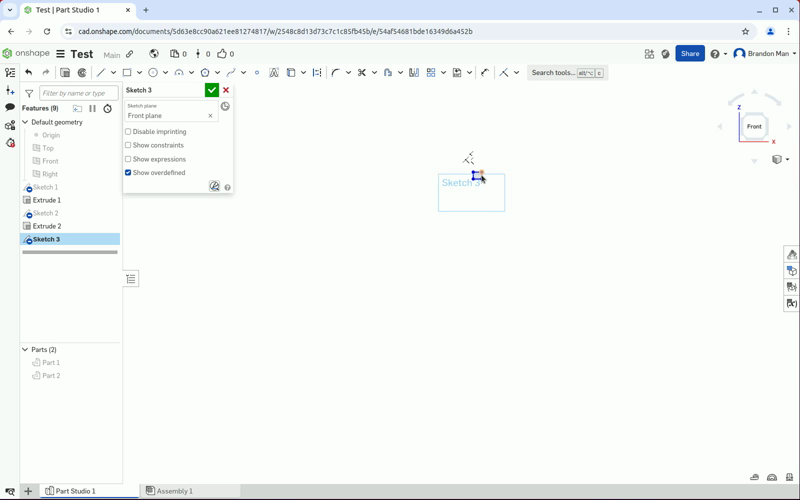
scroll(6)
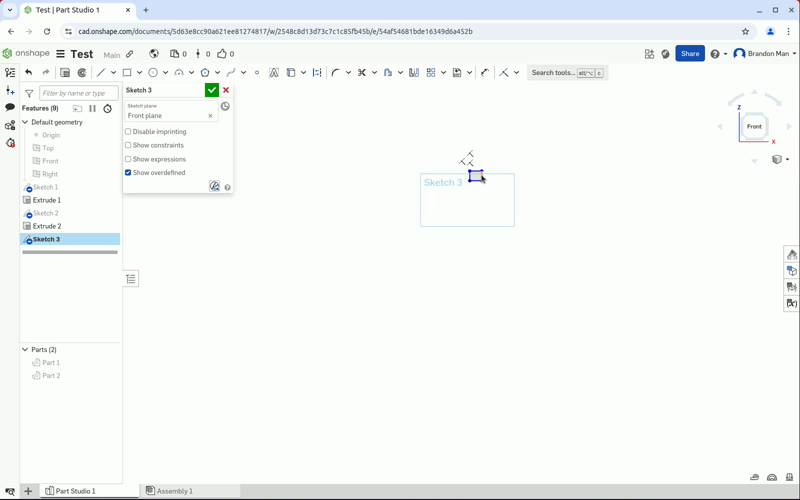
scroll(6)
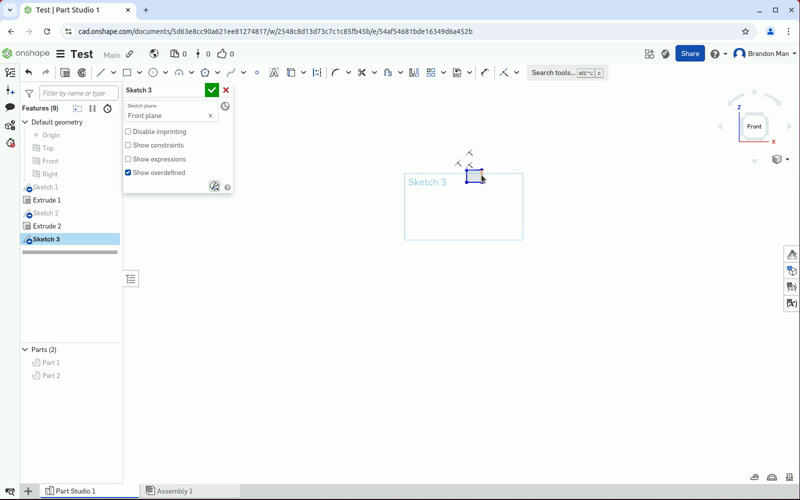
scroll(6)
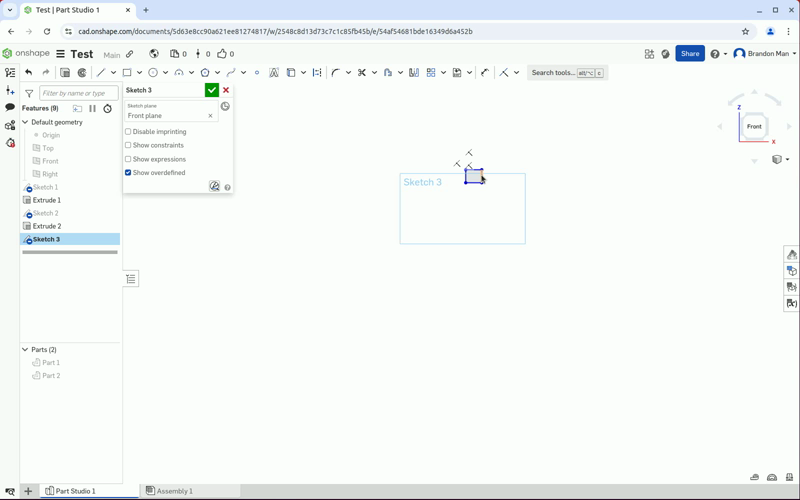
scroll(6)
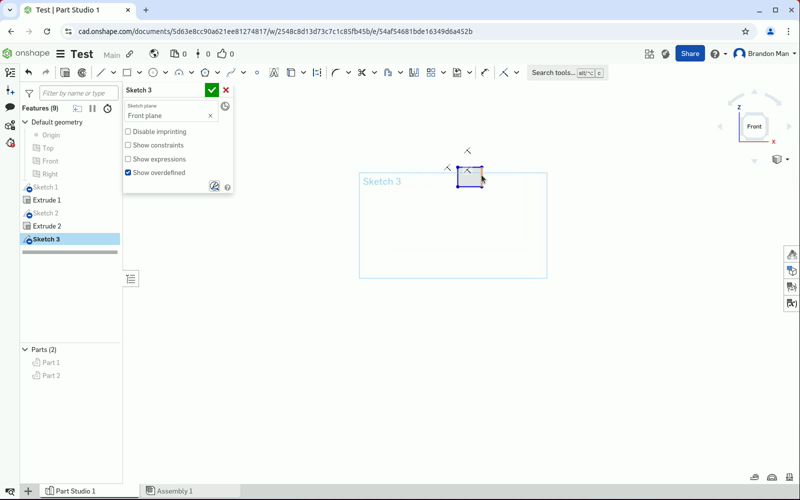
scroll(6)
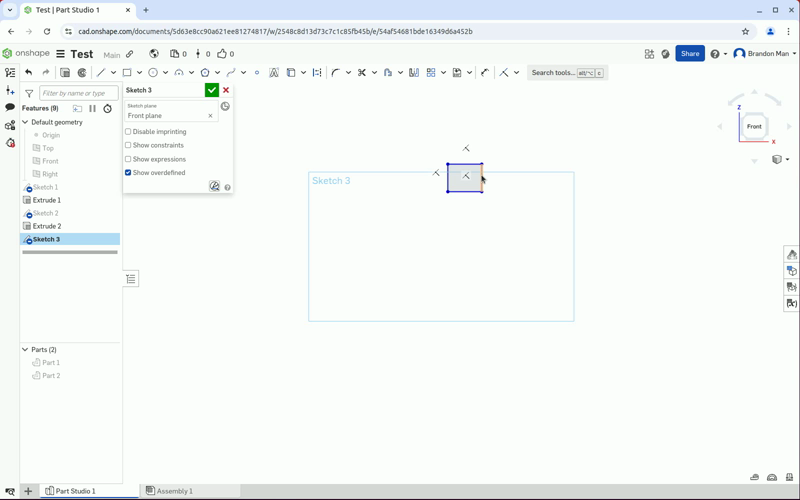
scroll(6)
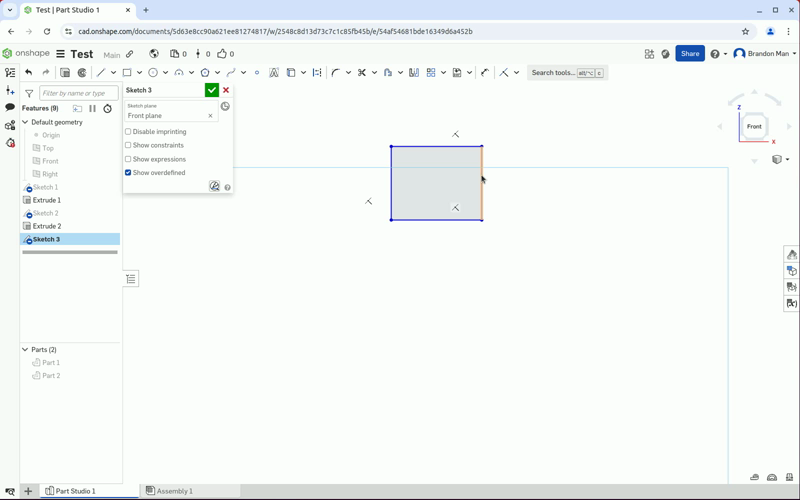
click(481, 174)
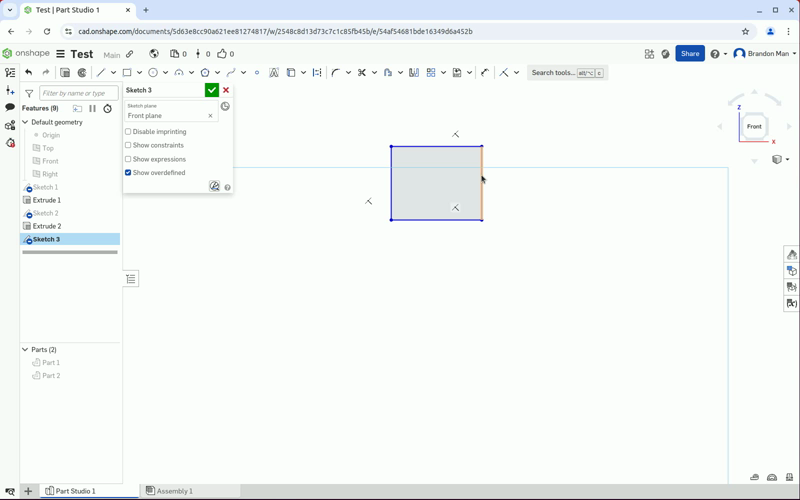
scroll(-6)
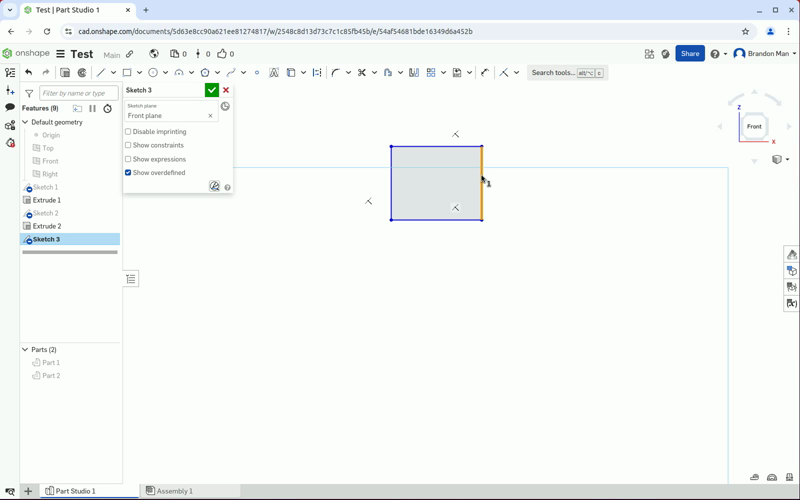
scroll(-6)
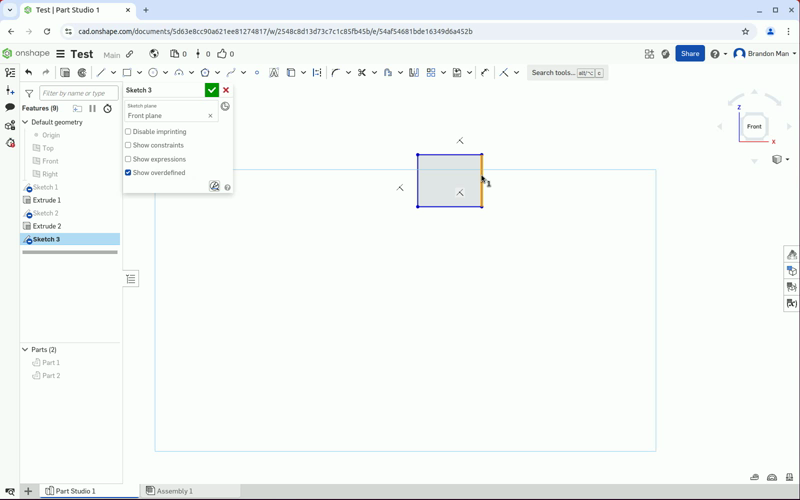
scroll(-6)
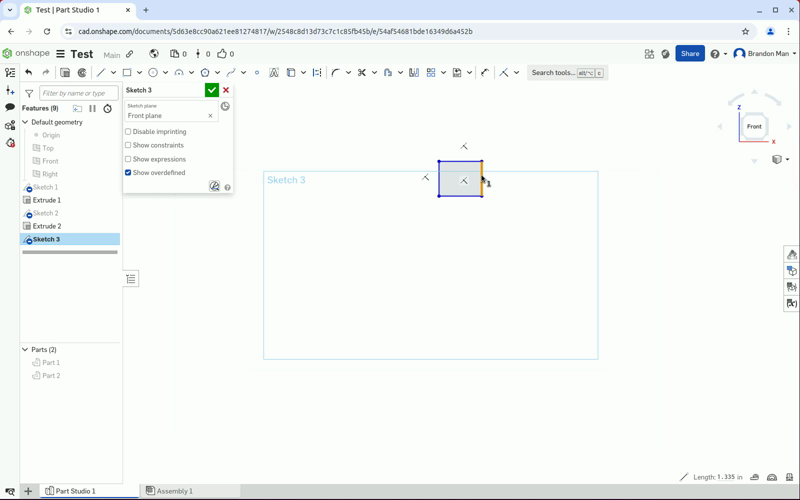
scroll(-6)
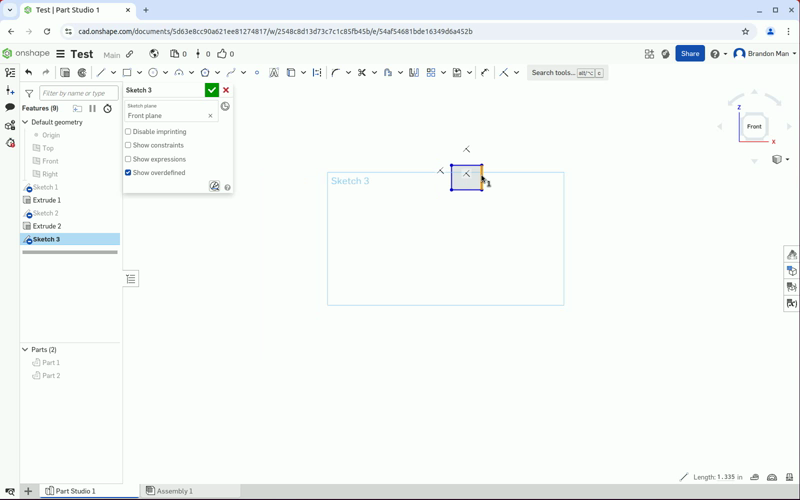
scroll(-6)
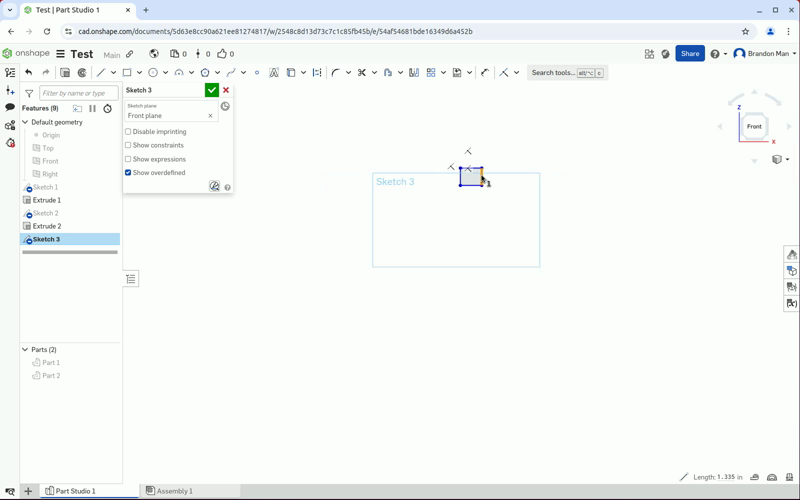
scroll(-6)
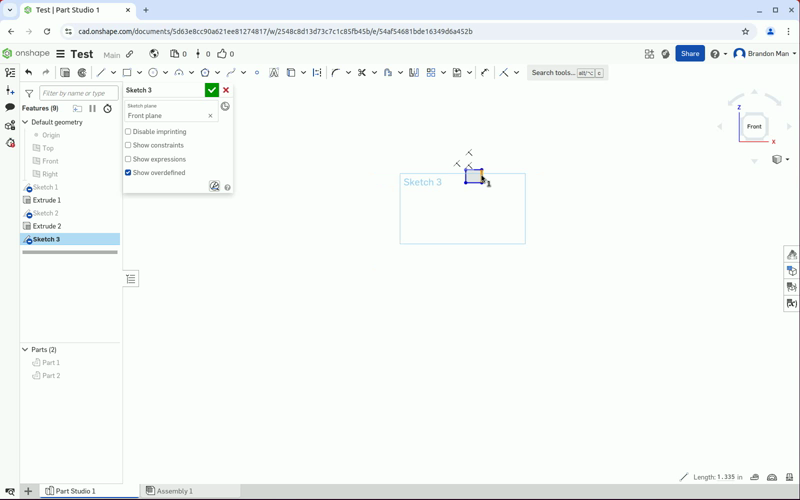
scroll(-6)
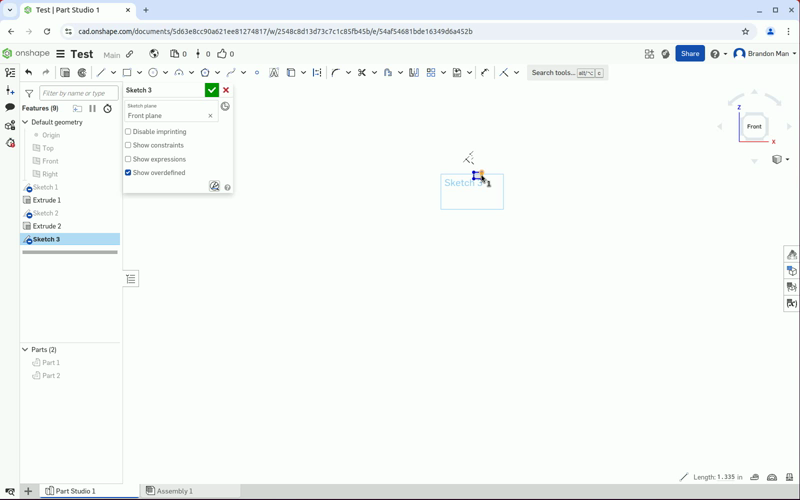
mouse_move(73, 352)
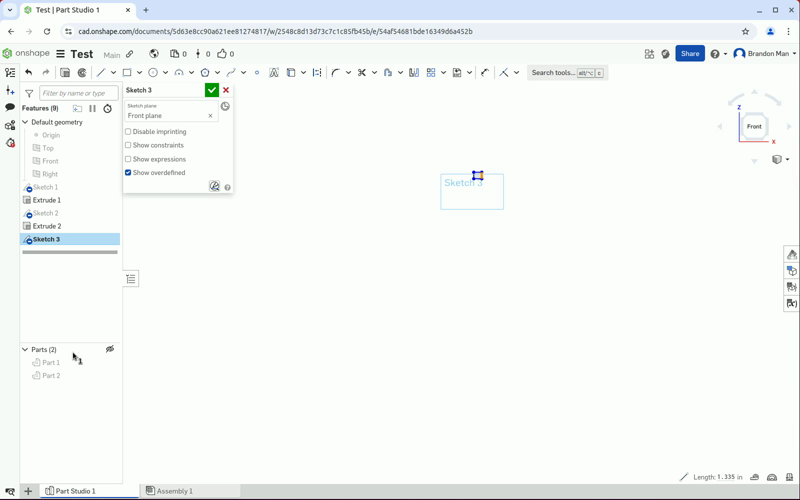
key(shift+y)
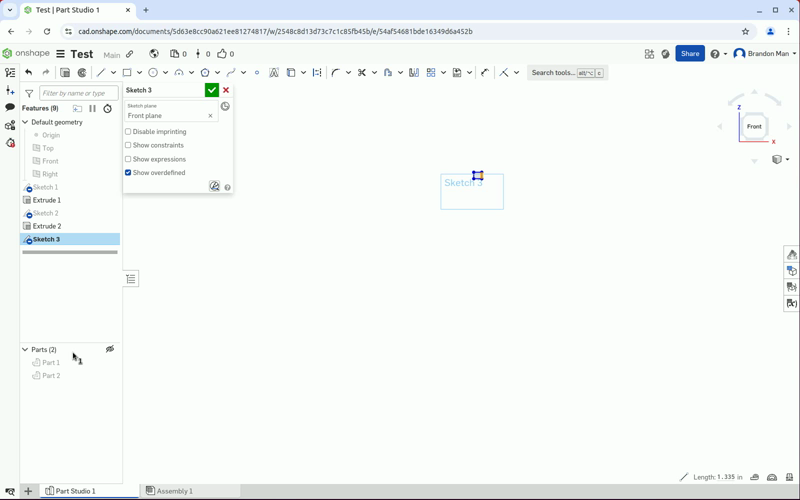
key(shift+e)
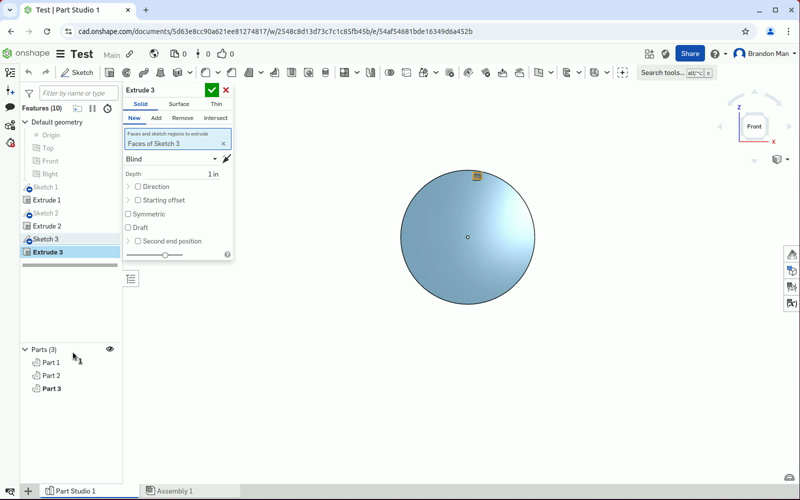
mouse_move(143, 106)
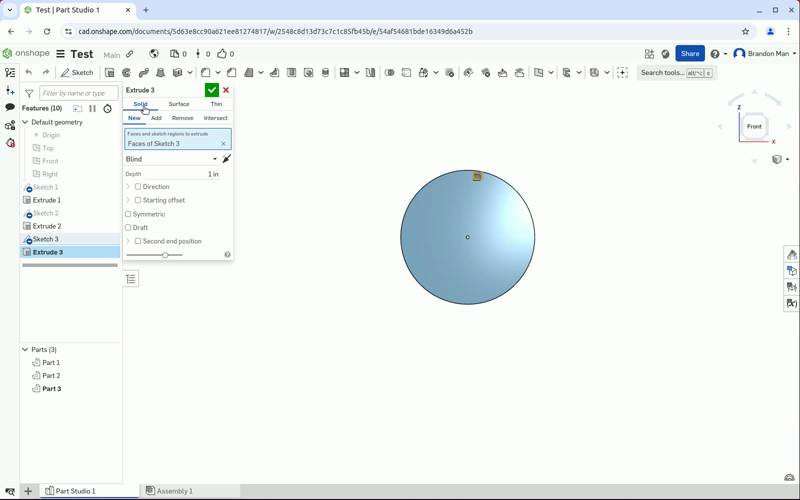
click(143, 106)
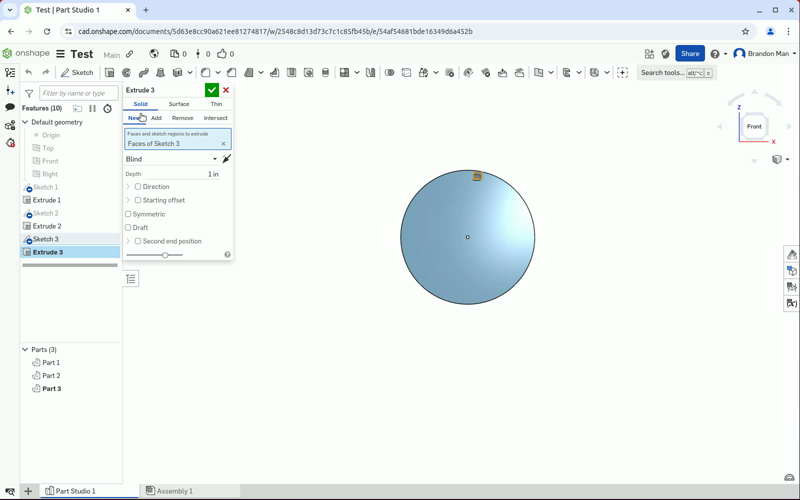
mouse_move(137, 120)
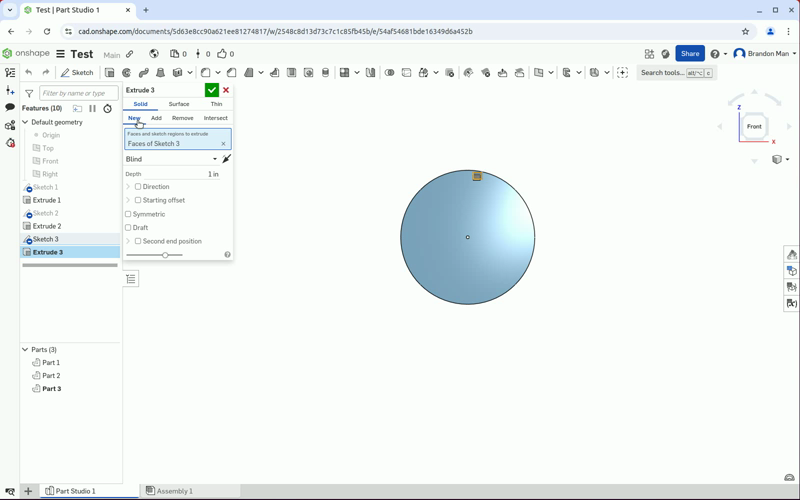
click(137, 120)
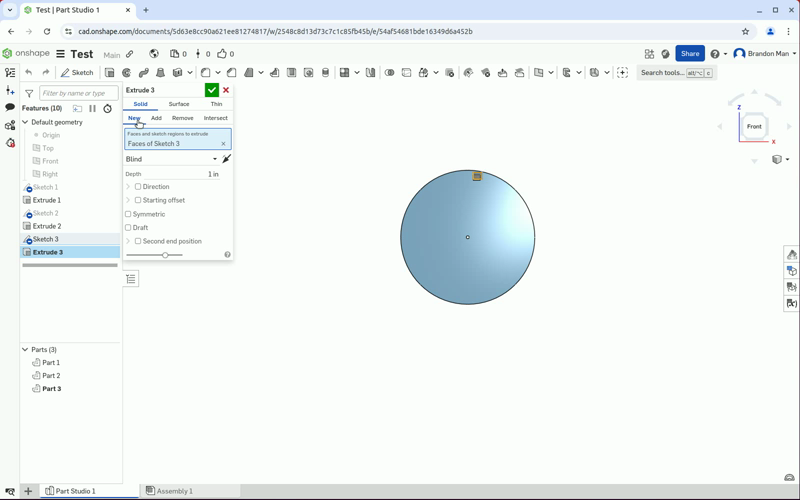
key(tab, 4)
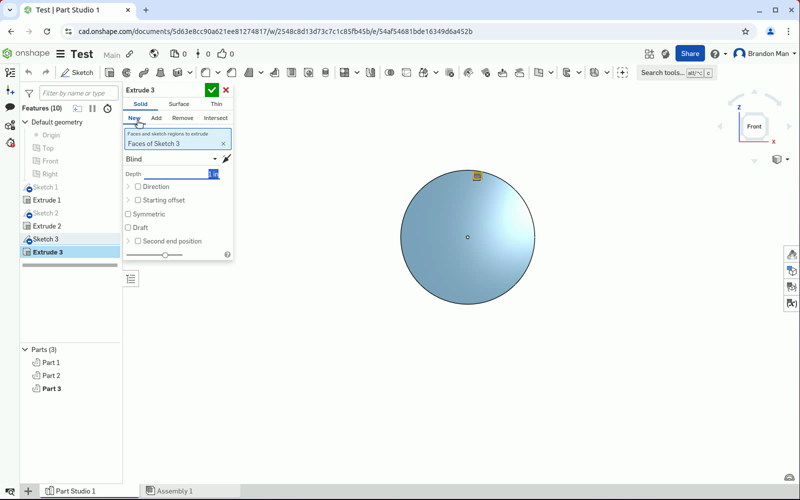
text(3.851)
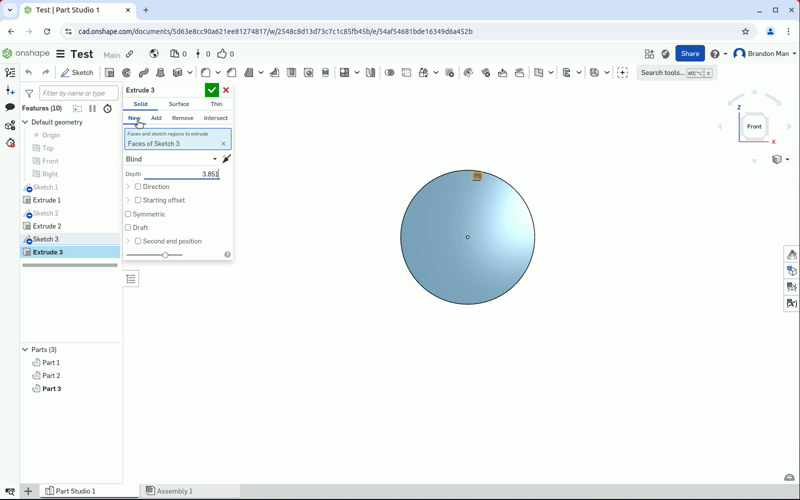
key(enter)
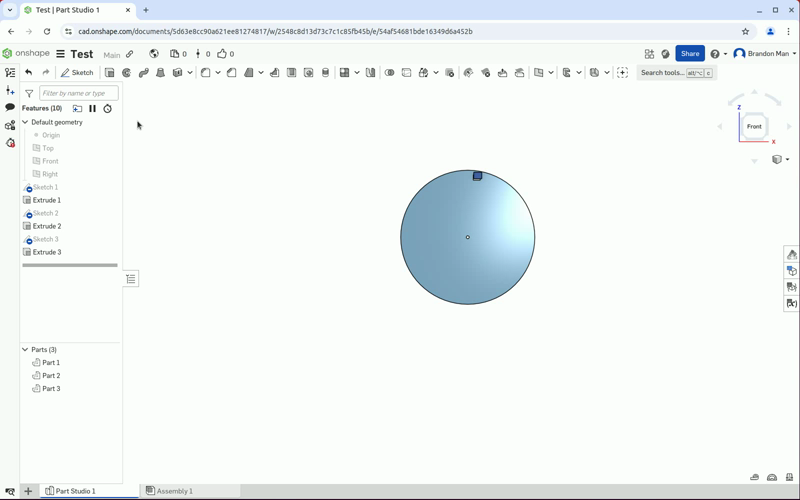
key(shift+h)
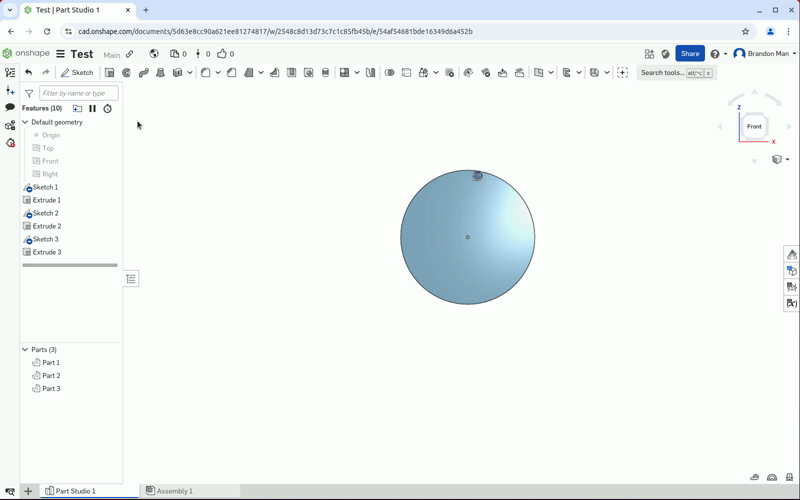
key(shift+h)
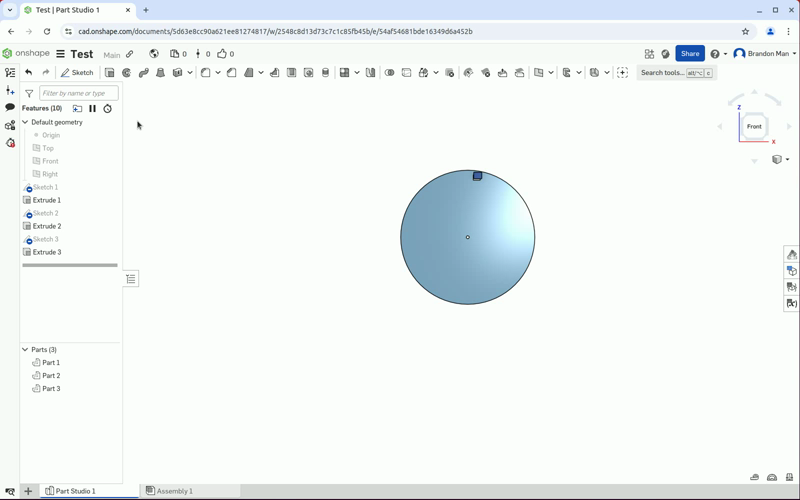
mouse_move(73, 189)
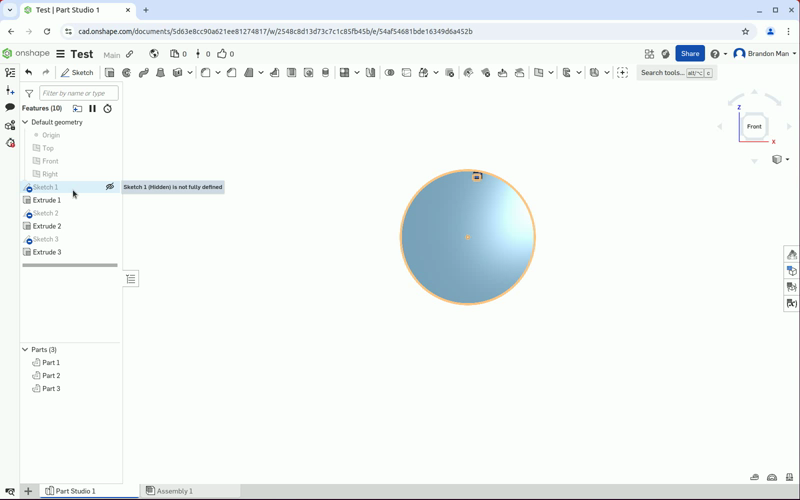
click(73, 189)
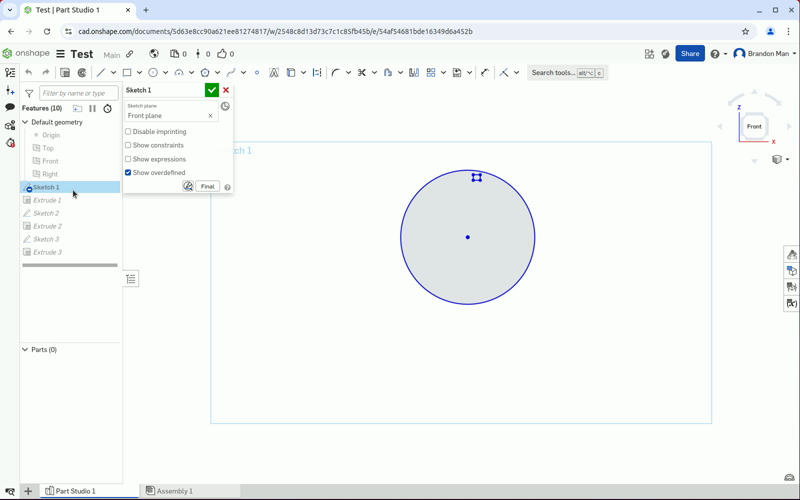
mouse_move(229, 92)
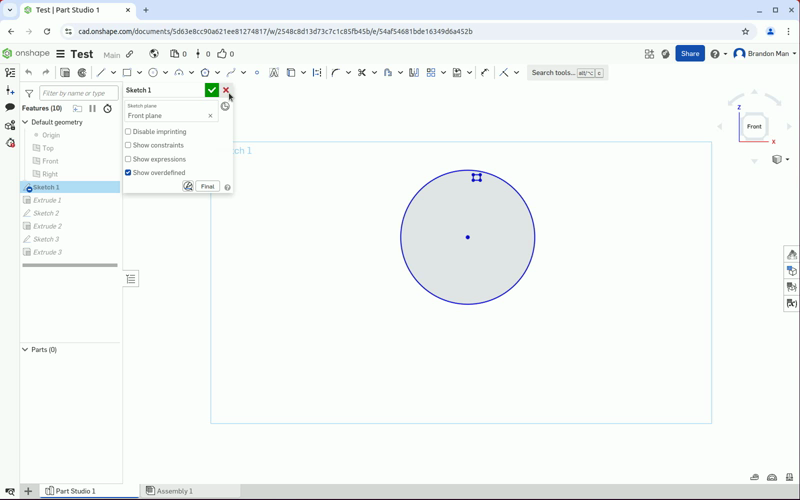
click(229, 92)
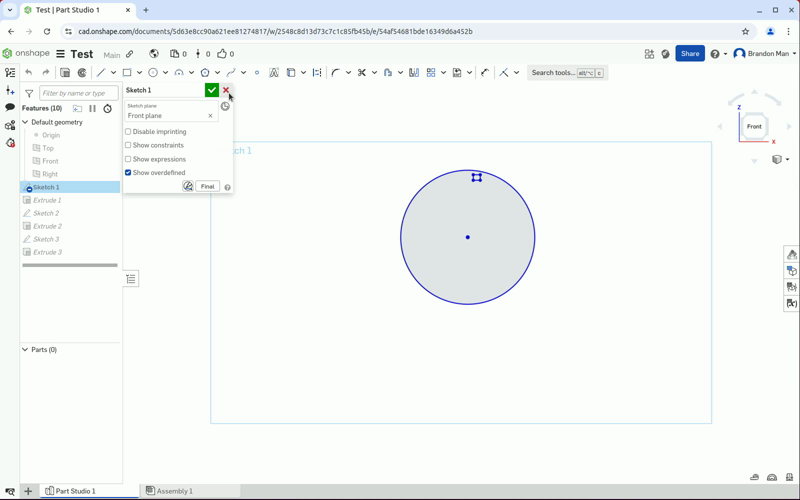
key(shift+s)
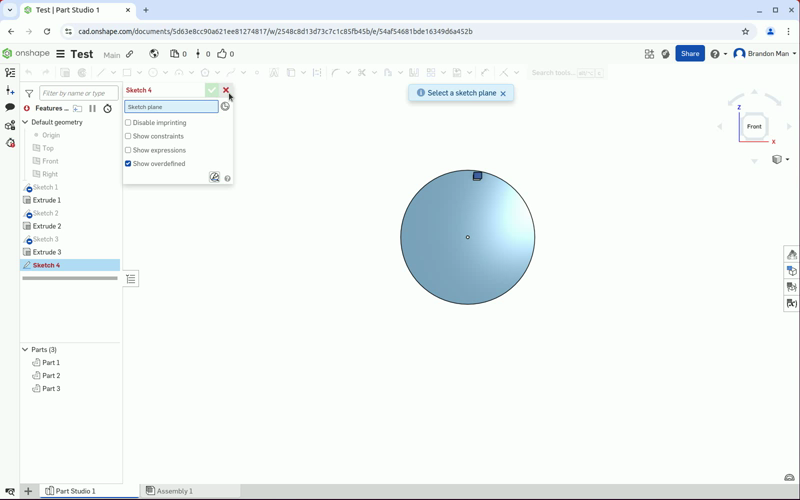
mouse_move(73, 163)
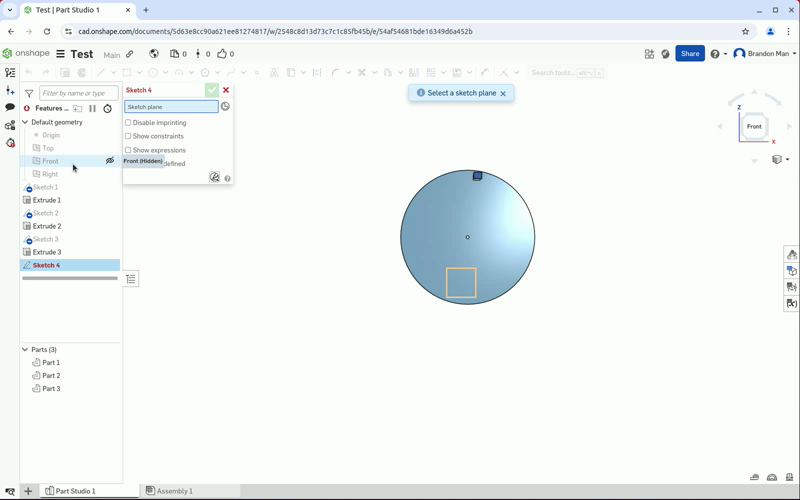
click(73, 163)
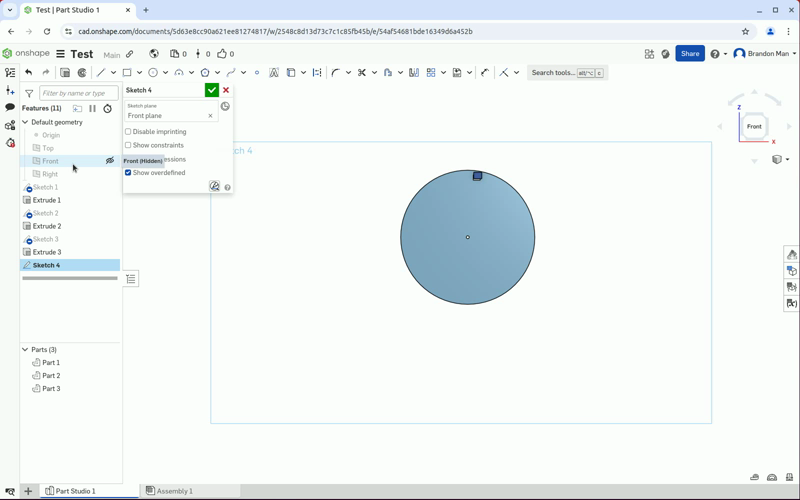
mouse_move(73, 352)
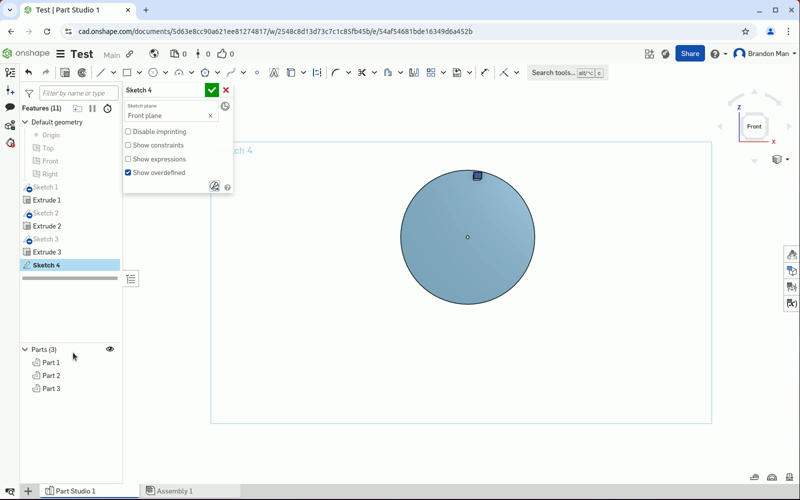
key(y)
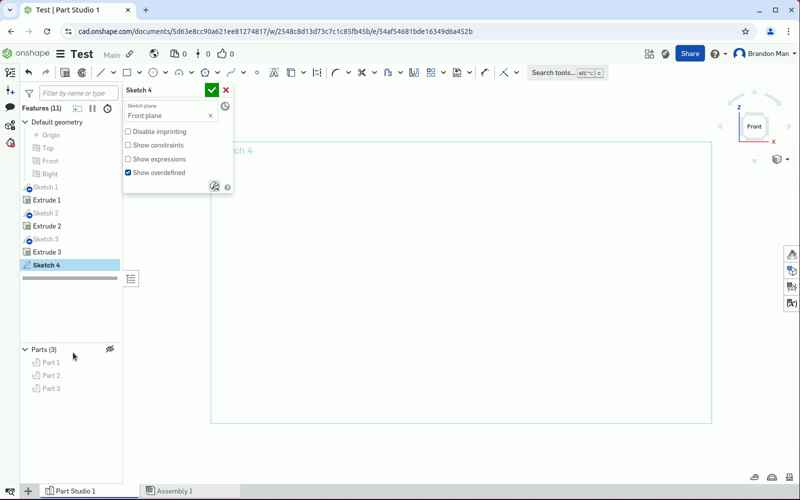
key(c)
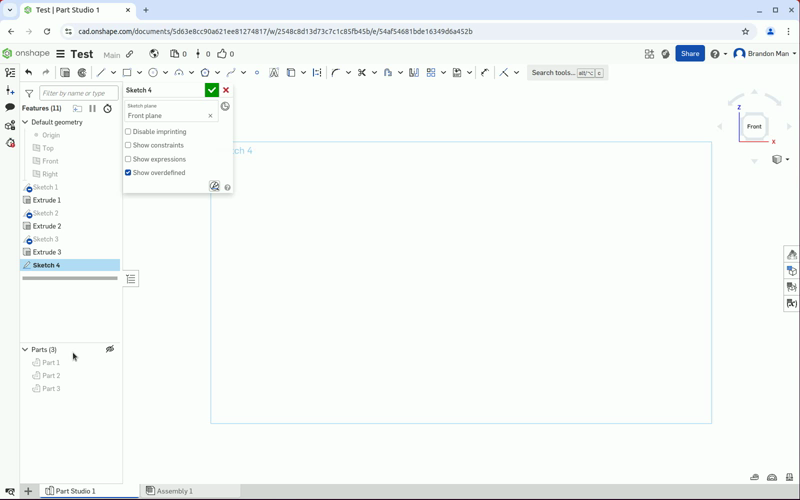
key_down(shift)
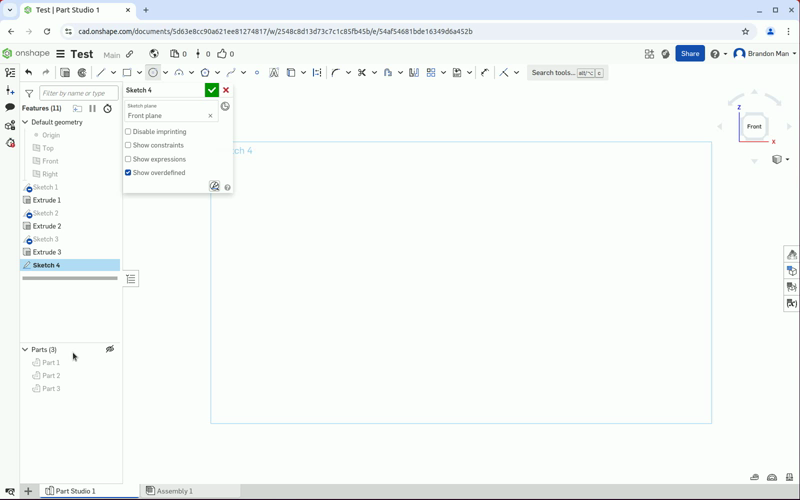
mouse_move(398, 315)
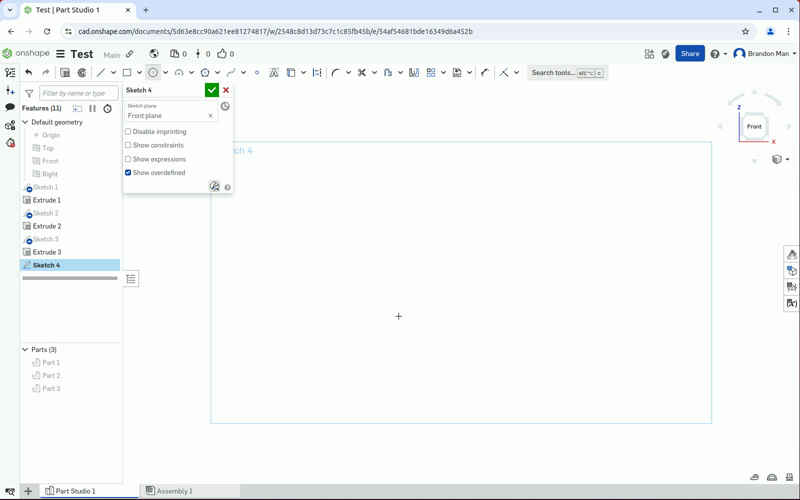
click(398, 315)
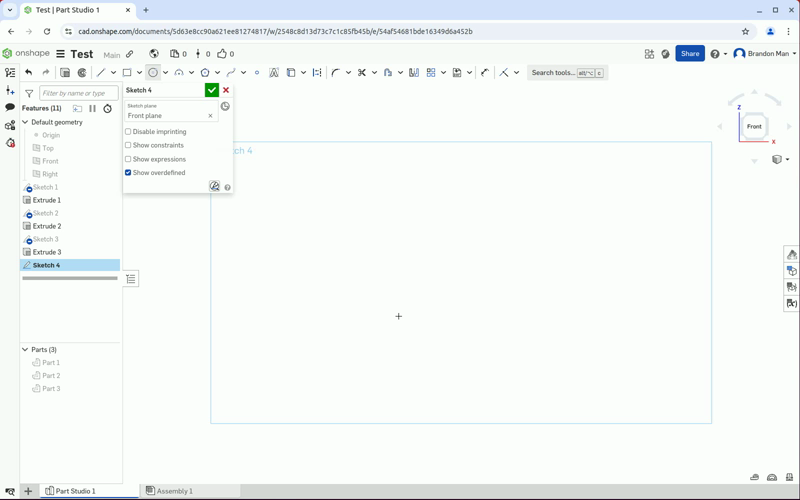
key_up(shift)
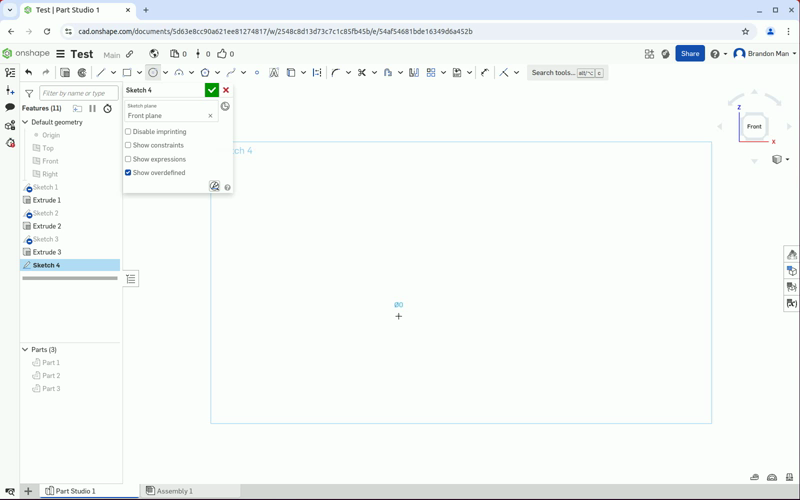
mouse_move(412, 315)
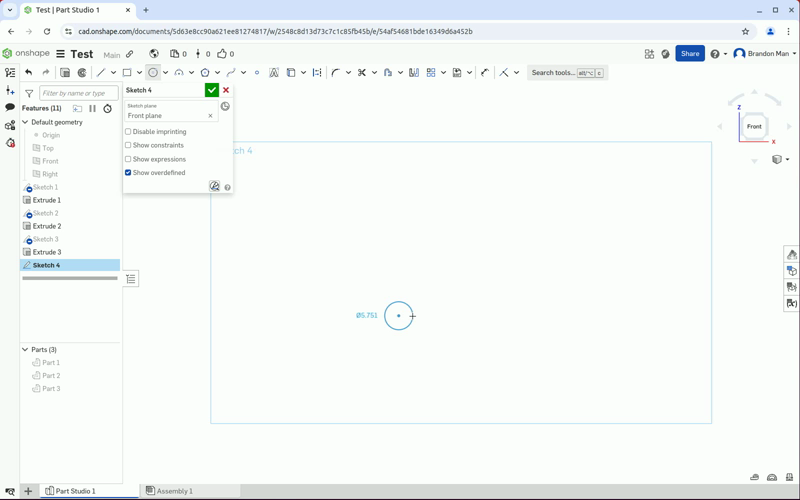
click(412, 315)
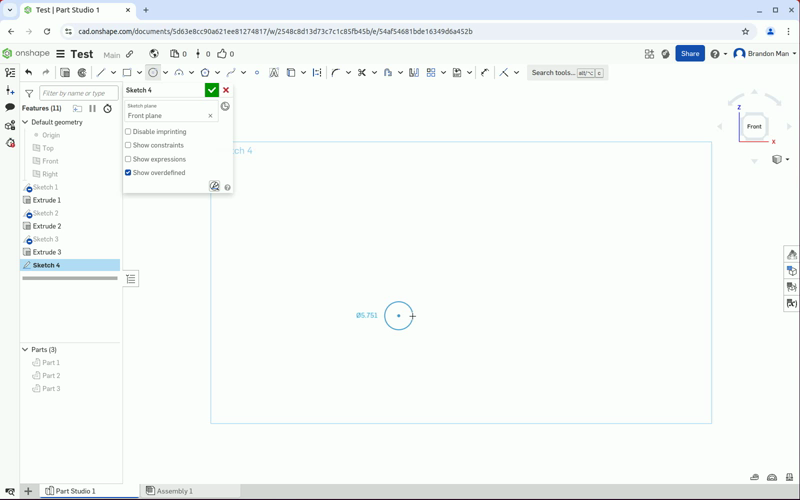
key(esc)
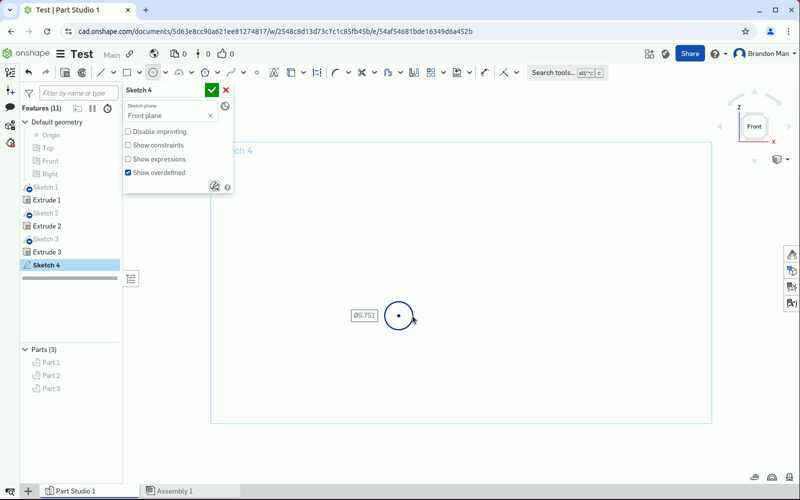
mouse_move(409, 316)
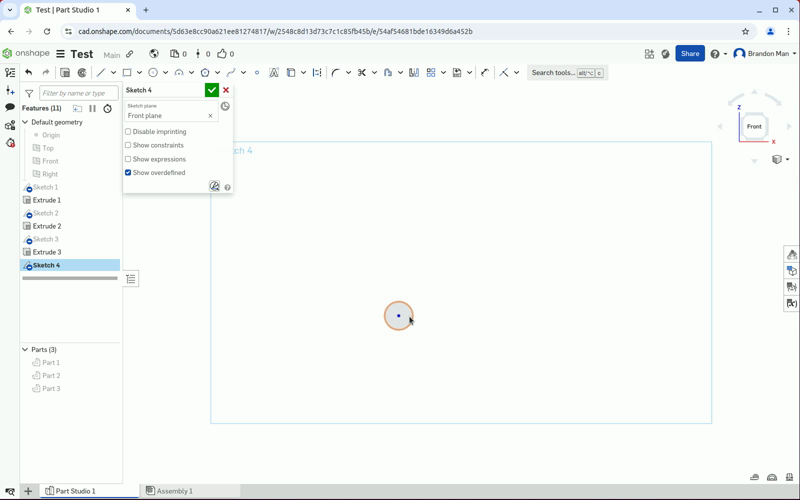
scroll(6)
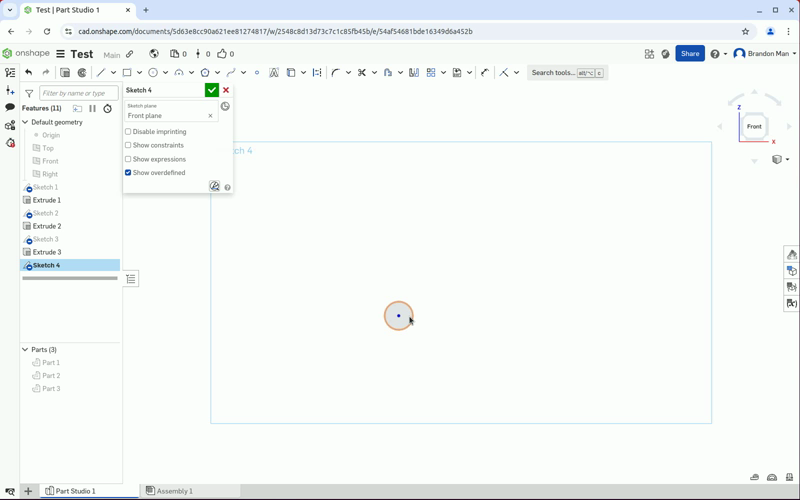
scroll(6)
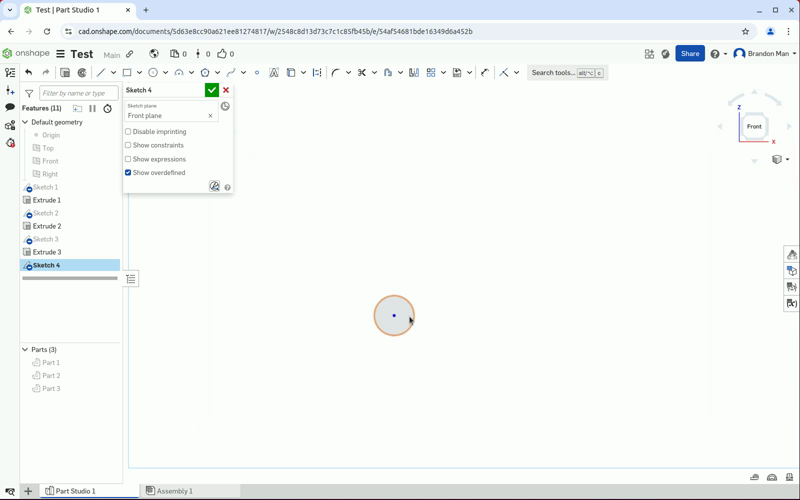
scroll(6)
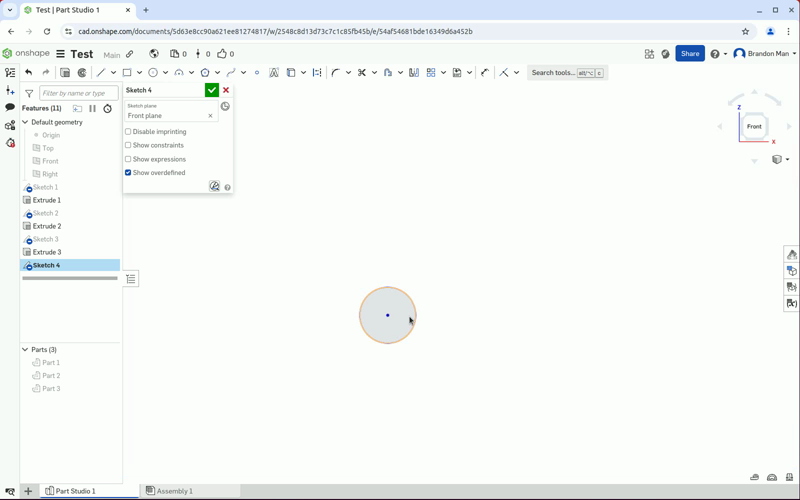
scroll(6)
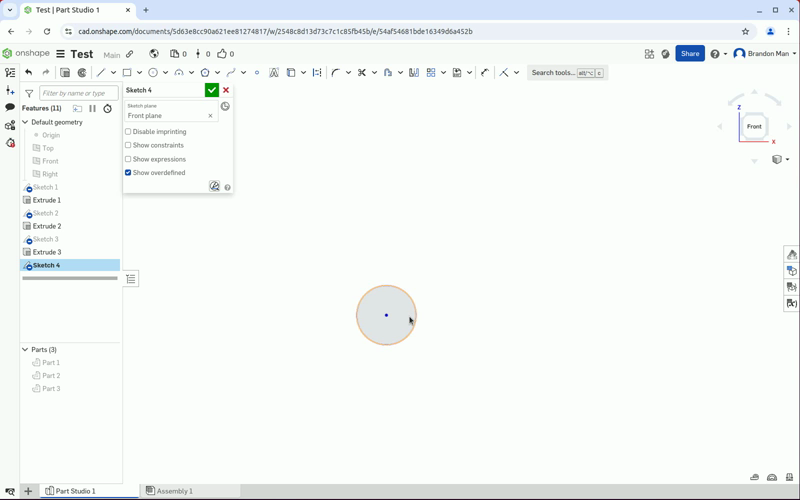
scroll(6)
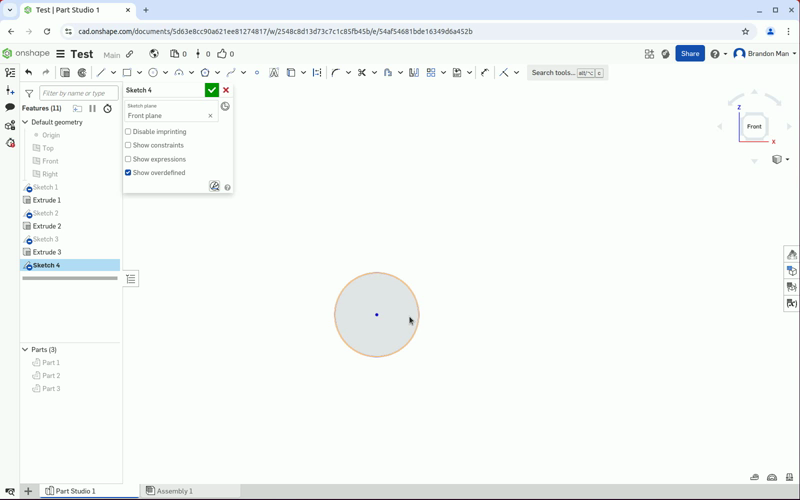
scroll(6)
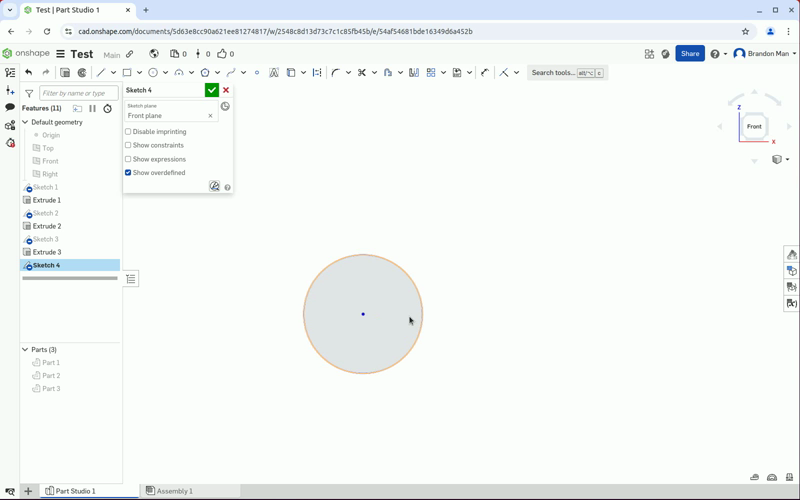
scroll(6)
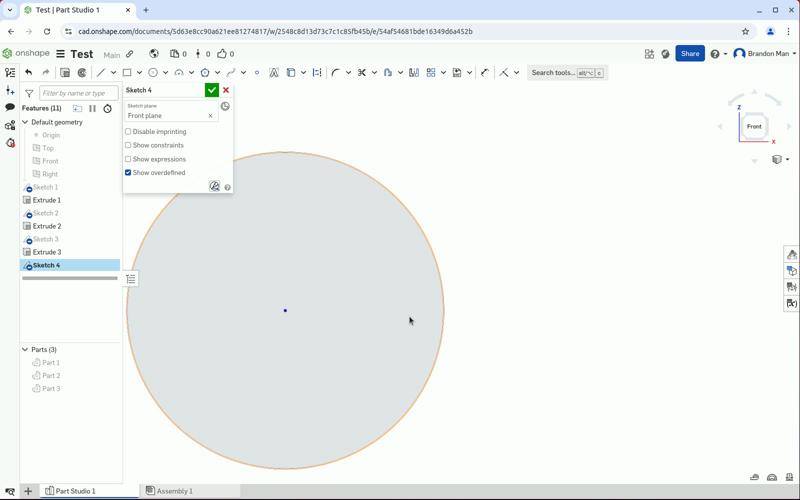
click(409, 316)
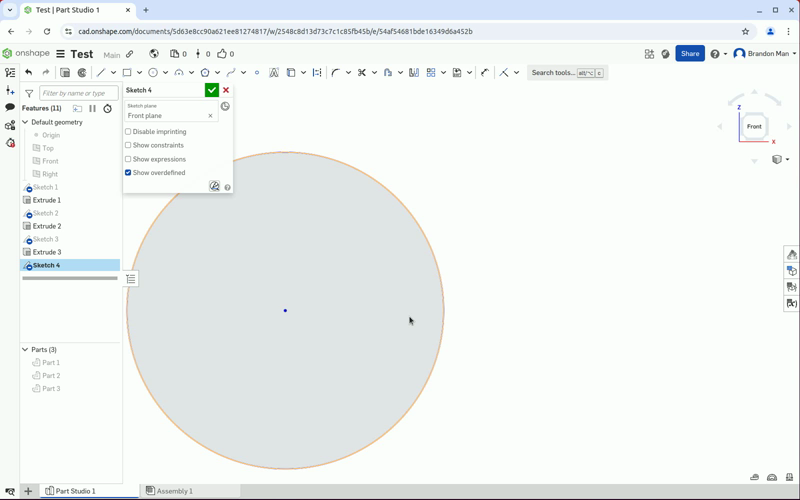
scroll(-6)
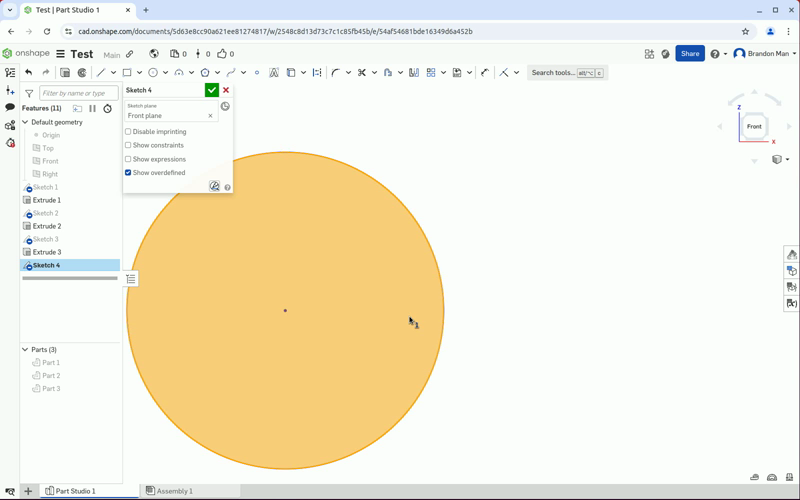
scroll(-6)
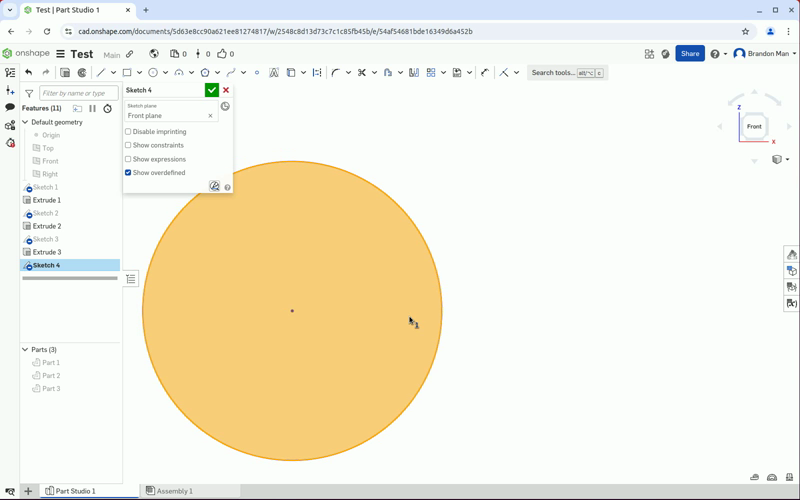
scroll(-6)
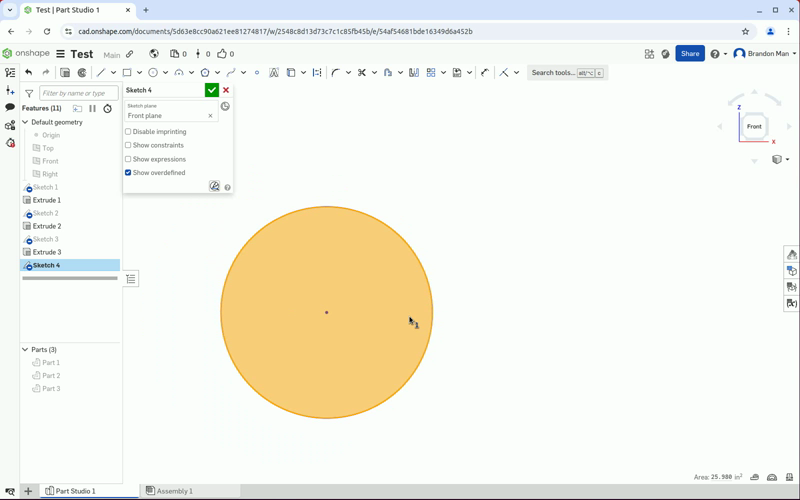
scroll(-6)
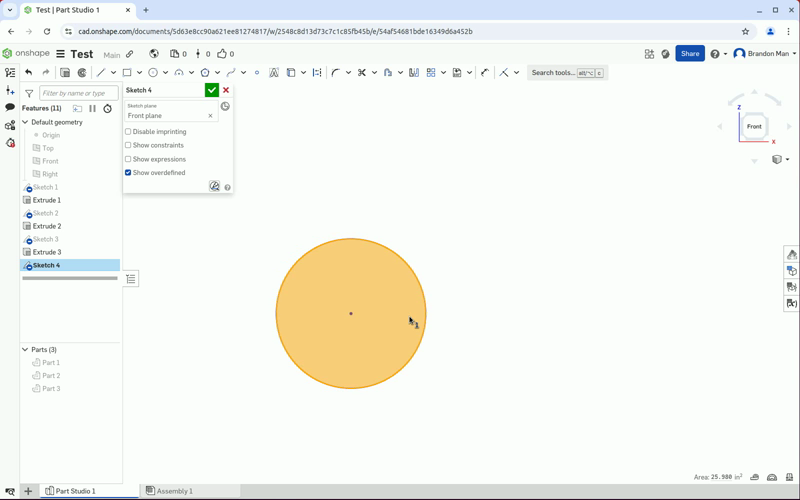
scroll(-6)
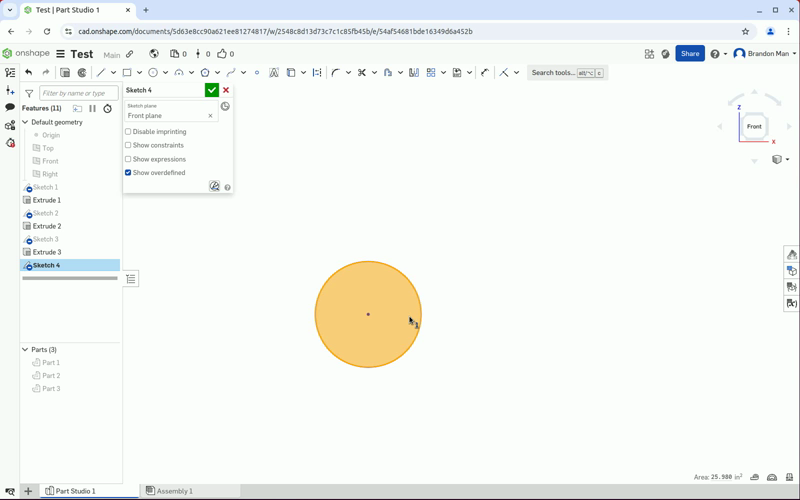
scroll(-6)
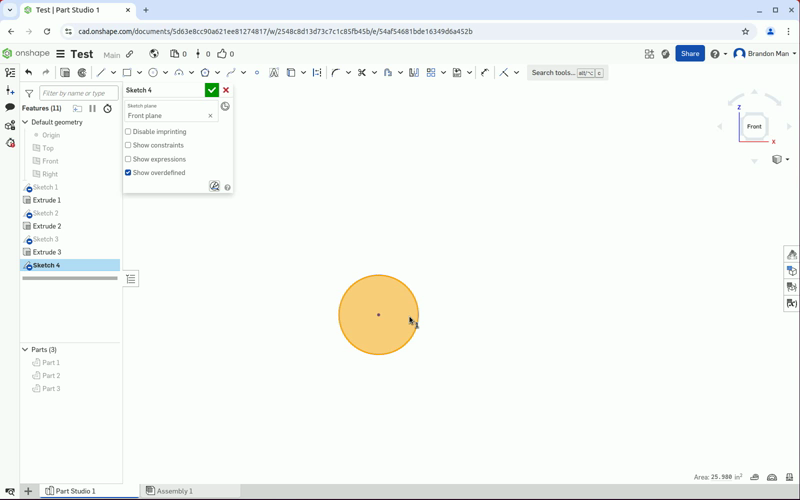
scroll(-6)
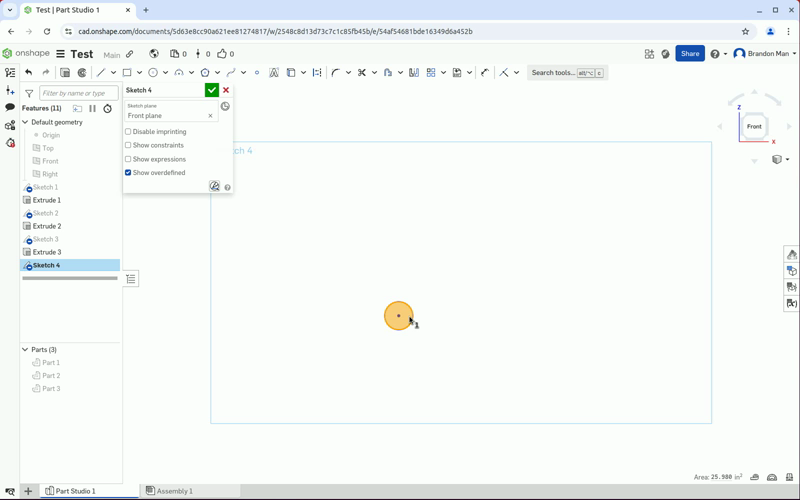
mouse_move(73, 352)
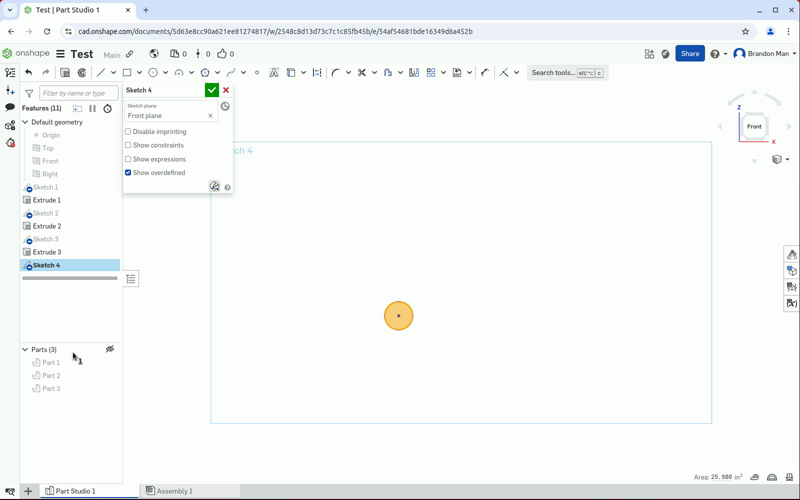
key(shift+y)
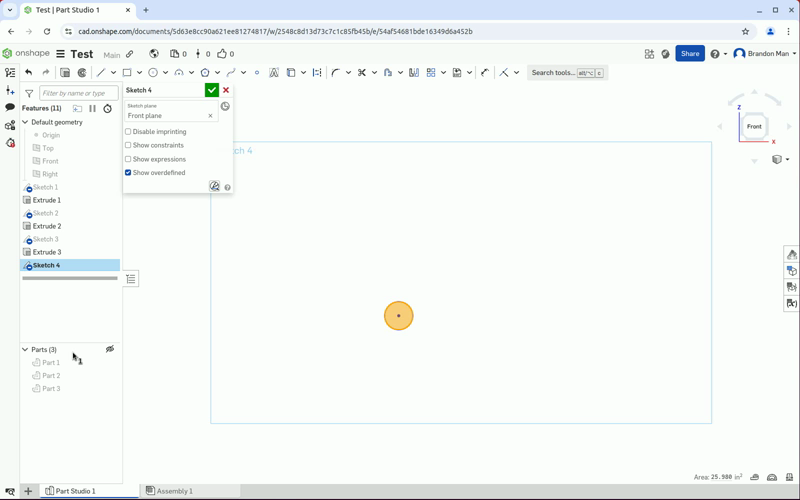
key(shift+e)
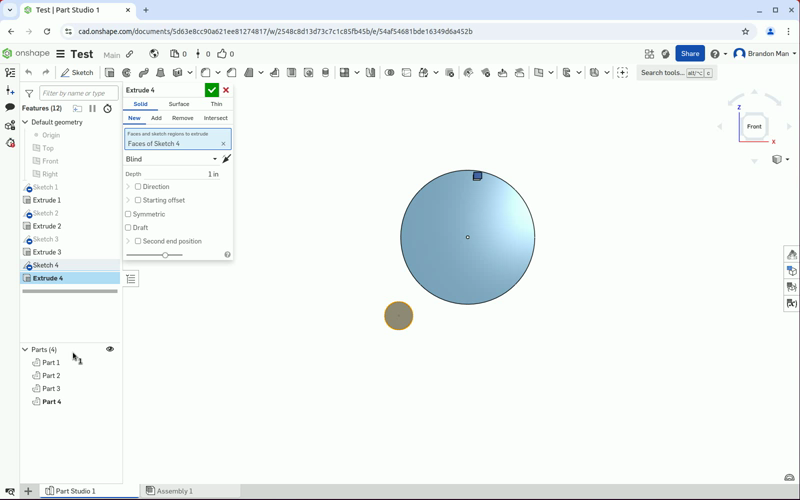
mouse_move(143, 106)
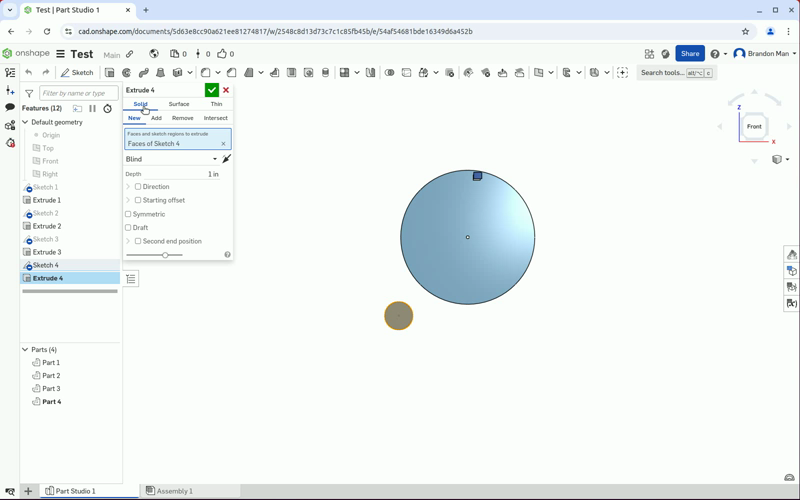
click(143, 106)
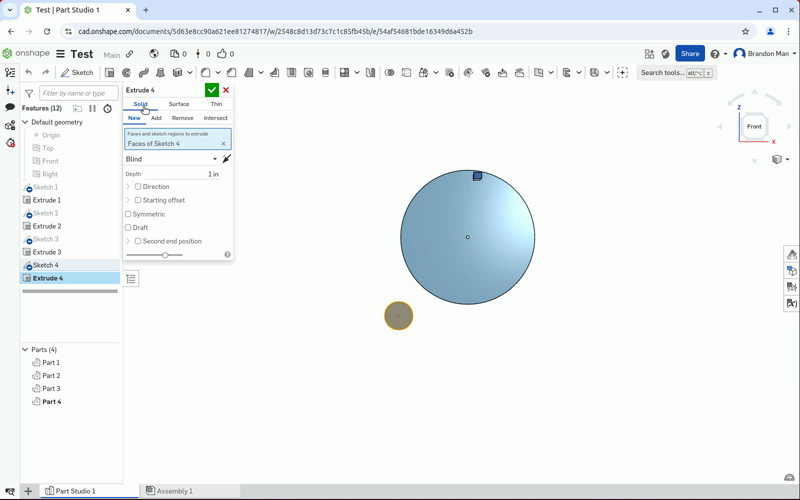
mouse_move(137, 120)
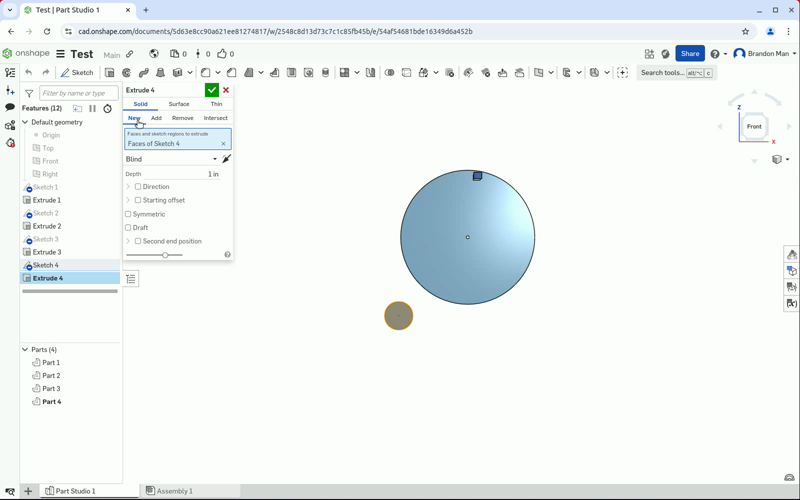
click(137, 120)
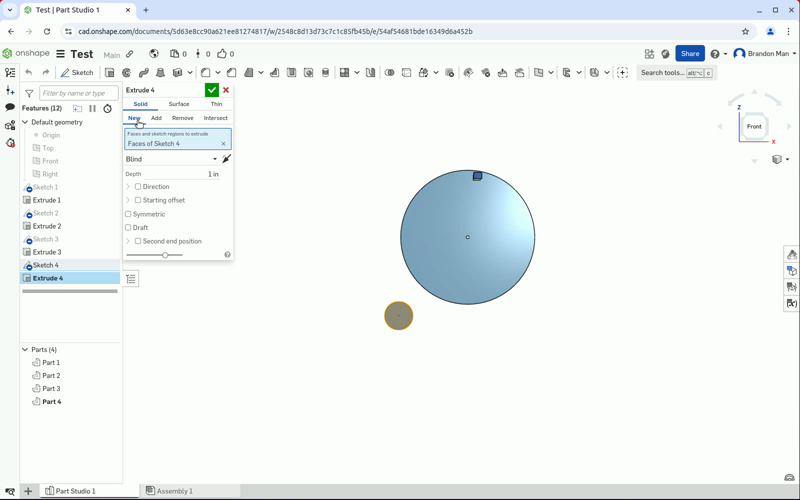
key(tab, 4)
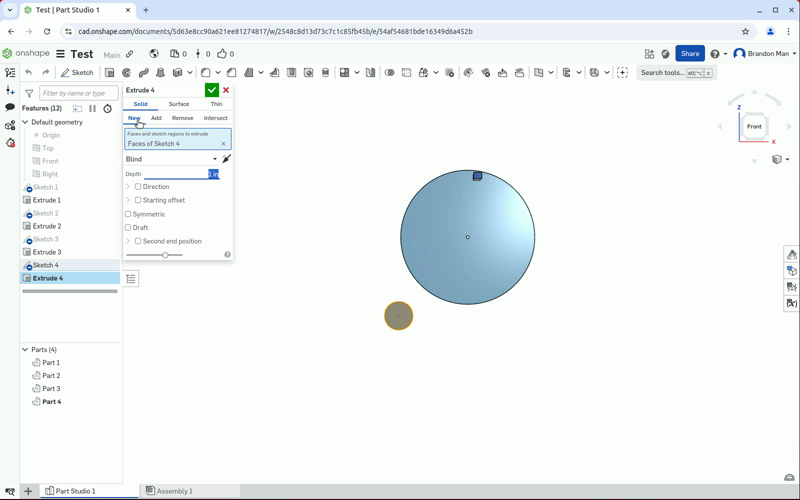
text(0.722)
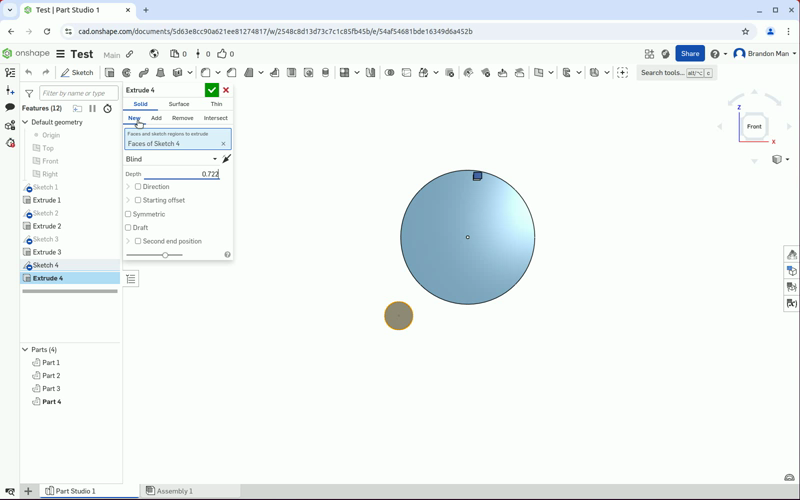
key(enter)
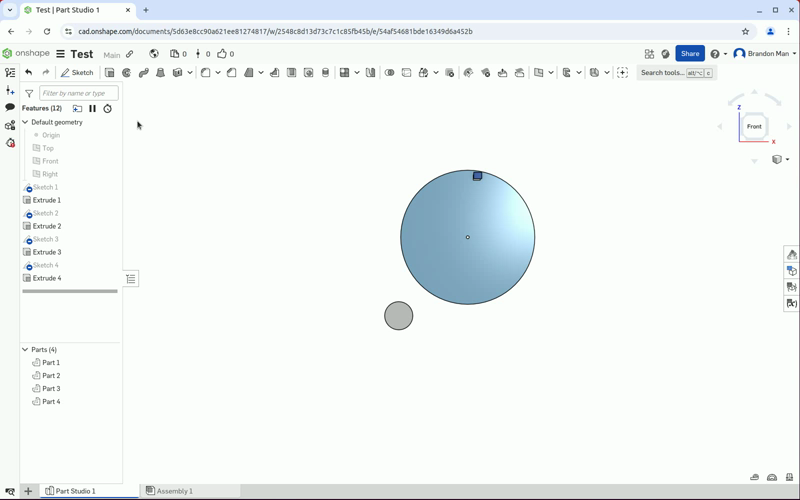
key(shift+h)
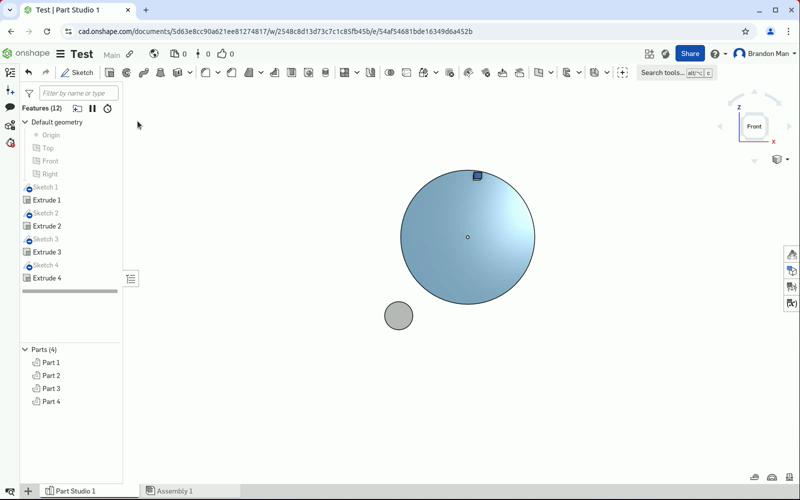
key(shift+h)
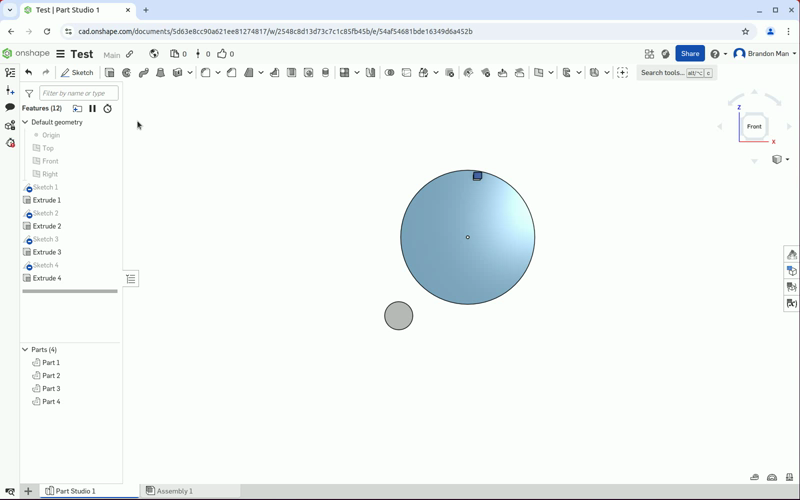
mouse_move(73, 189)
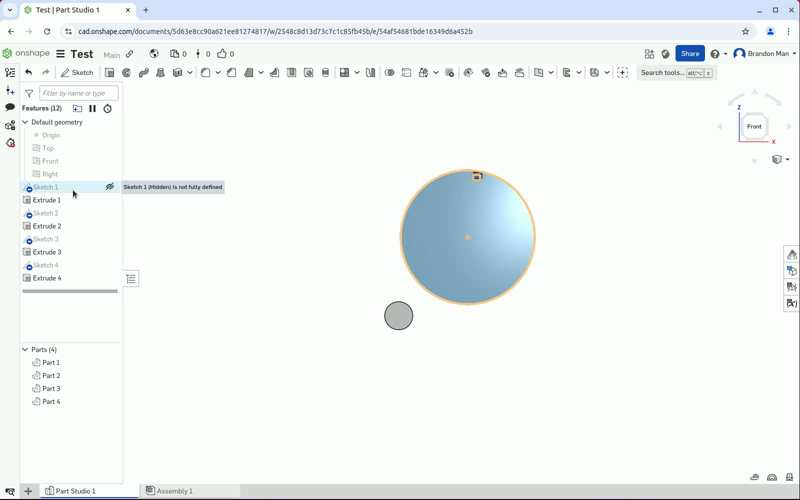
click(73, 189)
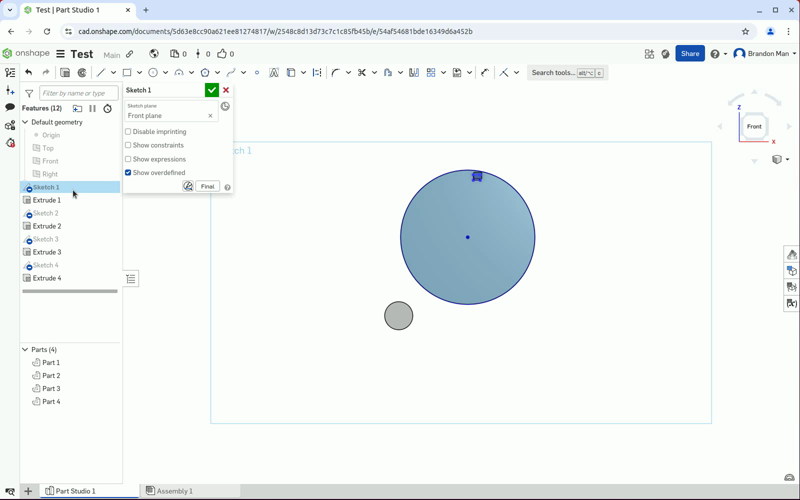
mouse_move(229, 92)
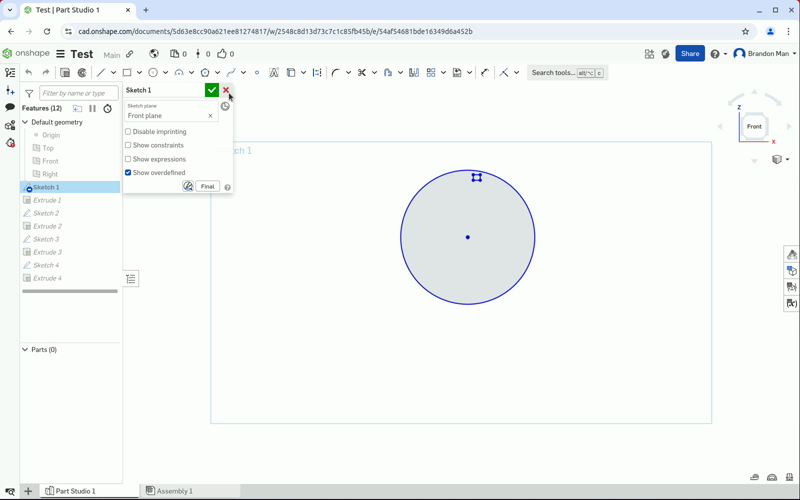
click(229, 92)
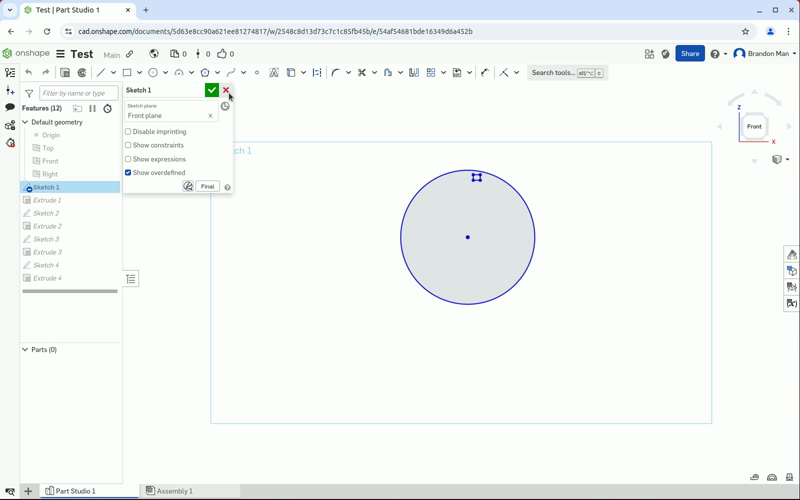
key(shift+s)
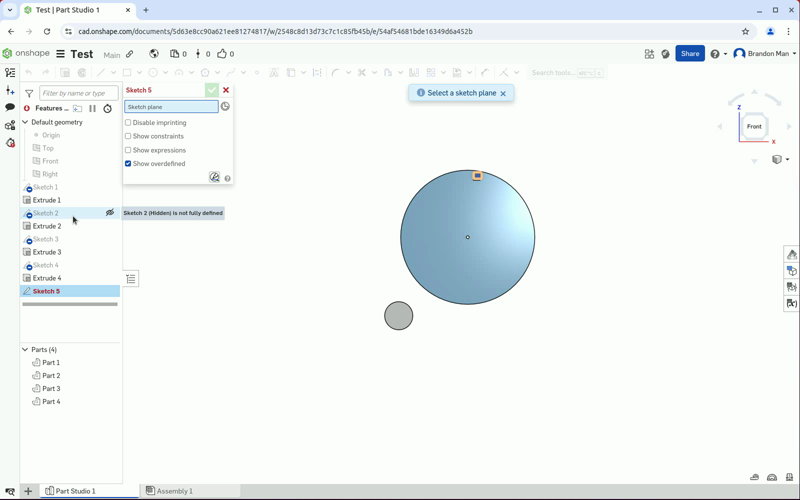
scroll(3)
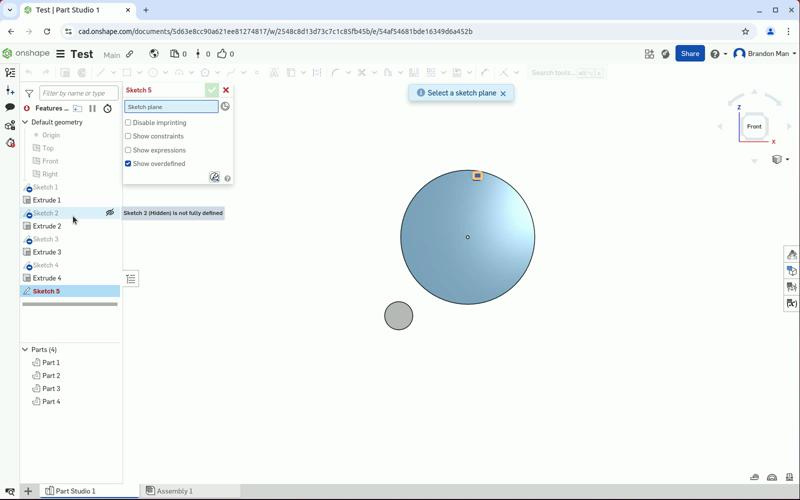
mouse_move(73, 163)
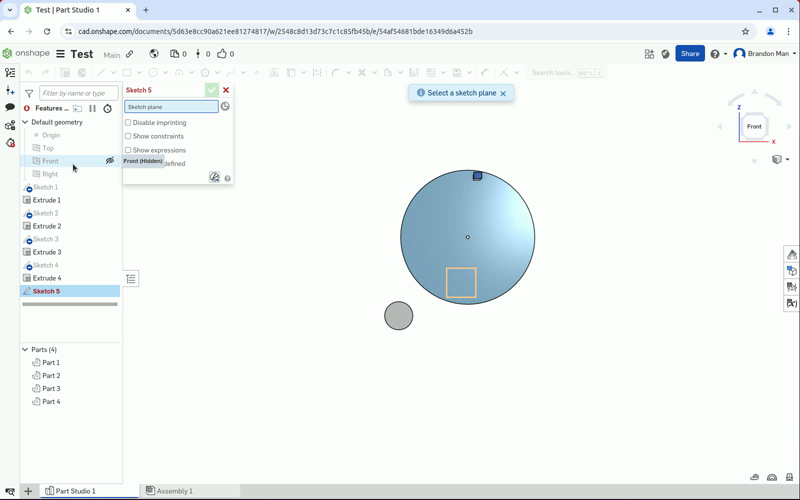
click(73, 163)
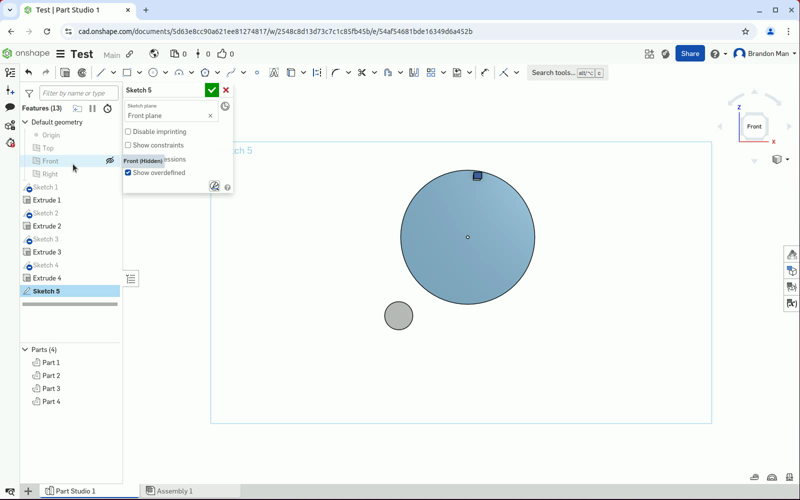
mouse_move(73, 352)
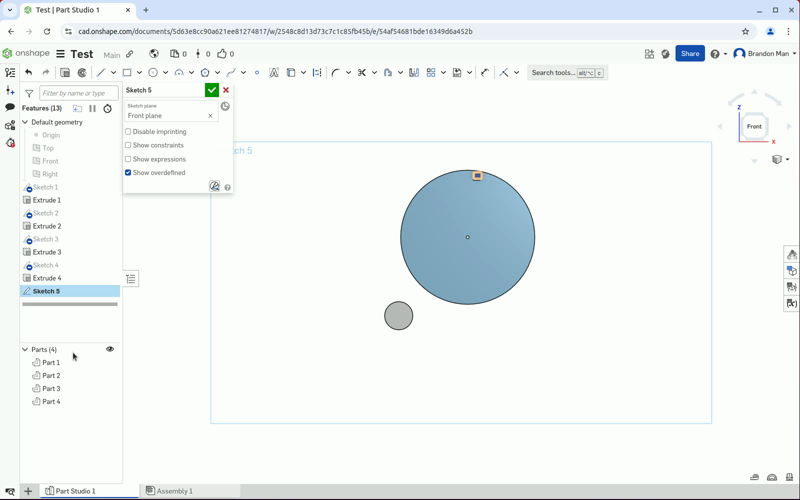
key(y)
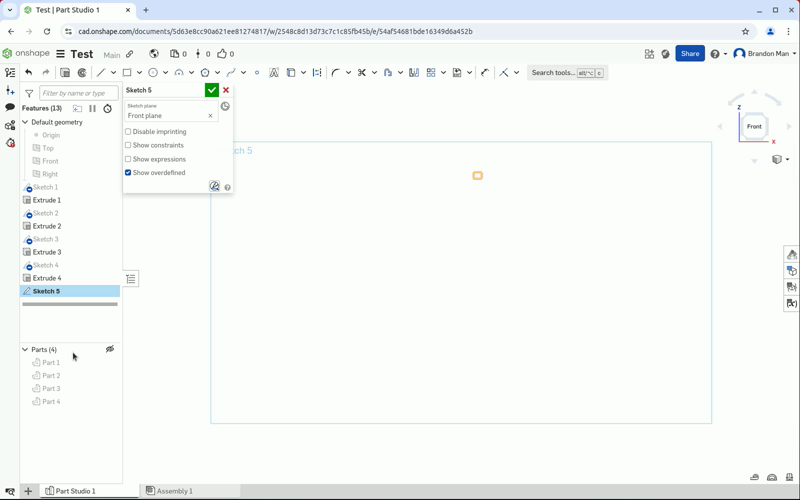
key(c)
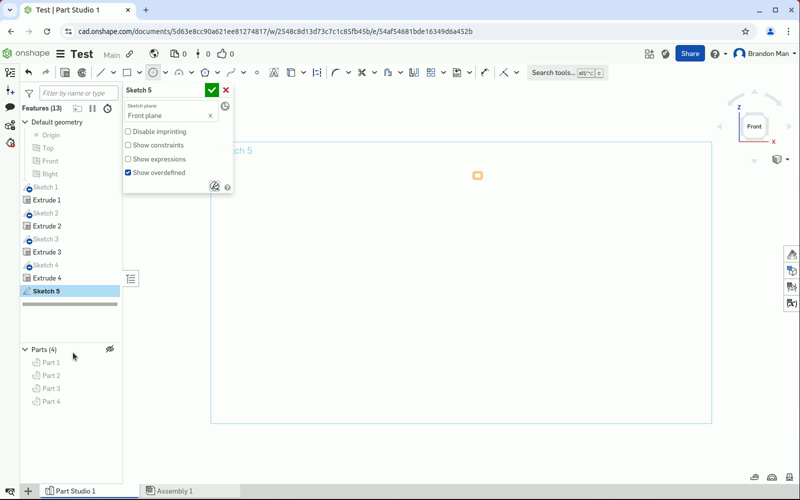
key_down(shift)
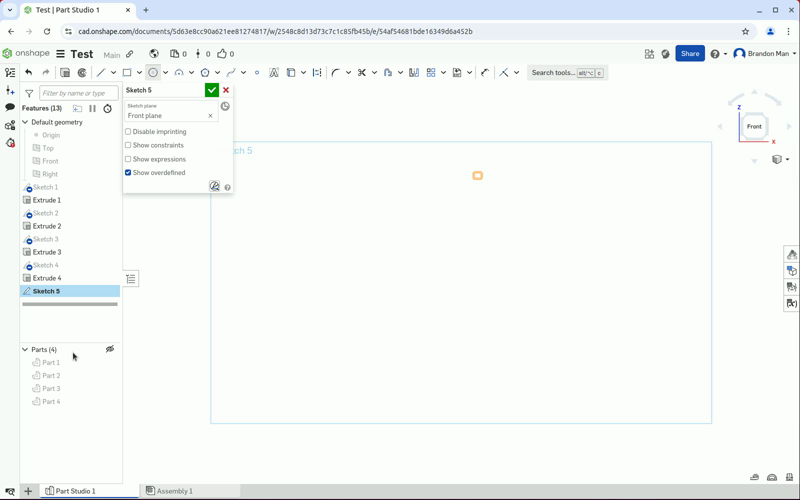
mouse_move(514, 348)
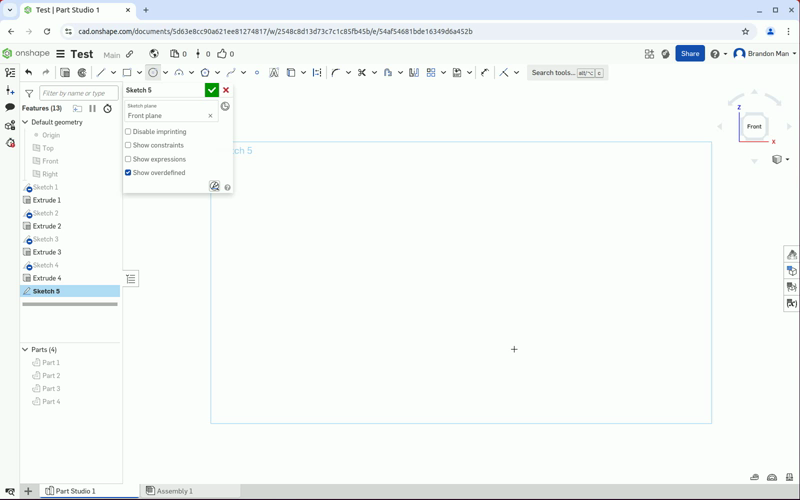
click(514, 348)
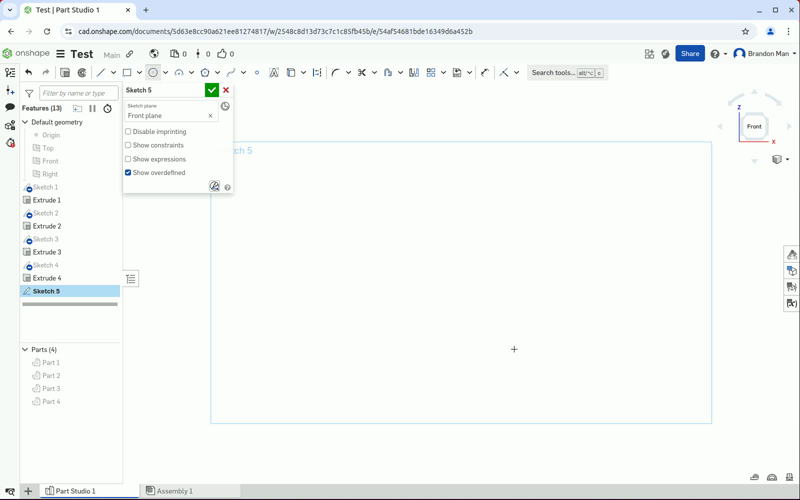
key_up(shift)
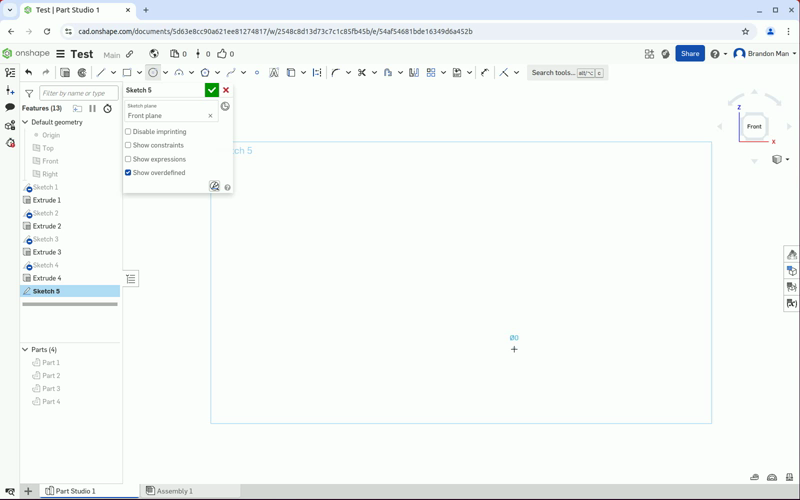
mouse_move(526, 348)
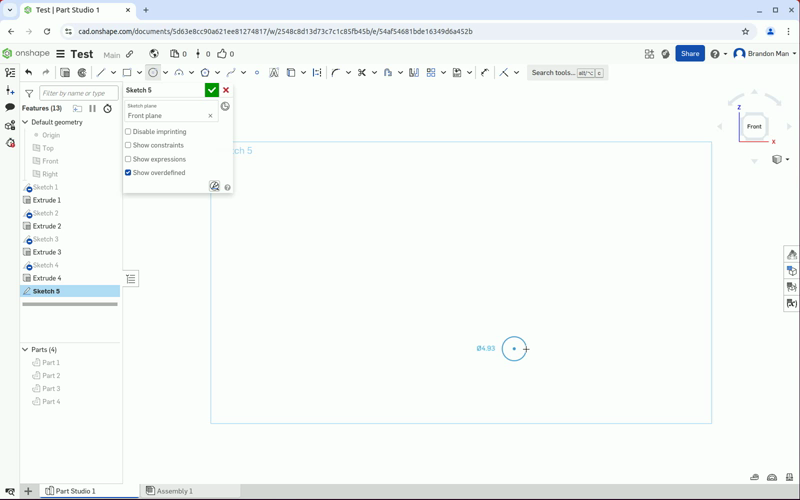
click(526, 348)
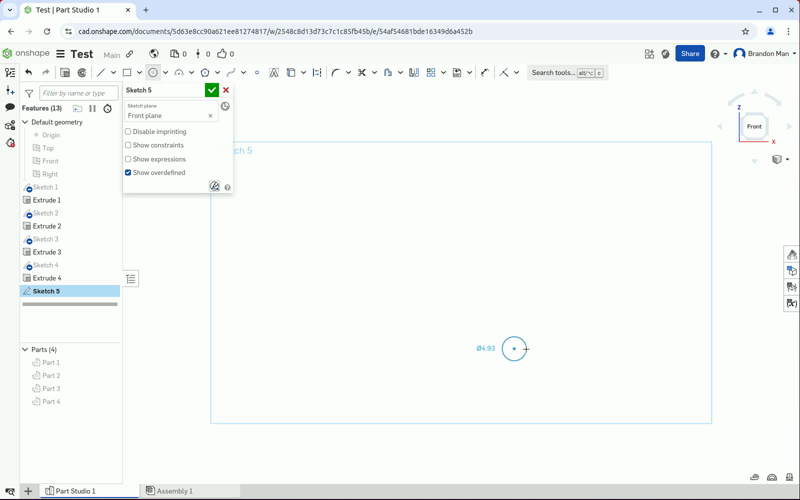
key(esc)
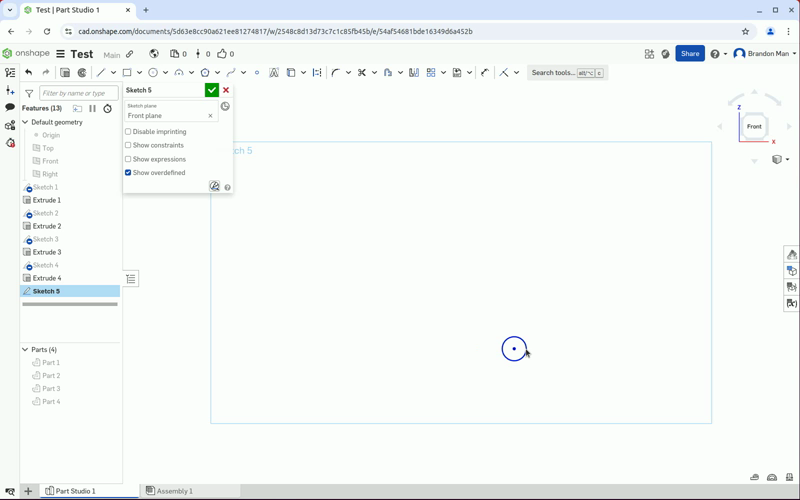
key(c)
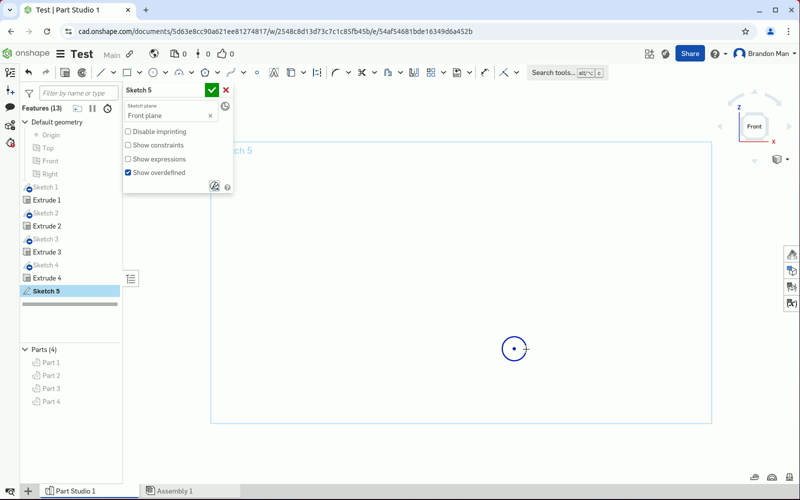
key_down(shift)
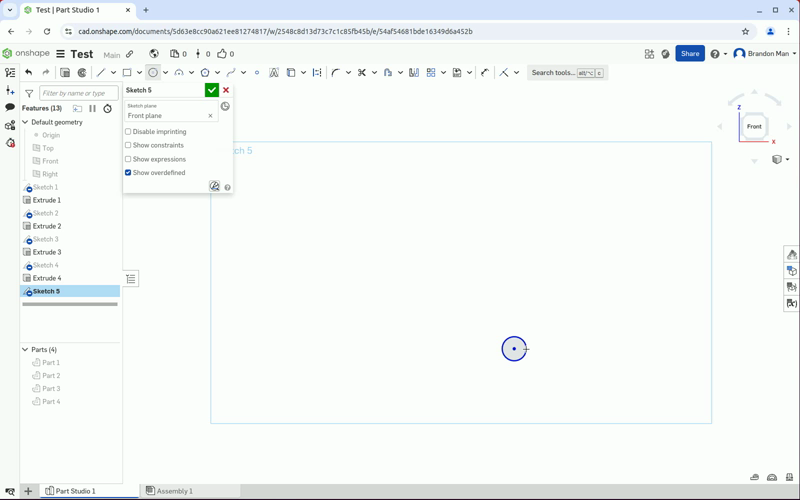
mouse_move(514, 348)
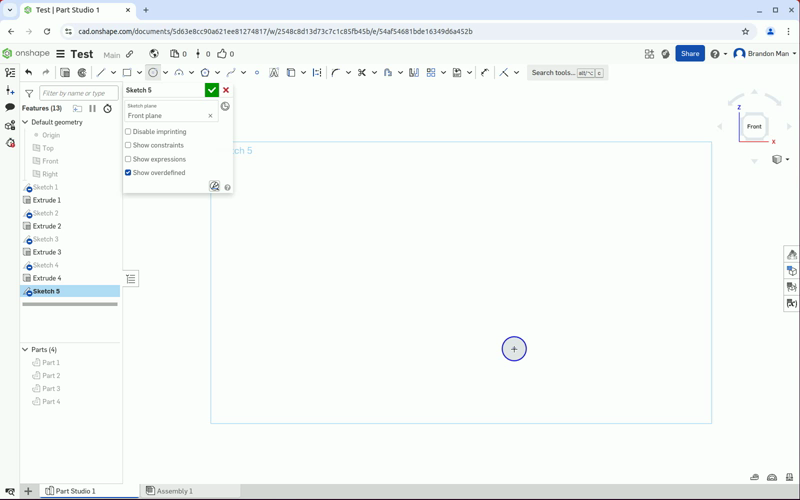
click(514, 348)
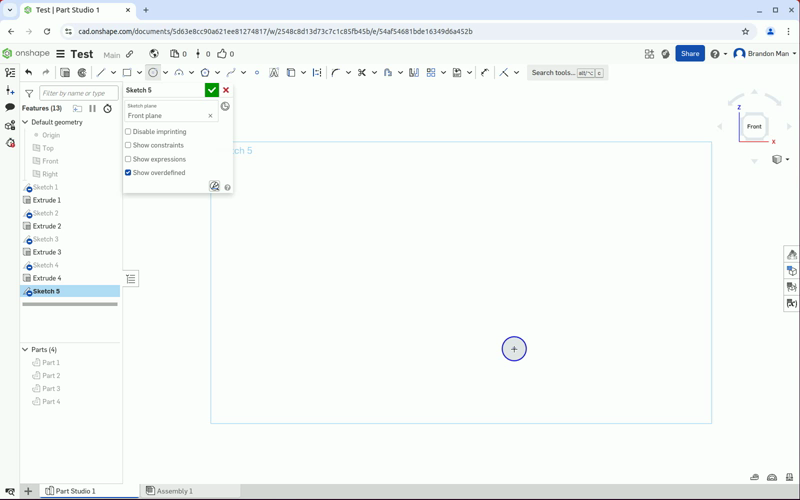
key_up(shift)
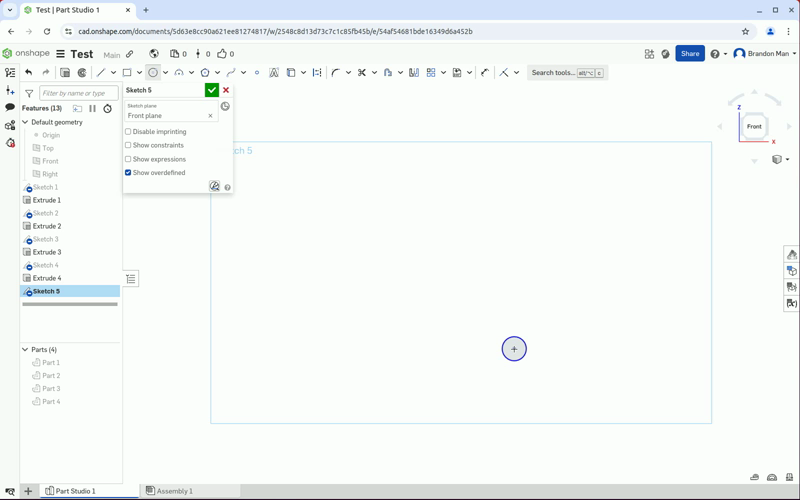
mouse_move(516, 348)
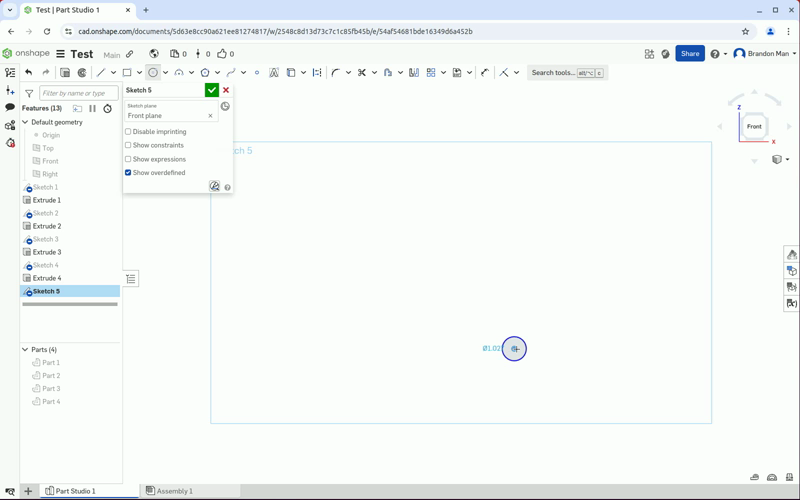
scroll(6)
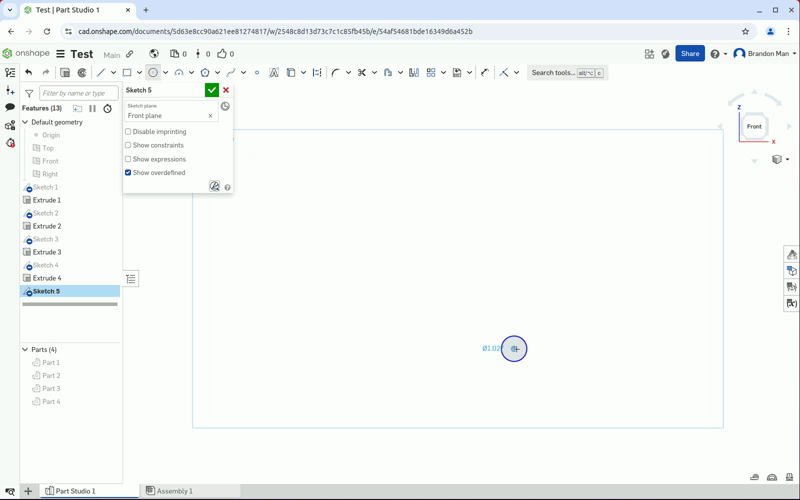
scroll(6)
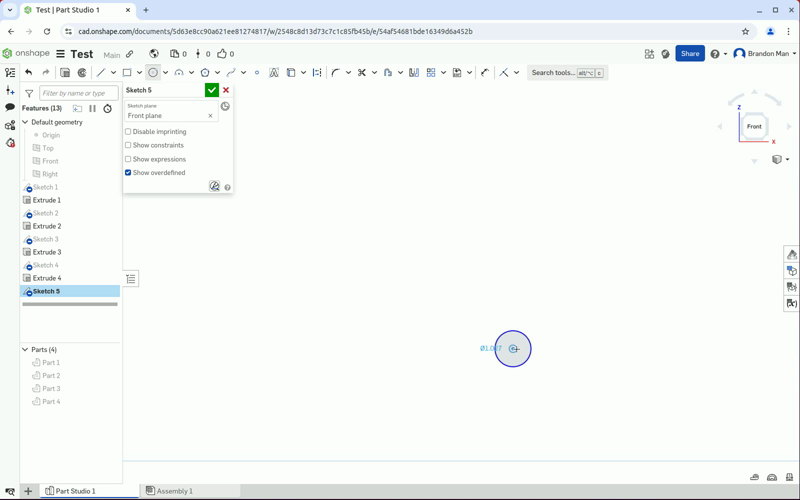
scroll(6)
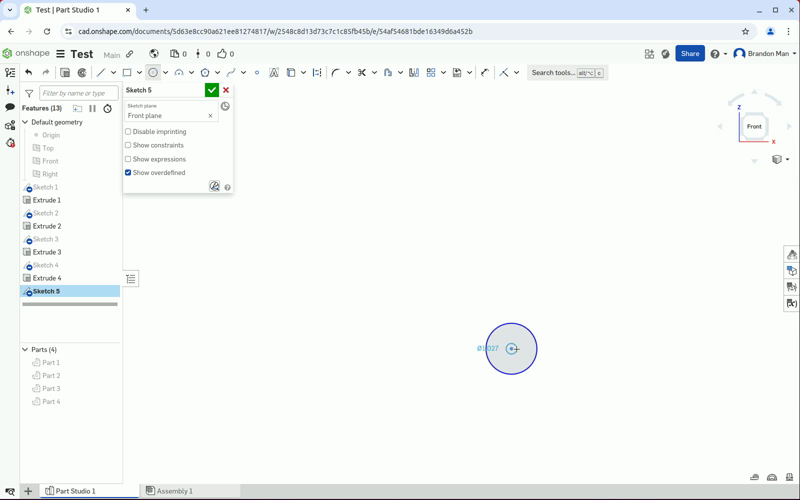
scroll(6)
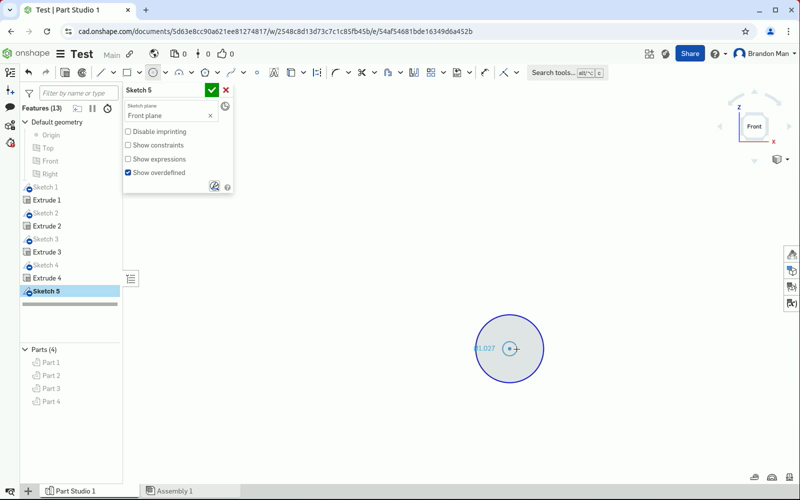
scroll(6)
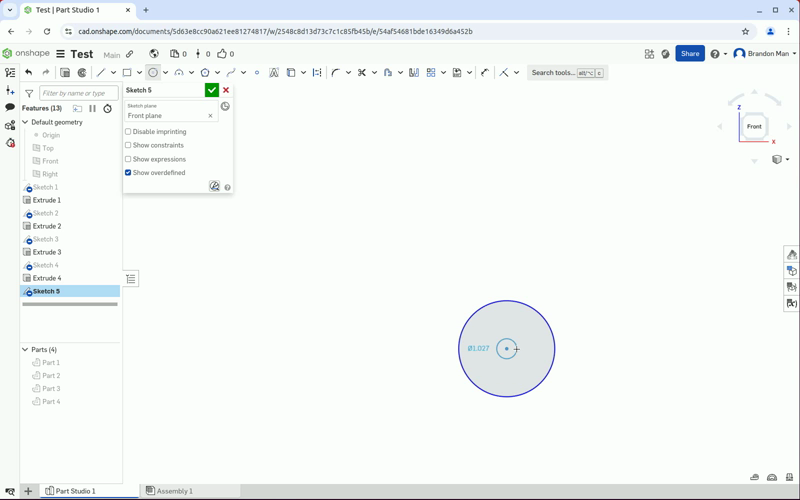
scroll(6)
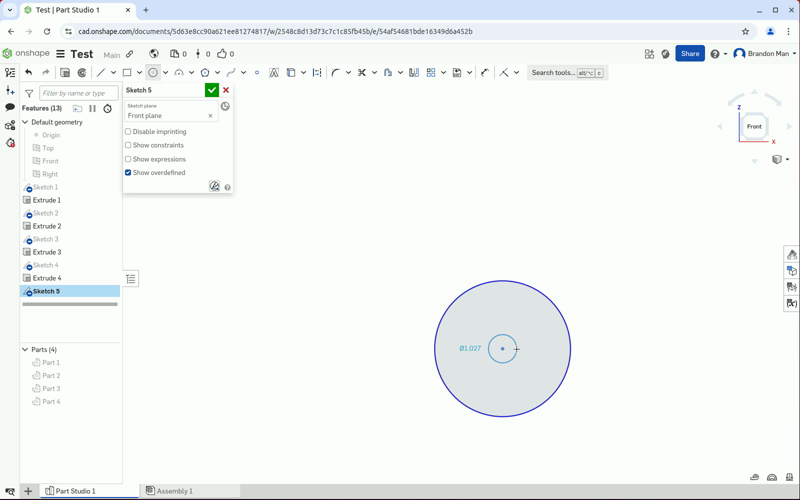
scroll(6)
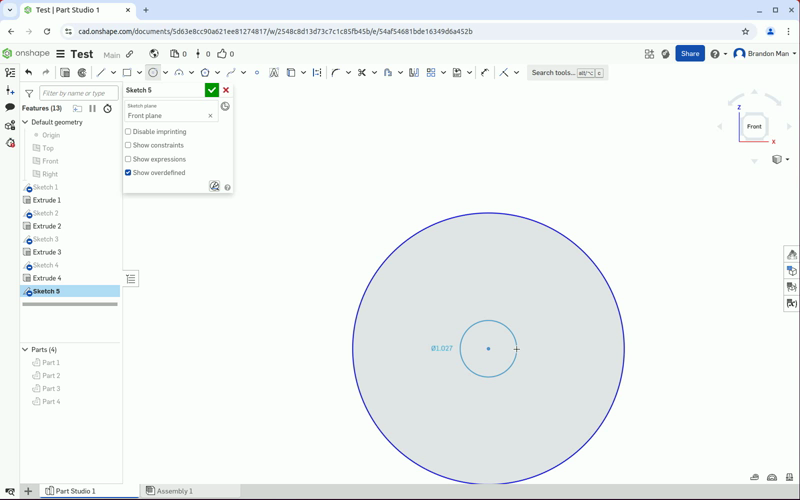
click(516, 348)
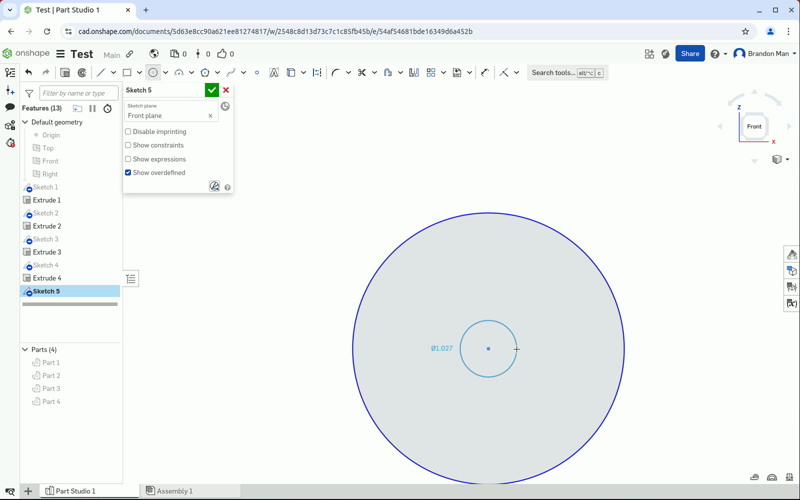
scroll(-6)
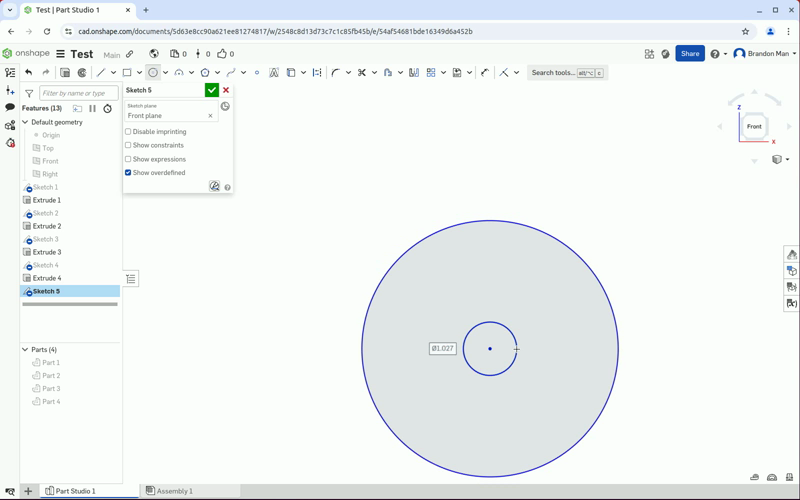
scroll(-6)
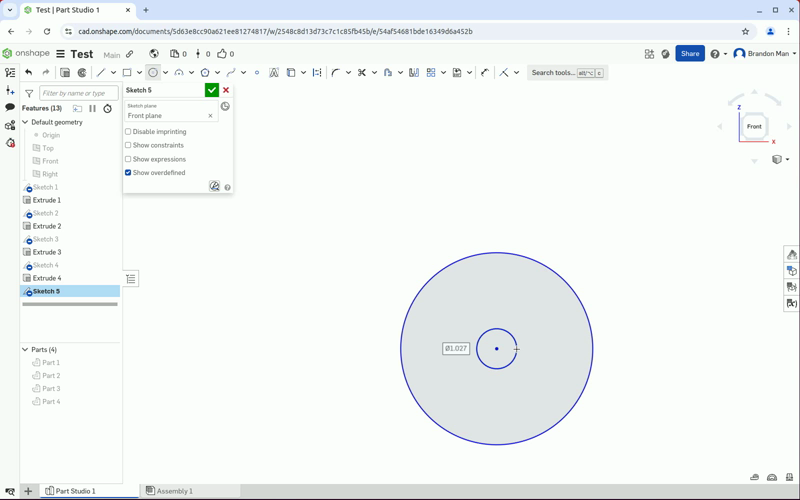
scroll(-6)
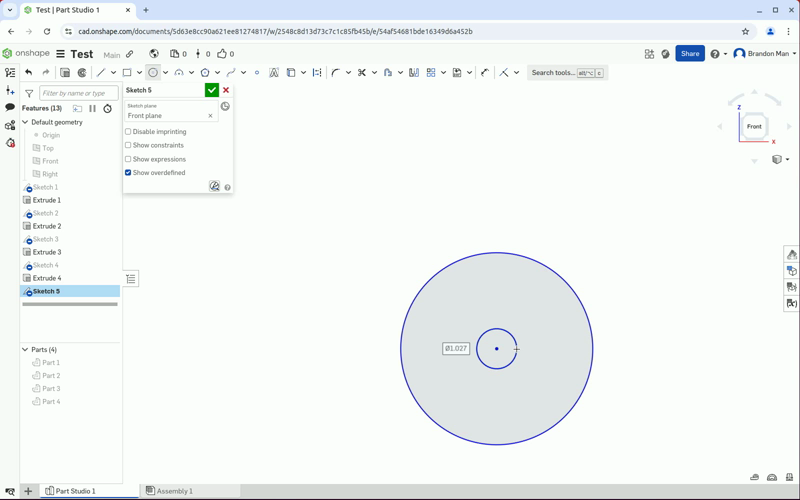
scroll(-6)
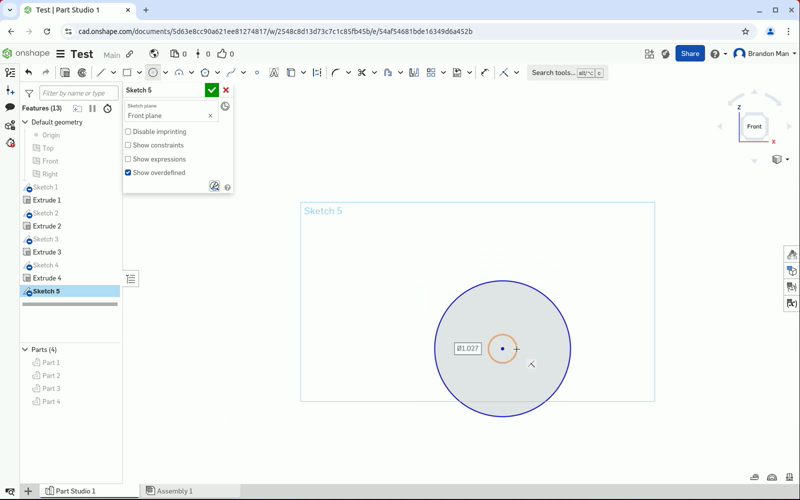
scroll(-6)
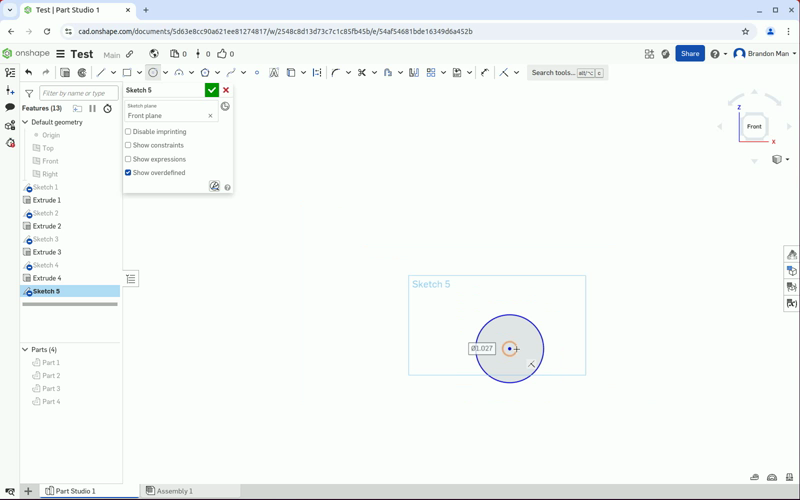
scroll(-6)
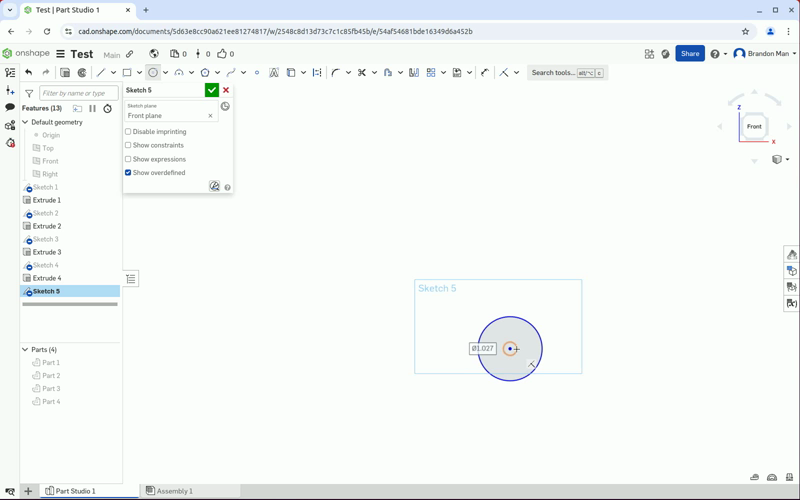
scroll(-6)
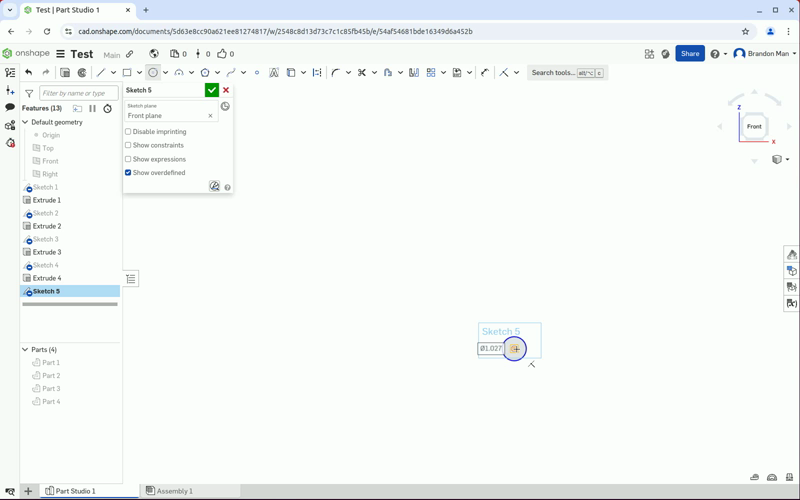
key(esc)
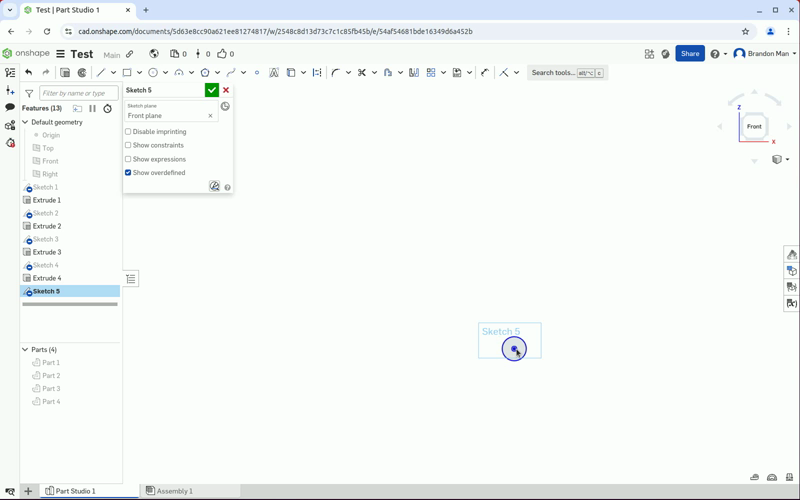
mouse_move(522, 354)
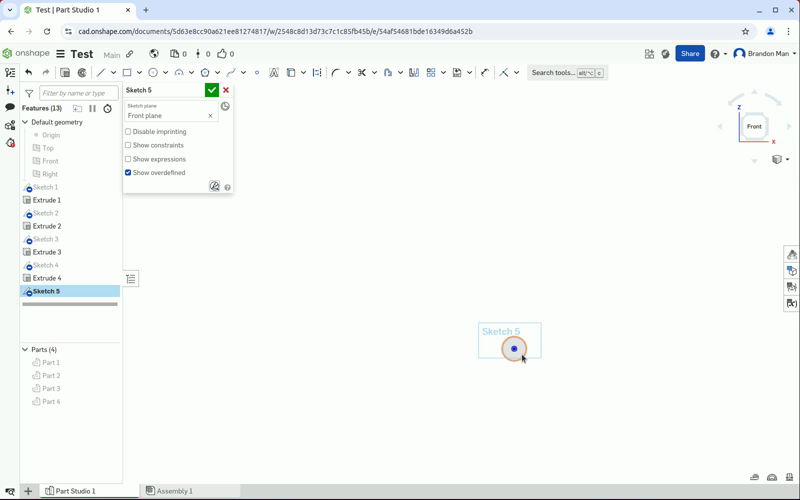
scroll(6)
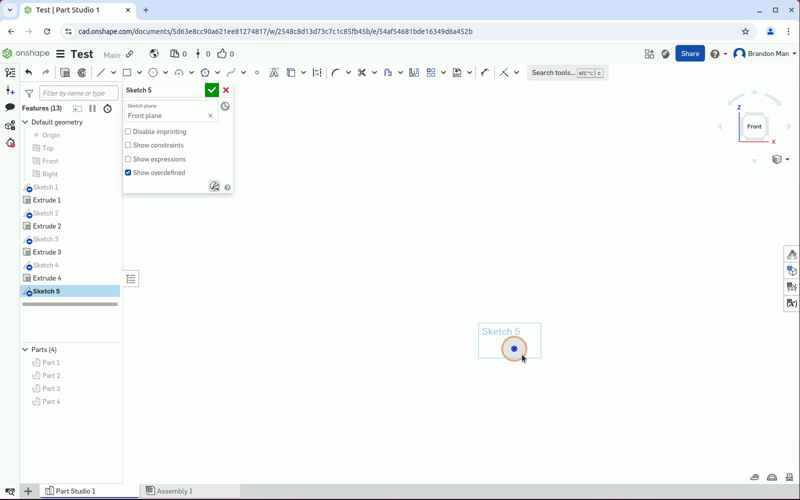
scroll(6)
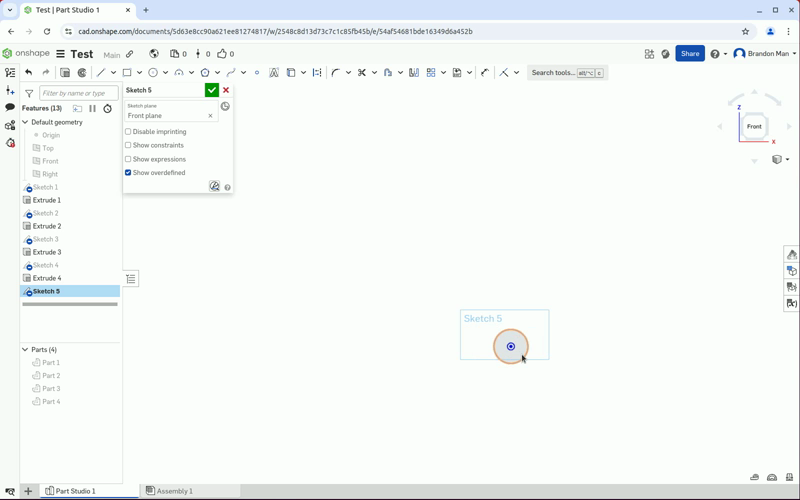
scroll(6)
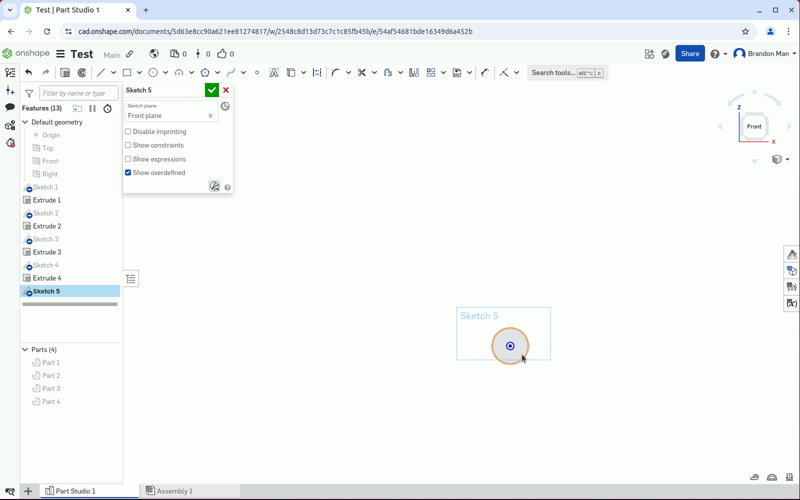
scroll(6)
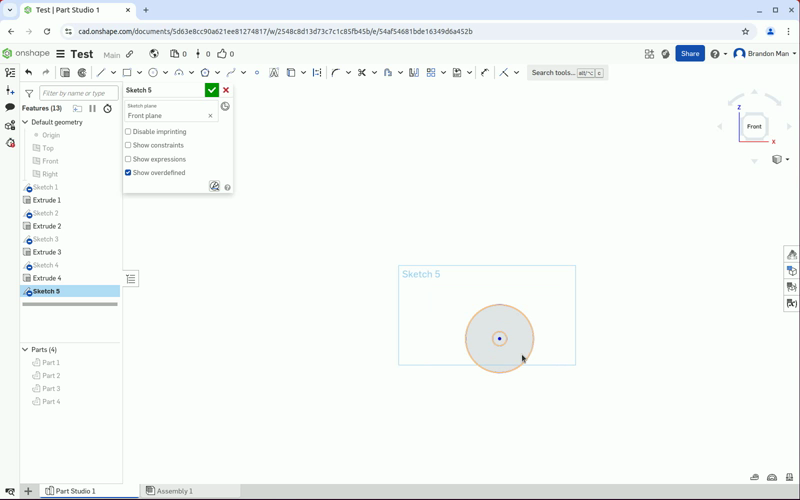
scroll(6)
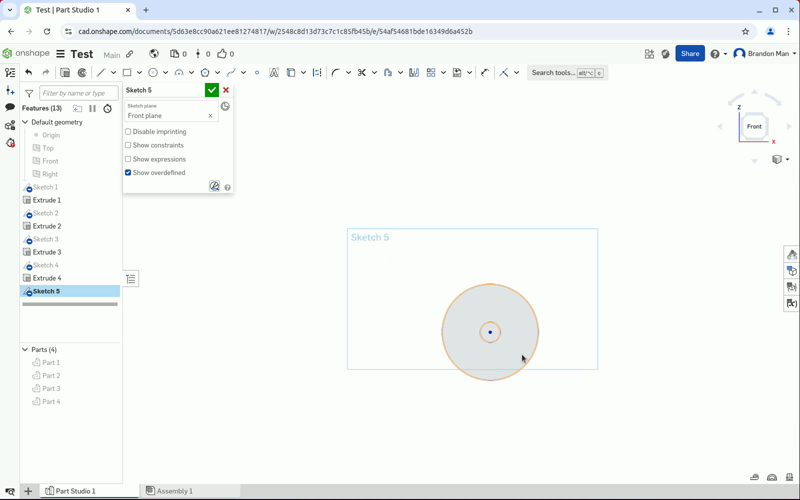
scroll(6)
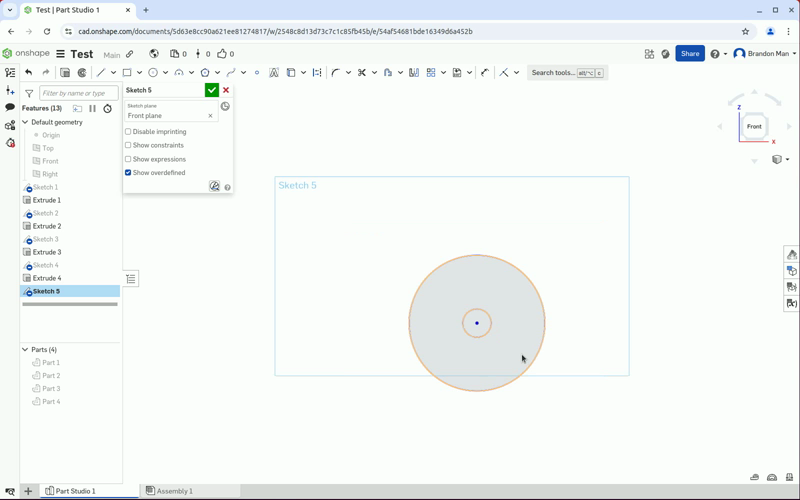
scroll(6)
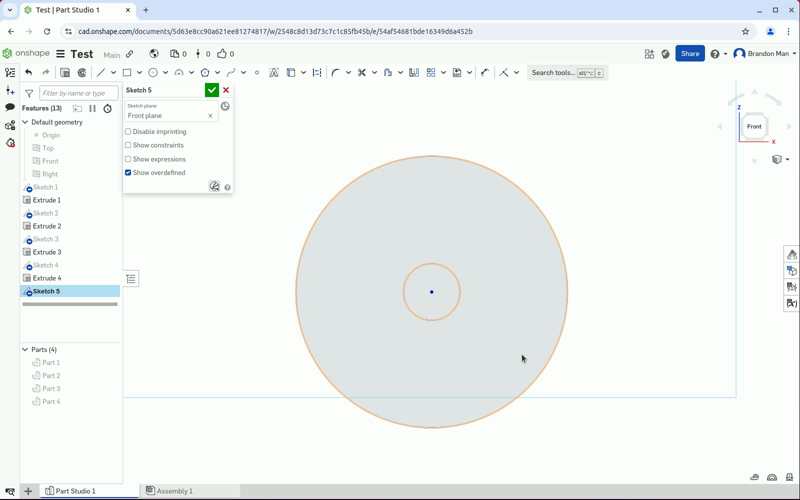
click(522, 354)
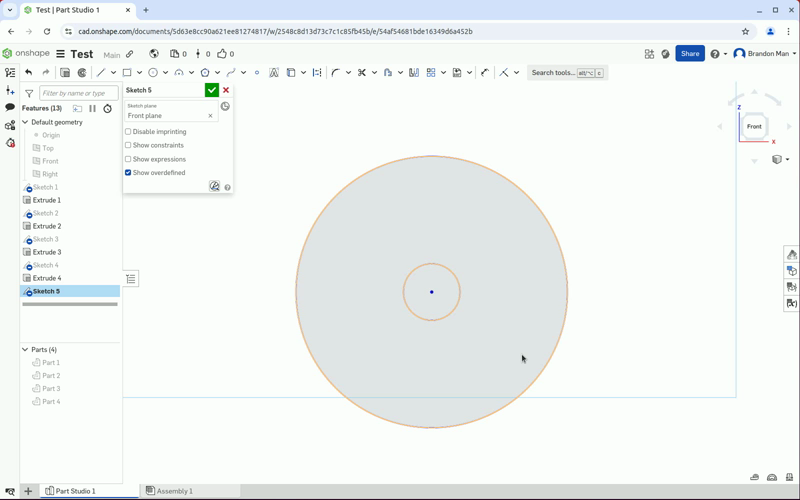
scroll(-6)
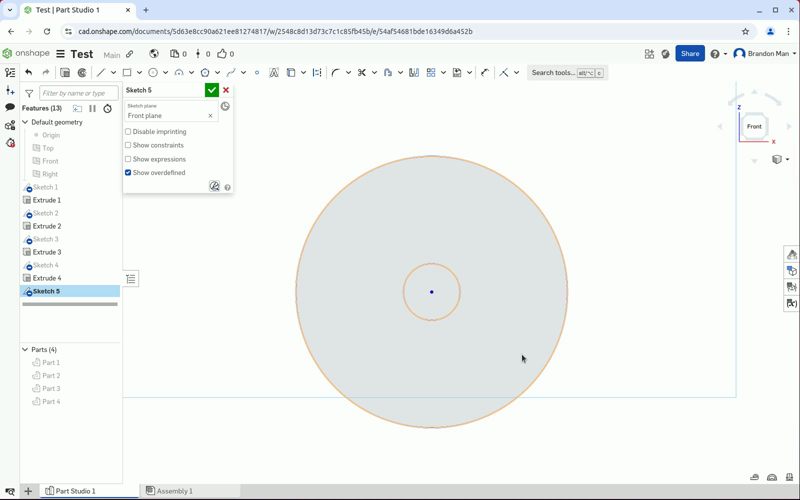
scroll(-6)
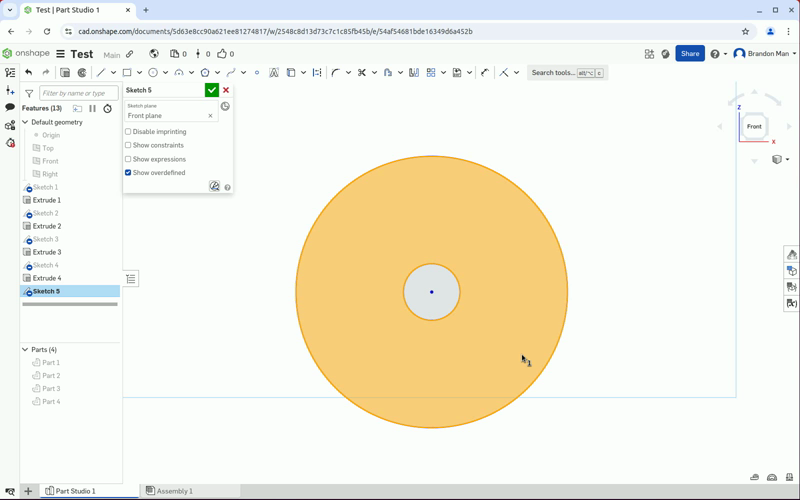
scroll(-6)
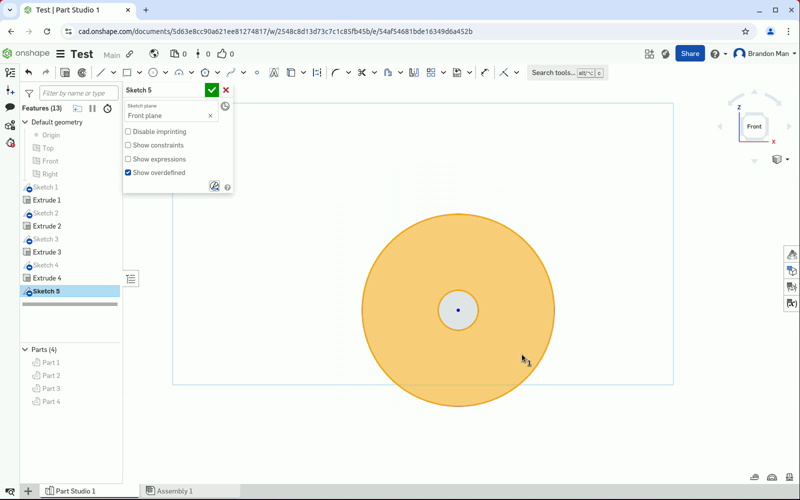
scroll(-6)
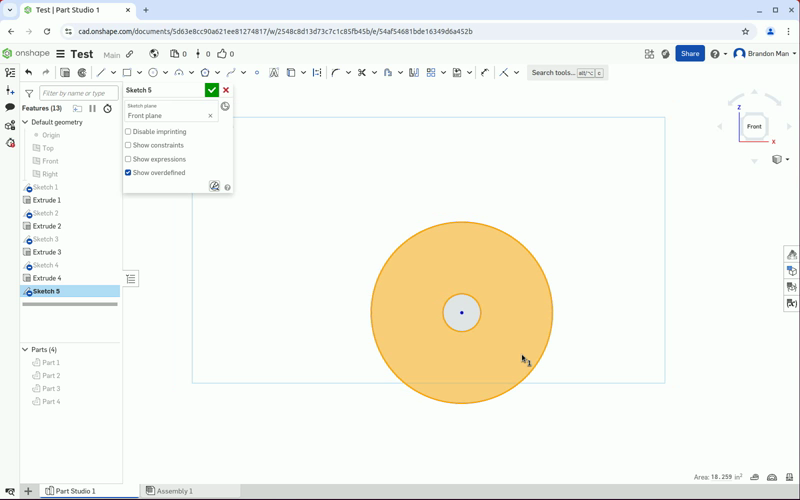
scroll(-6)
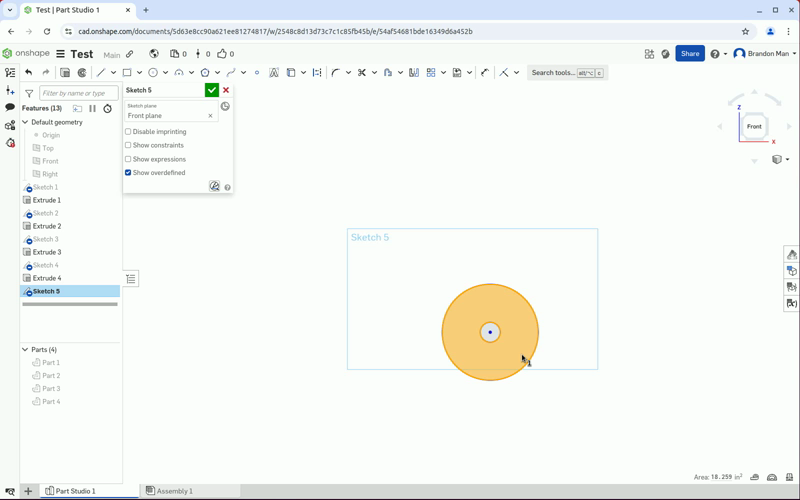
scroll(-6)
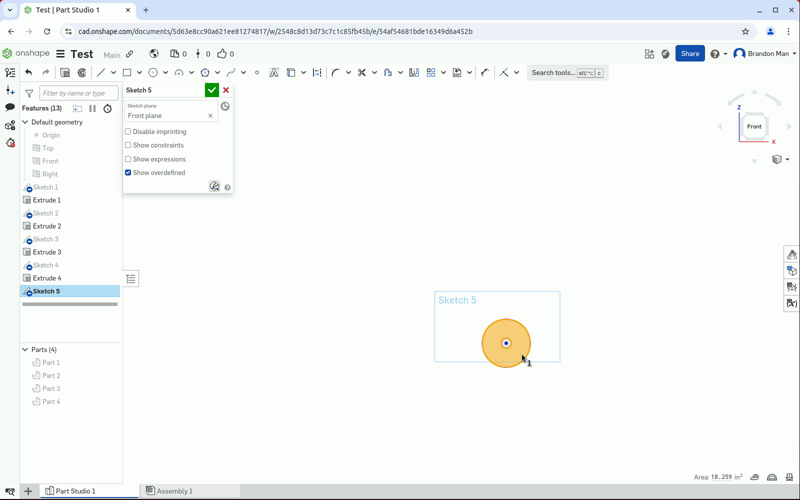
scroll(-6)
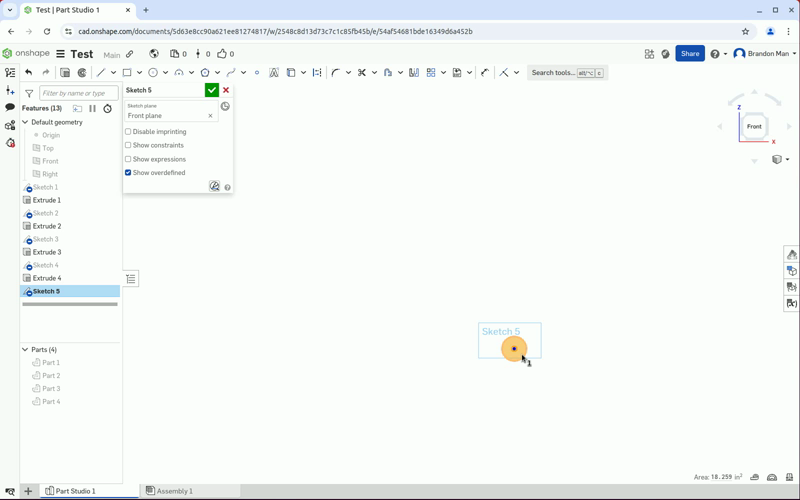
mouse_move(73, 352)
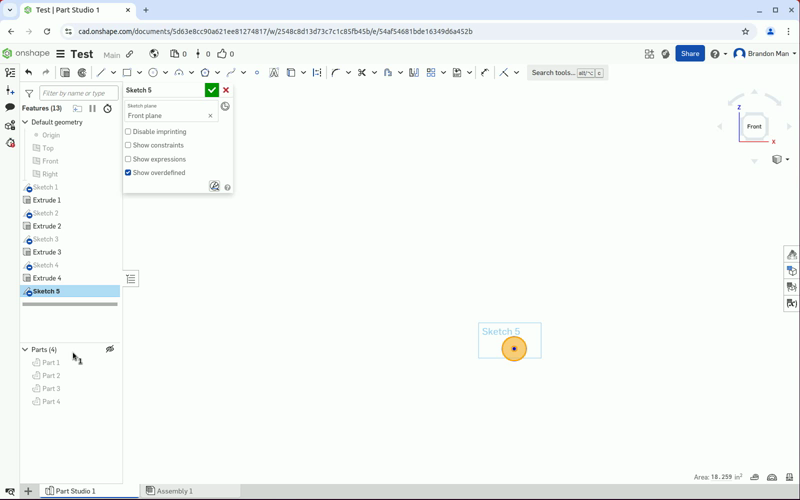
key(shift+y)
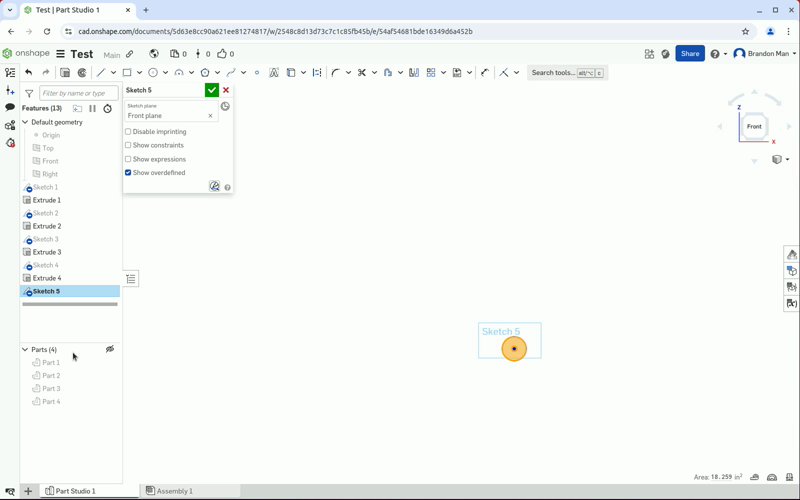
key(shift+e)
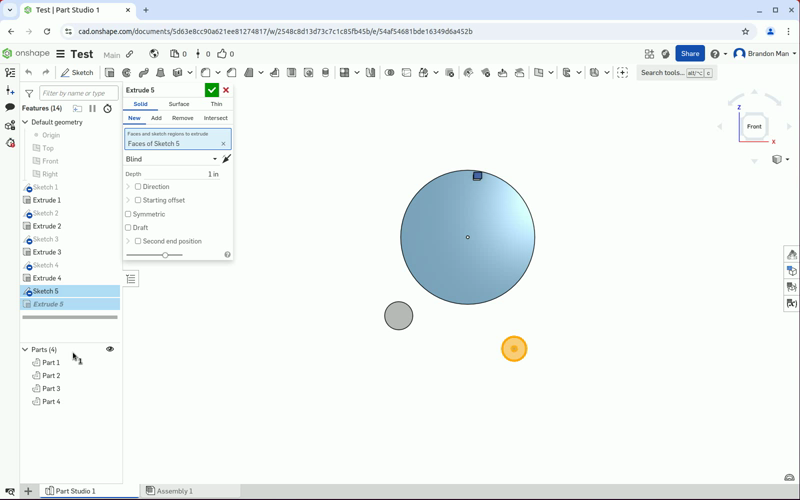
mouse_move(143, 106)
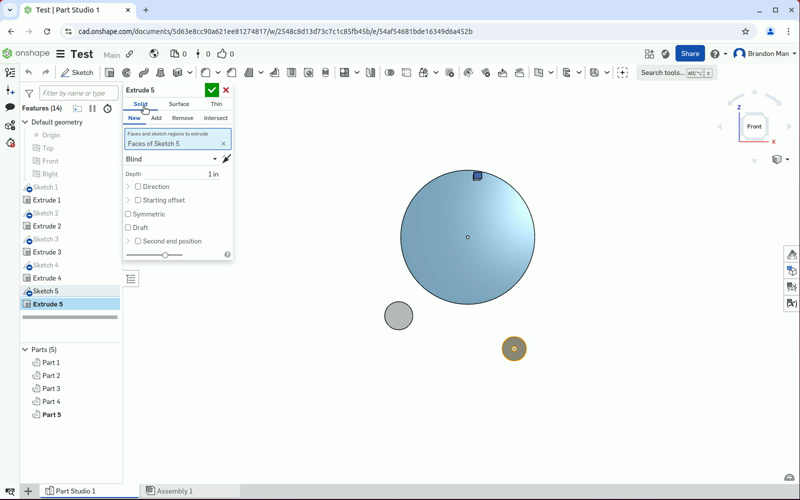
click(143, 106)
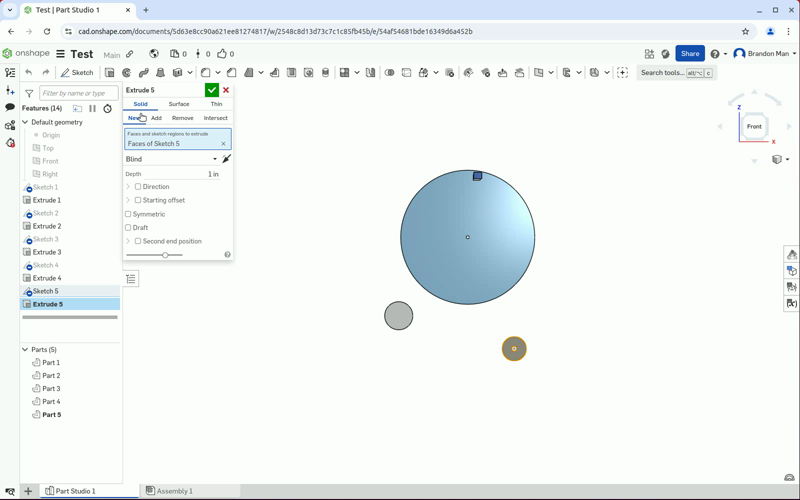
mouse_move(137, 120)
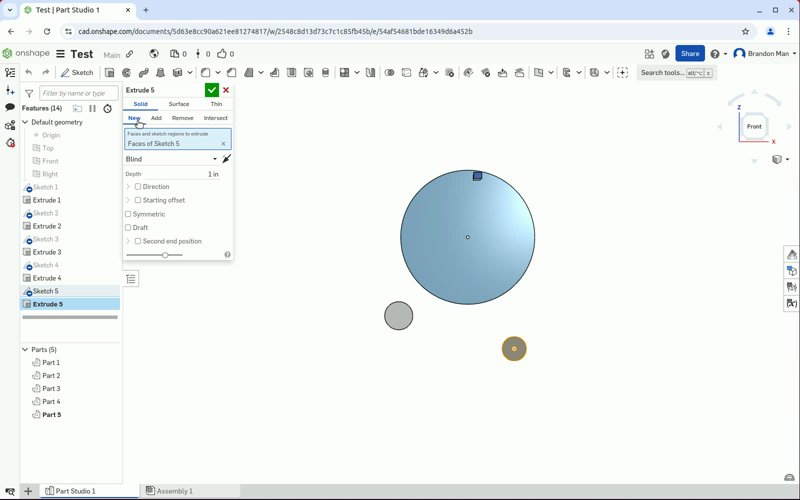
click(137, 120)
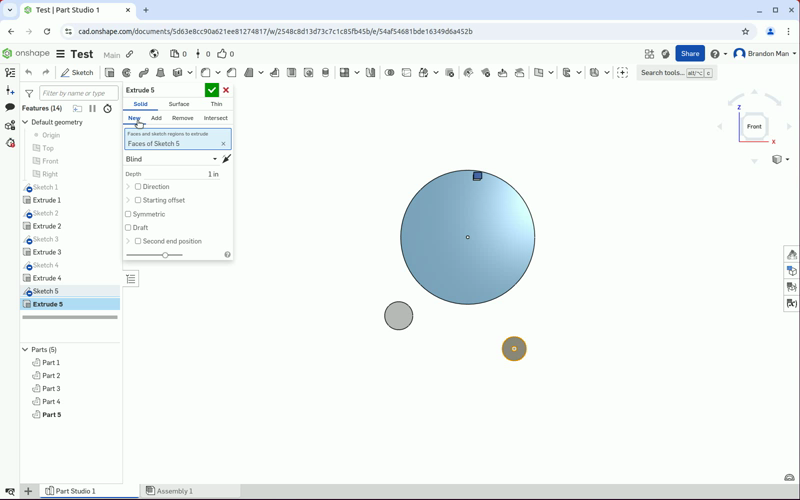
key(tab, 4)
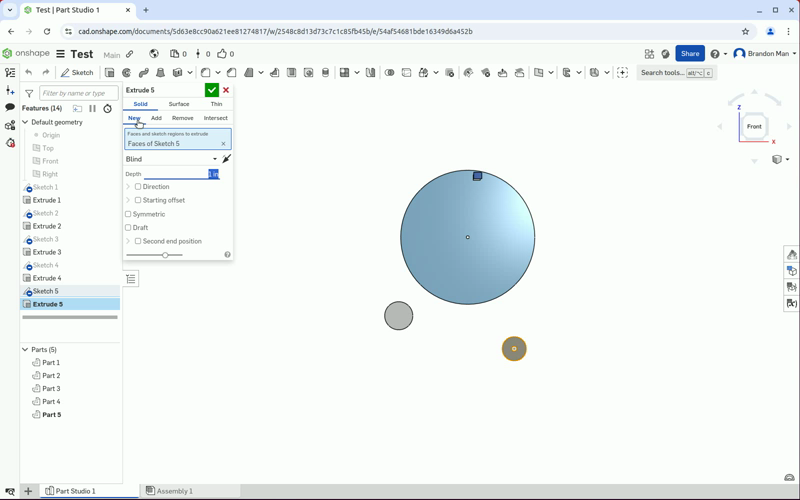
text(2.407)
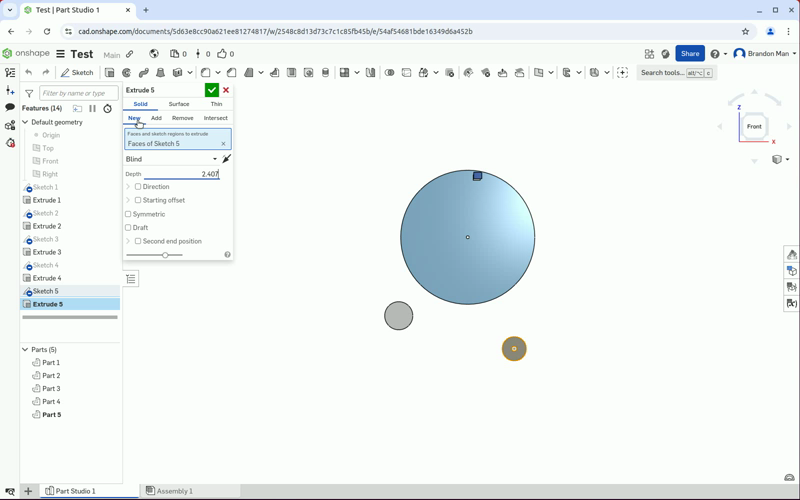
key(enter)
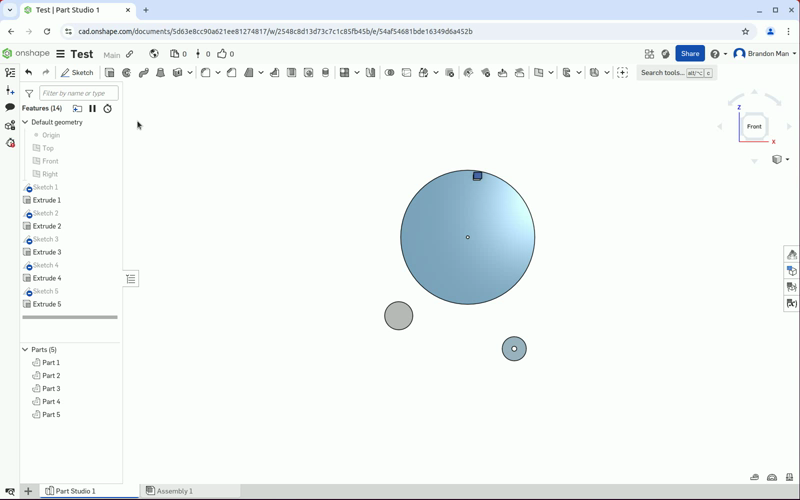
key(shift+h)
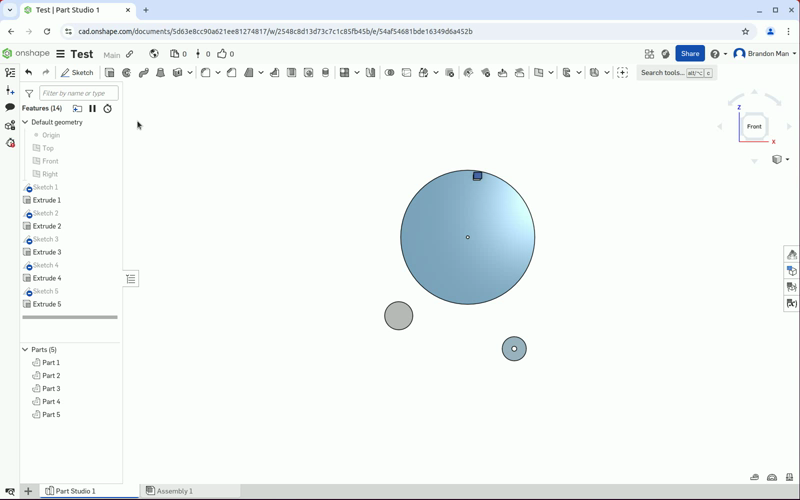
key(shift+h)
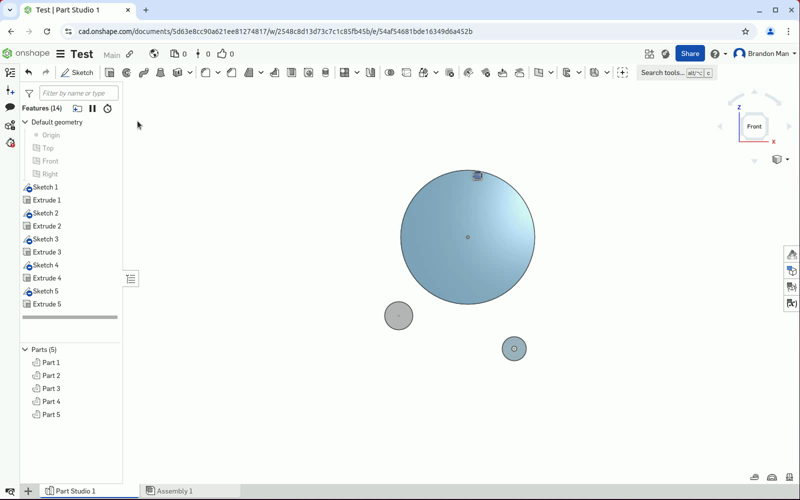
key(shift+7)
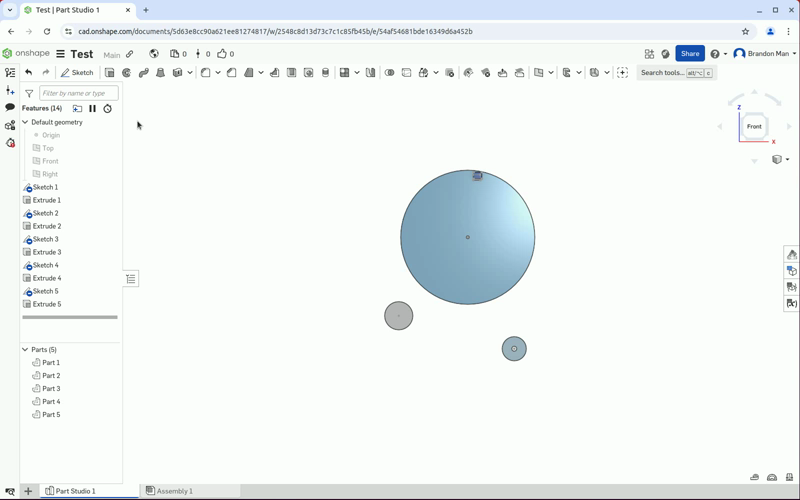
key(left, 2)
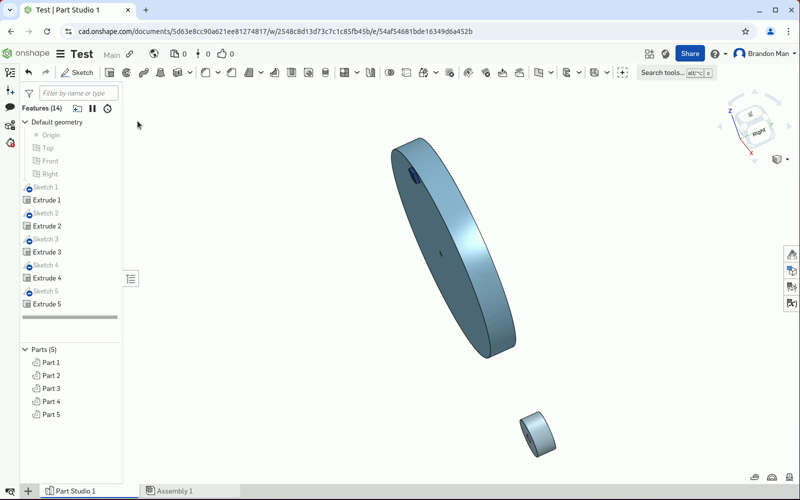
key(down, 2)
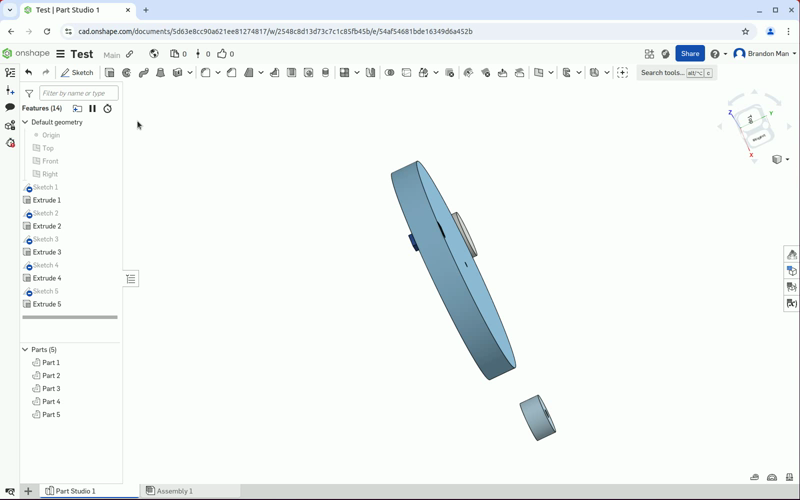
key(up, 2)
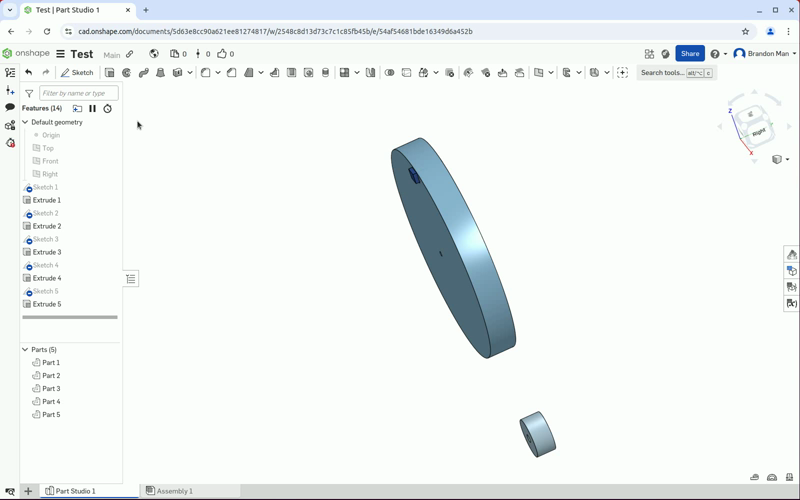
key(right, 2)
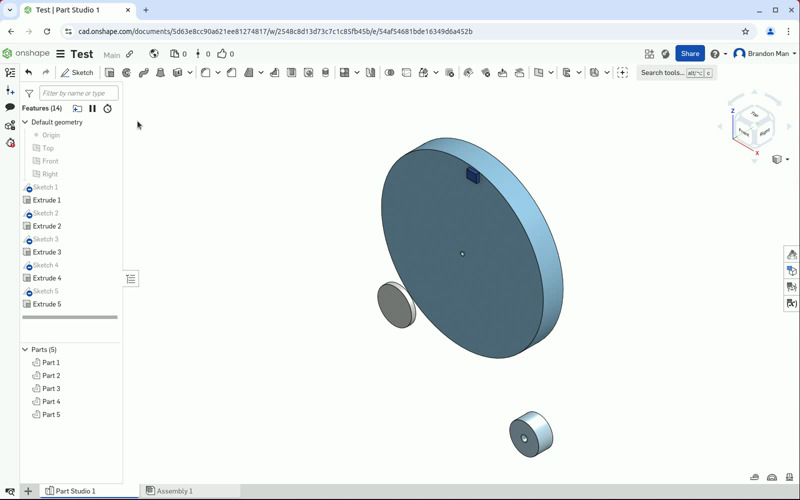
mouse_move(73, 189)
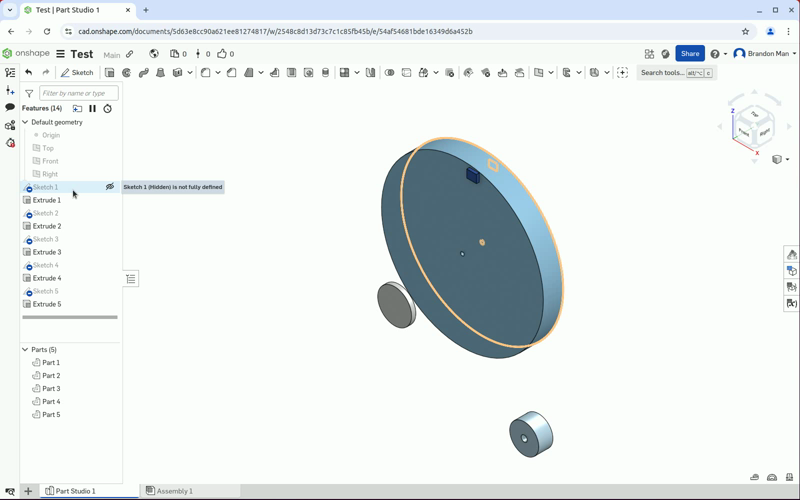
click(73, 189)